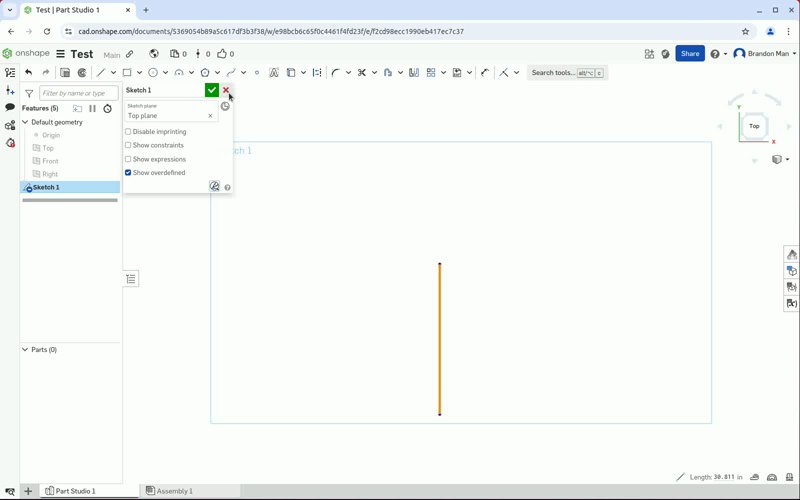
key(shift+h)
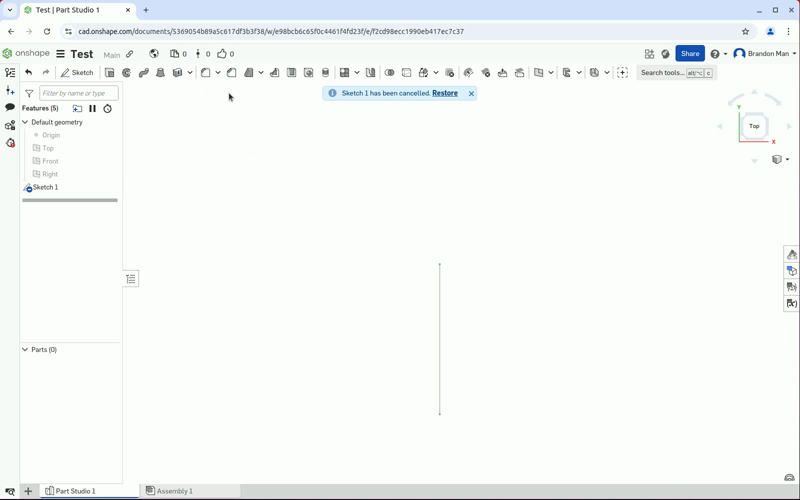
key(shift+s)
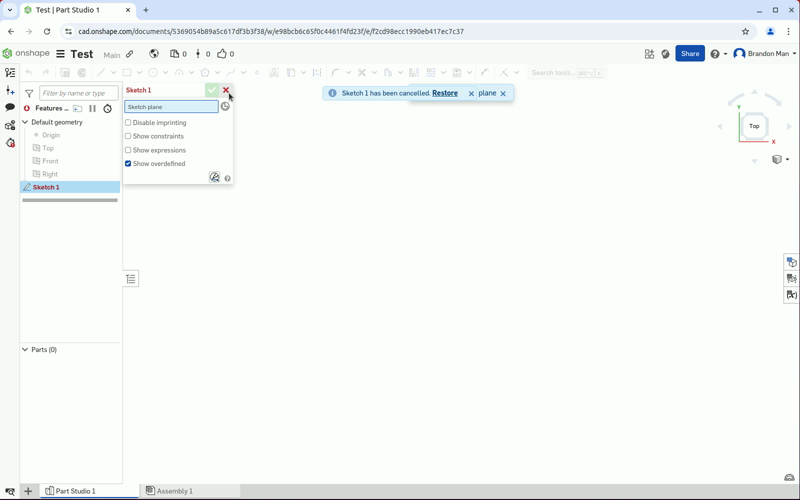
mouse_move(73, 150)
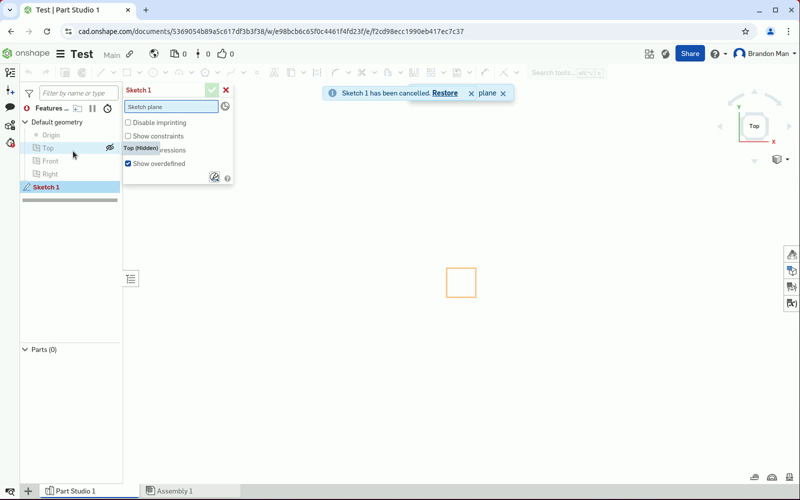
click(73, 150)
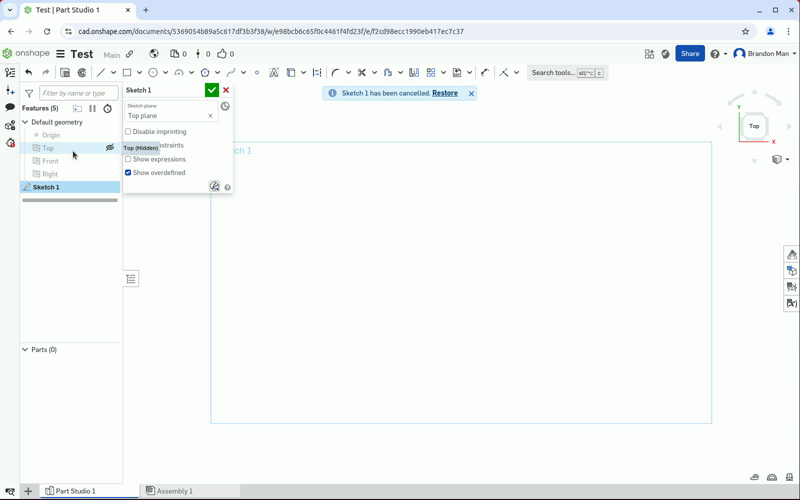
mouse_move(73, 352)
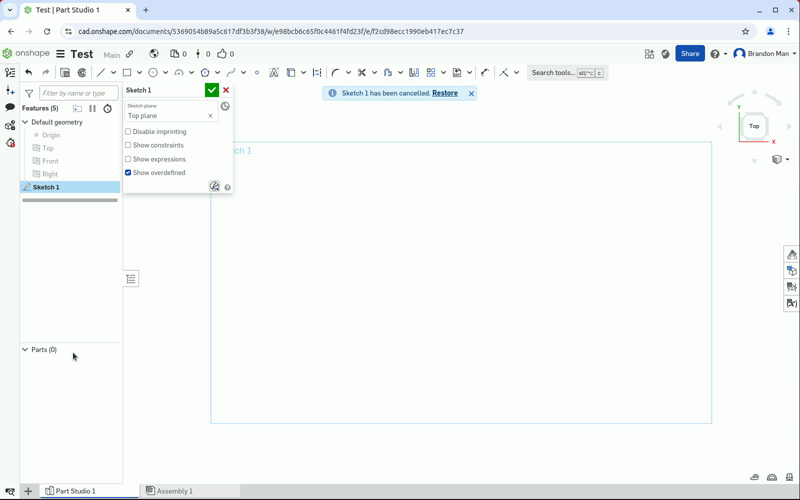
key(y)
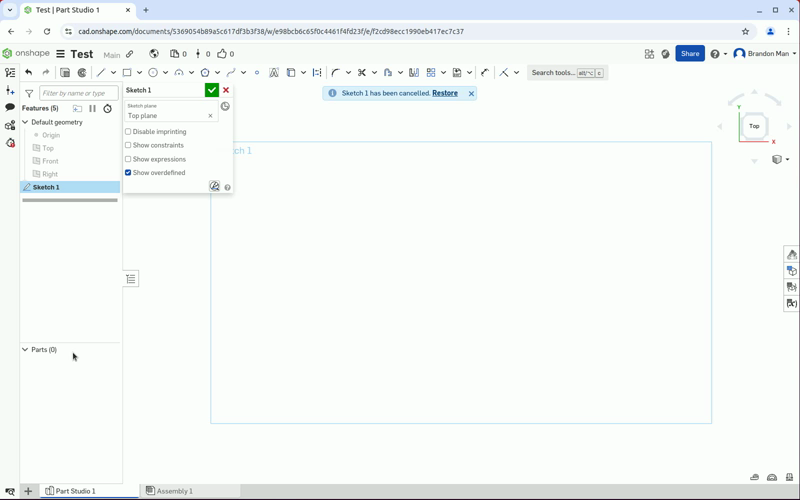
key(l)
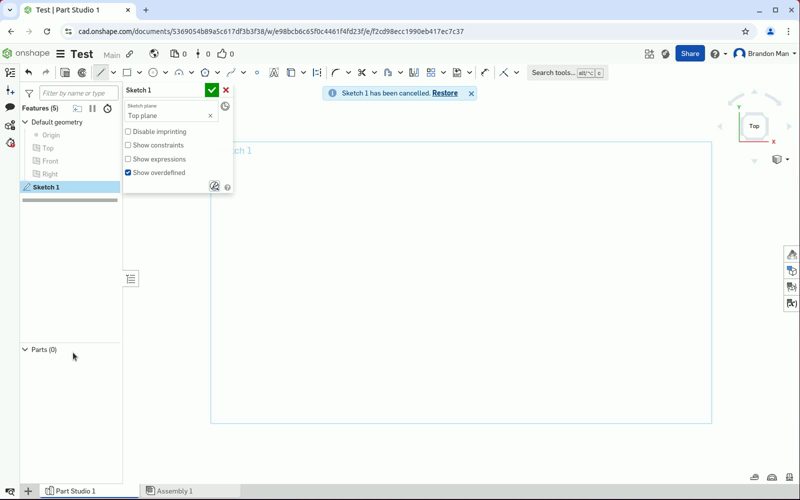
key_down(shift)
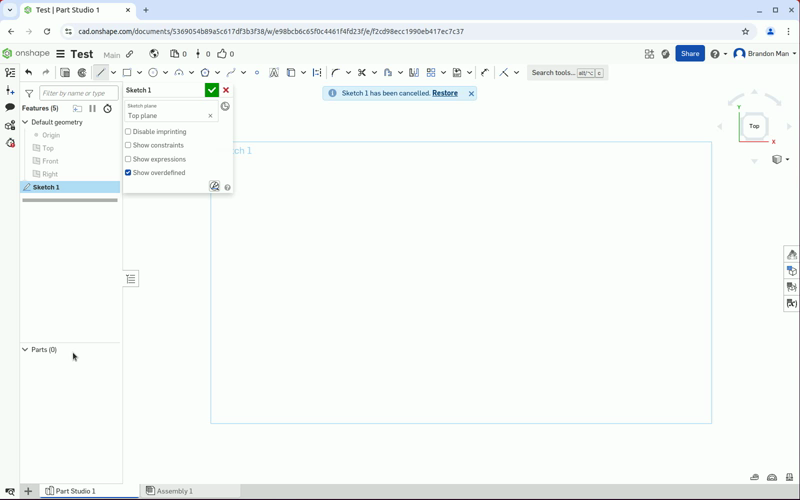
mouse_move(460, 301)
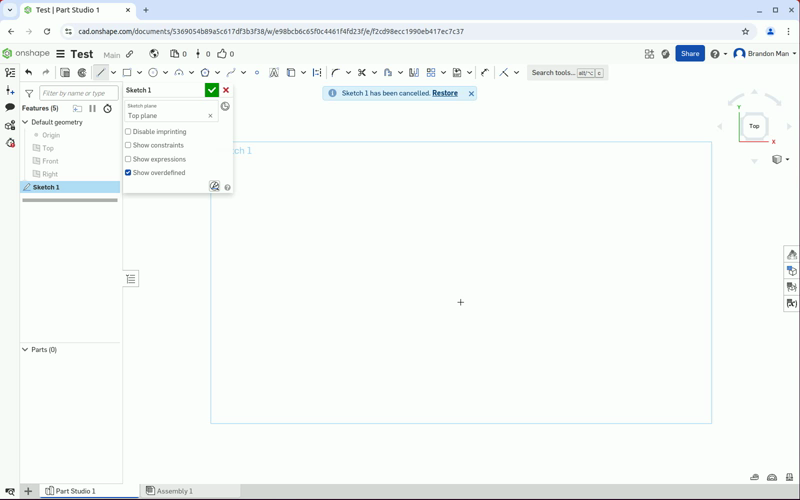
click(460, 301)
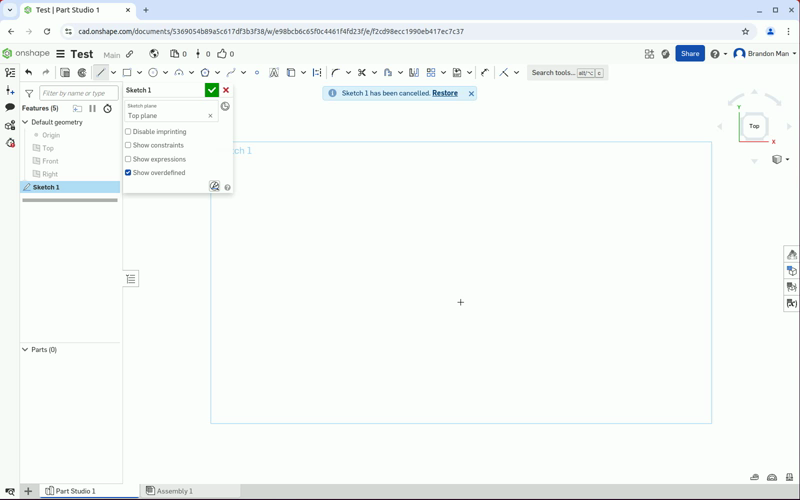
key_up(shift)
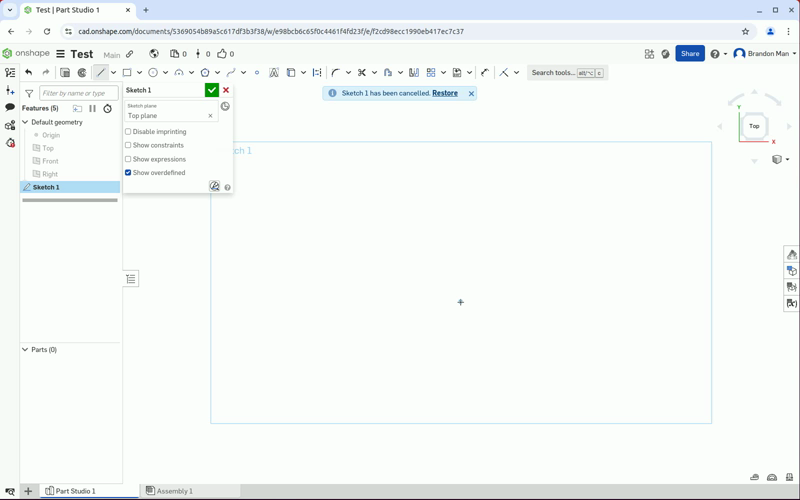
key_down(shift)
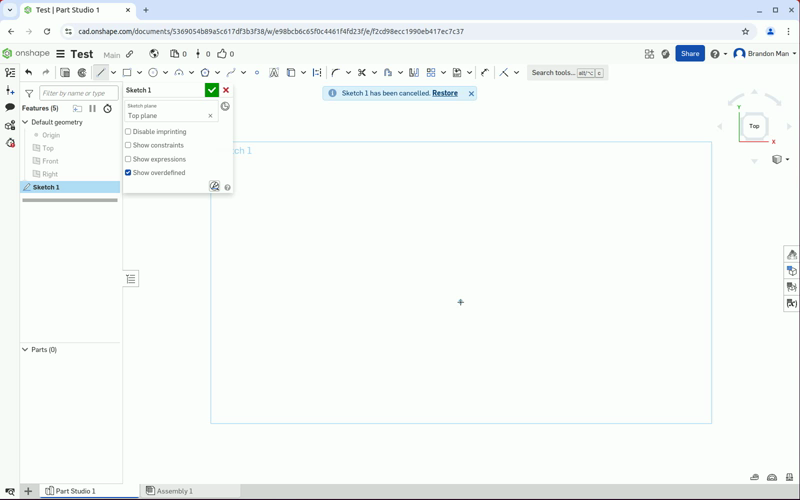
mouse_move(490, 301)
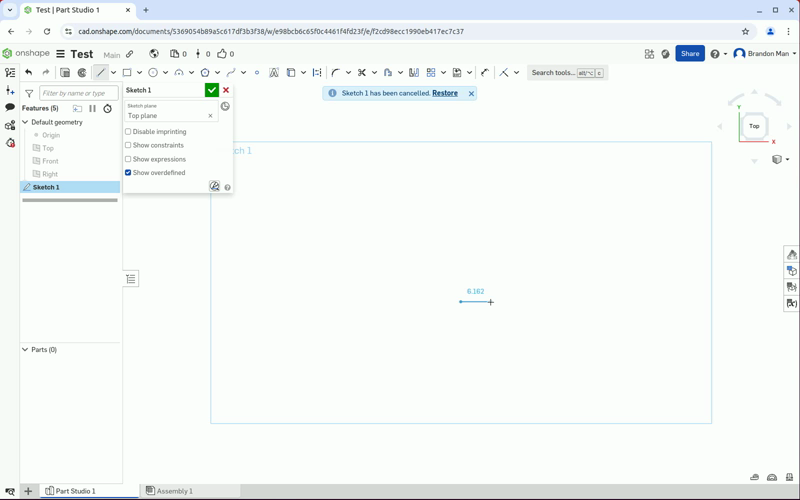
mouse_move(460, 291)
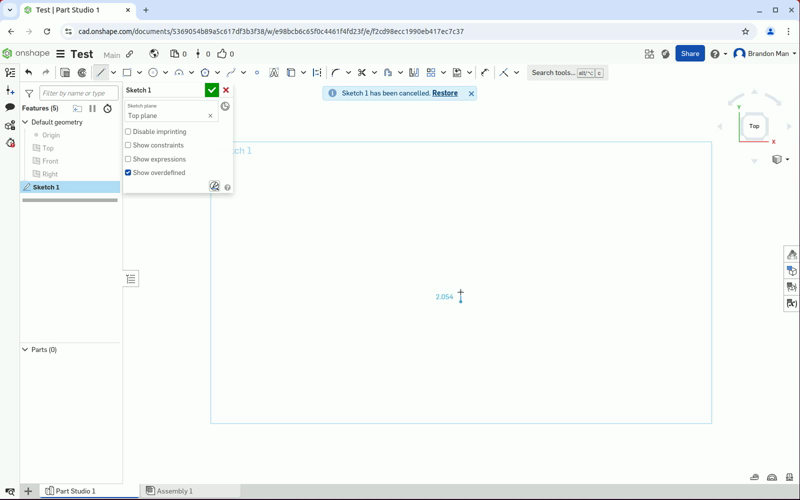
click(460, 291)
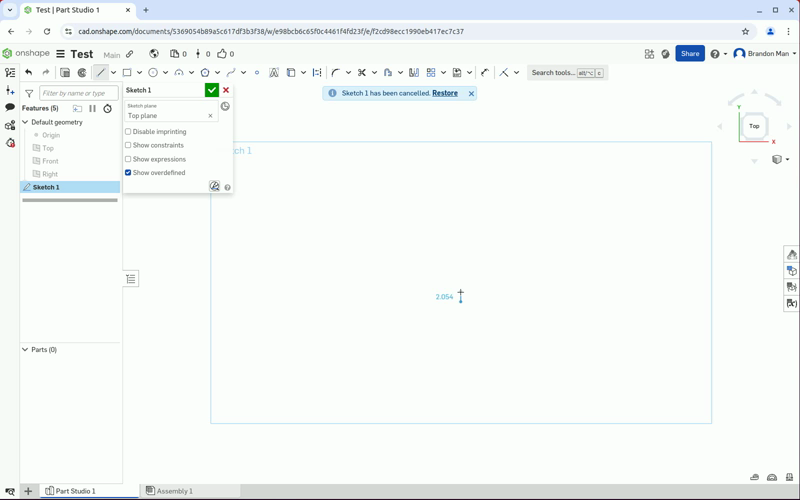
key_up(shift)
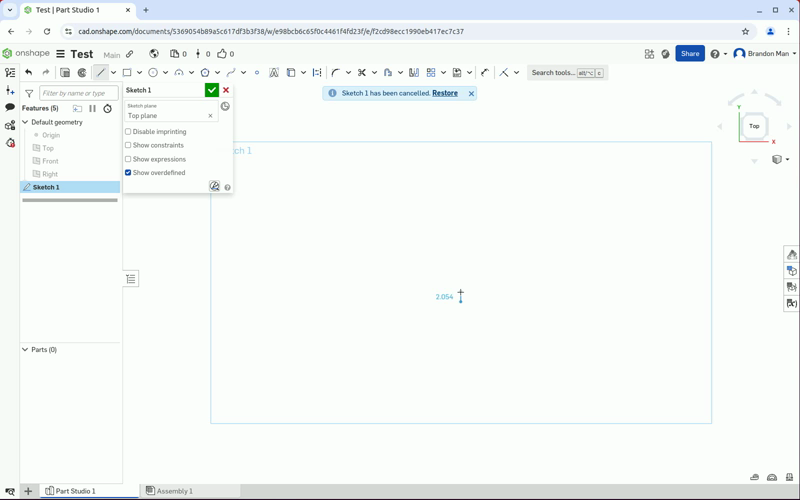
key(esc)
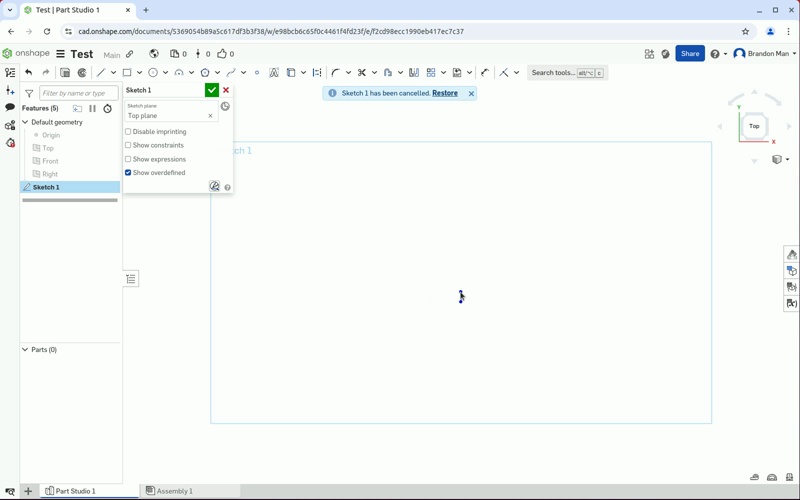
key(a)
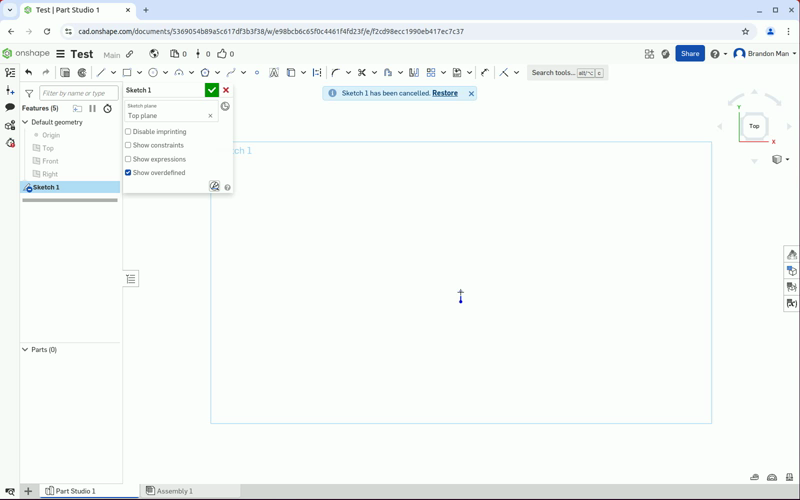
mouse_move(460, 291)
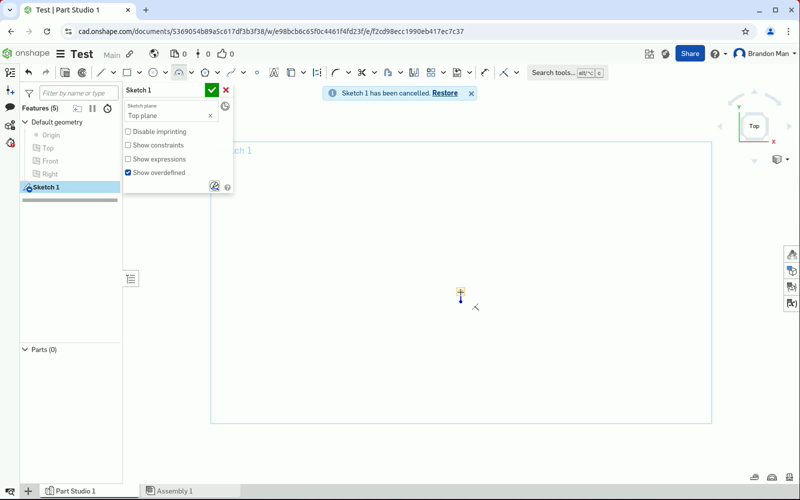
click(460, 291)
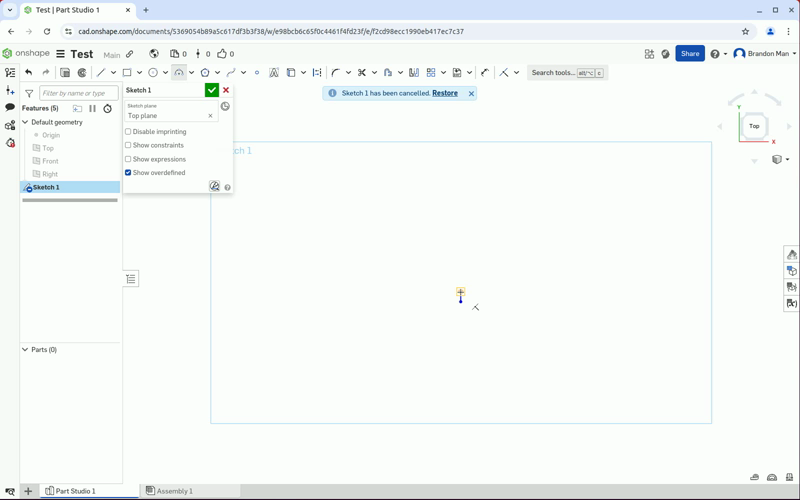
key_down(shift)
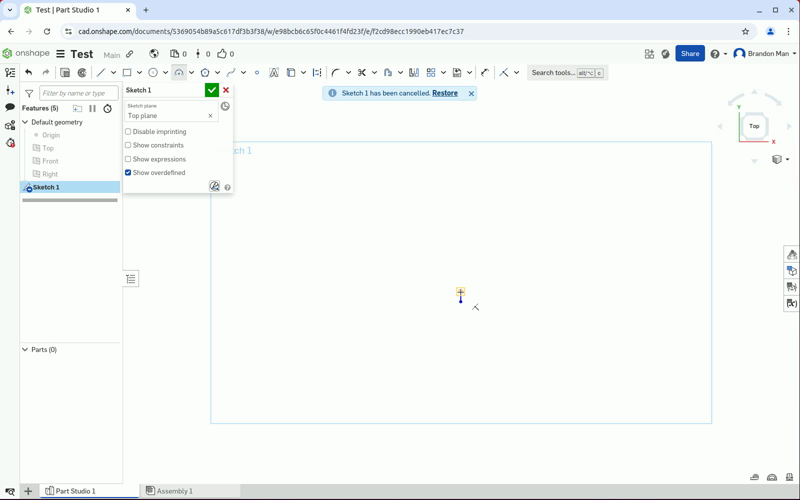
mouse_move(460, 273)
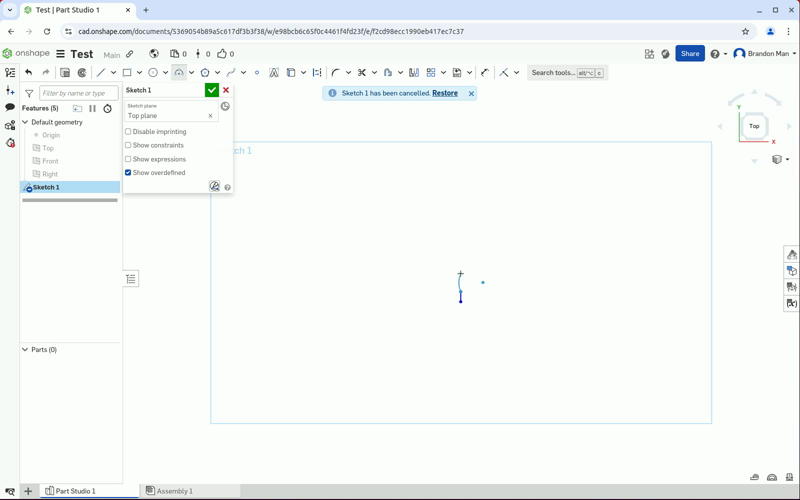
click(460, 273)
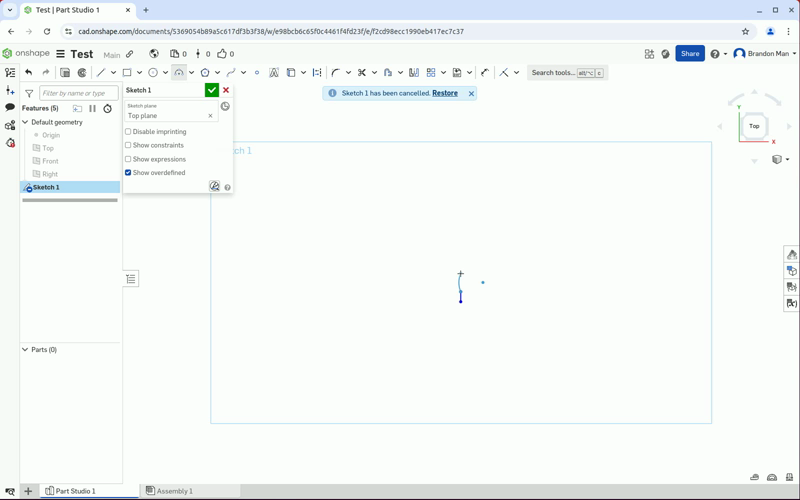
mouse_move(451, 282)
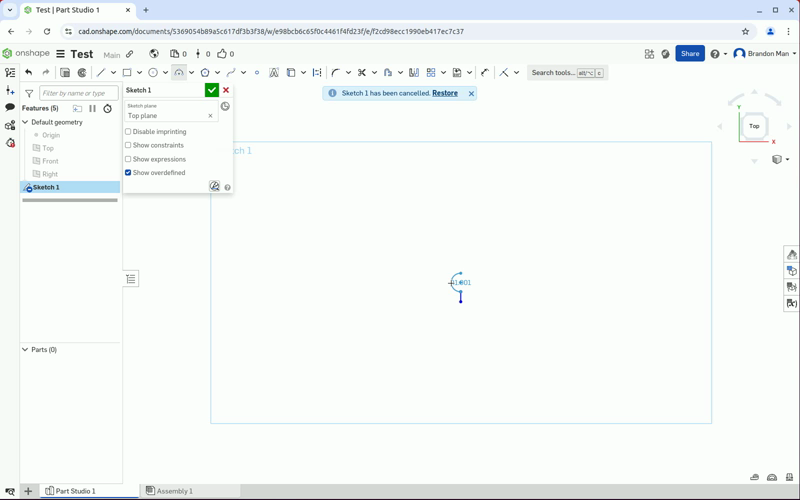
click(451, 282)
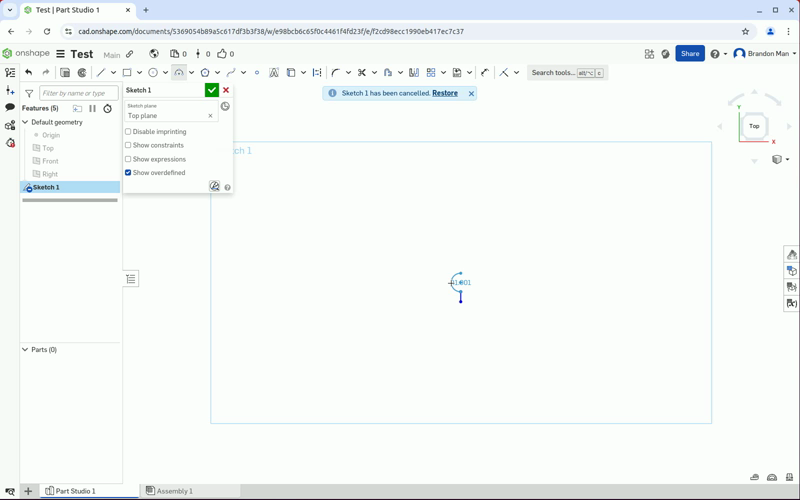
key_up(shift)
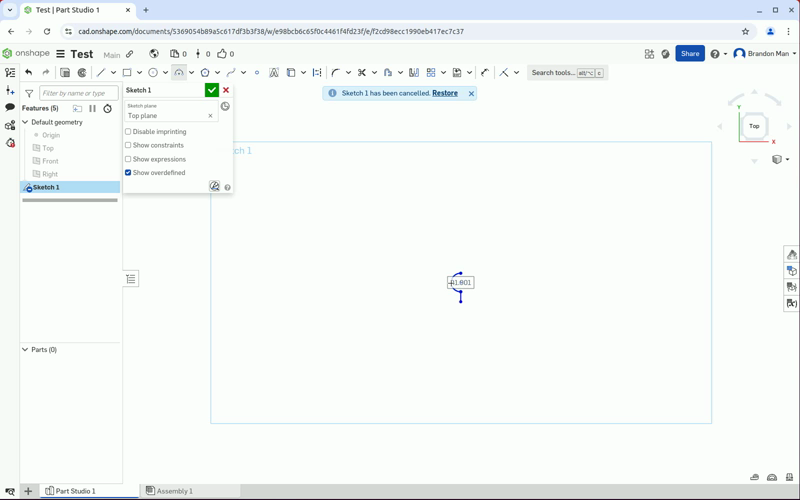
key(esc)
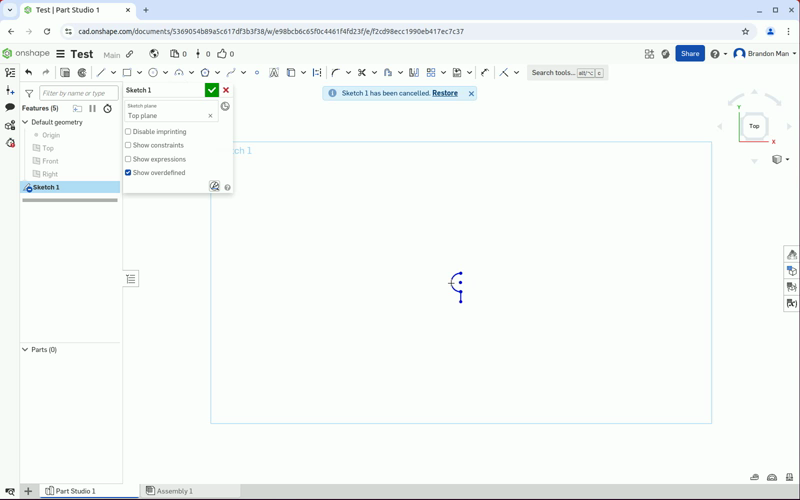
key(l)
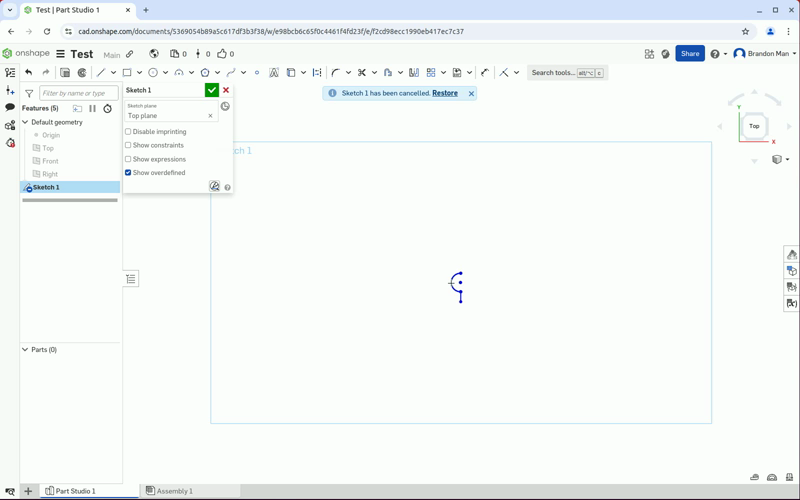
mouse_move(460, 273)
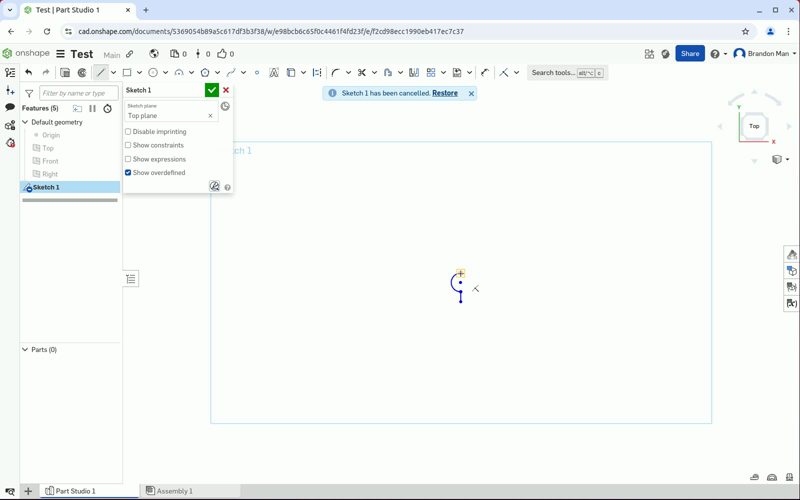
click(460, 273)
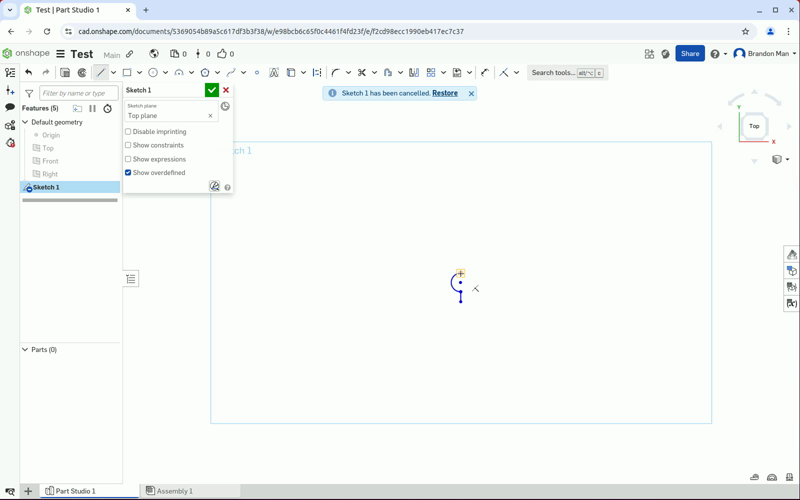
key_down(shift)
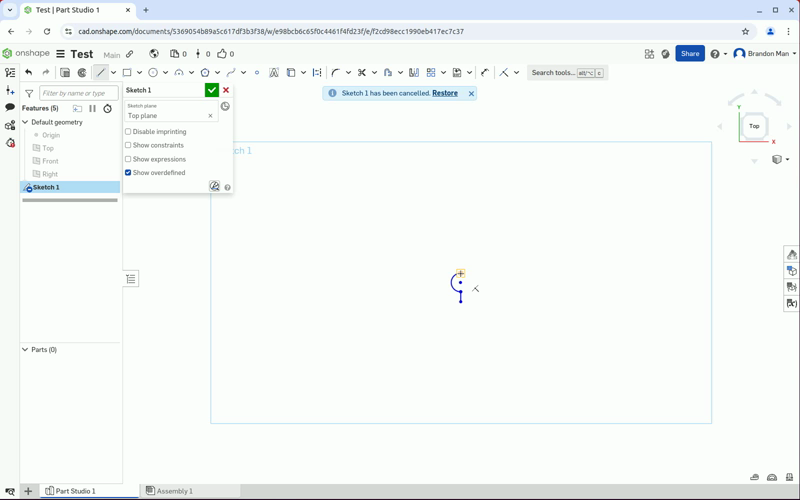
mouse_move(490, 273)
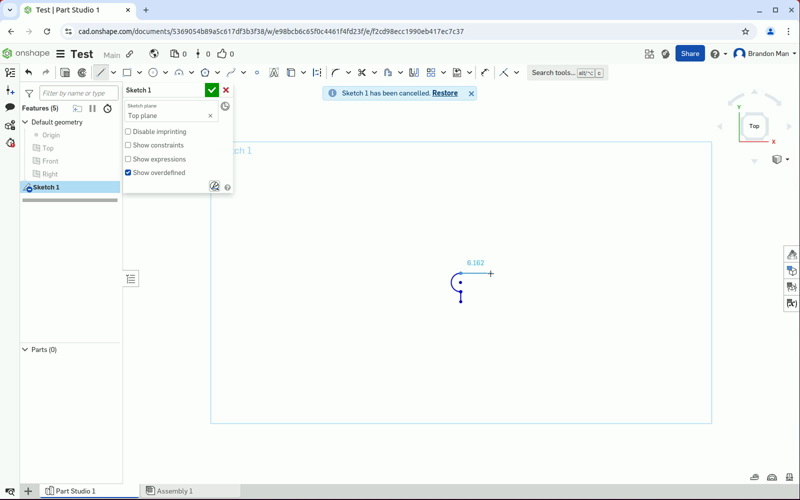
mouse_move(460, 263)
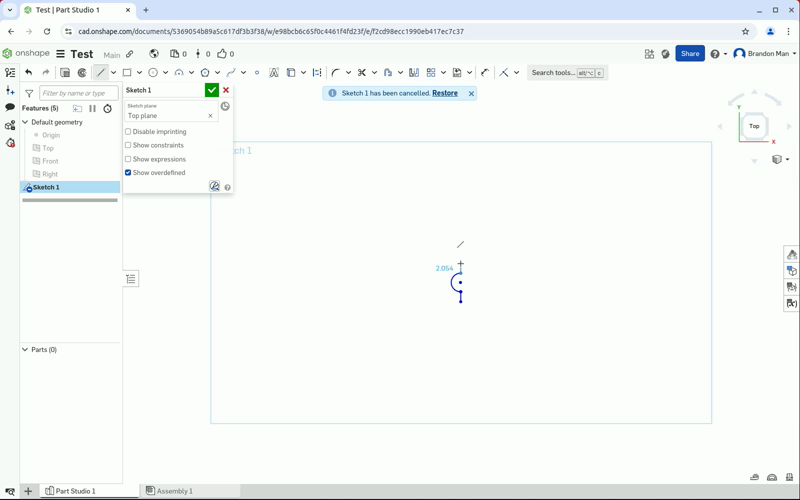
click(460, 263)
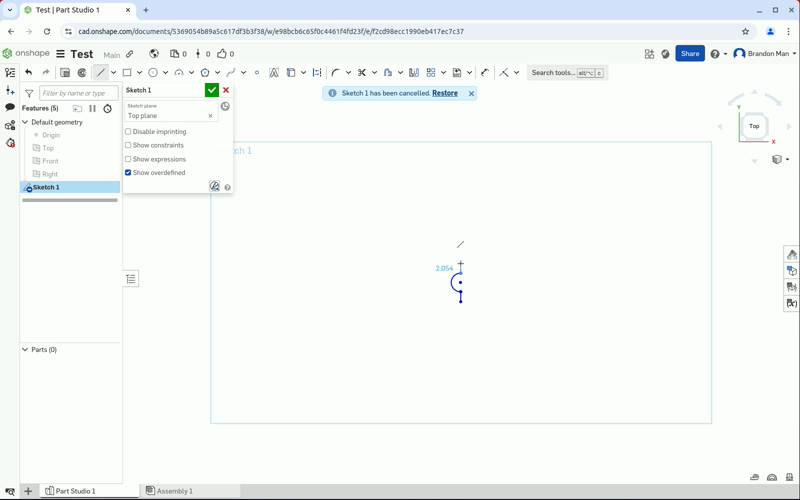
key_up(shift)
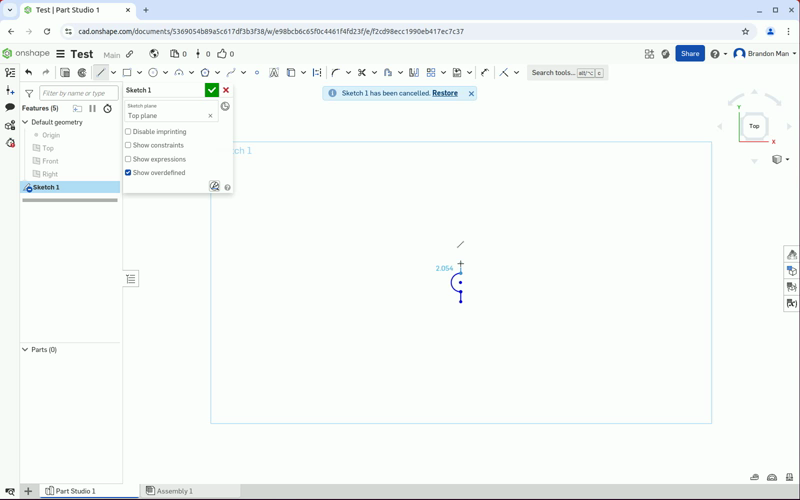
key(esc)
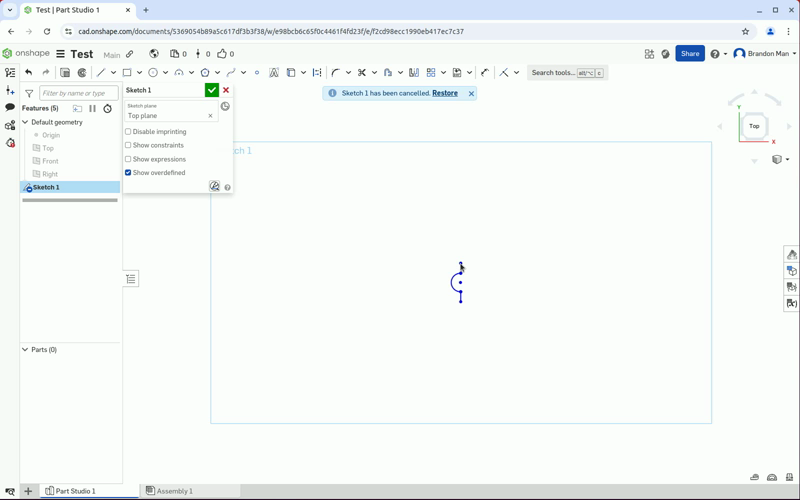
key(a)
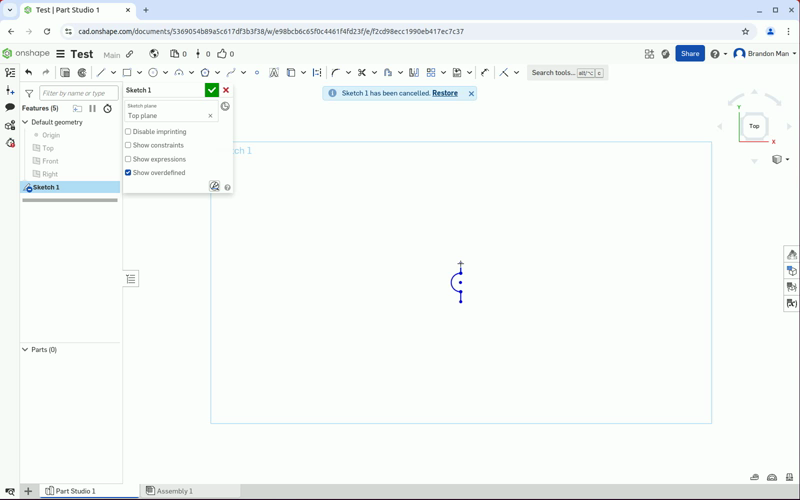
mouse_move(460, 263)
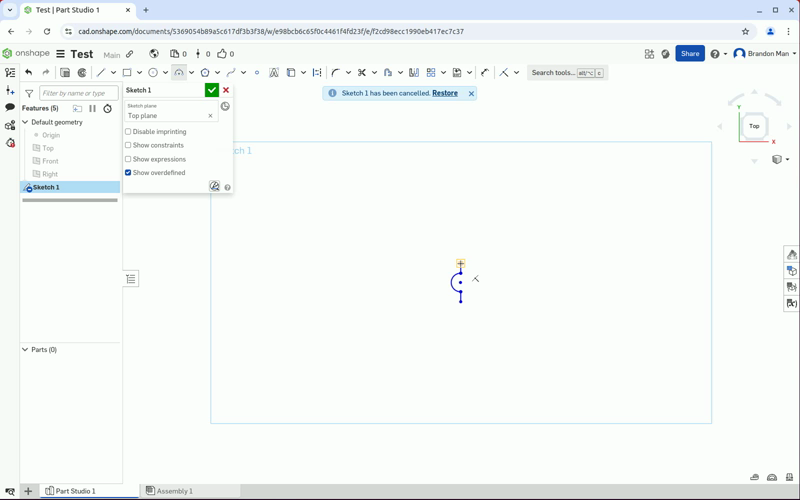
click(460, 263)
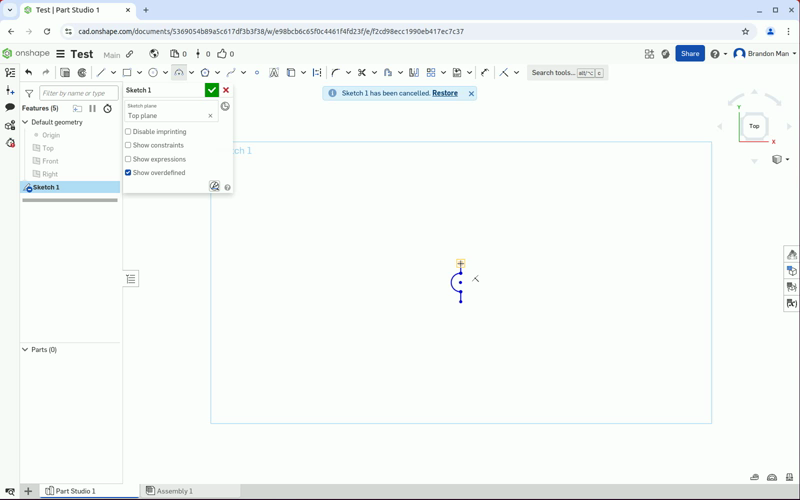
mouse_move(460, 301)
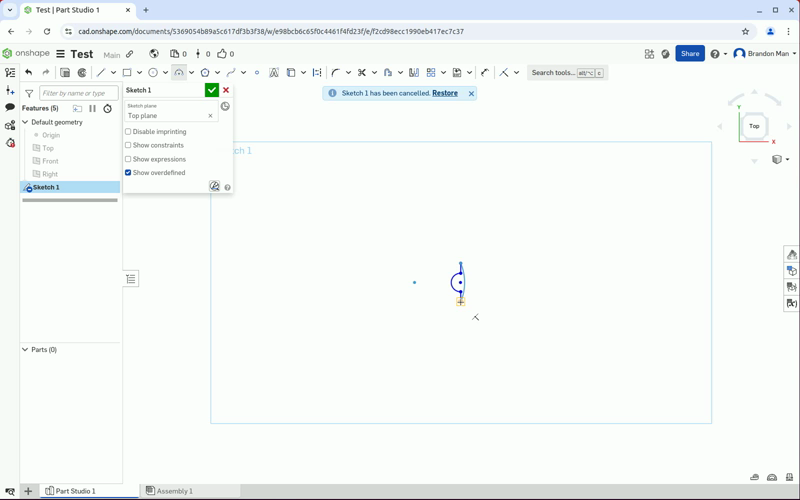
click(460, 301)
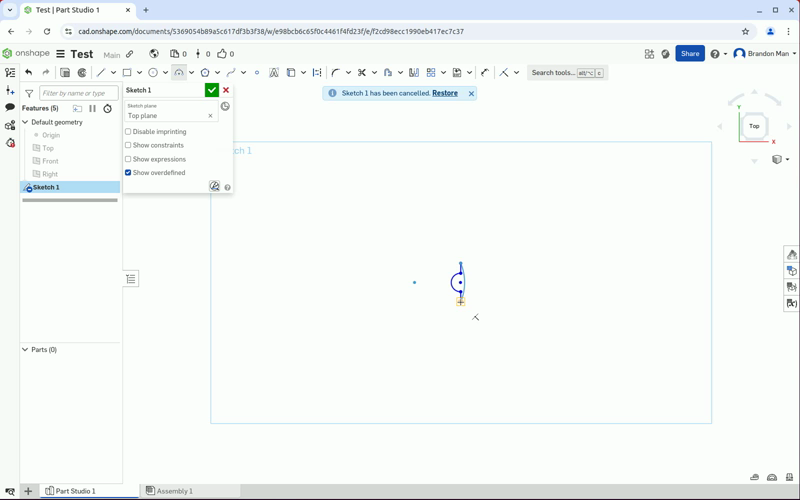
key_down(shift)
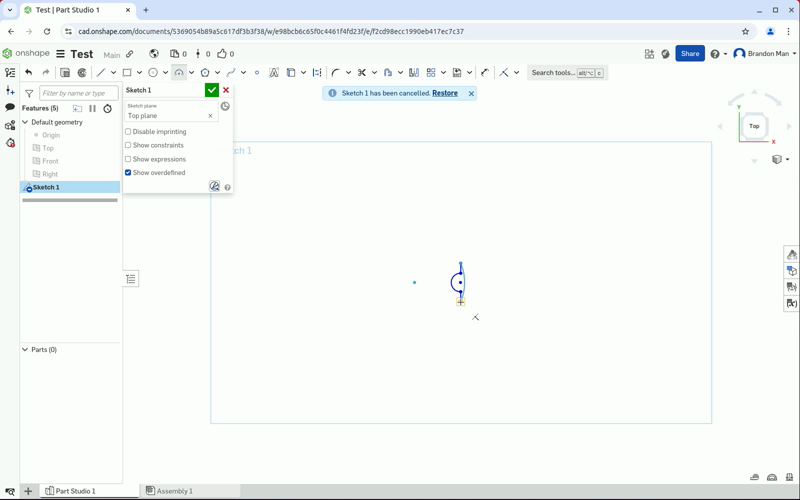
mouse_move(441, 282)
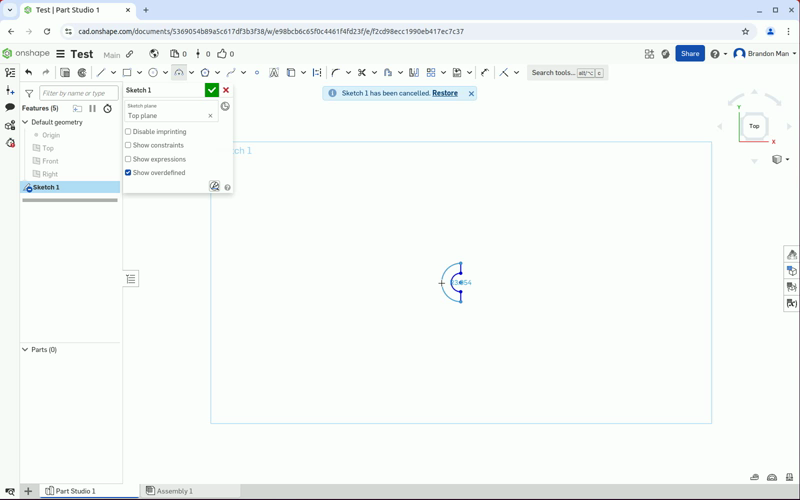
click(441, 282)
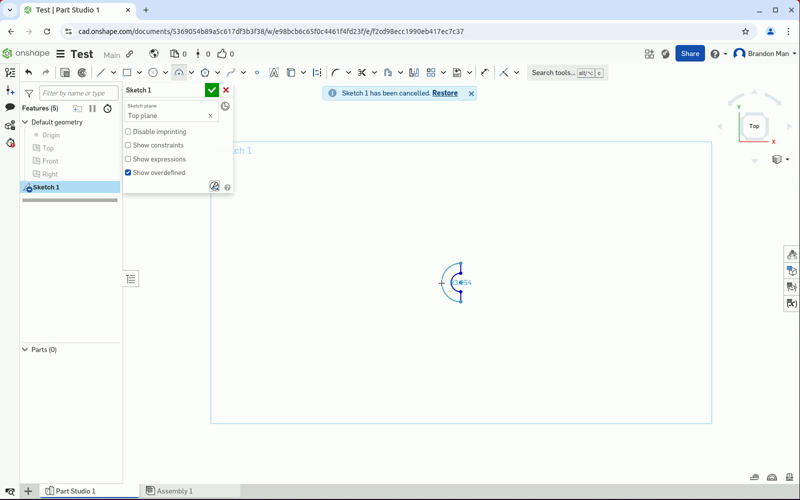
key_up(shift)
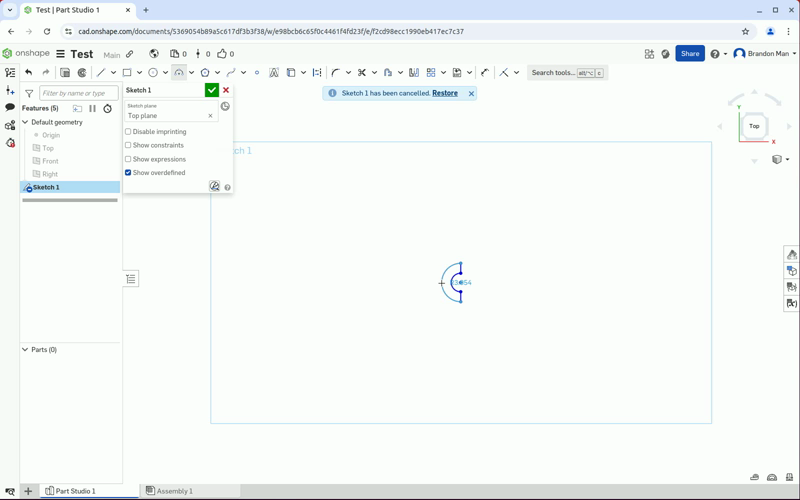
key(esc)
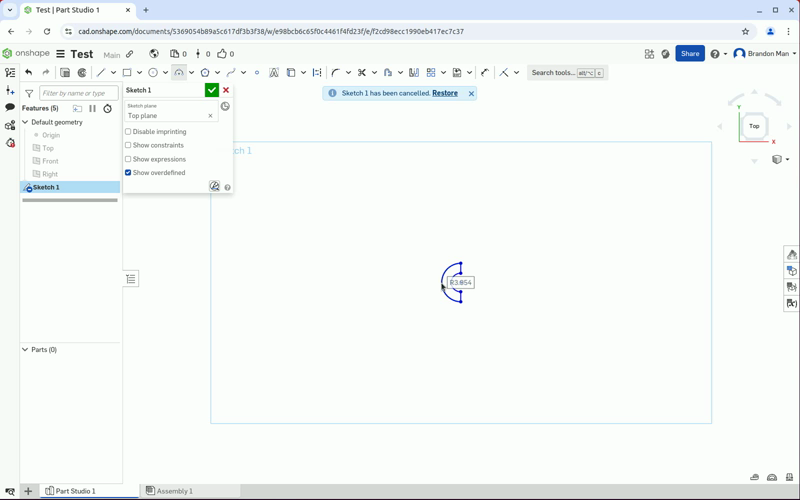
mouse_move(458, 269)
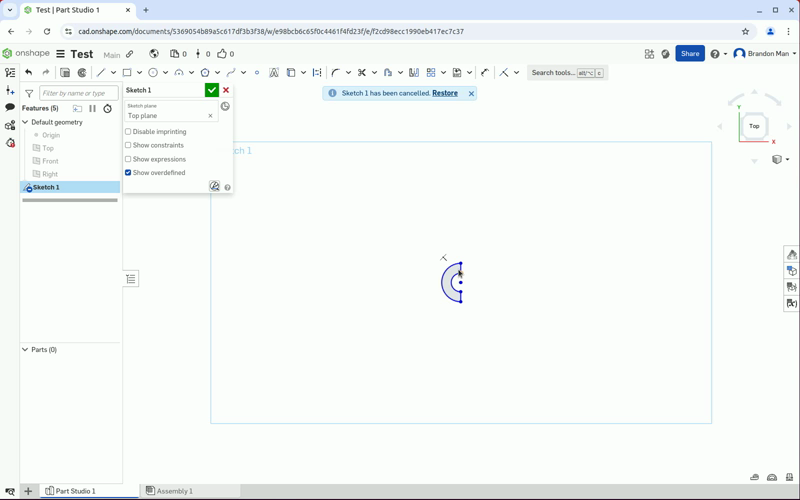
scroll(6)
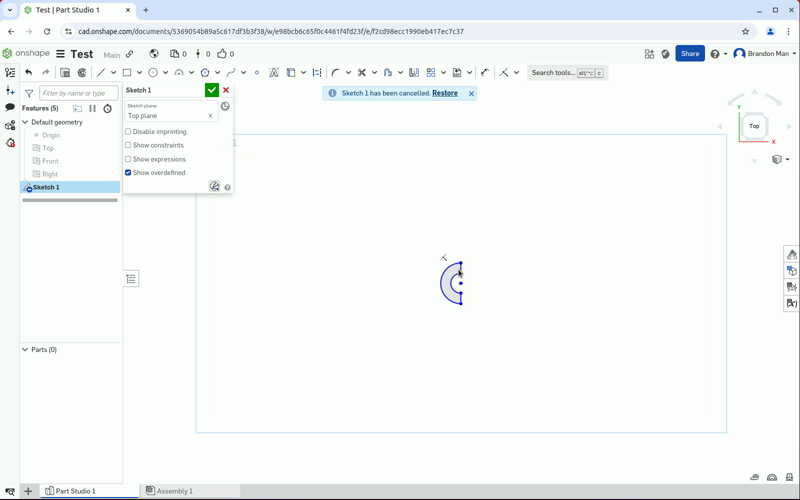
scroll(6)
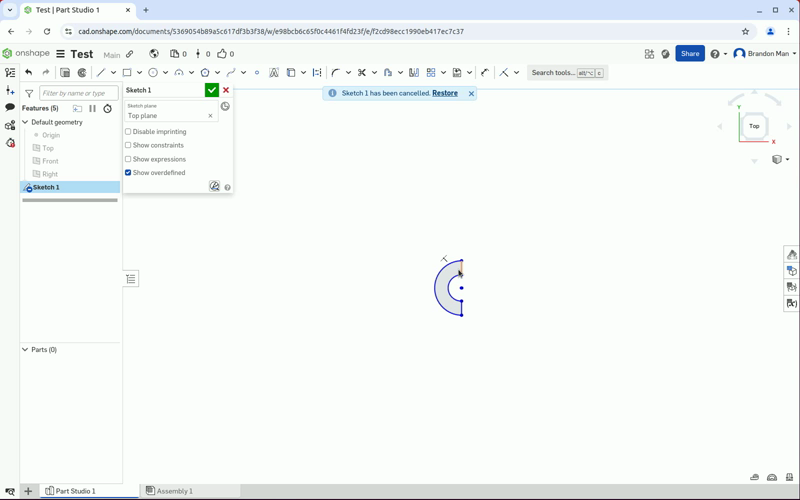
scroll(6)
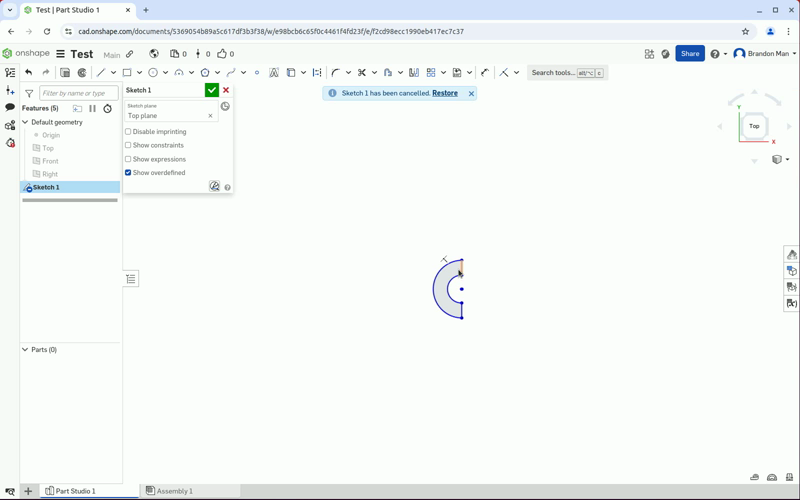
scroll(6)
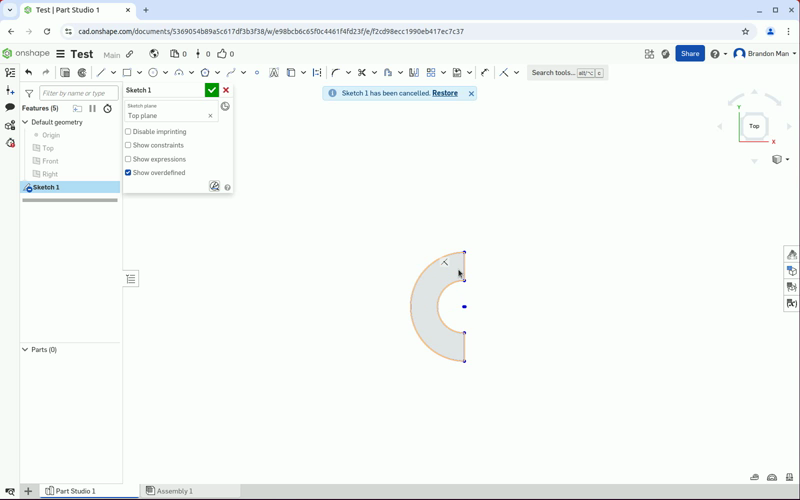
scroll(6)
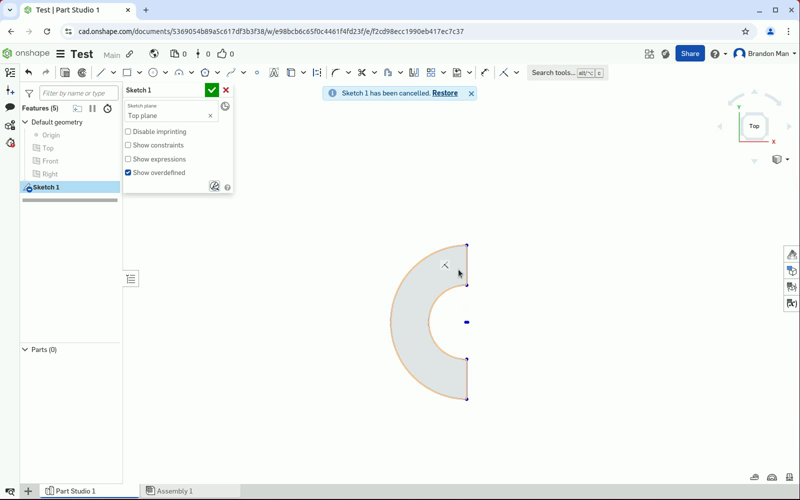
scroll(6)
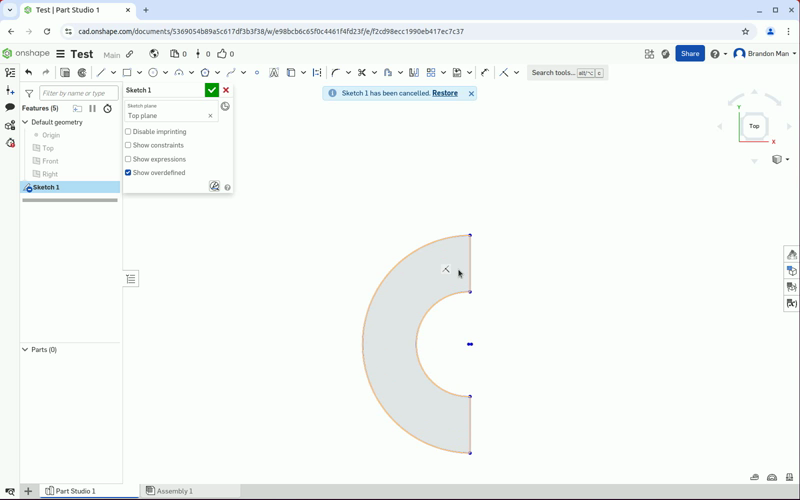
scroll(6)
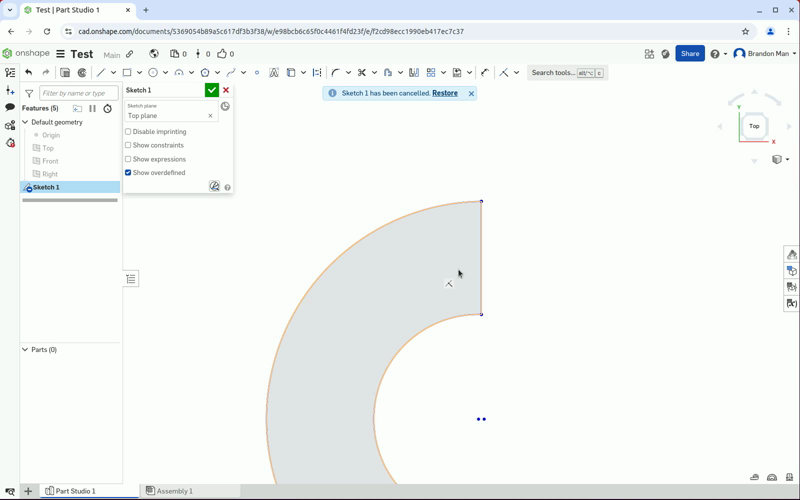
click(458, 269)
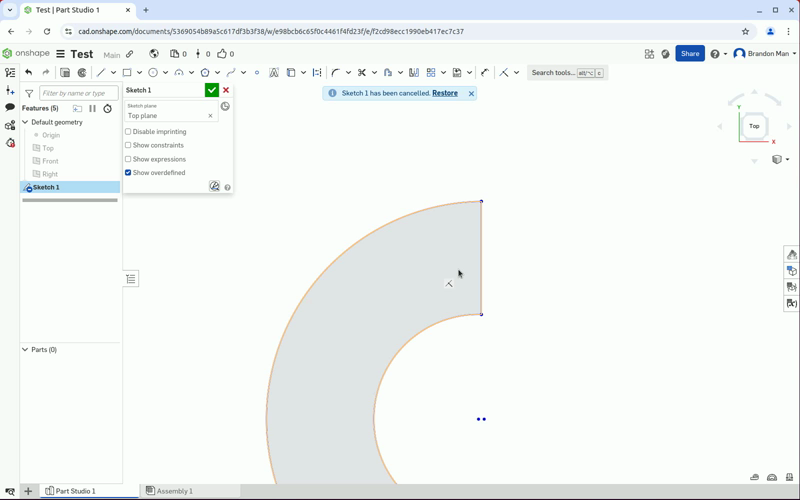
scroll(-6)
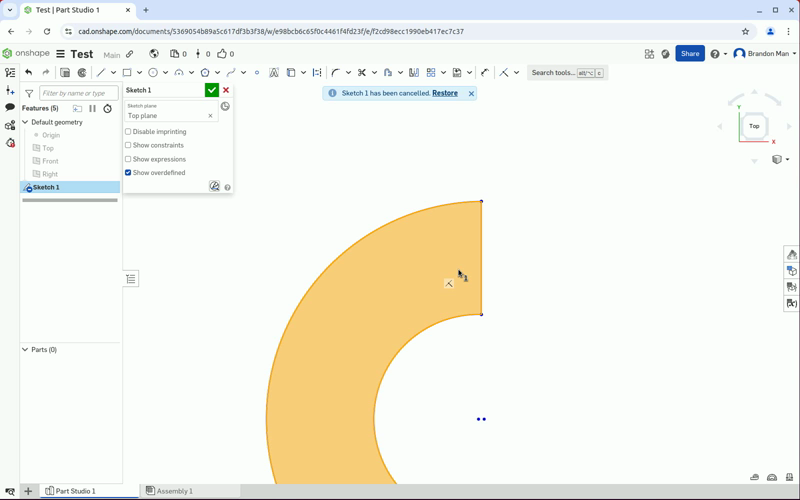
scroll(-6)
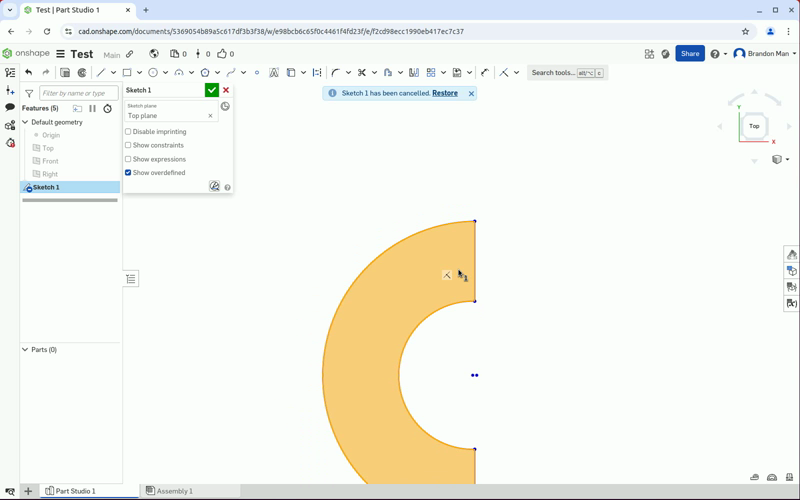
scroll(-6)
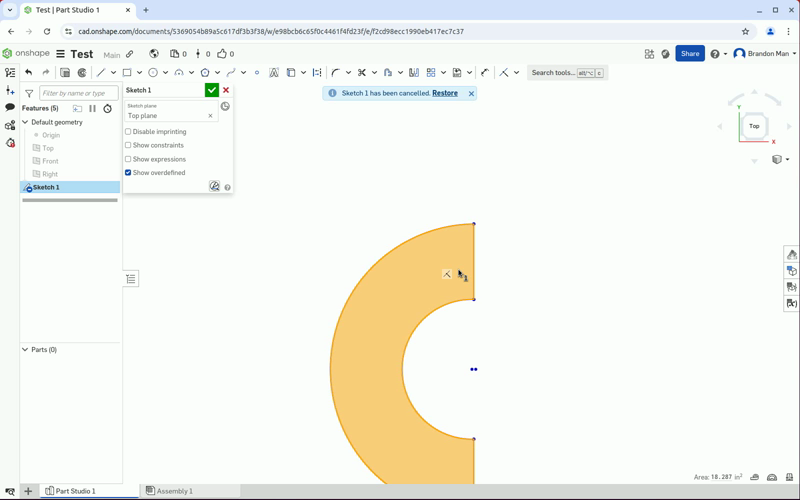
scroll(-6)
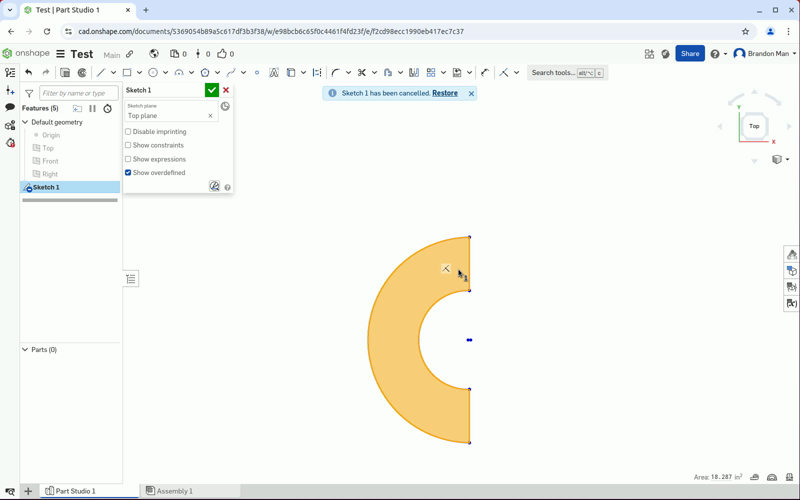
scroll(-6)
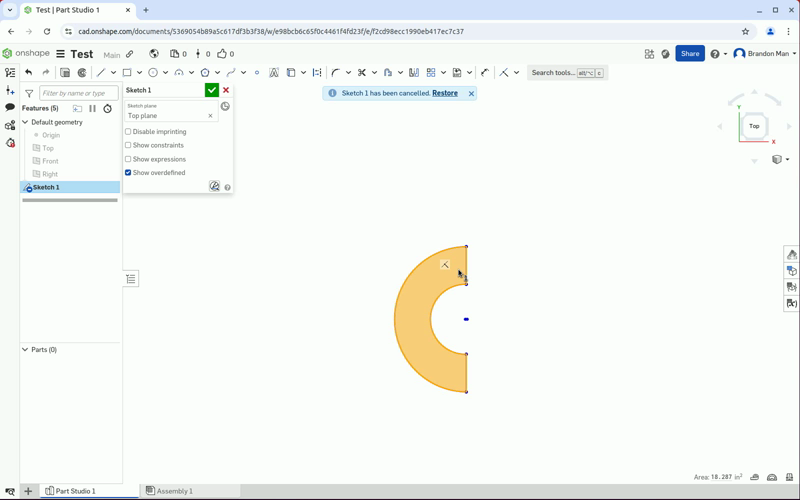
scroll(-6)
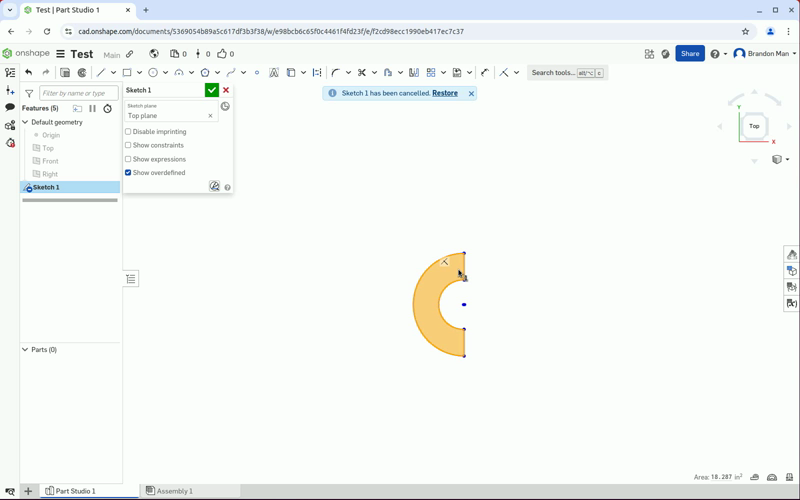
scroll(-6)
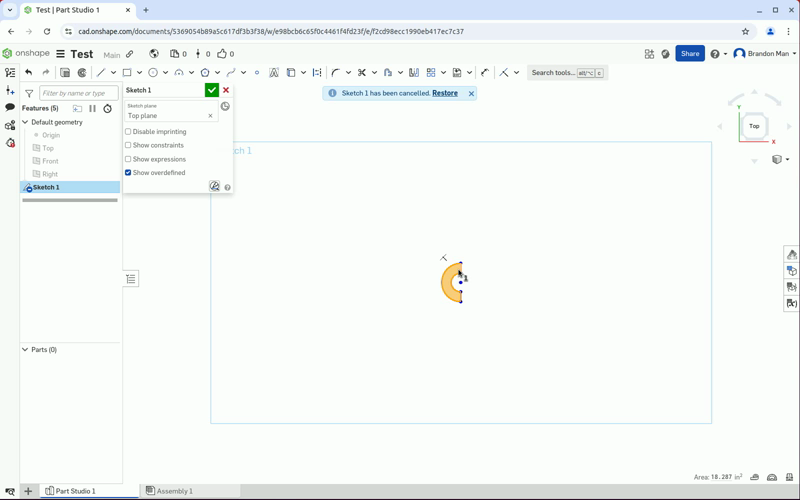
mouse_move(73, 352)
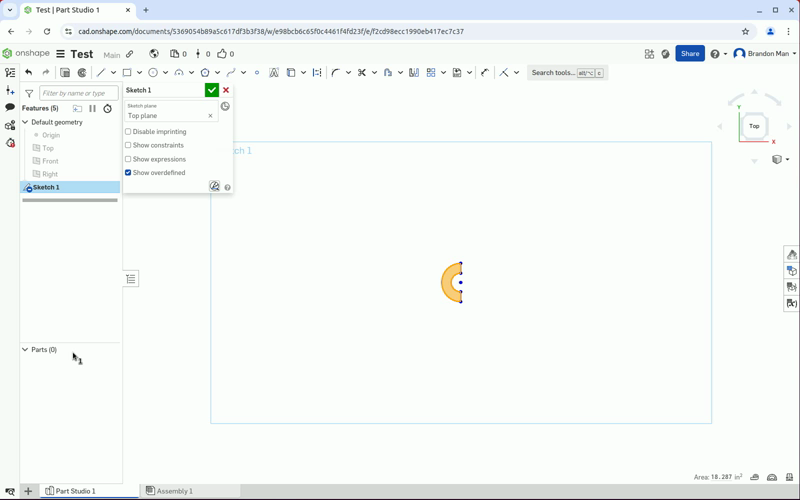
key(shift+y)
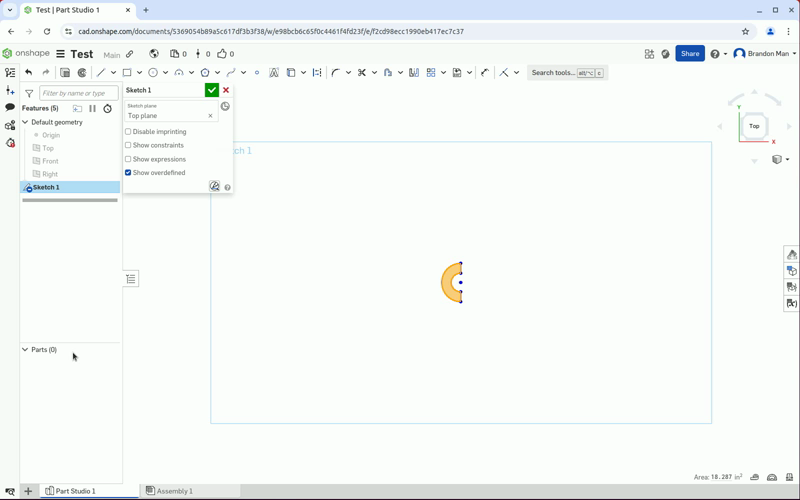
key(shift+e)
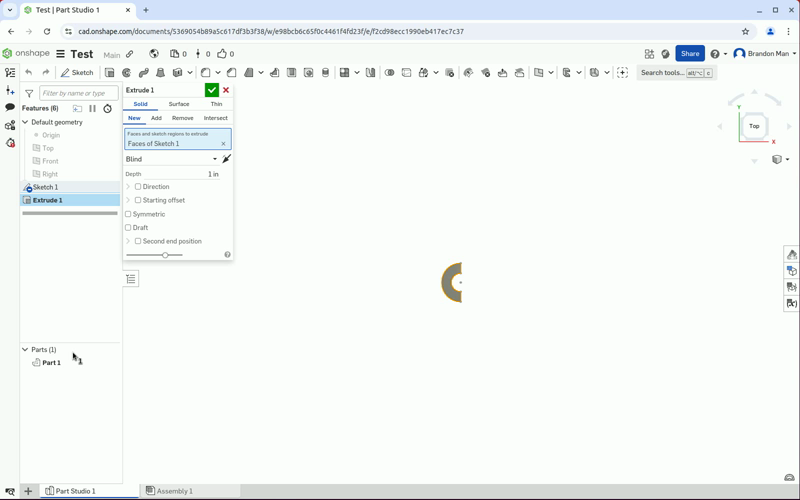
mouse_move(143, 106)
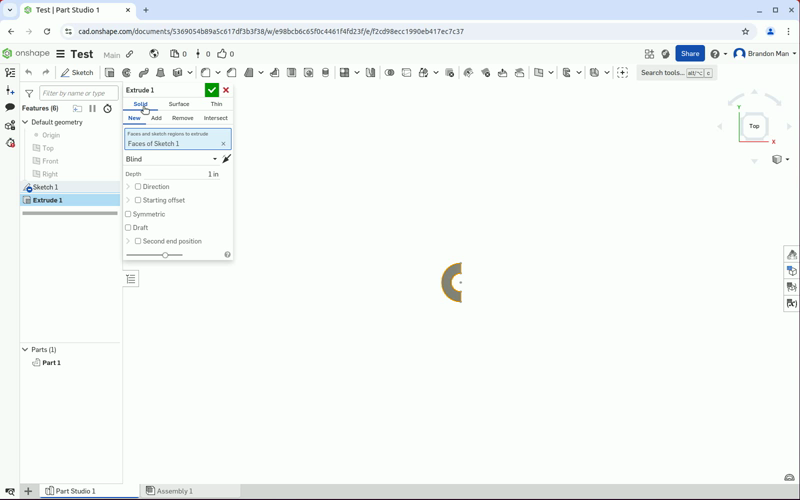
click(143, 106)
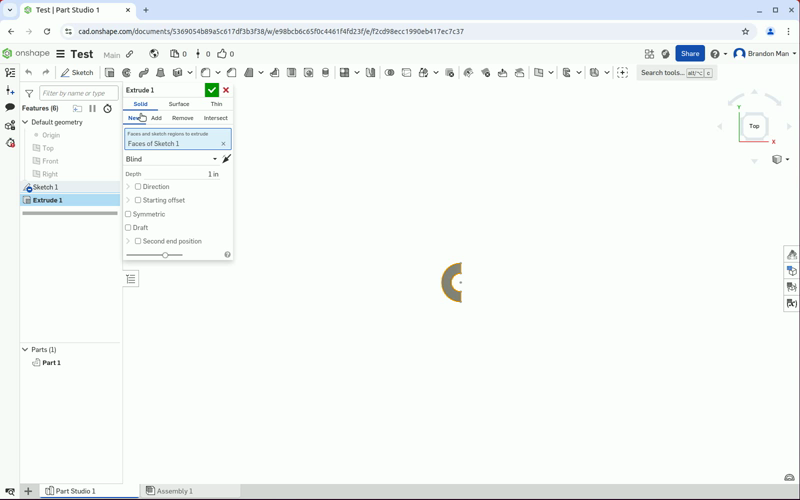
mouse_move(137, 120)
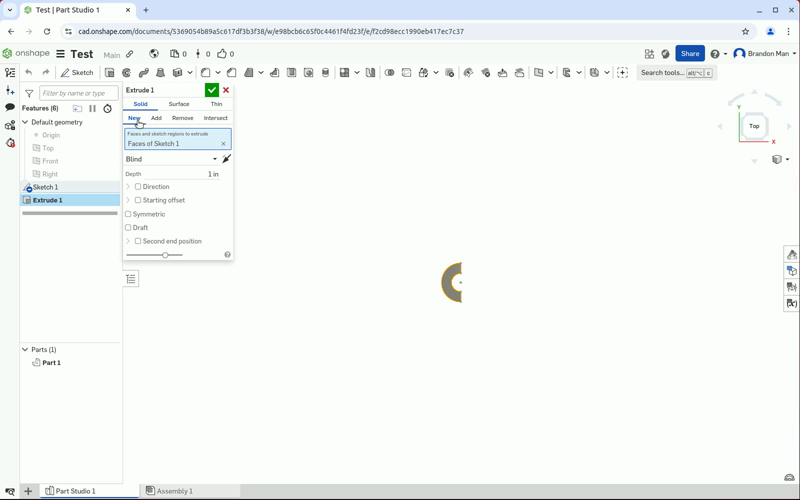
click(137, 120)
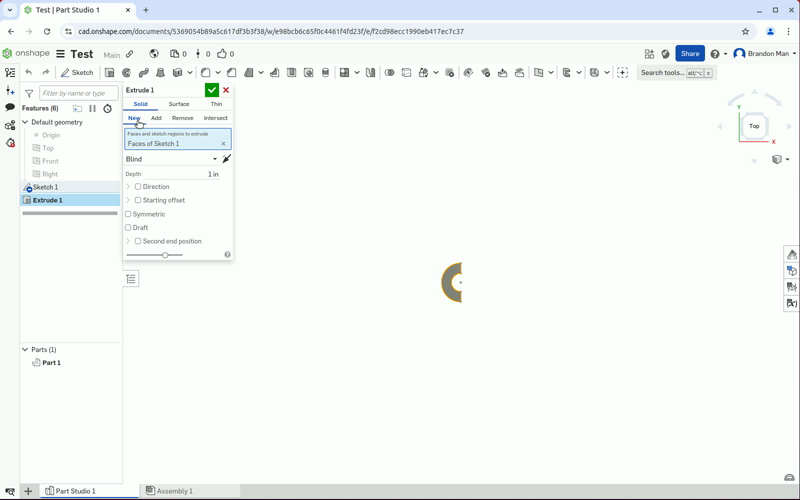
key(tab, 4)
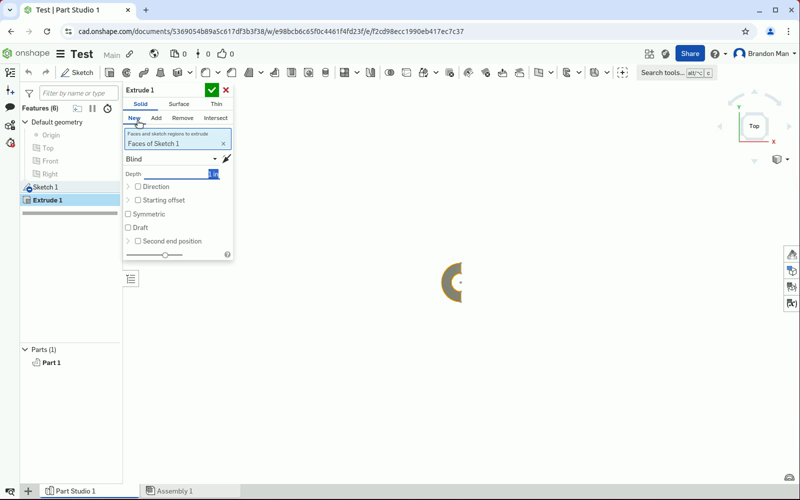
text(3.851)
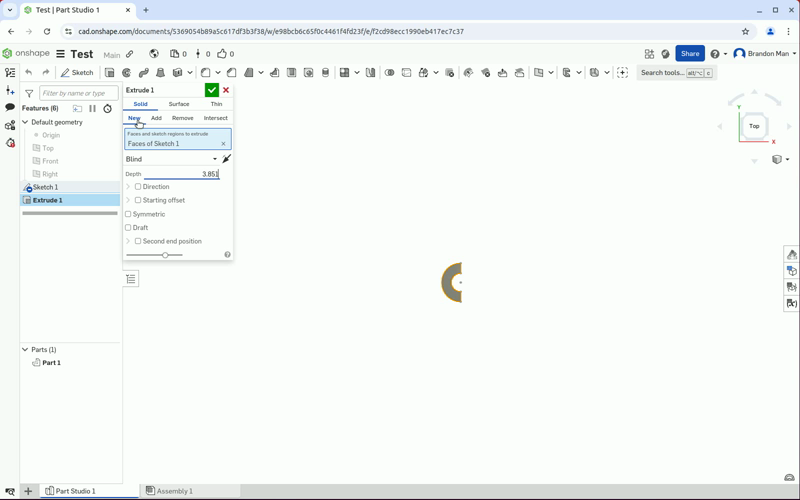
key(enter)
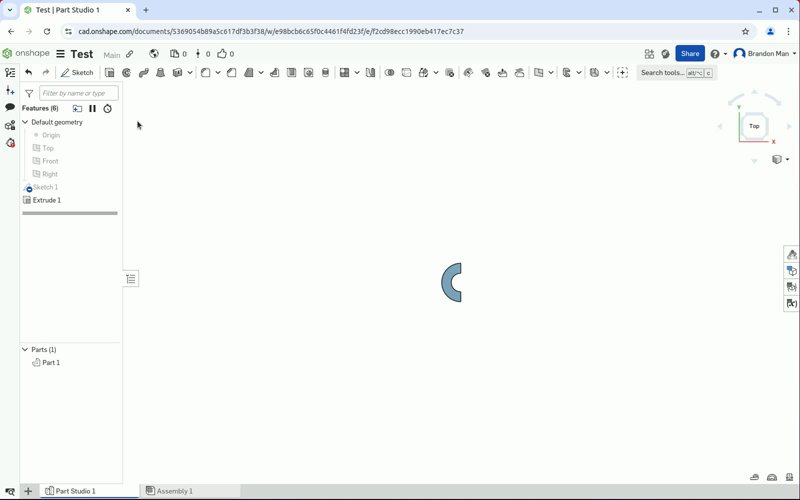
key(shift+h)
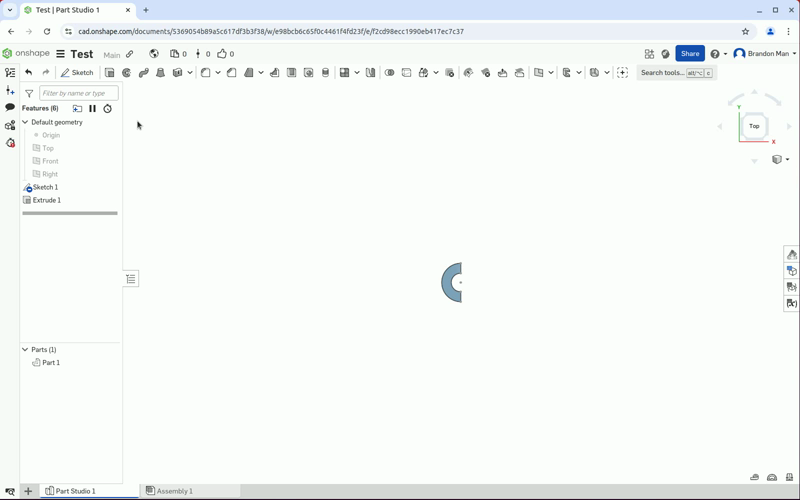
key(shift+h)
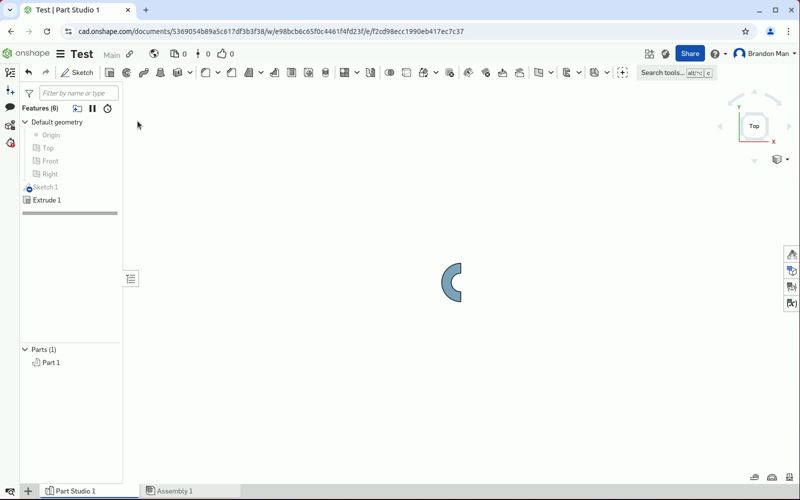
mouse_move(73, 189)
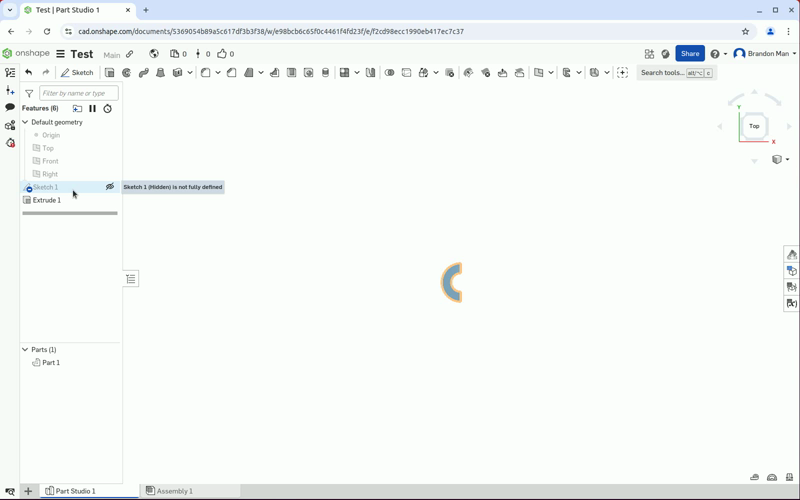
click(73, 189)
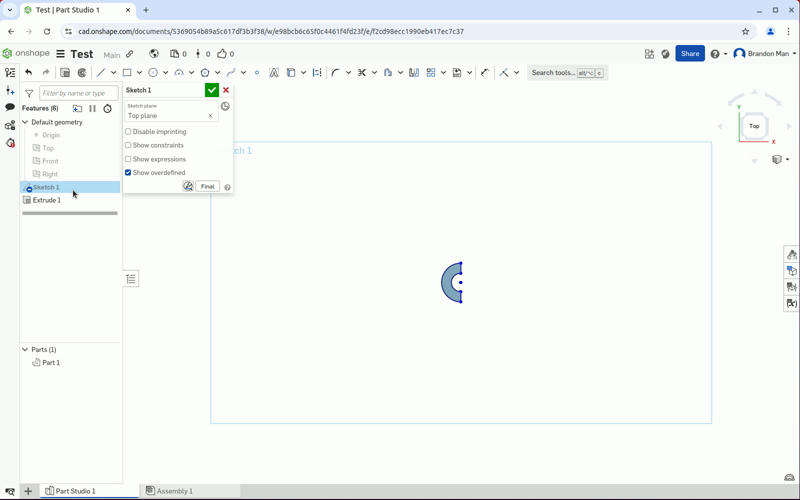
mouse_move(229, 92)
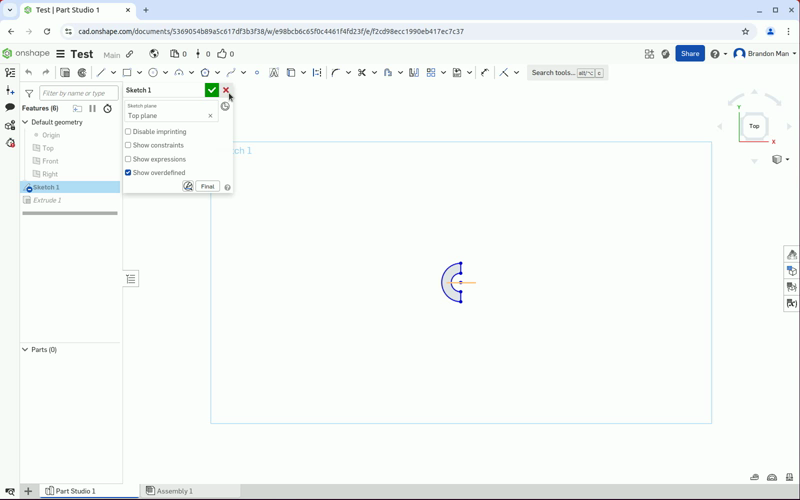
click(229, 92)
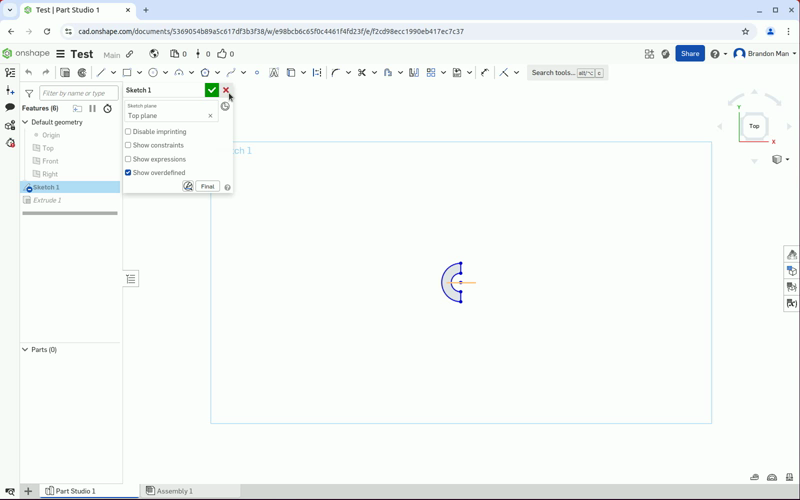
key(shift+s)
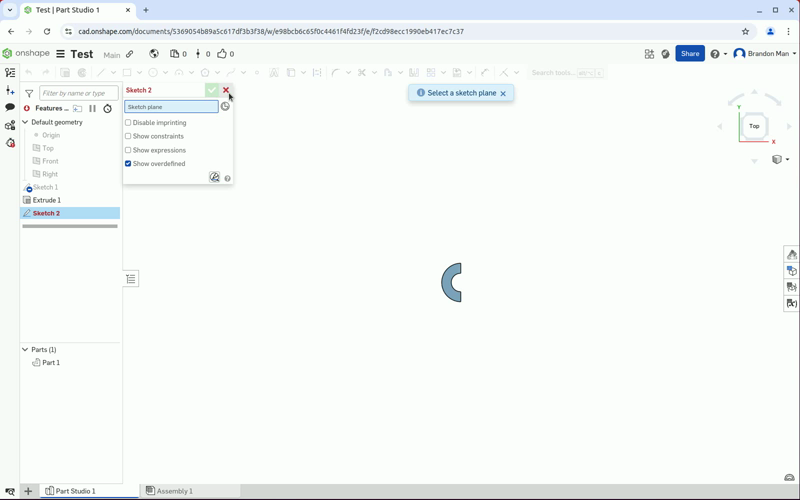
mouse_move(73, 150)
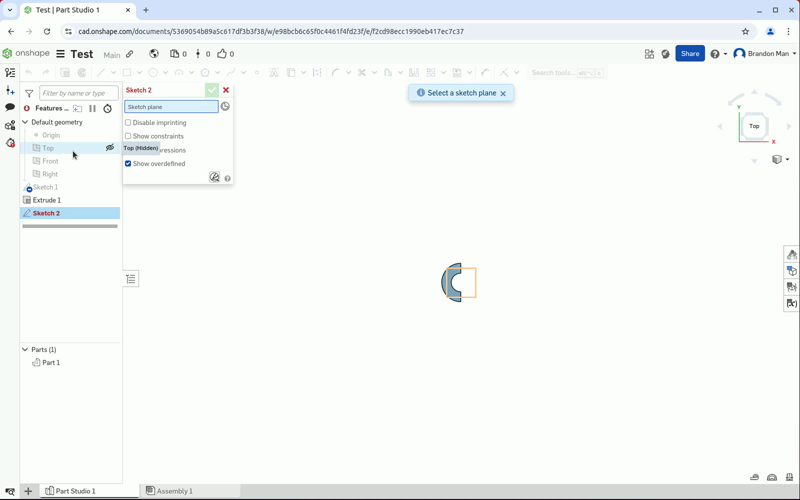
click(73, 150)
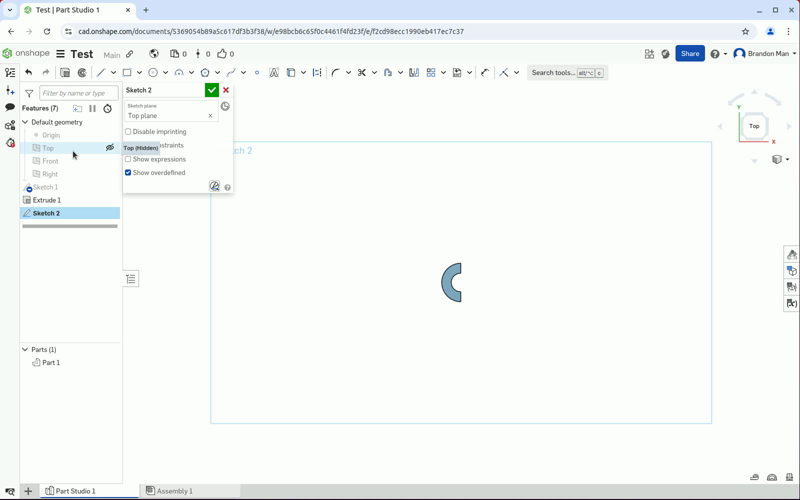
mouse_move(73, 352)
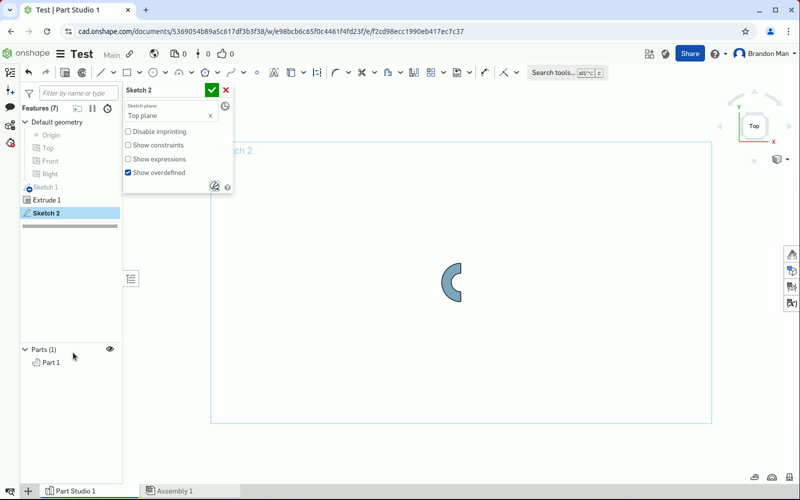
key(y)
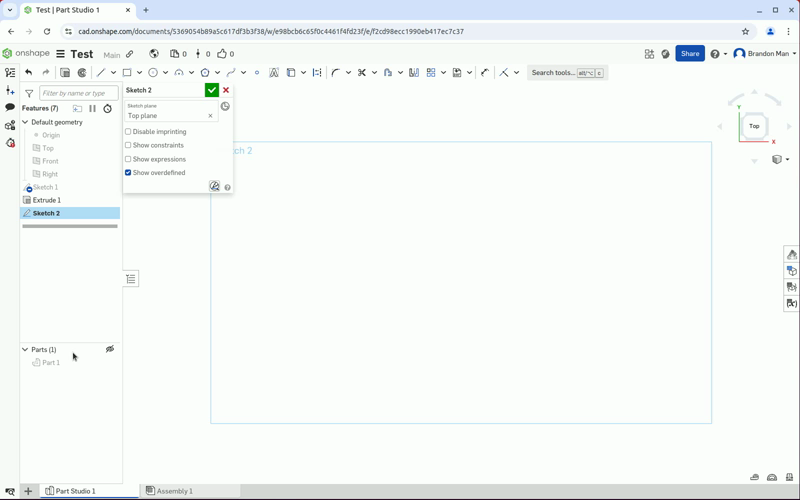
key(a)
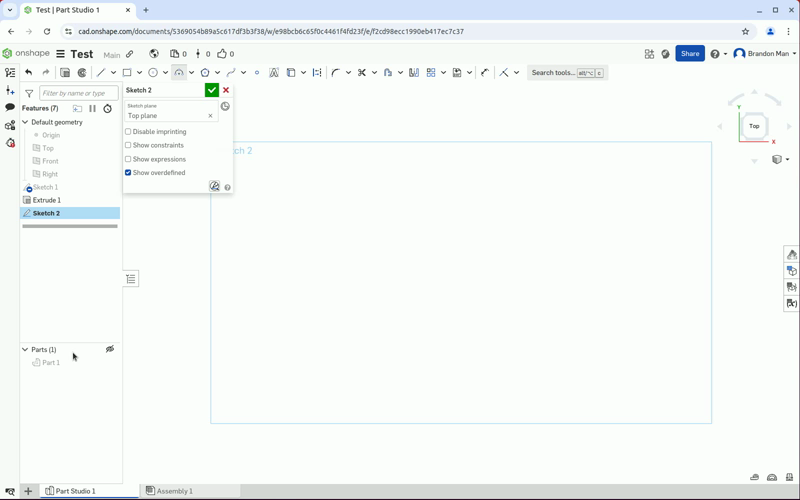
key_down(shift)
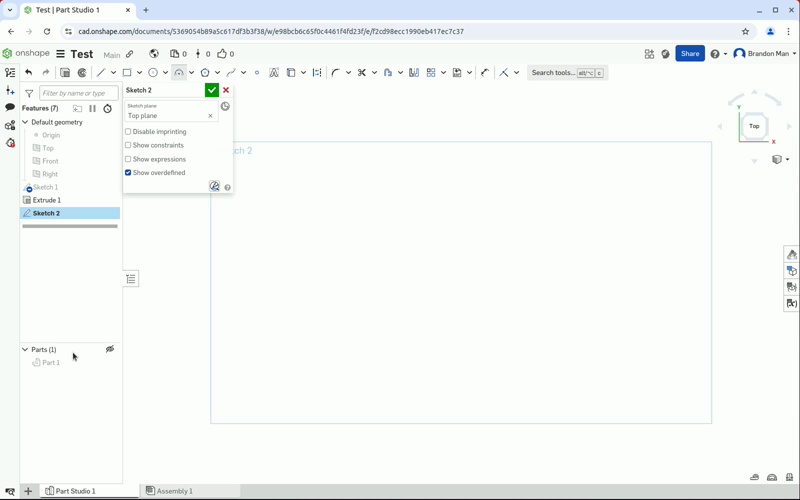
mouse_move(460, 301)
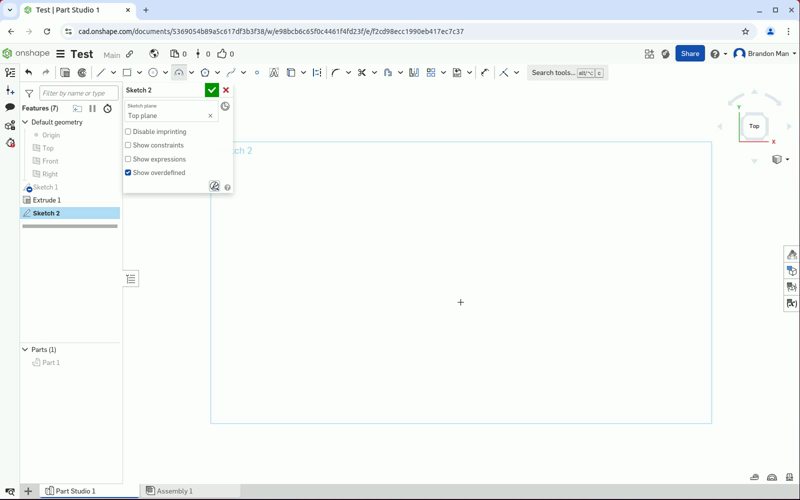
click(460, 301)
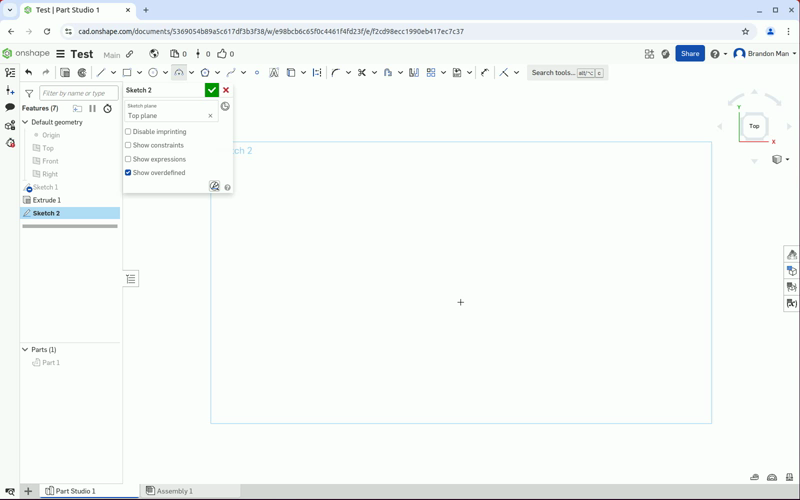
key_up(shift)
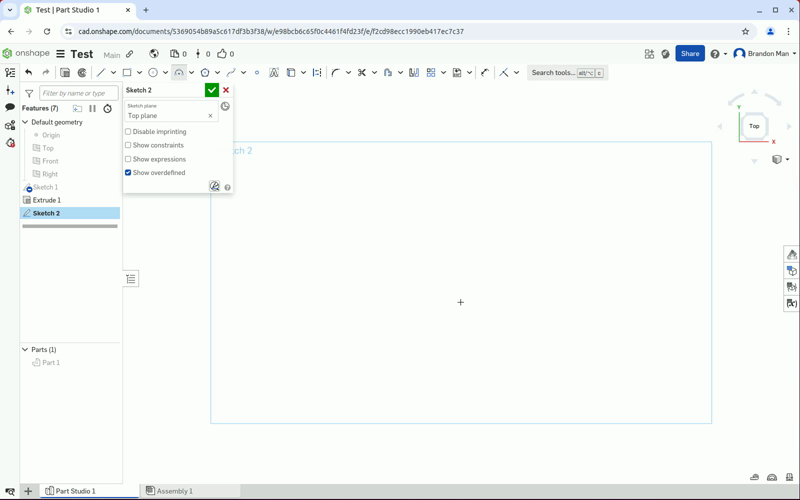
key_down(shift)
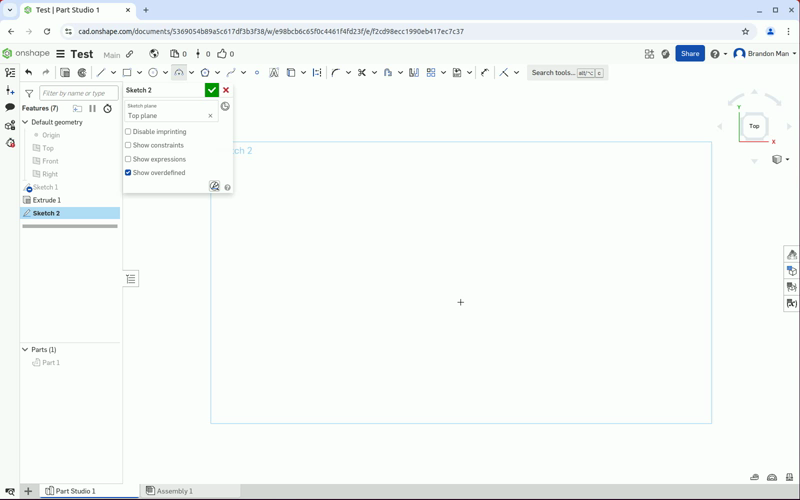
mouse_move(460, 263)
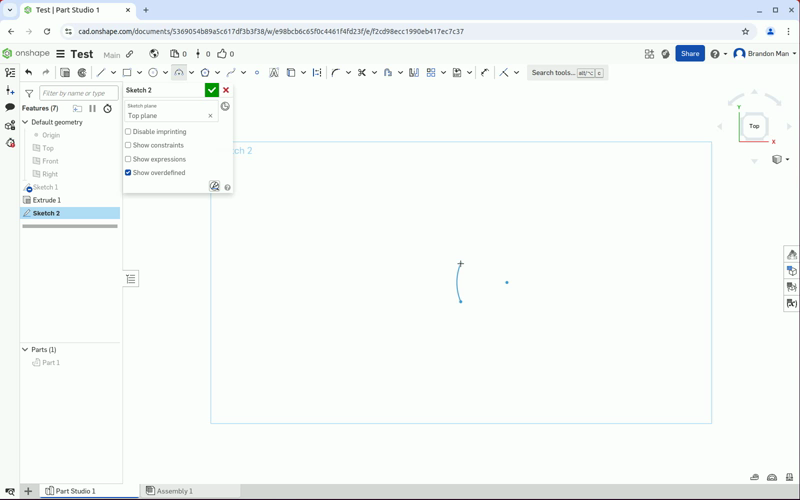
click(460, 263)
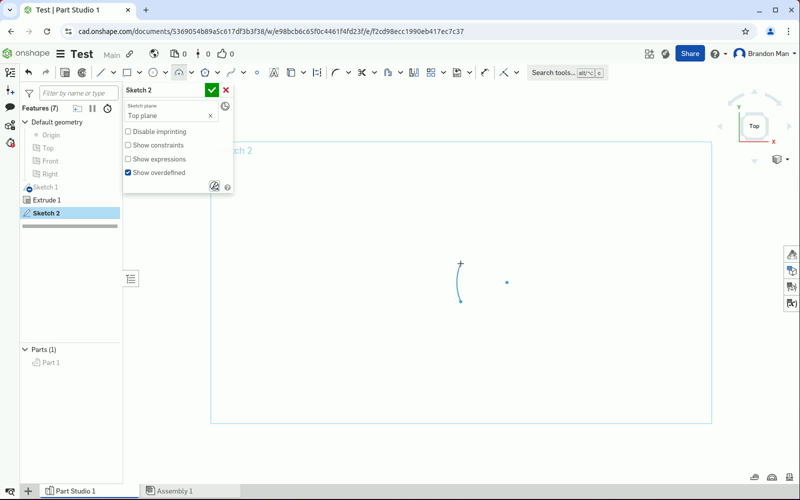
mouse_move(480, 282)
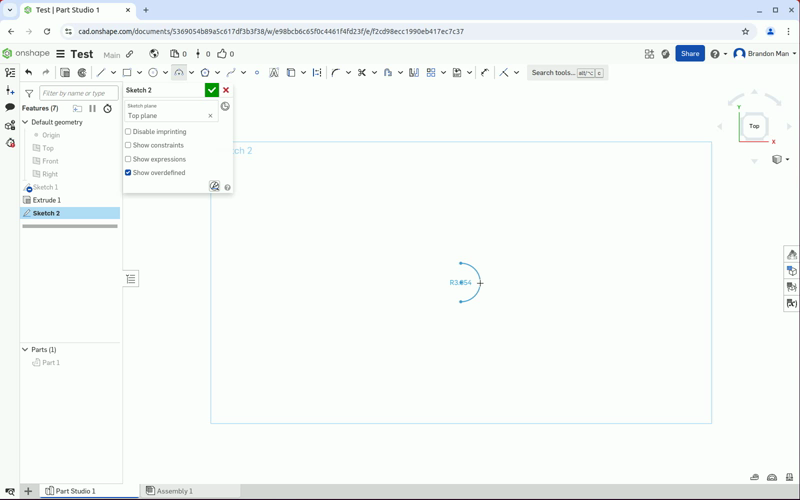
click(480, 282)
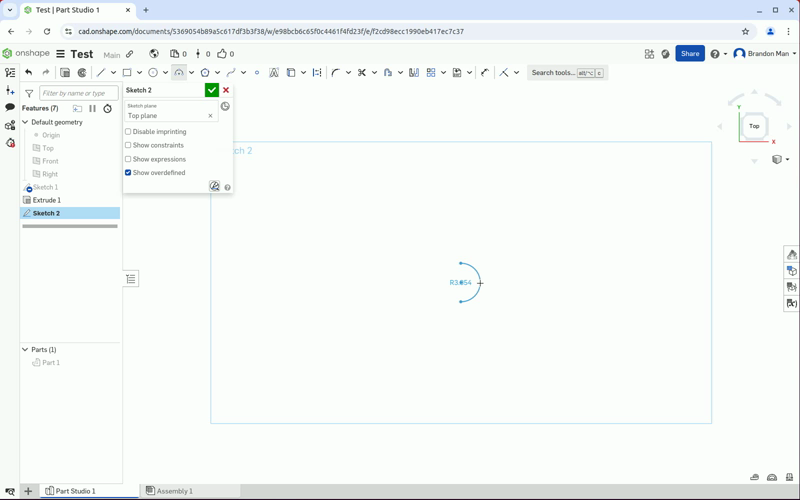
key_up(shift)
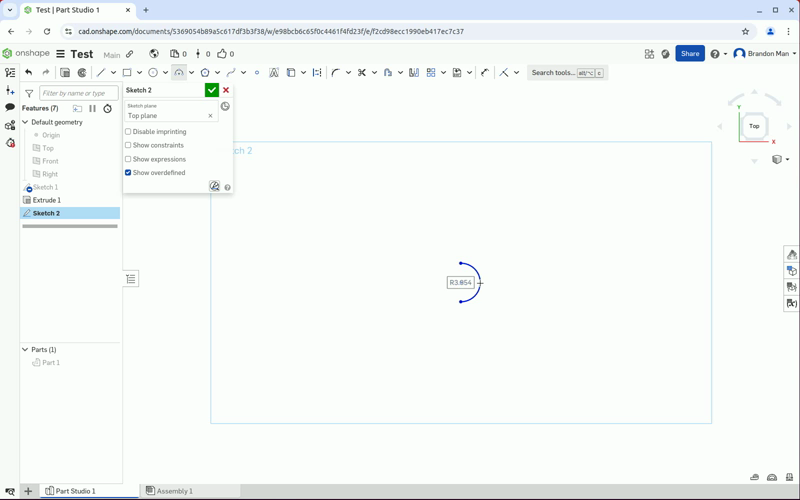
key(esc)
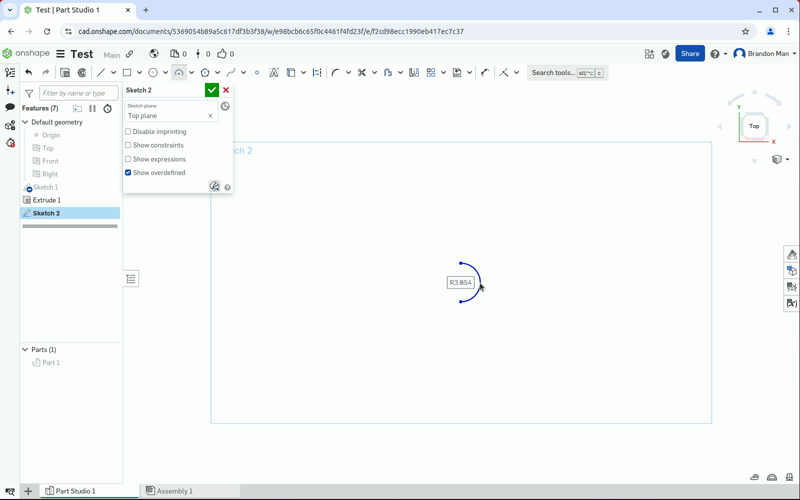
key(l)
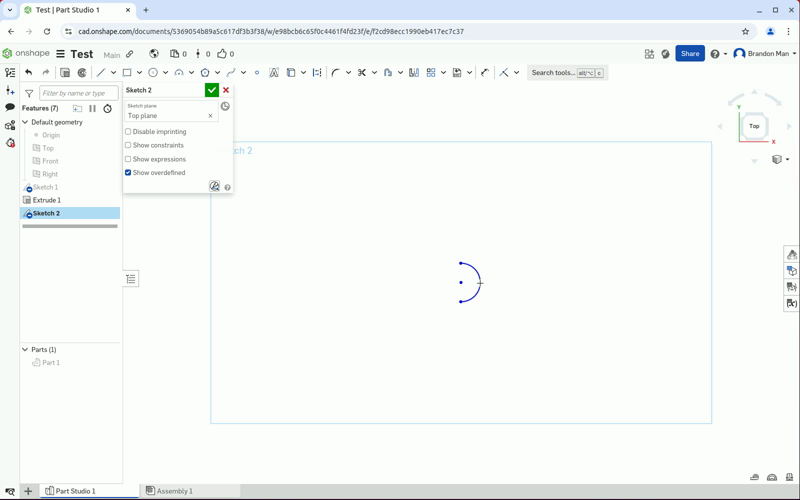
mouse_move(460, 263)
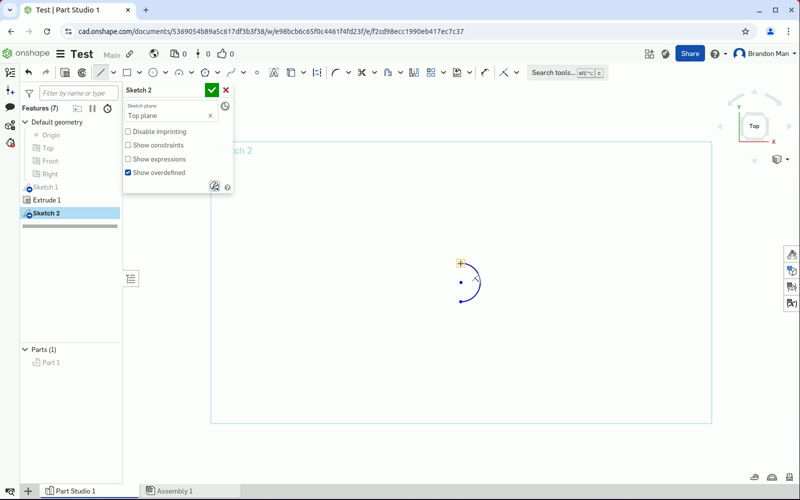
click(460, 263)
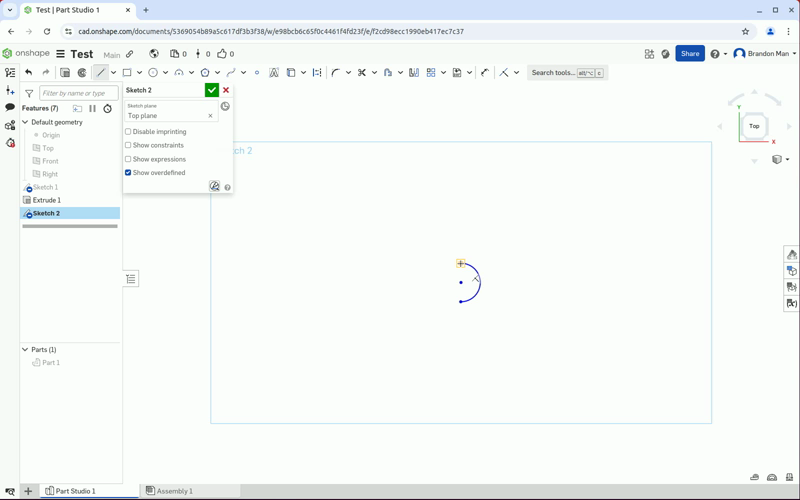
key_down(shift)
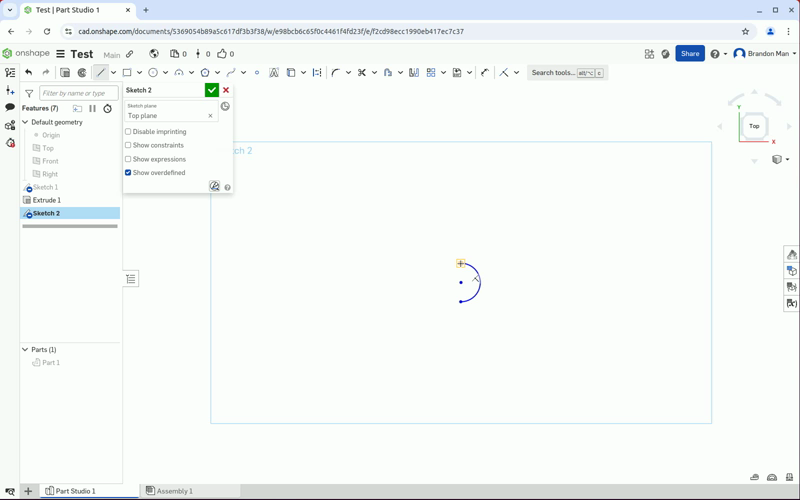
mouse_move(490, 263)
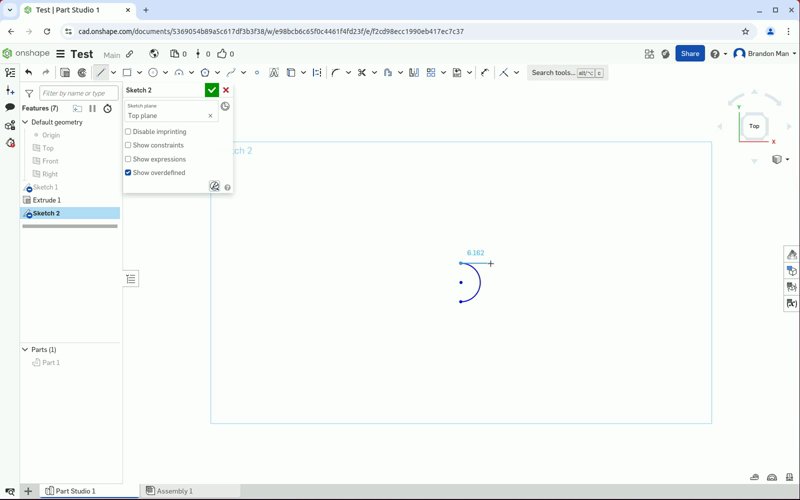
mouse_move(460, 273)
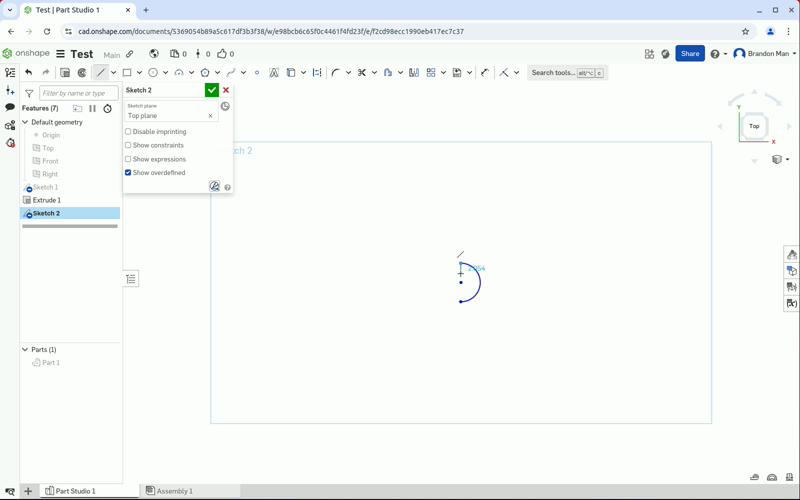
click(460, 273)
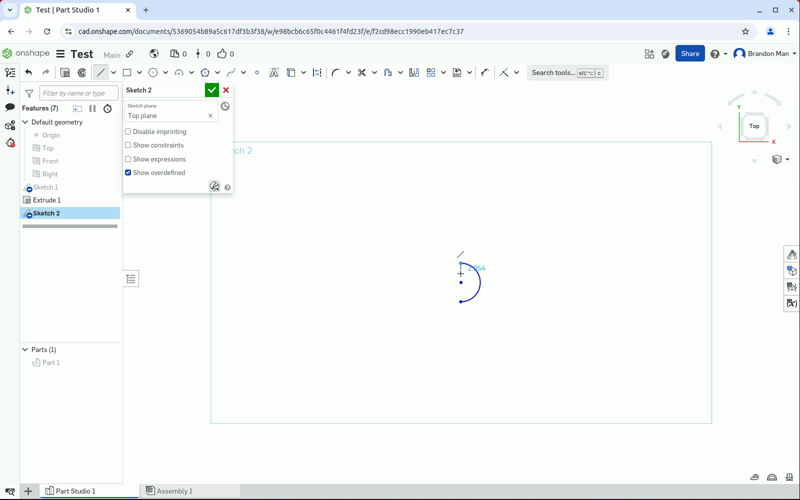
key_up(shift)
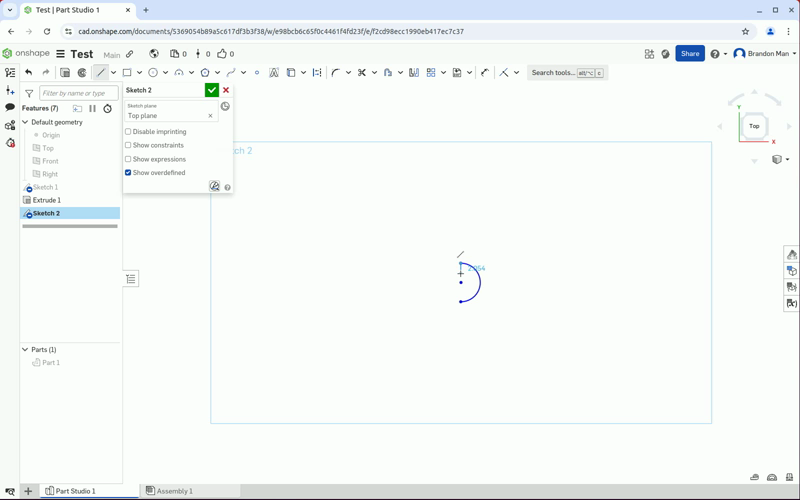
key(esc)
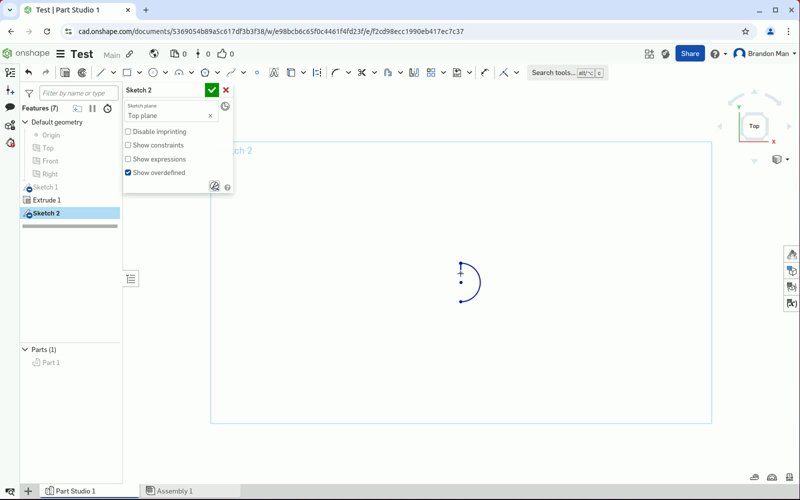
key(a)
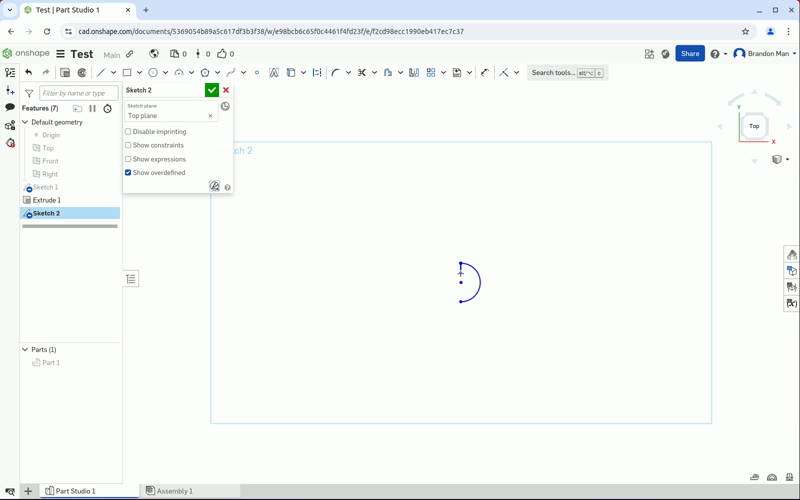
mouse_move(460, 273)
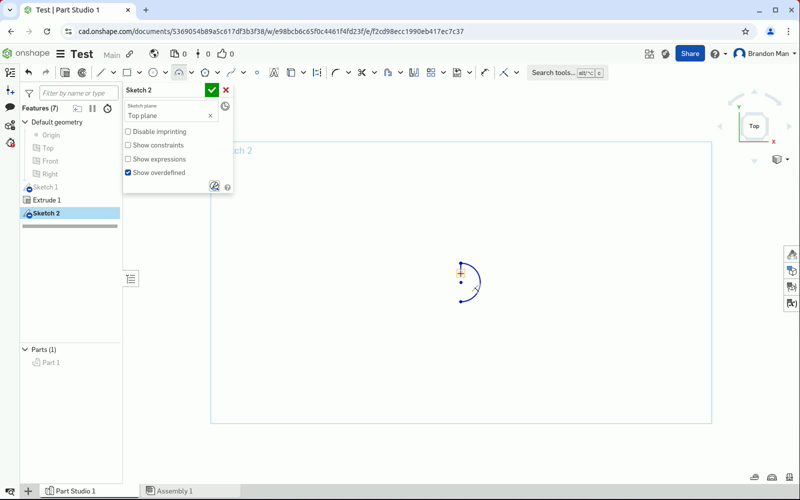
click(460, 273)
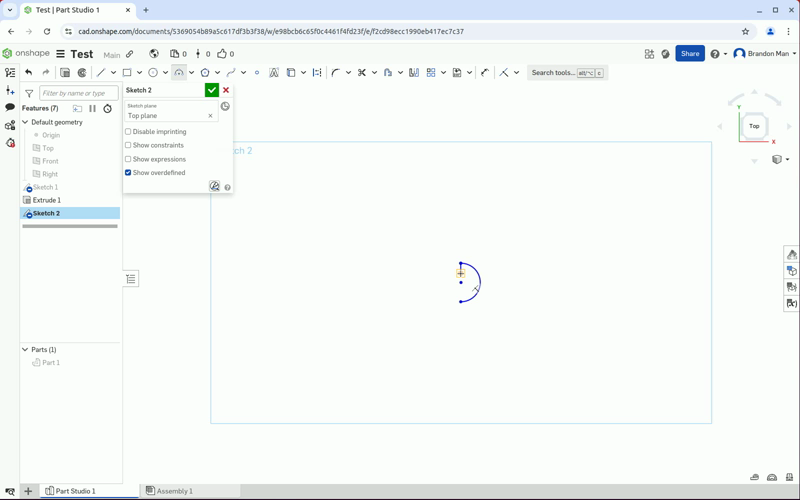
key_down(shift)
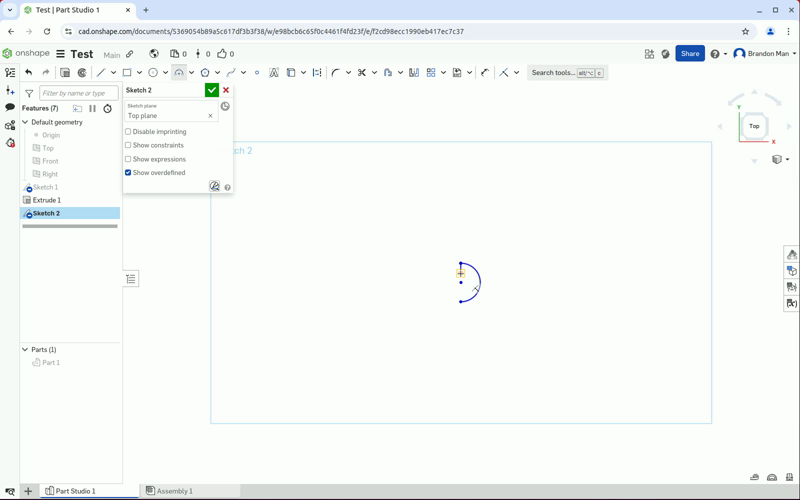
mouse_move(460, 291)
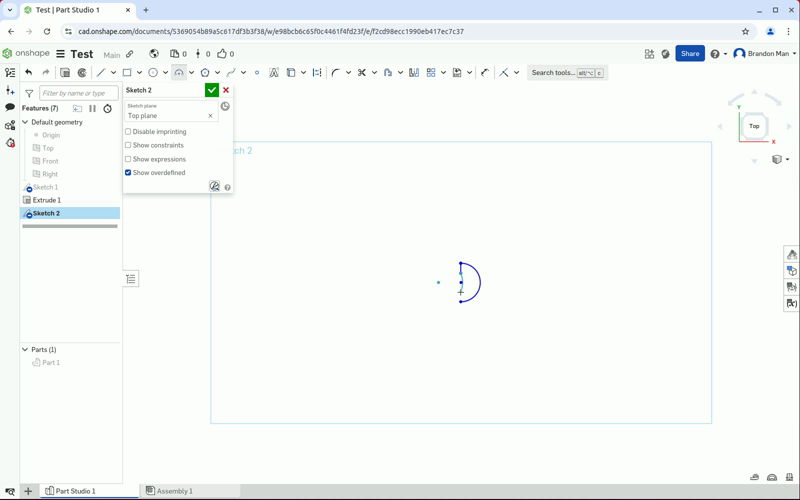
click(460, 291)
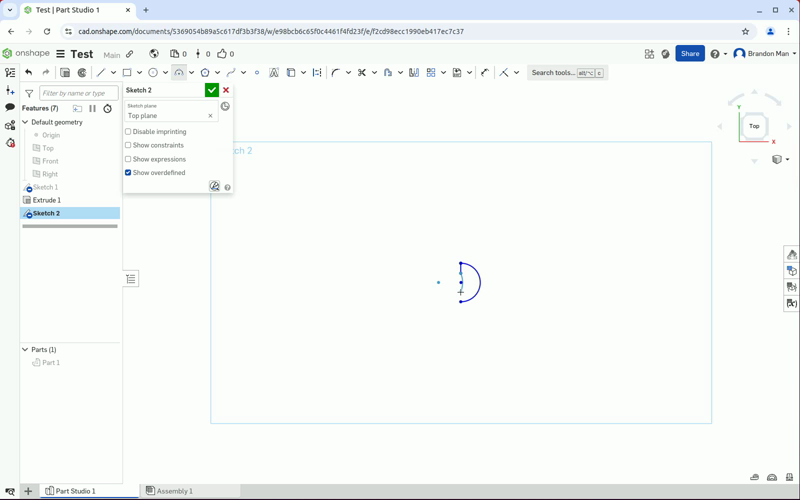
mouse_move(470, 282)
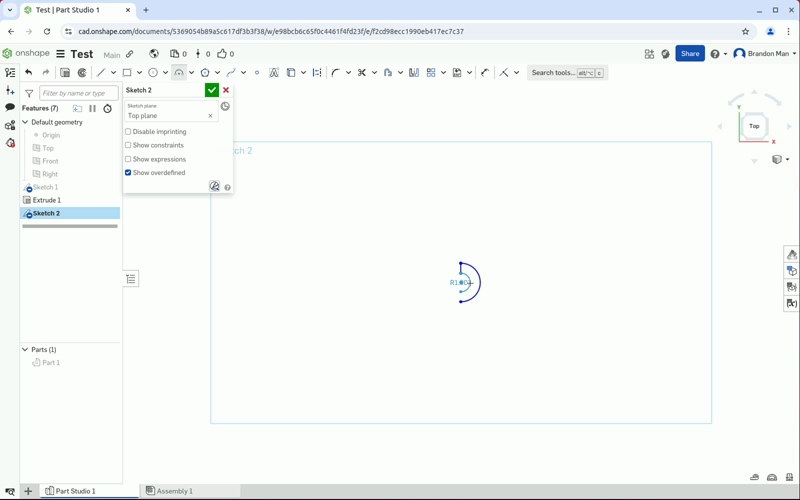
click(470, 282)
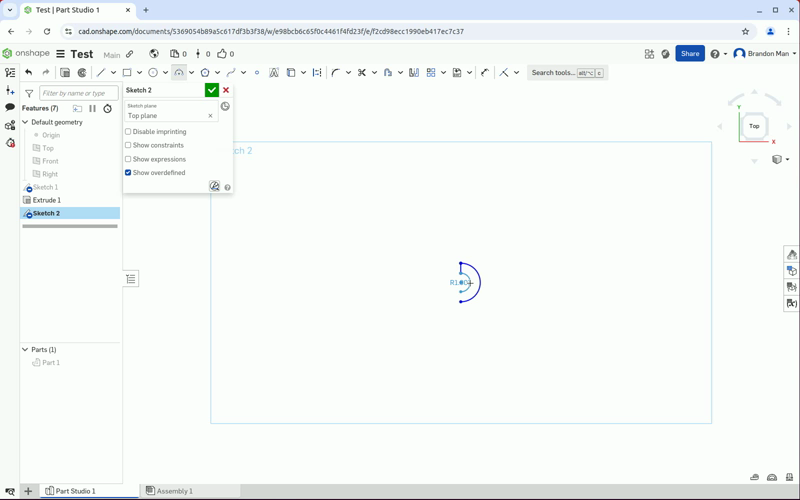
key_up(shift)
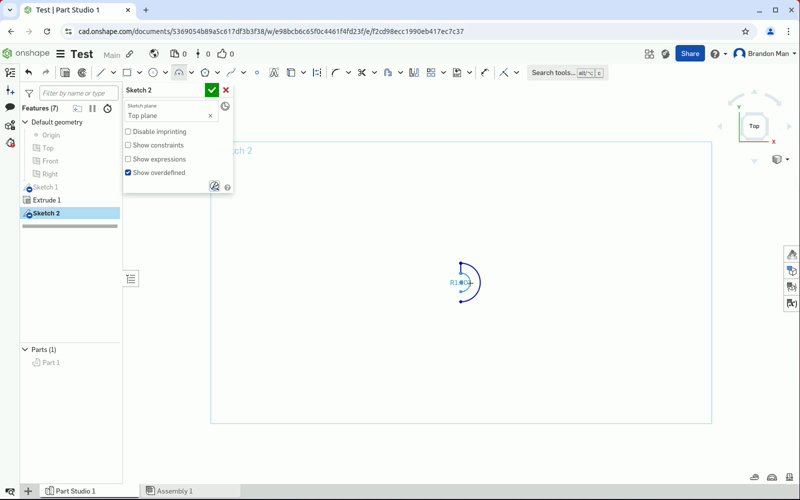
key(esc)
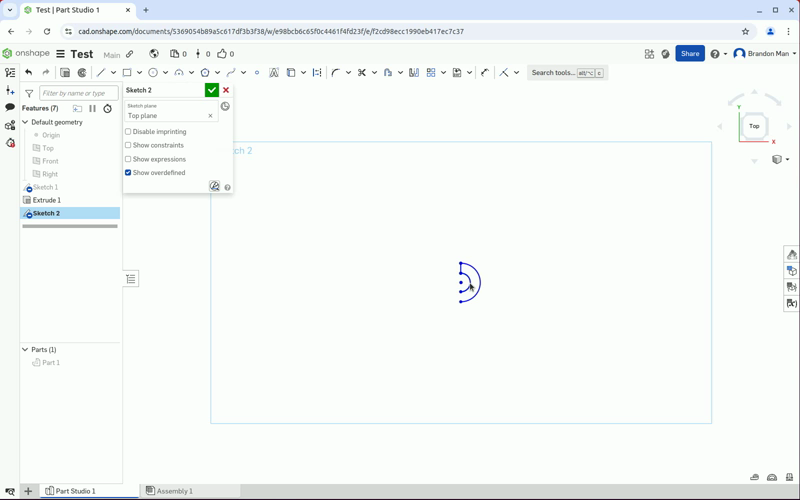
key(l)
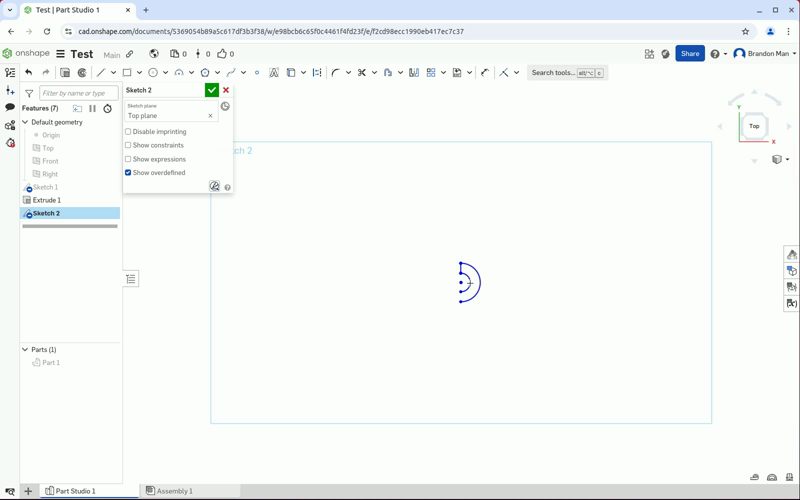
mouse_move(460, 291)
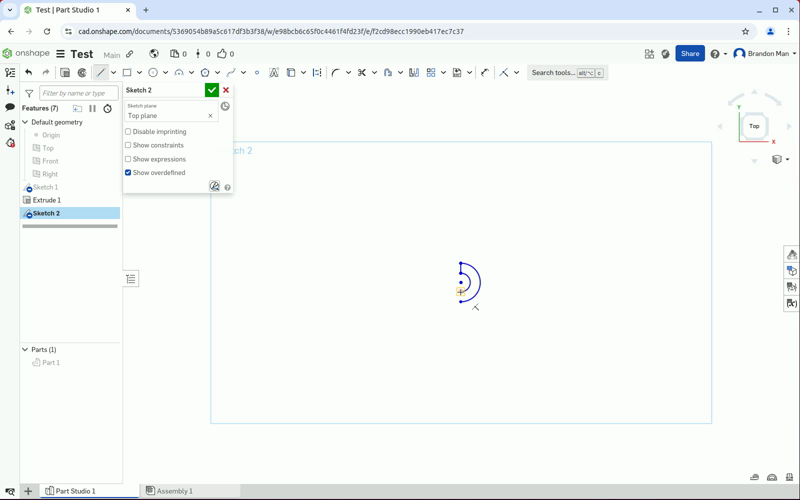
click(460, 291)
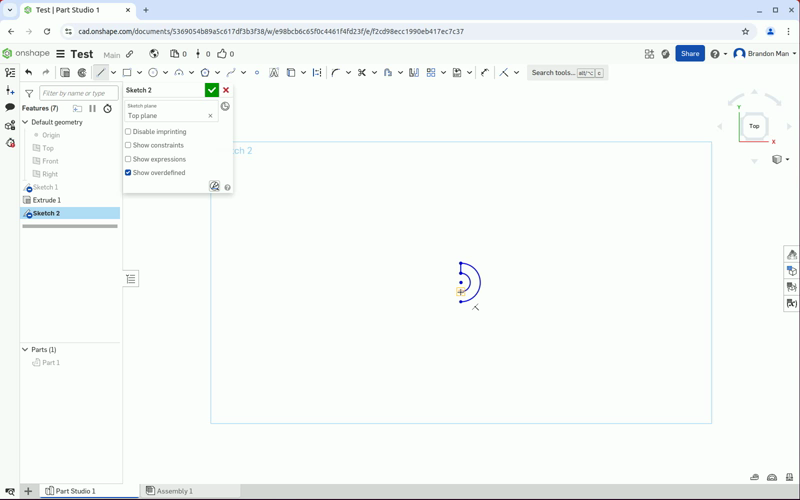
mouse_move(490, 291)
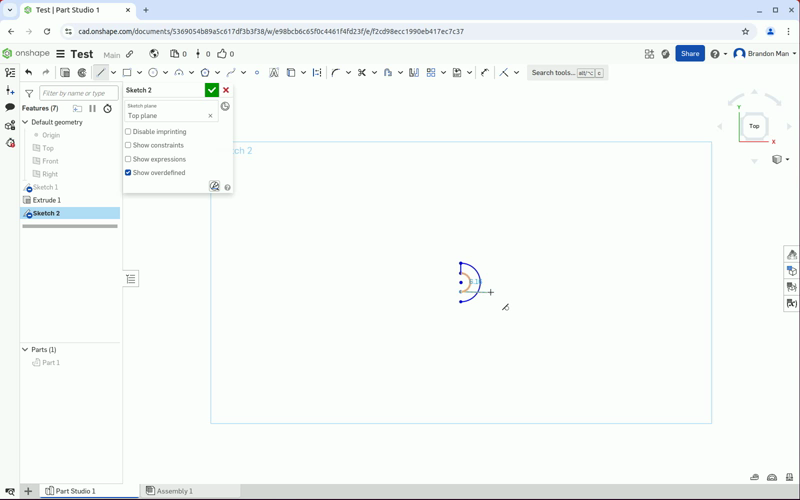
key_down(shift)
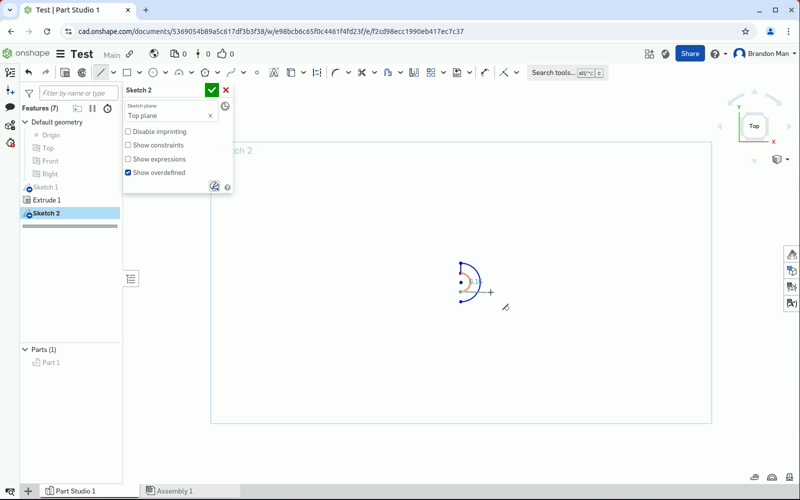
mouse_move(460, 301)
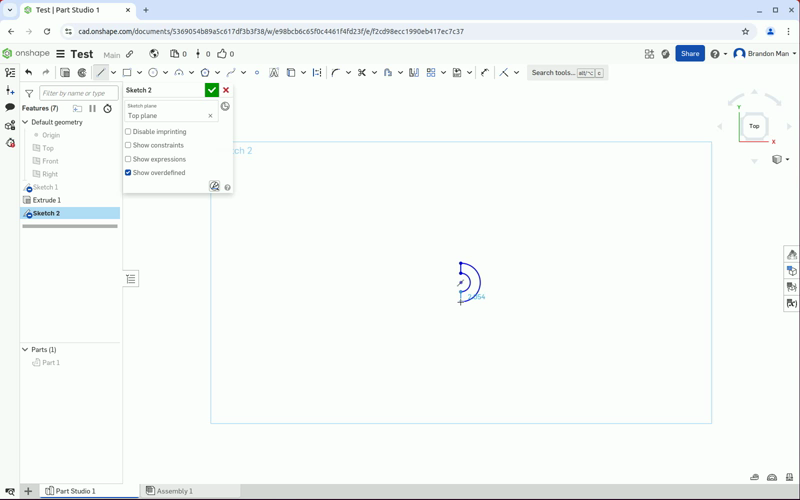
key_up(shift)
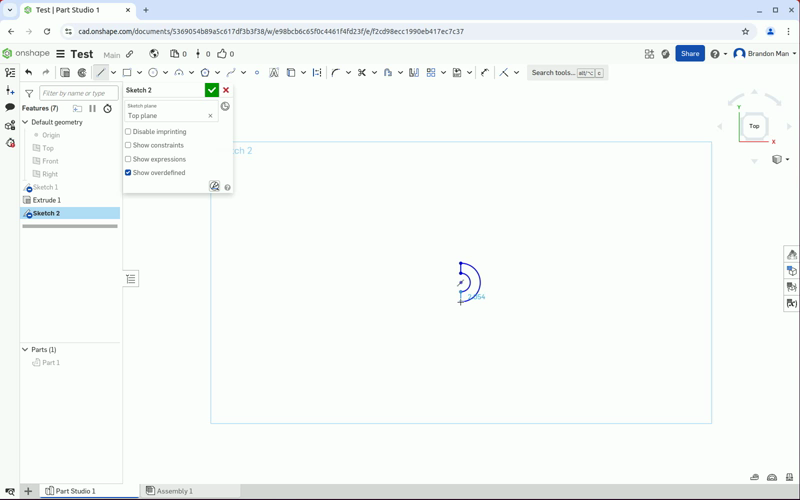
click(460, 301)
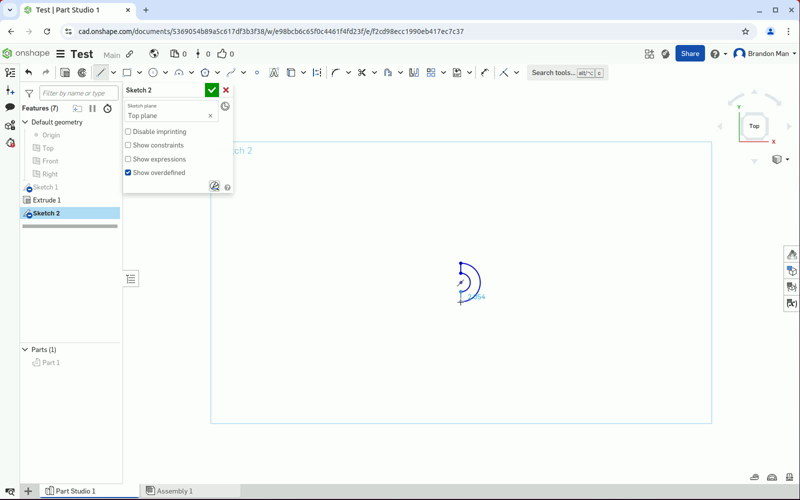
key(esc)
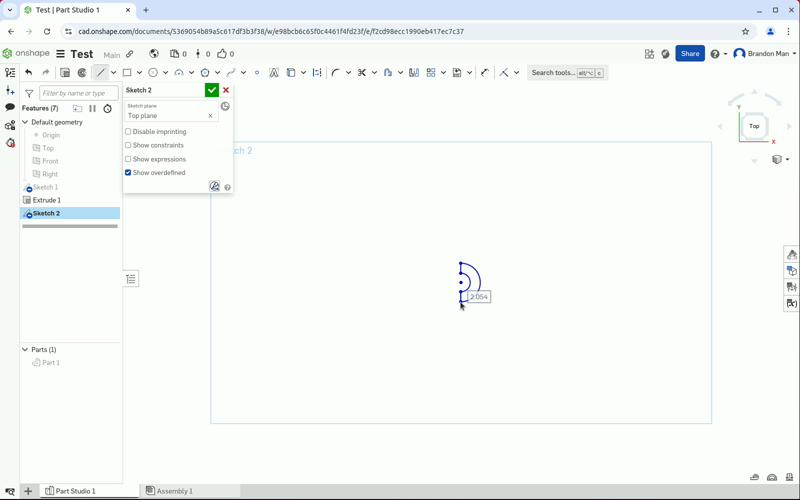
mouse_move(468, 283)
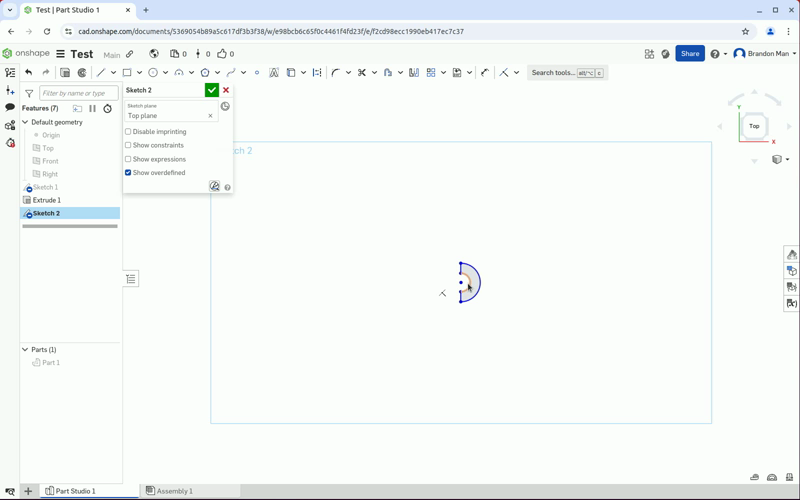
scroll(6)
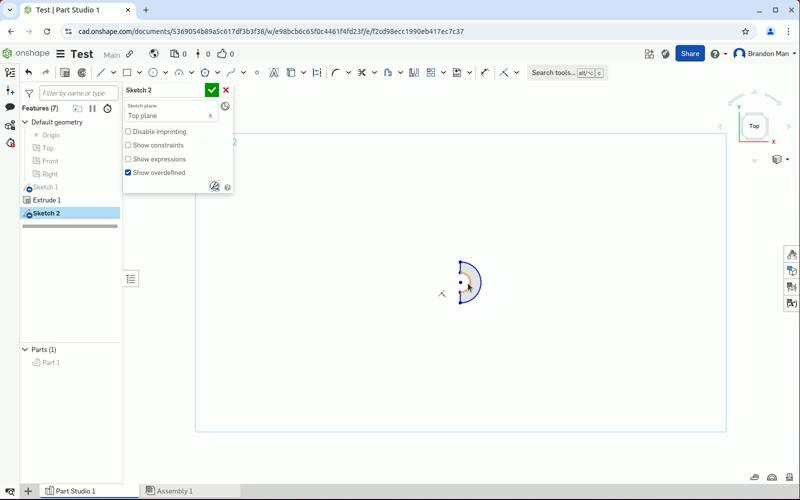
scroll(6)
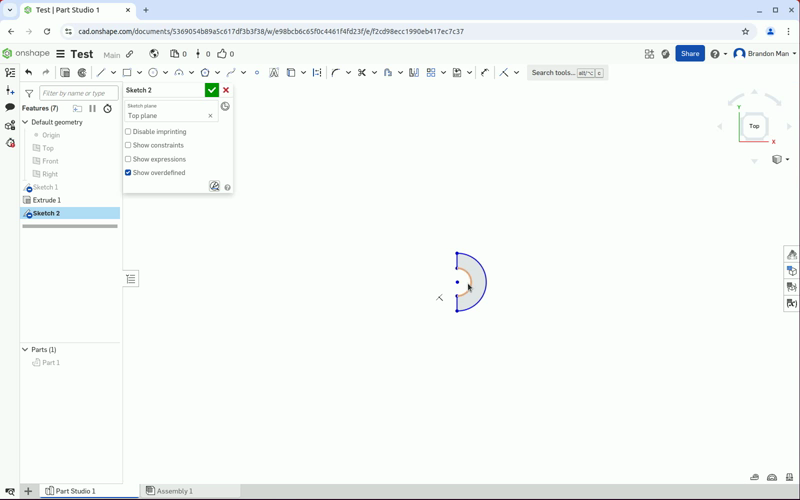
scroll(6)
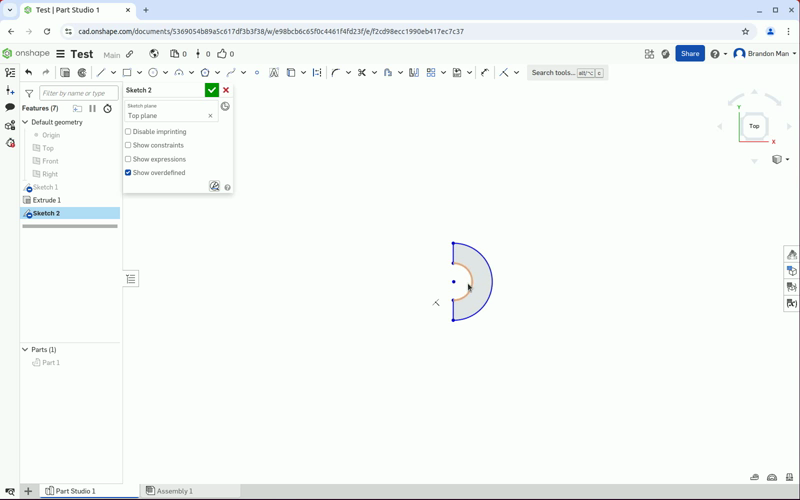
scroll(6)
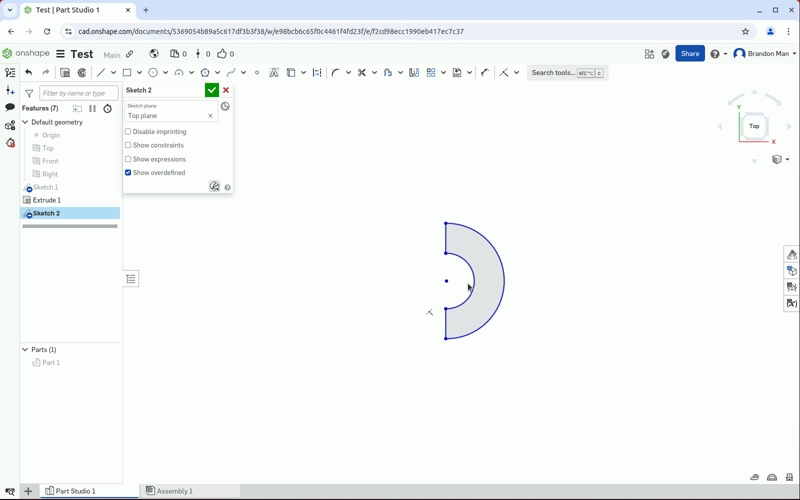
scroll(6)
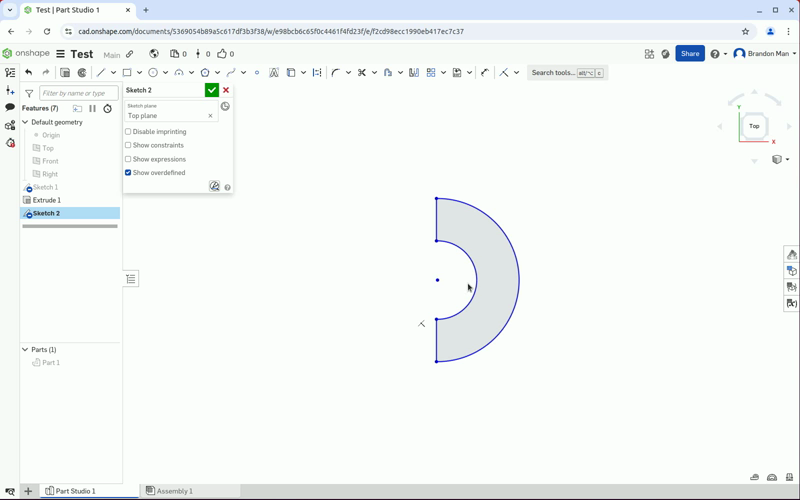
scroll(6)
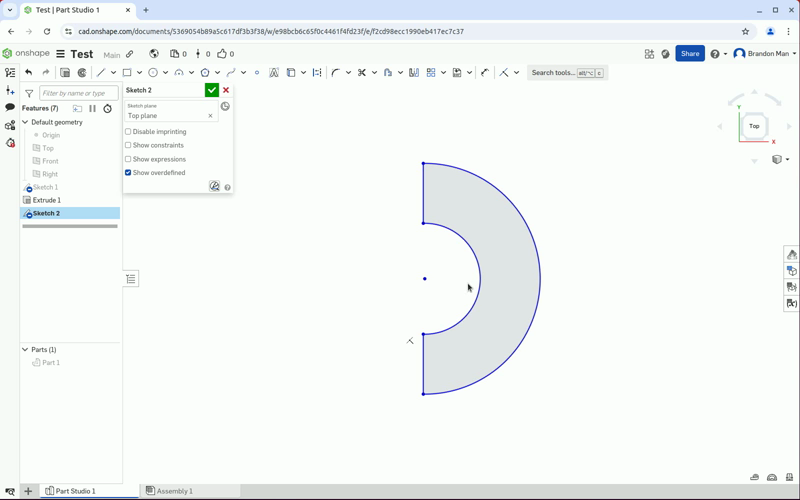
scroll(6)
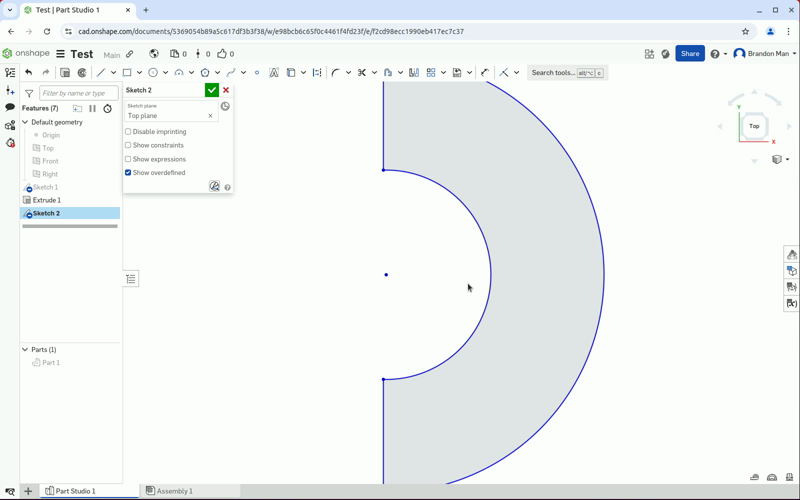
click(468, 283)
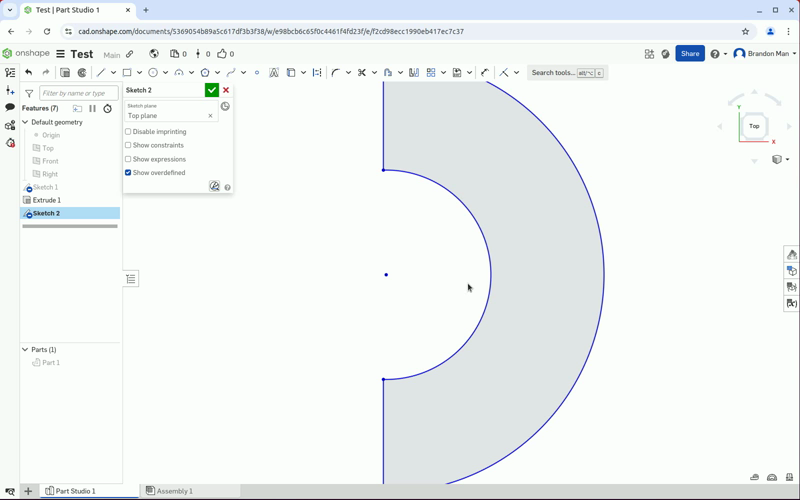
scroll(-6)
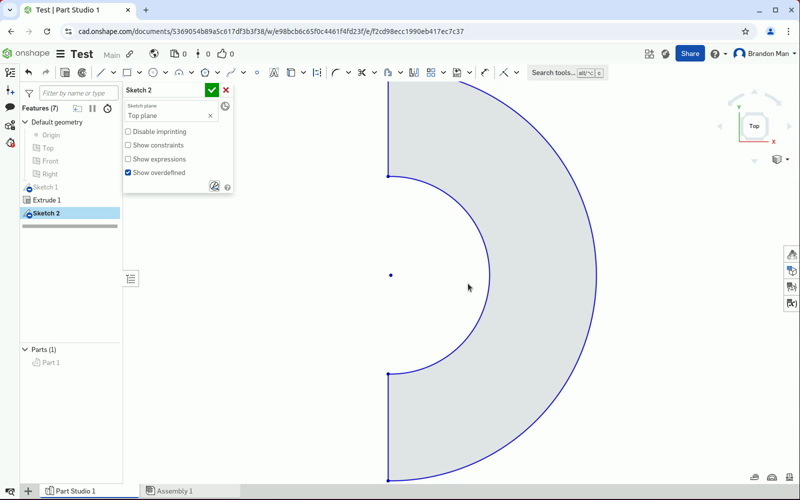
scroll(-6)
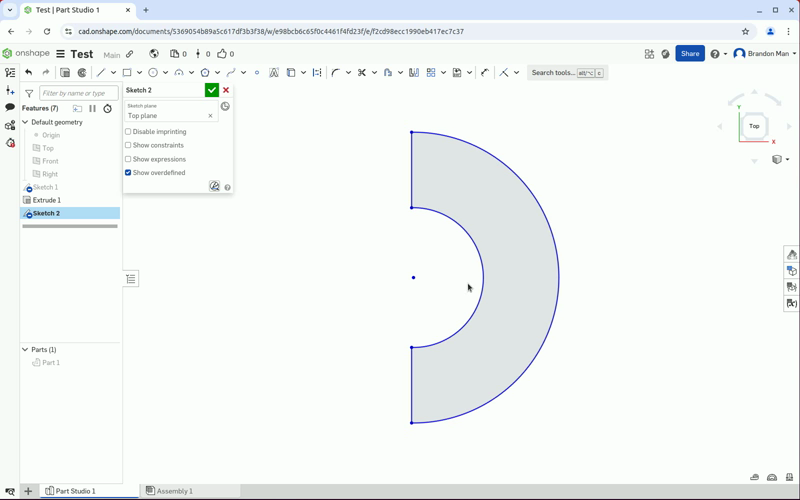
scroll(-6)
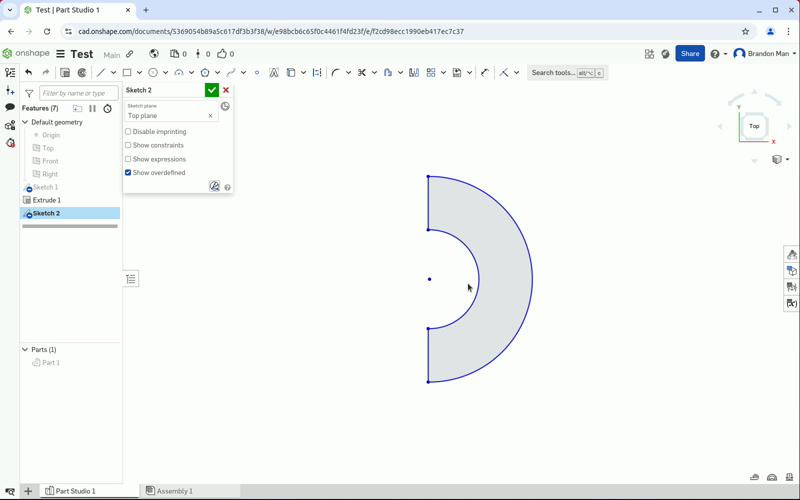
scroll(-6)
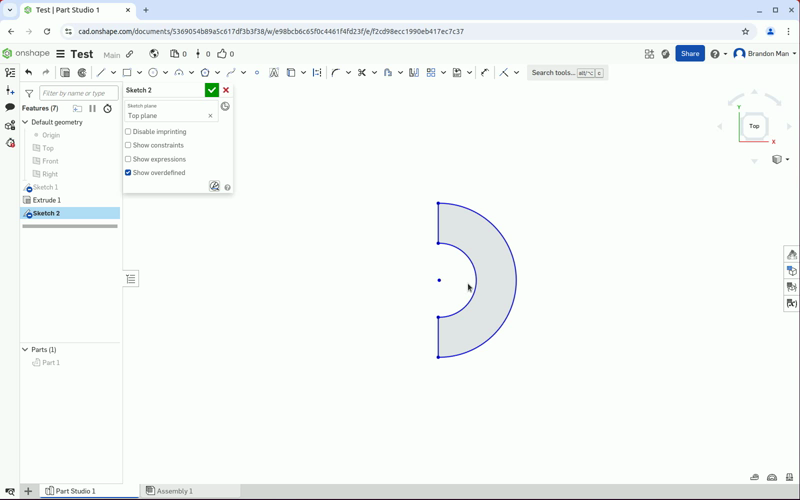
scroll(-6)
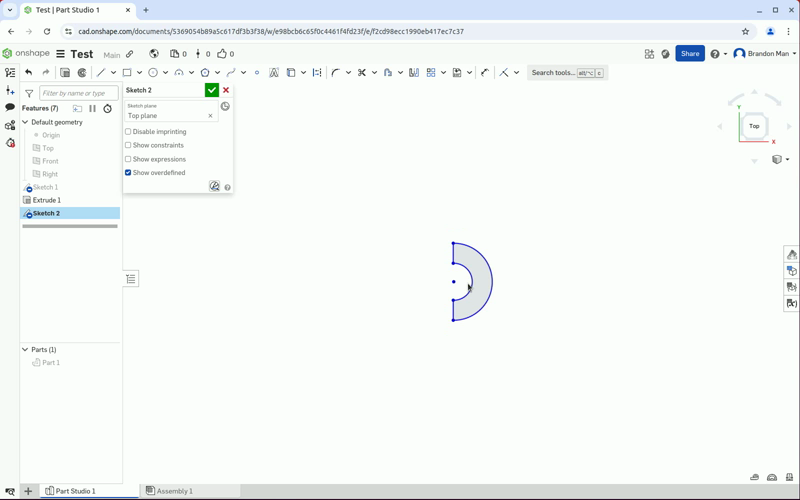
scroll(-6)
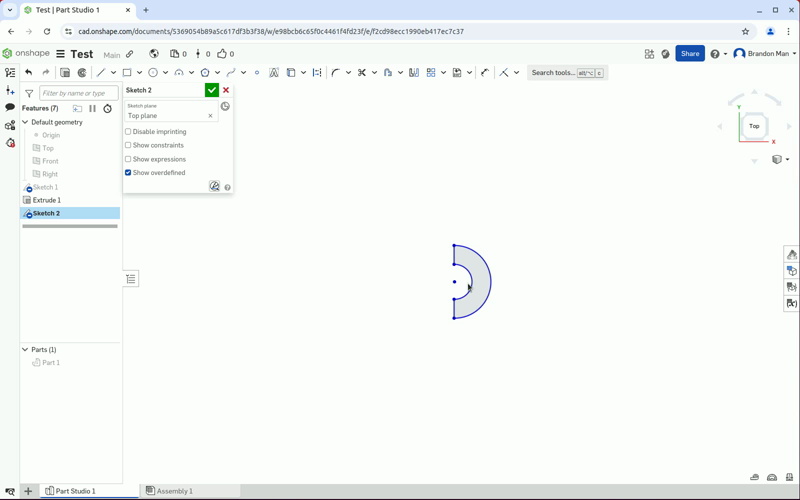
scroll(-6)
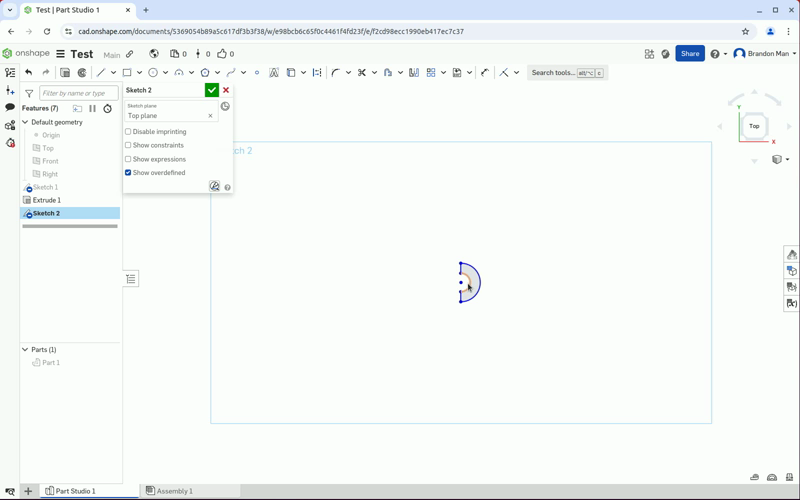
mouse_move(73, 352)
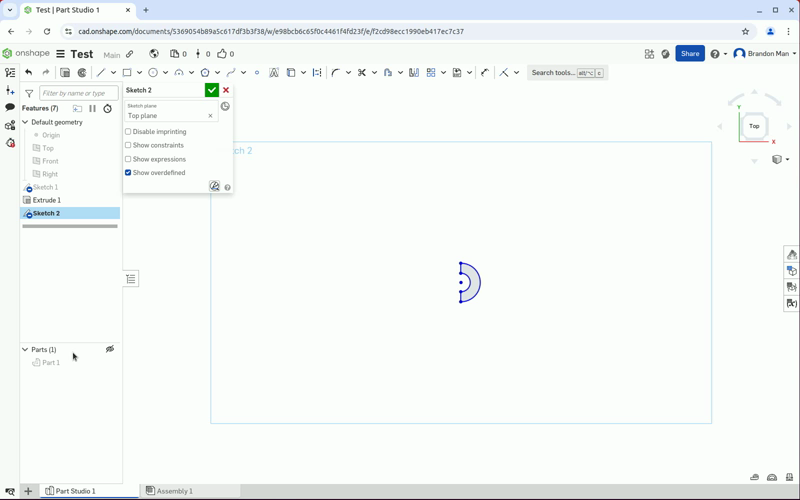
key(shift+y)
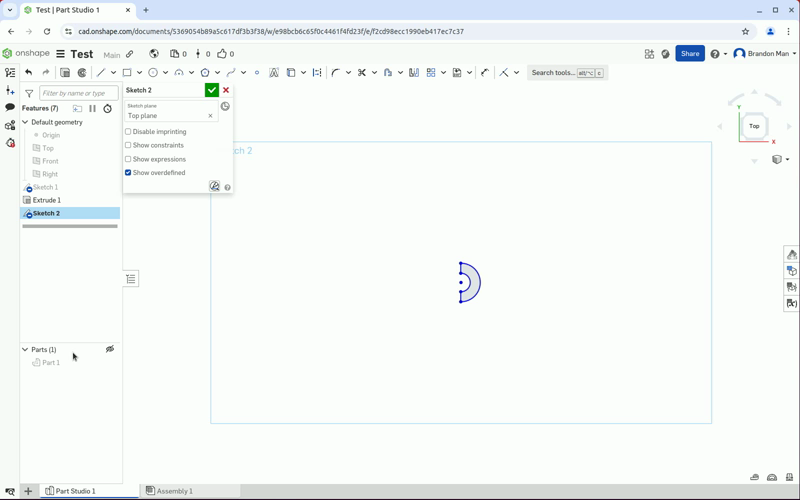
key(shift+e)
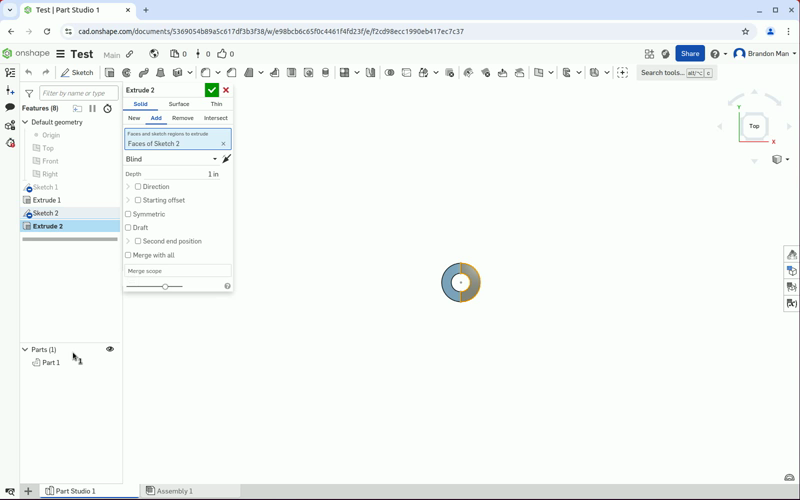
mouse_move(143, 106)
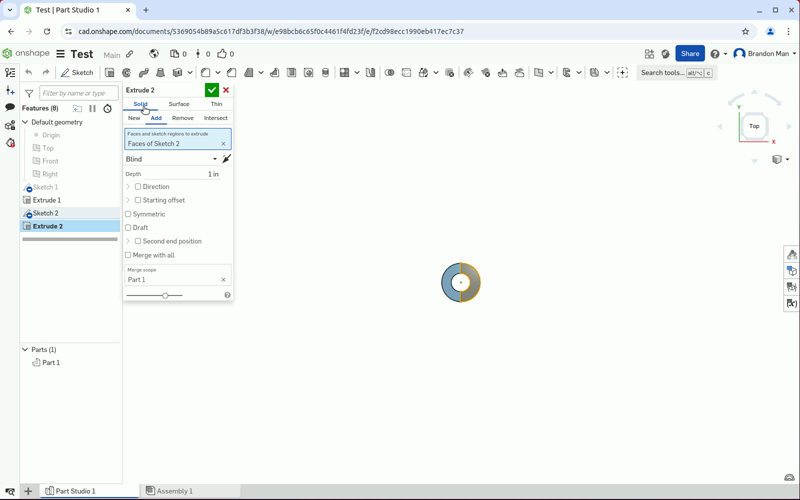
click(143, 106)
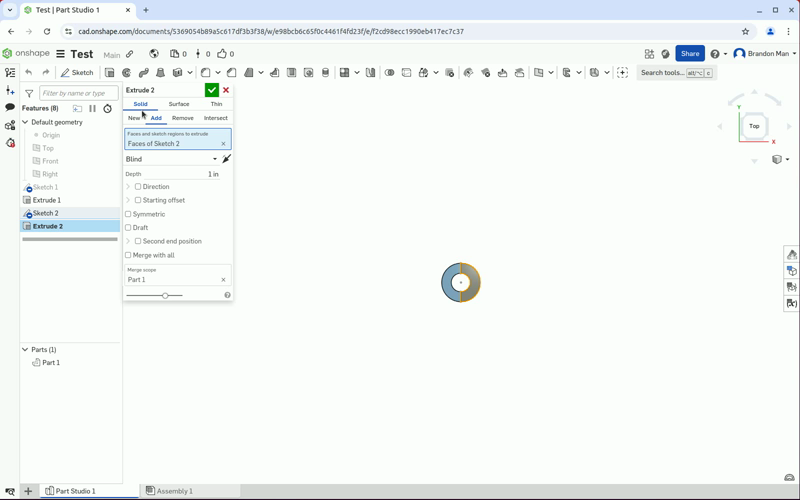
mouse_move(137, 120)
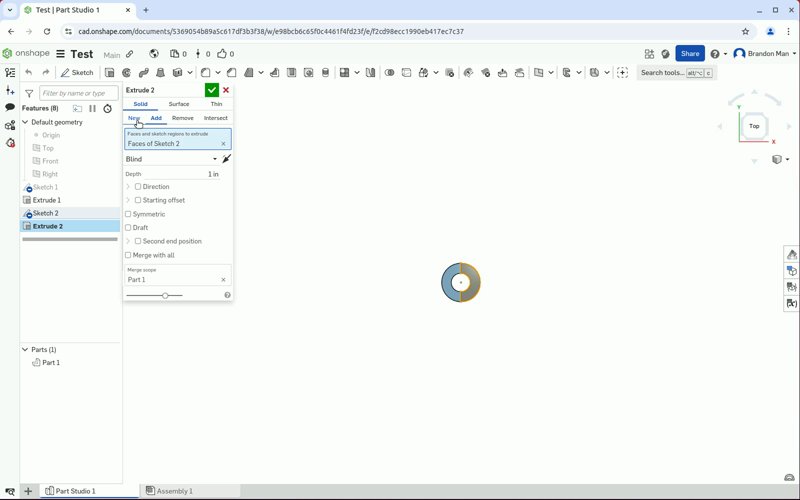
click(137, 120)
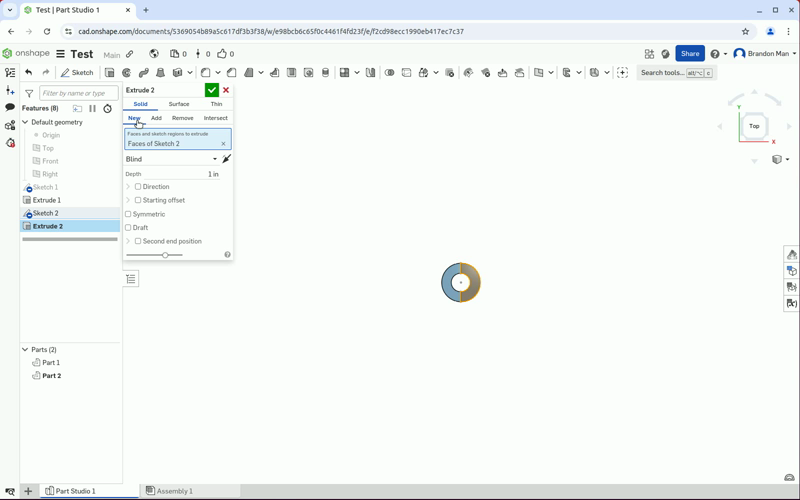
key(tab, 4)
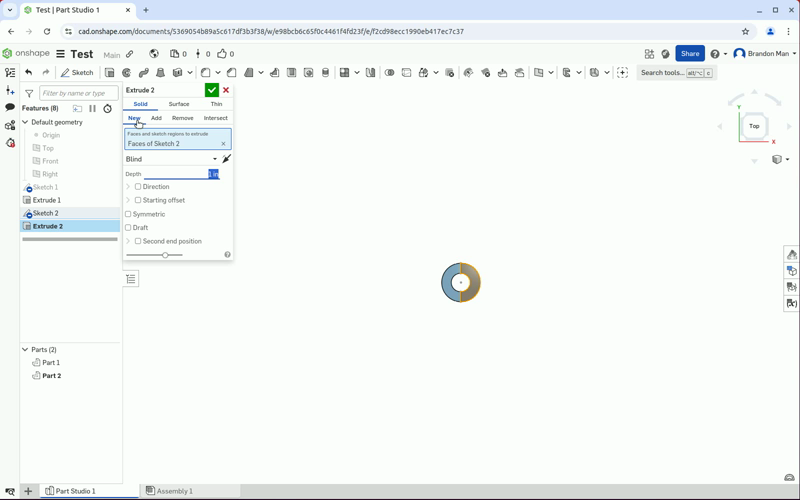
text(3.851)
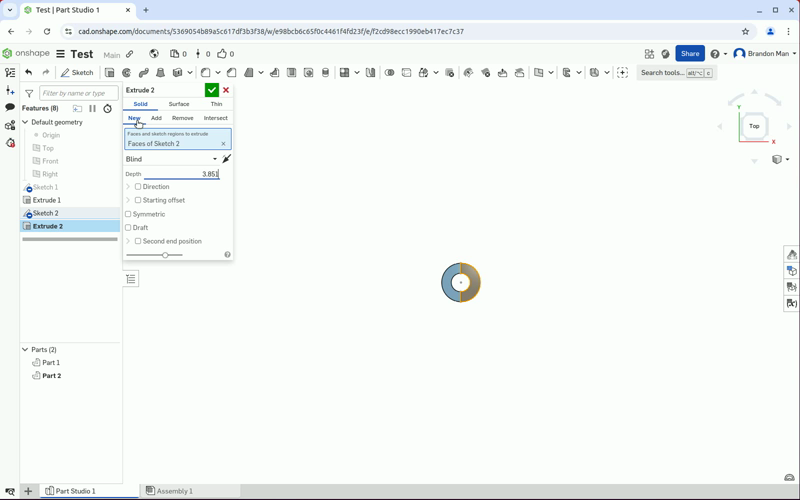
key(enter)
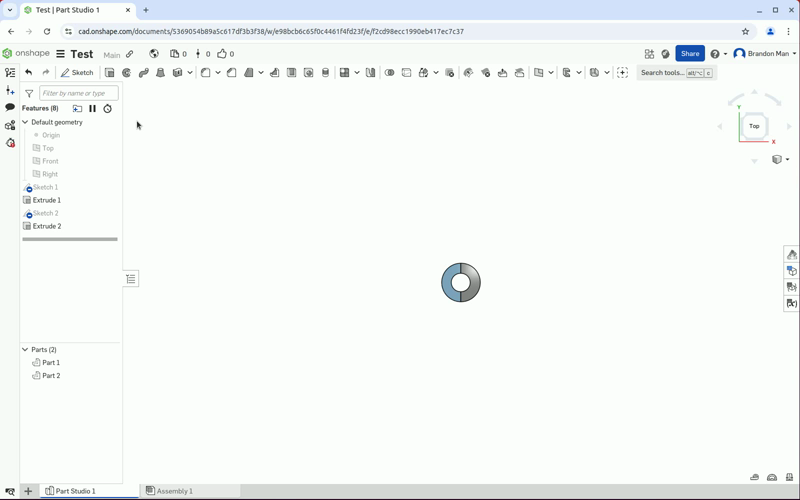
key(shift+h)
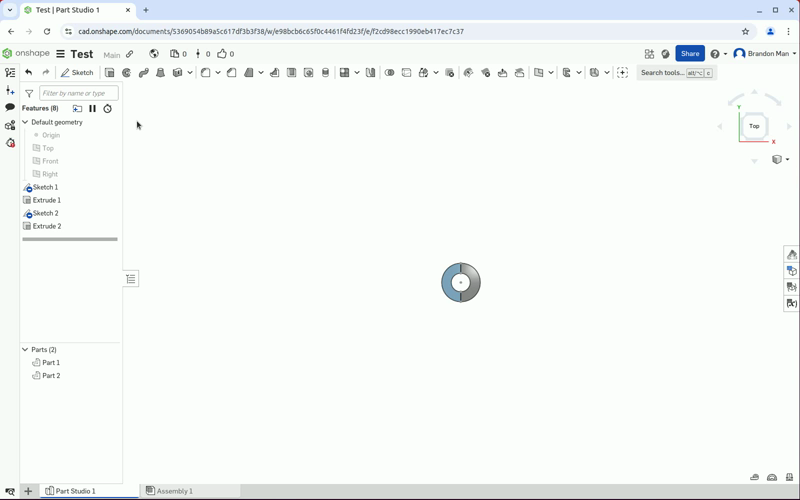
key(shift+h)
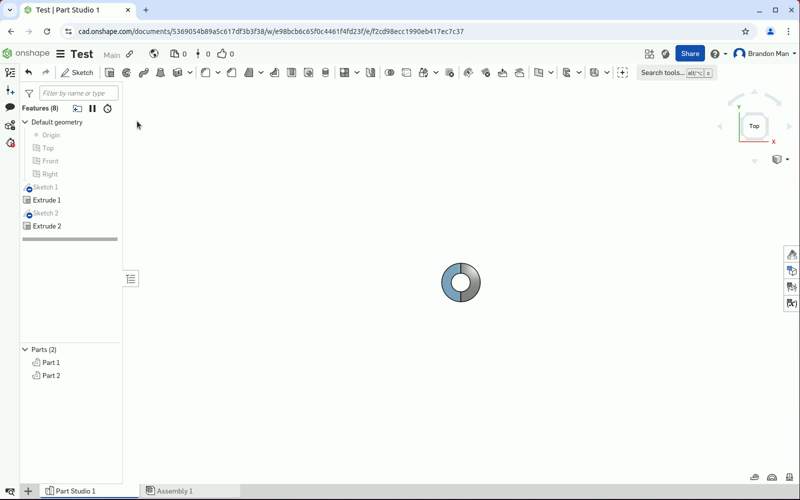
mouse_move(73, 189)
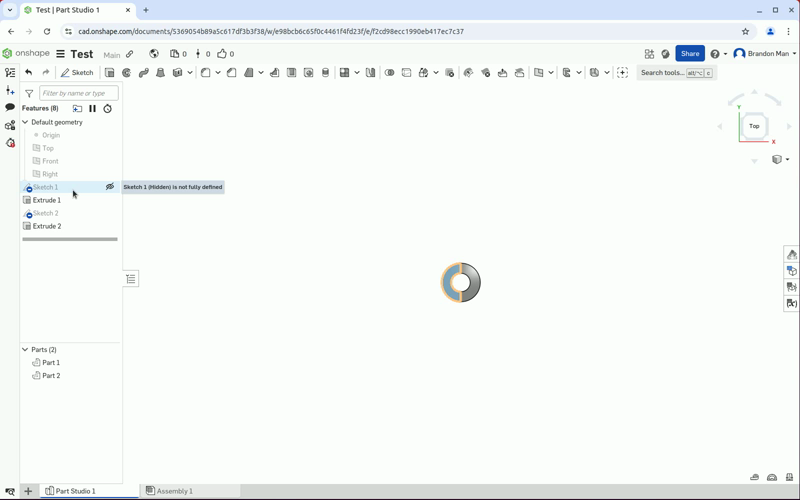
click(73, 189)
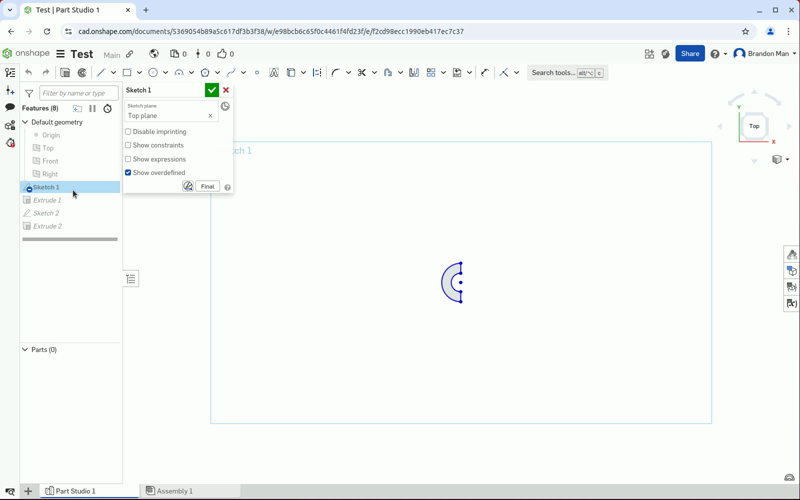
mouse_move(229, 92)
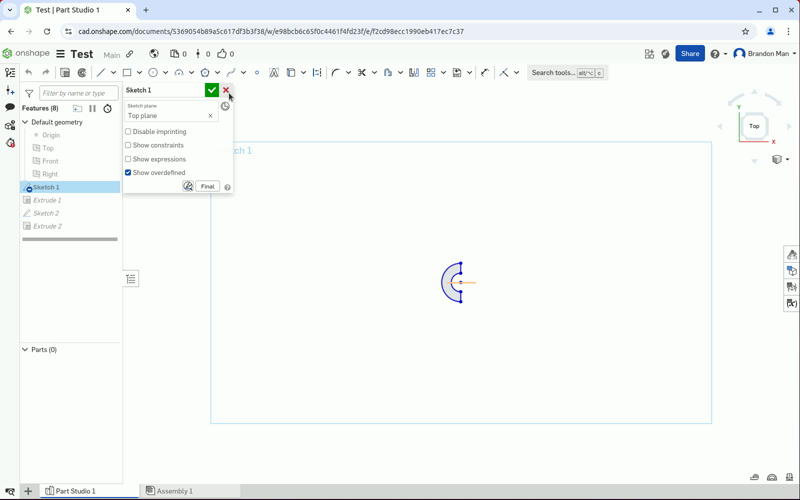
click(229, 92)
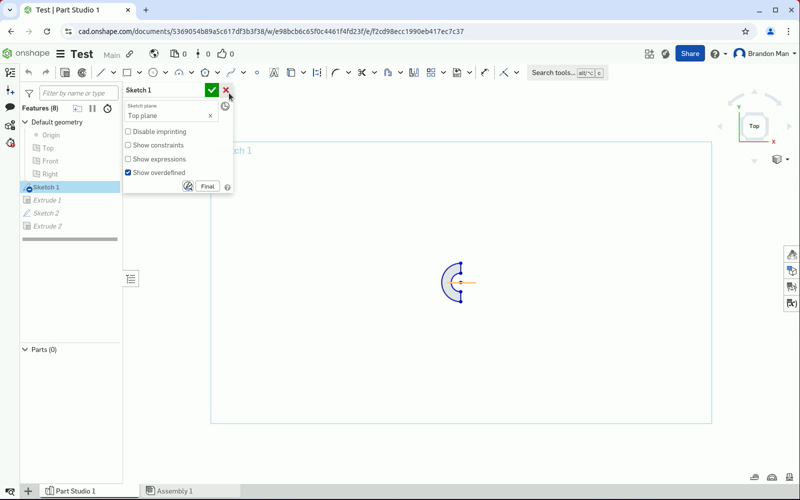
key(shift+s)
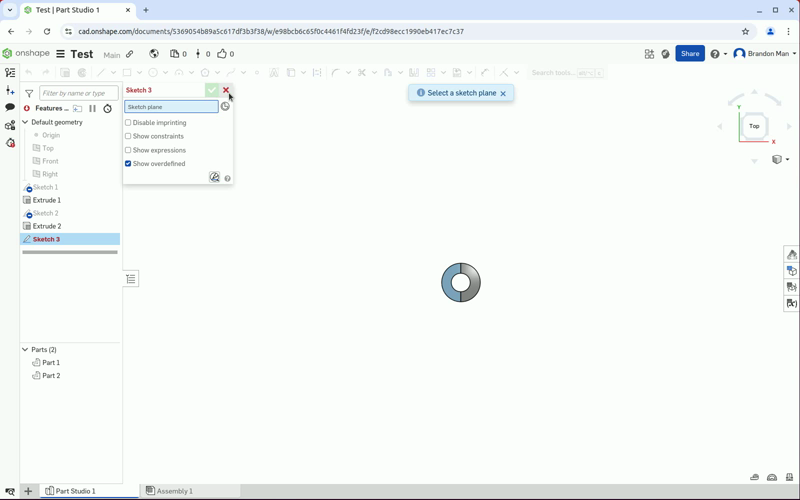
mouse_move(73, 150)
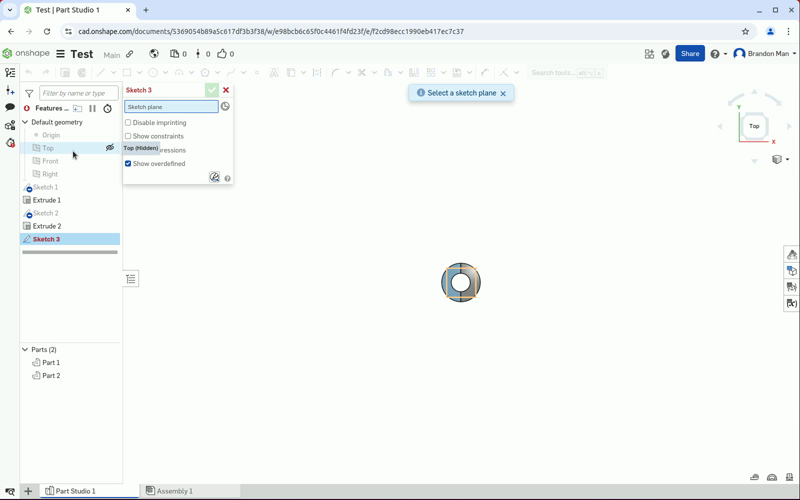
click(73, 150)
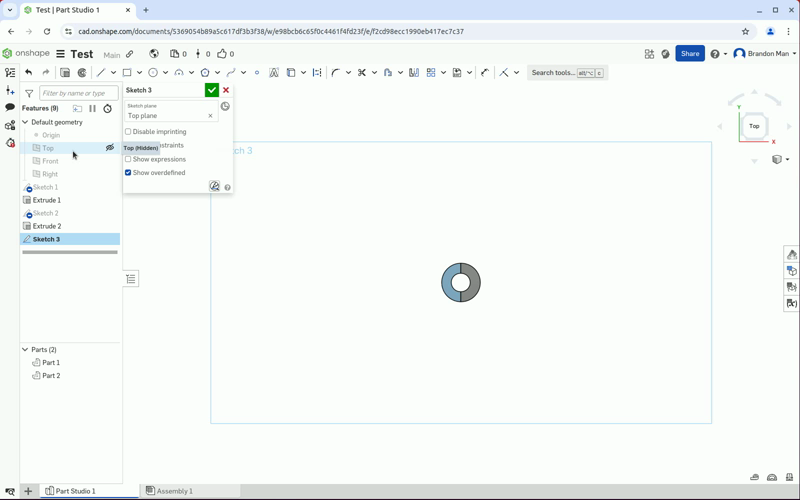
mouse_move(73, 352)
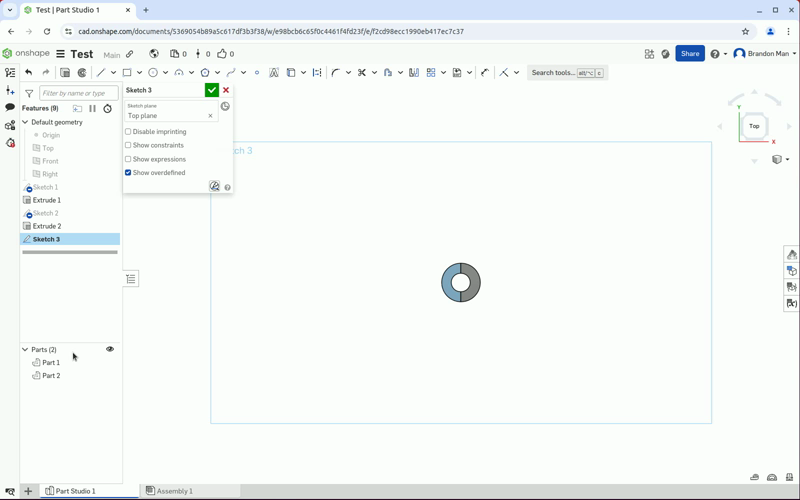
key(y)
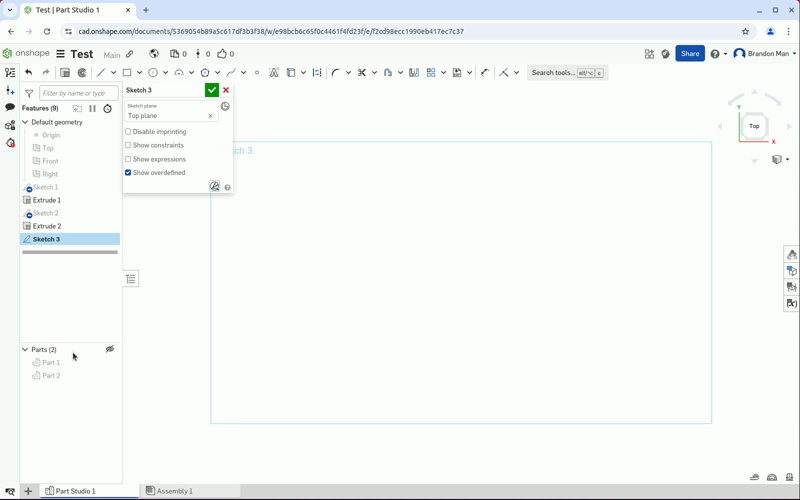
key(l)
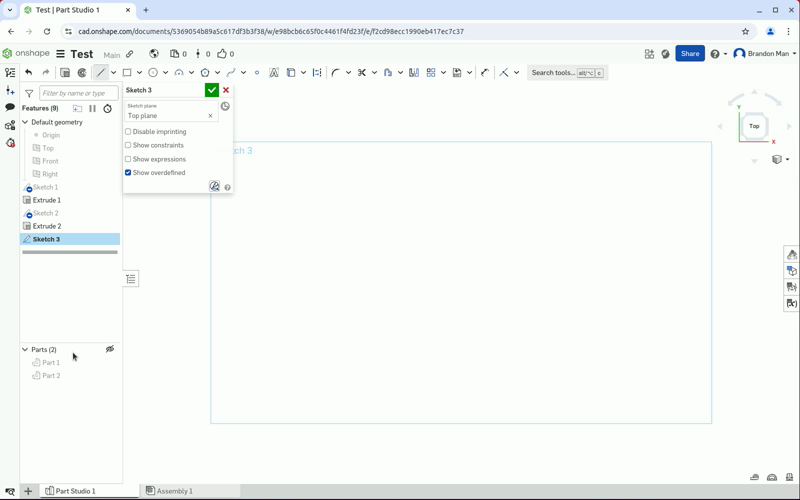
key_down(shift)
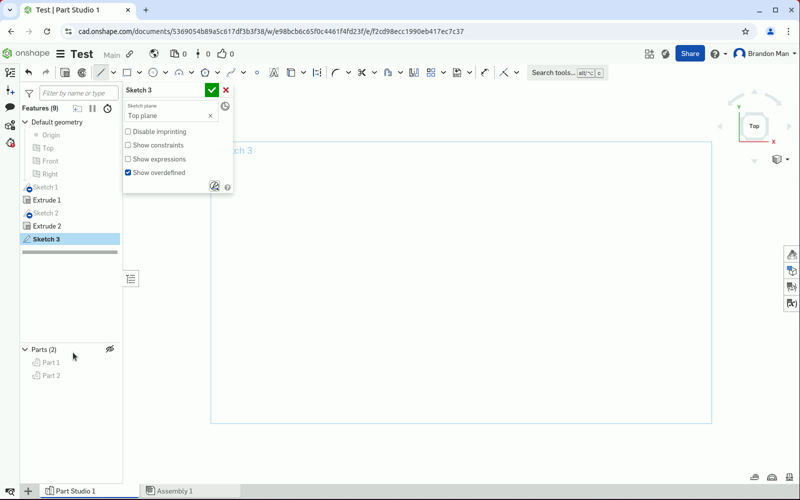
mouse_move(460, 301)
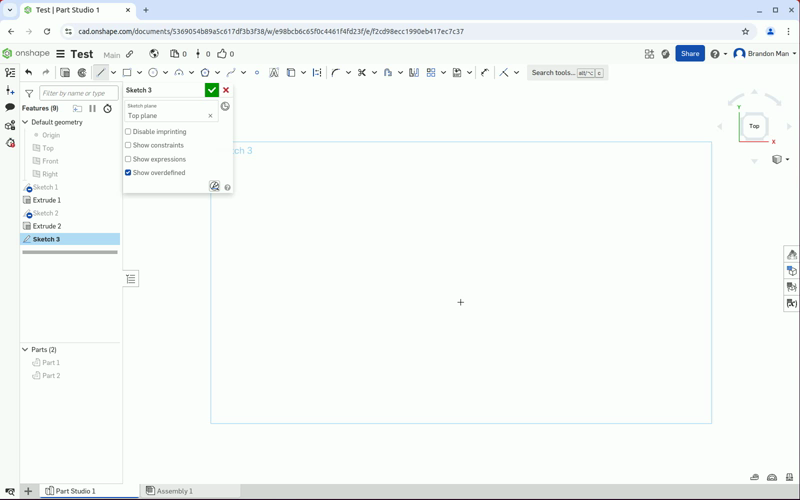
click(460, 301)
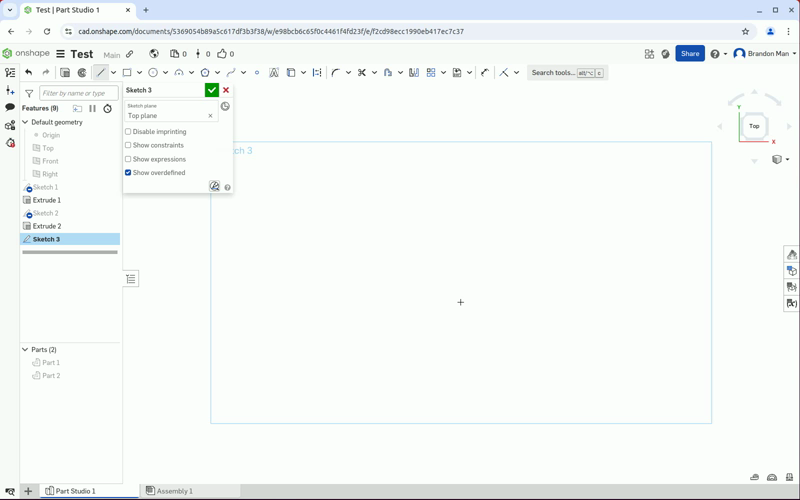
key_up(shift)
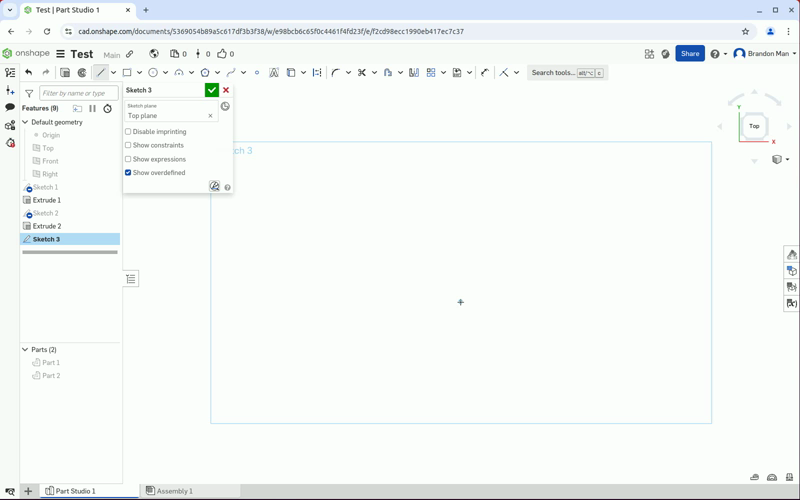
key_down(shift)
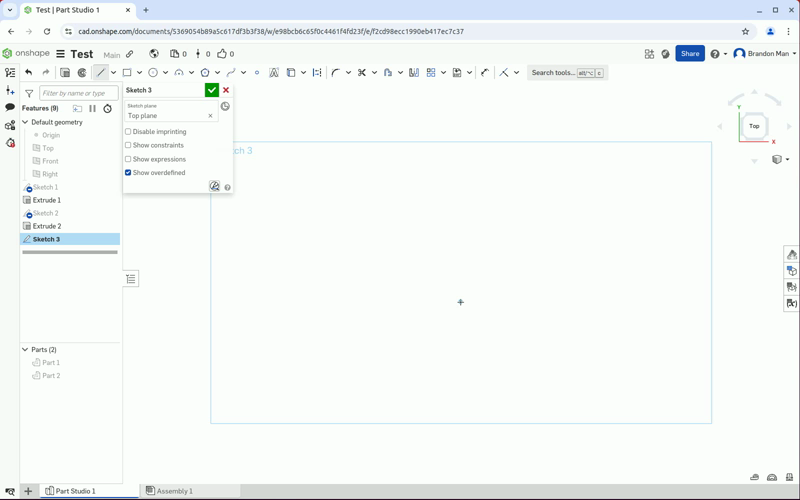
mouse_move(554, 301)
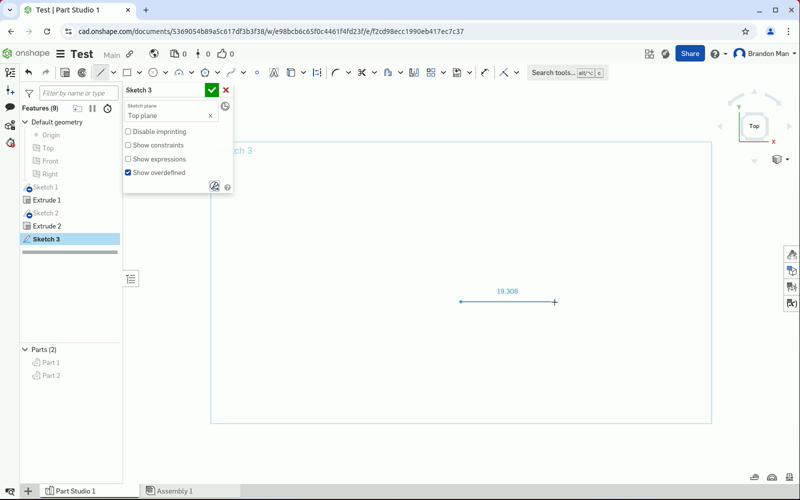
click(554, 301)
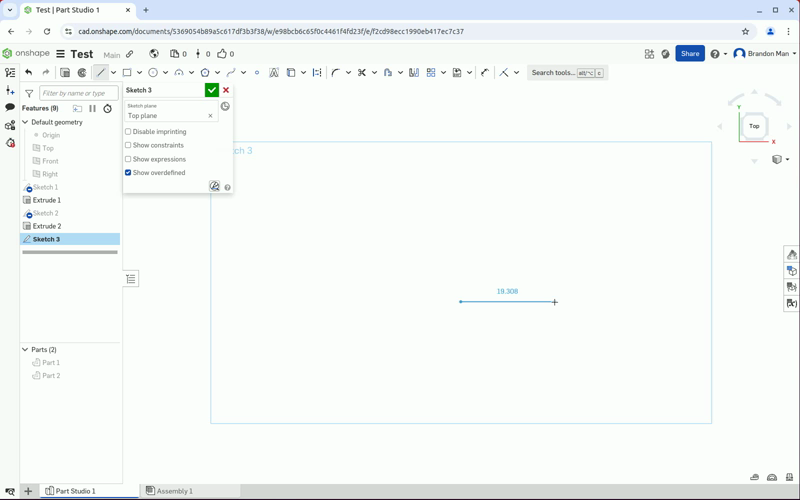
key_up(shift)
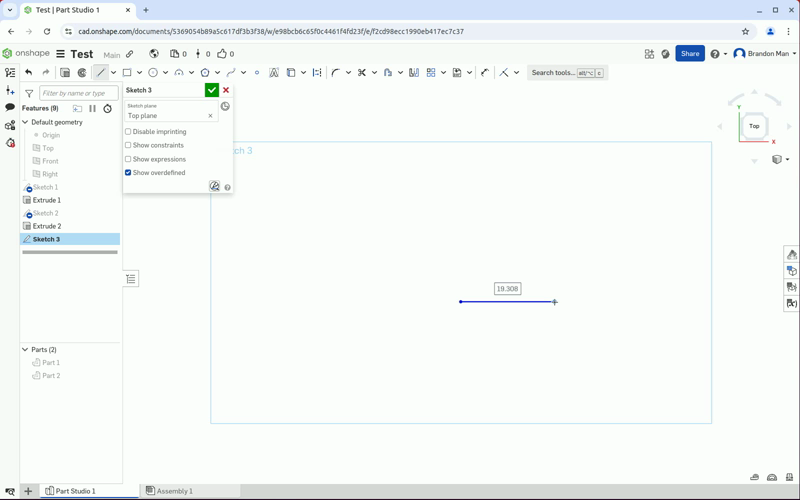
key(esc)
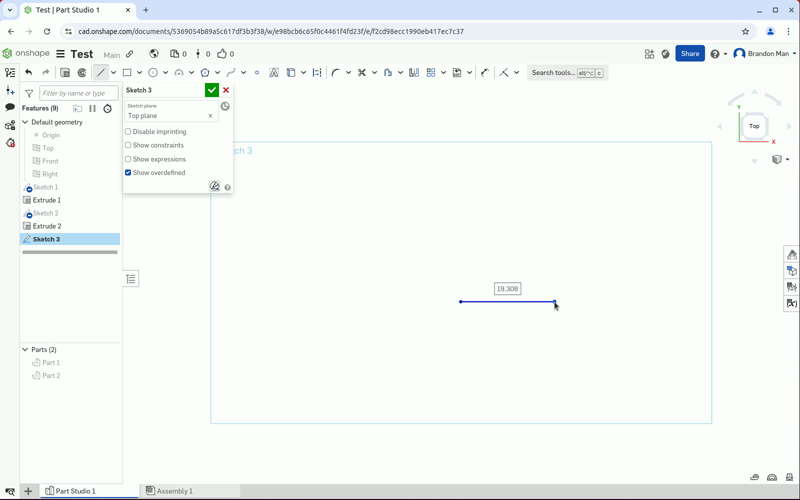
key(a)
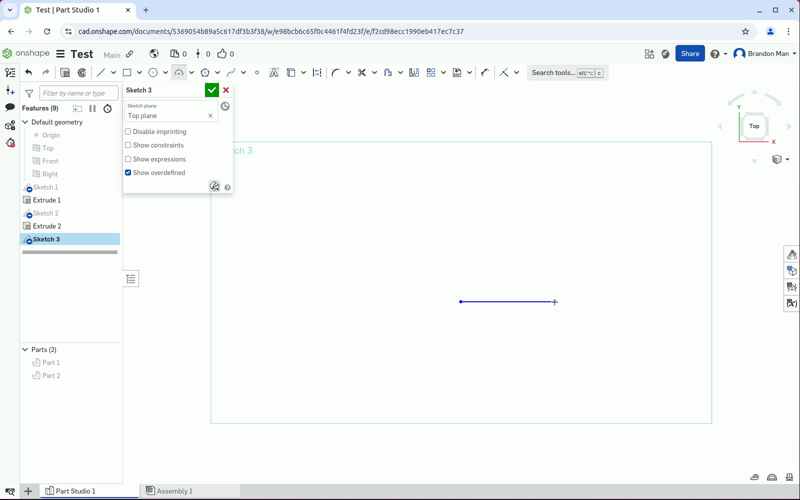
mouse_move(554, 301)
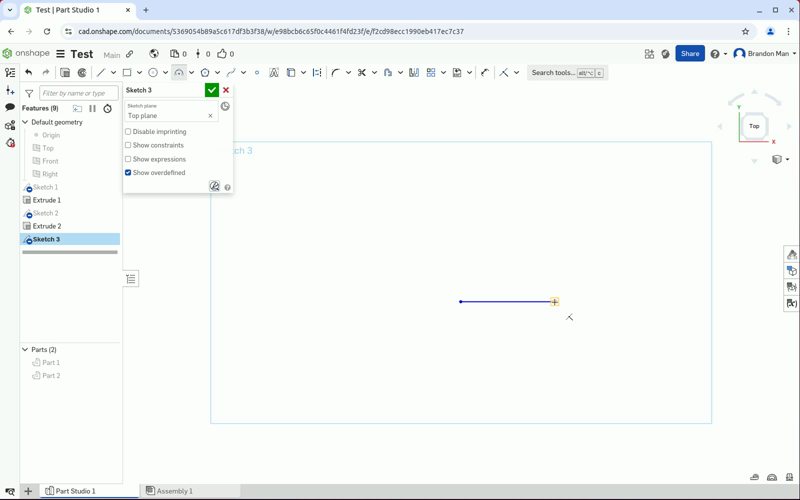
click(554, 301)
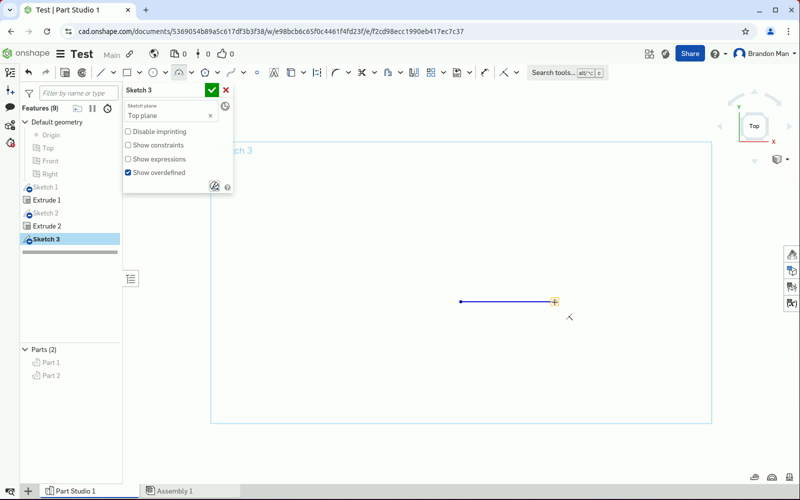
key_down(shift)
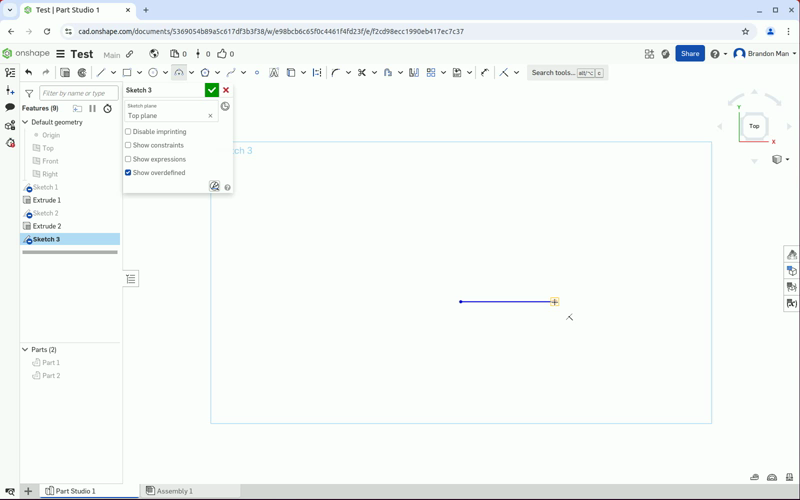
mouse_move(554, 264)
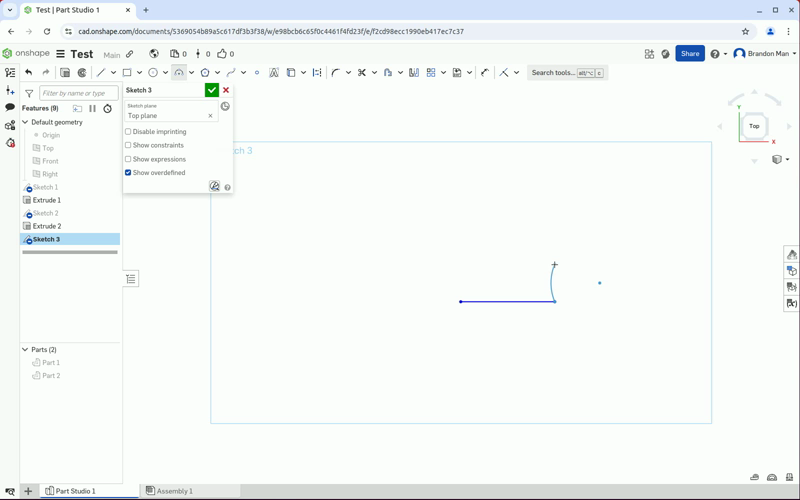
click(554, 264)
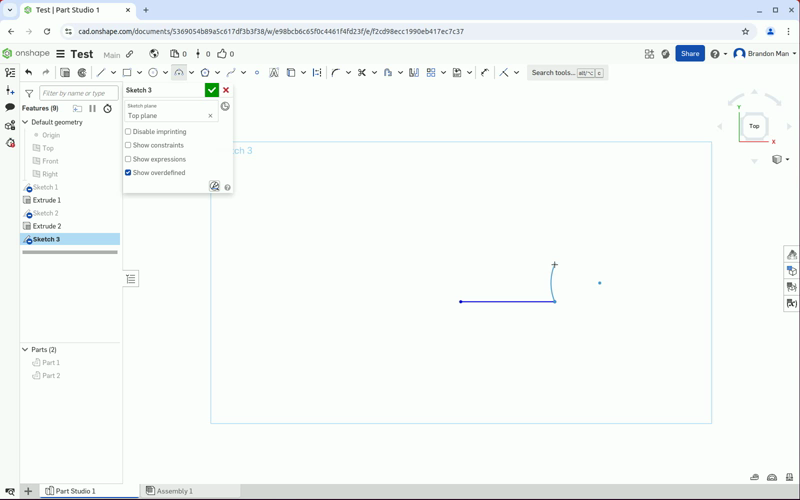
mouse_move(535, 282)
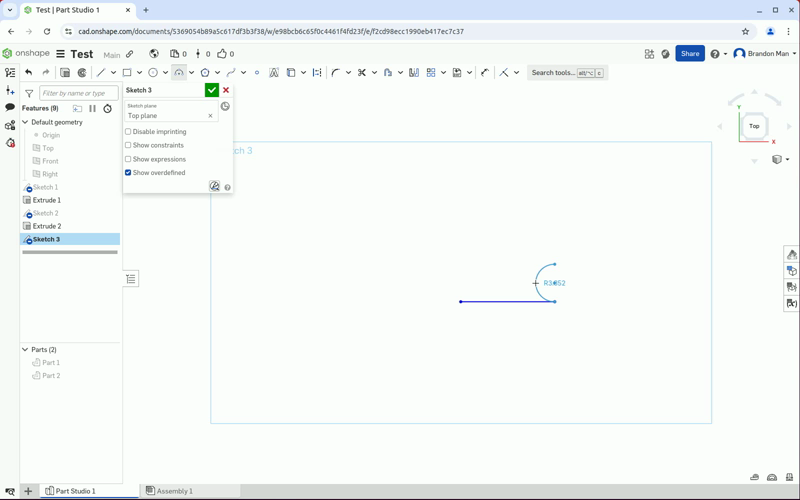
click(535, 282)
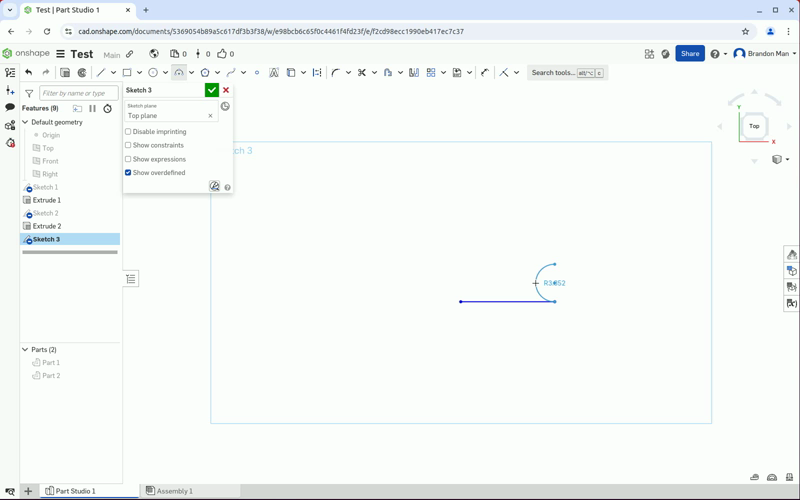
key_up(shift)
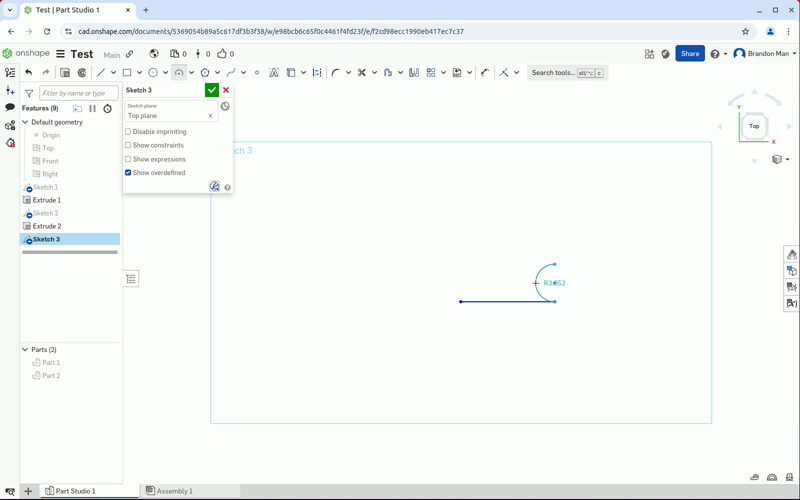
key(esc)
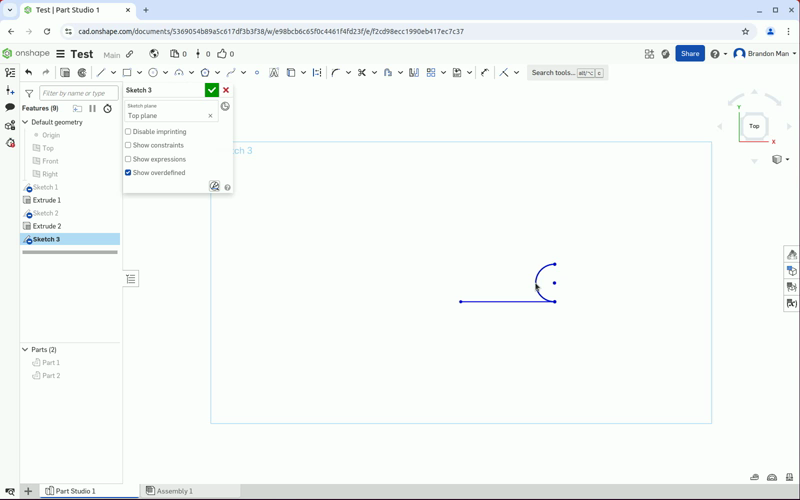
key(l)
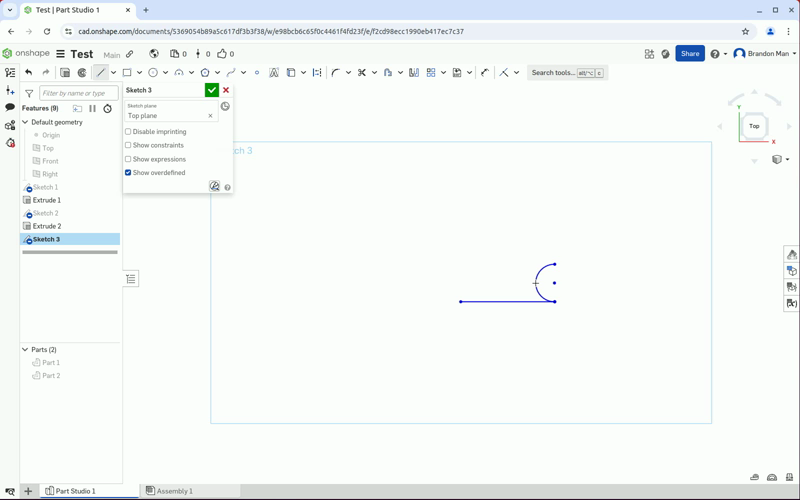
mouse_move(554, 264)
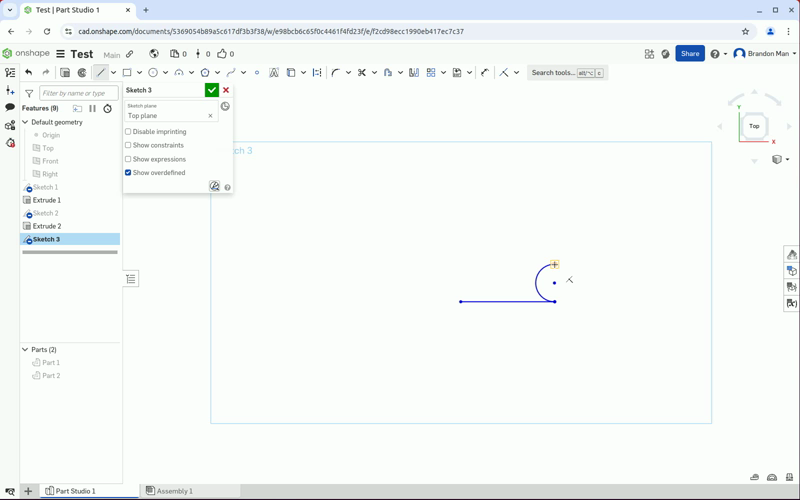
click(554, 264)
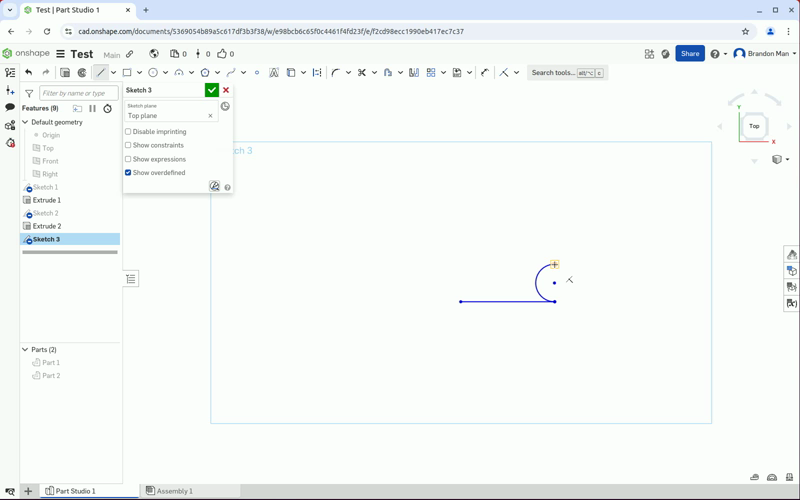
key_down(shift)
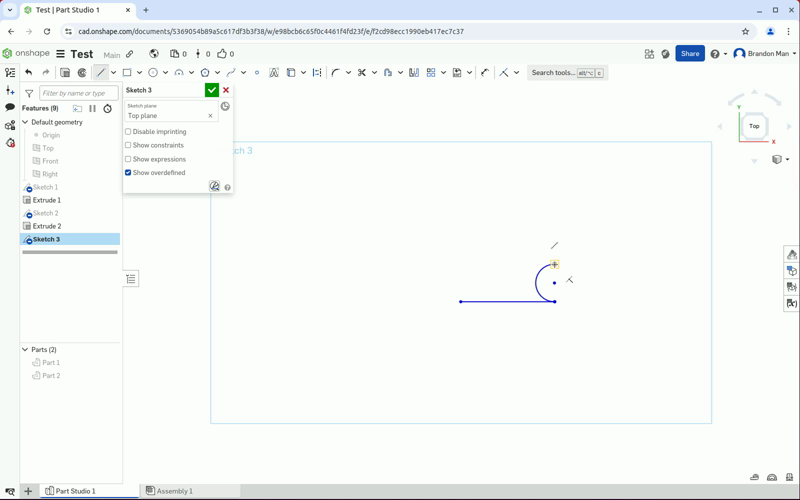
mouse_move(460, 264)
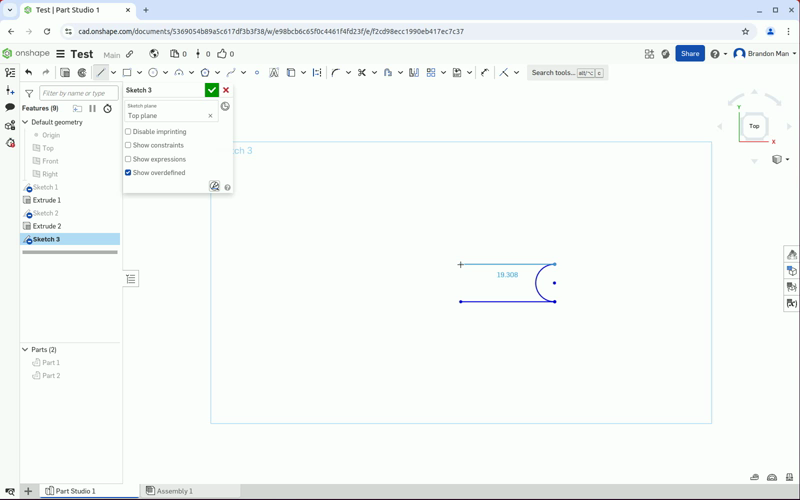
click(460, 264)
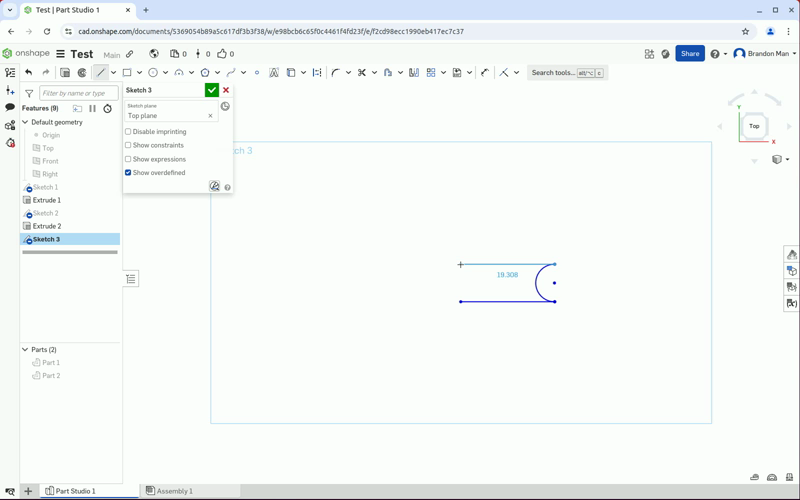
key_up(shift)
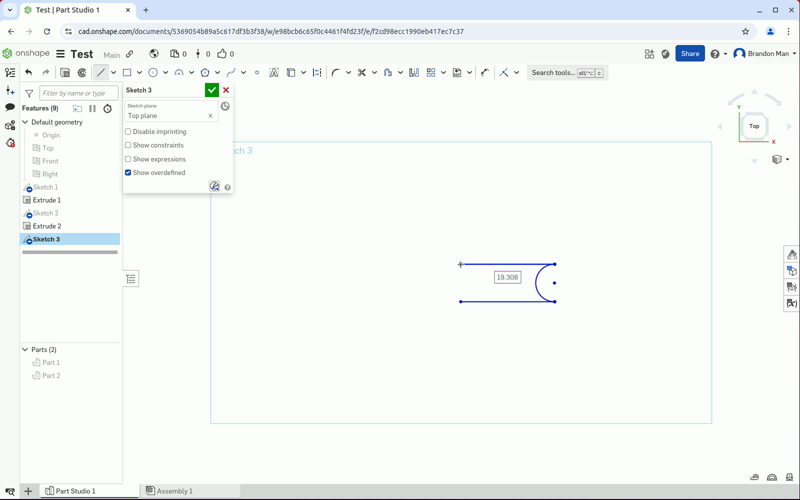
key(esc)
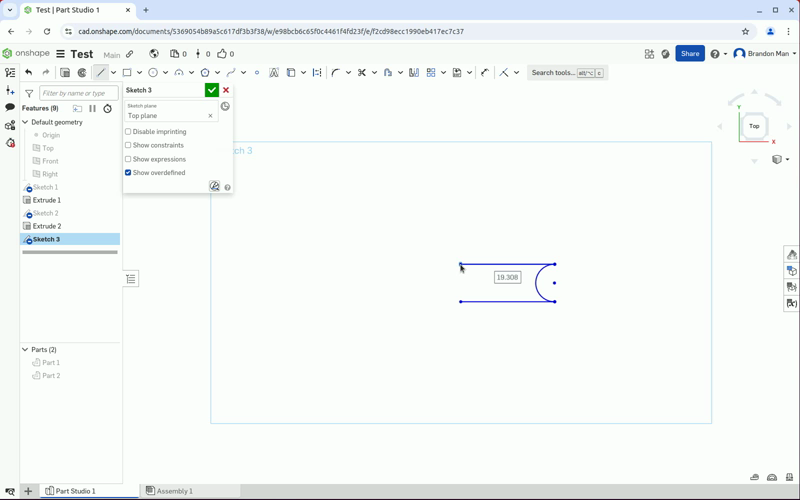
key(a)
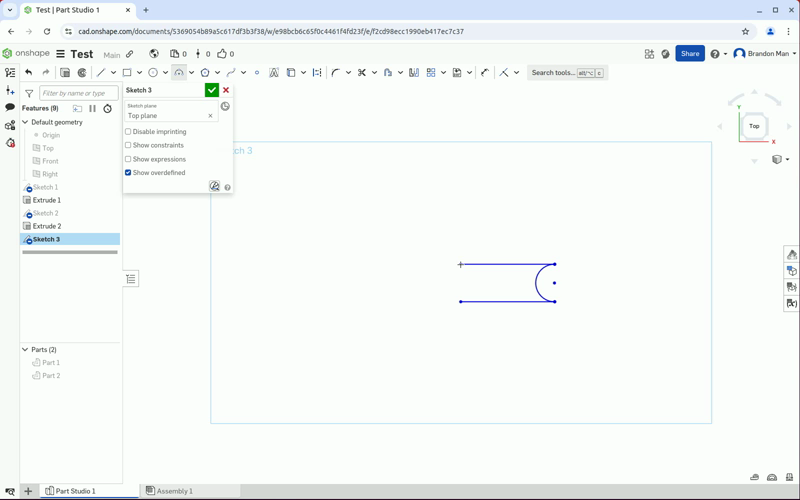
mouse_move(460, 264)
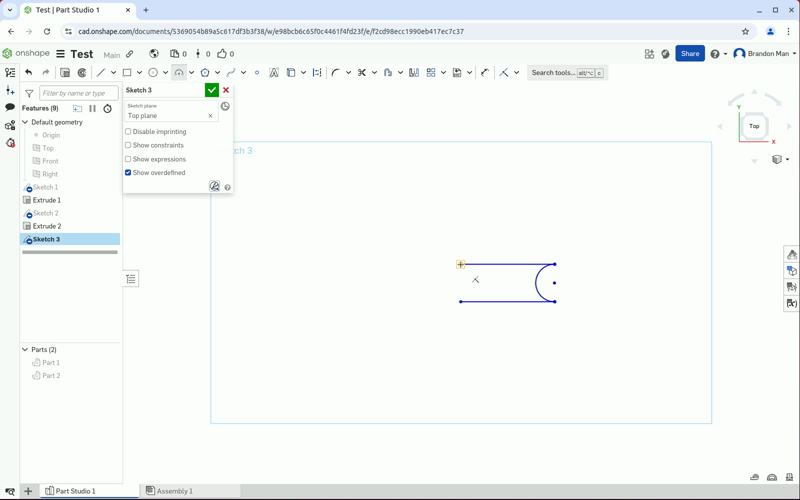
click(460, 264)
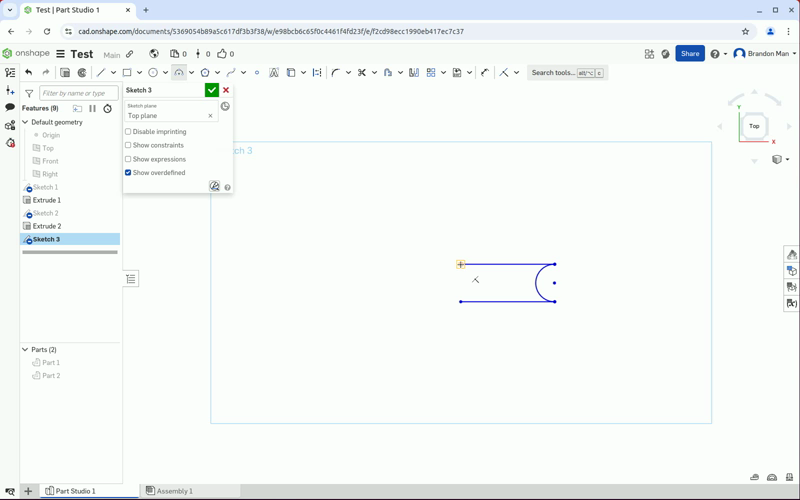
mouse_move(460, 301)
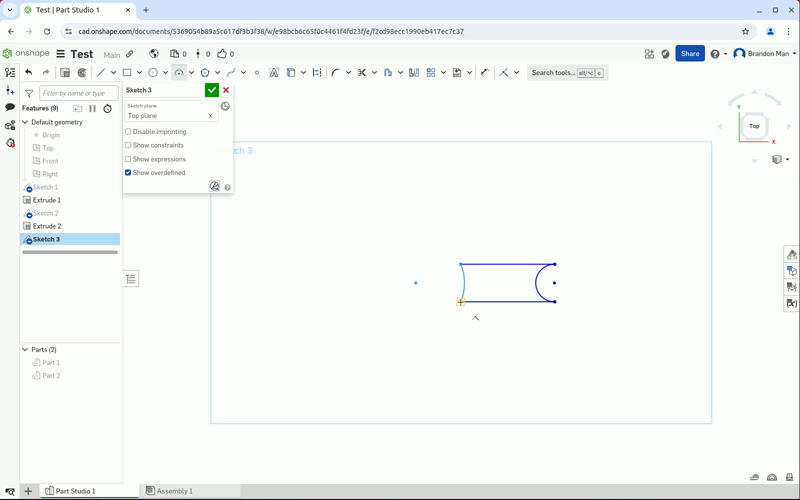
click(460, 301)
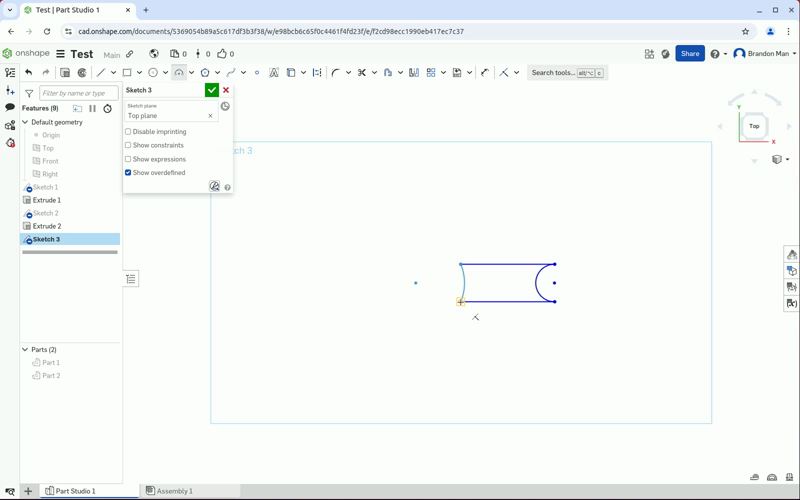
key_down(shift)
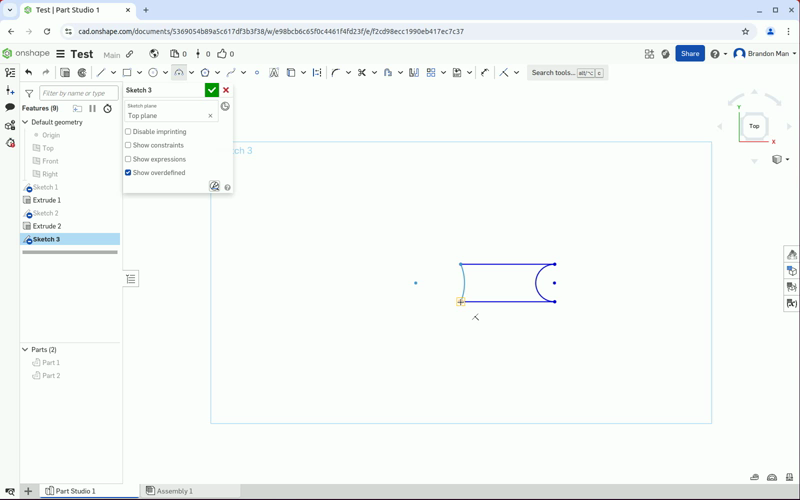
mouse_move(479, 282)
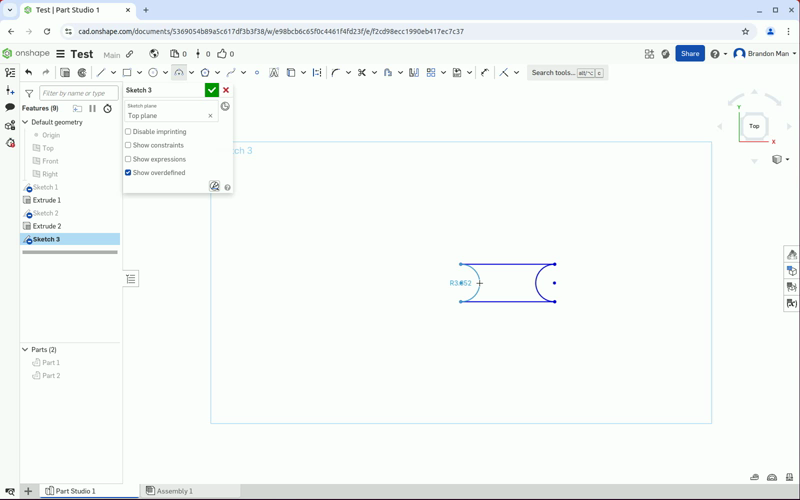
click(479, 282)
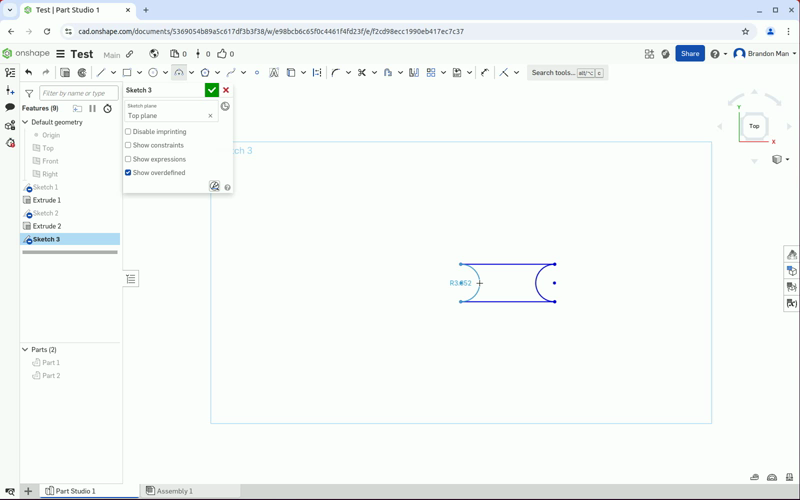
key_up(shift)
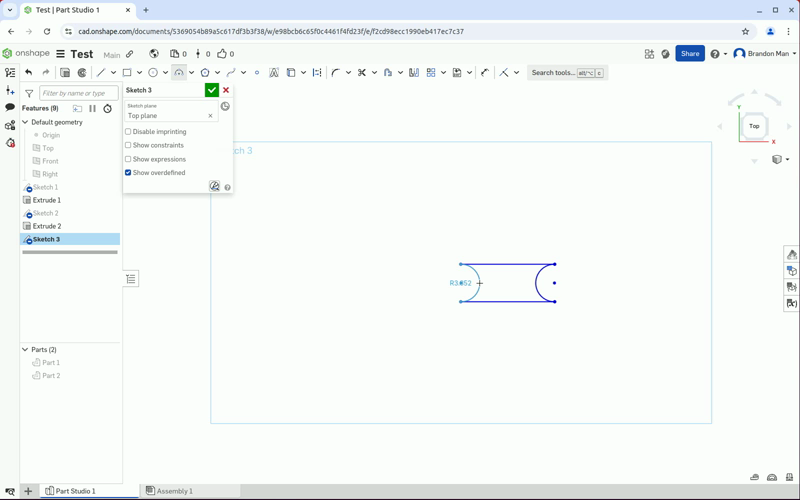
key(esc)
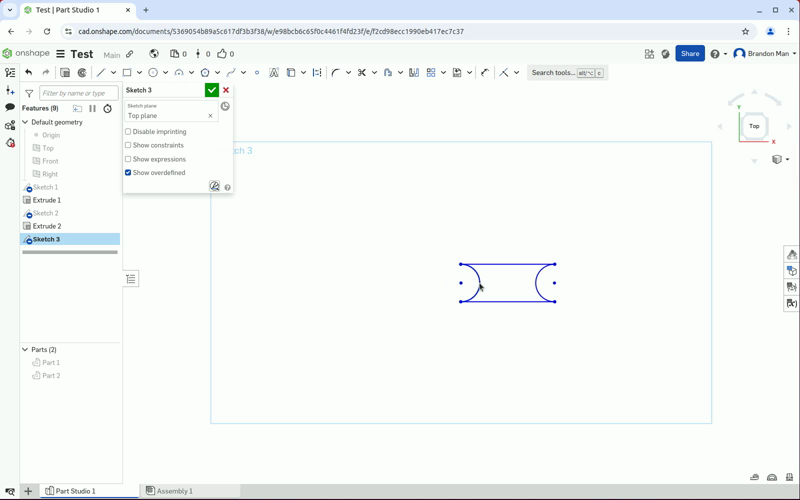
mouse_move(548, 288)
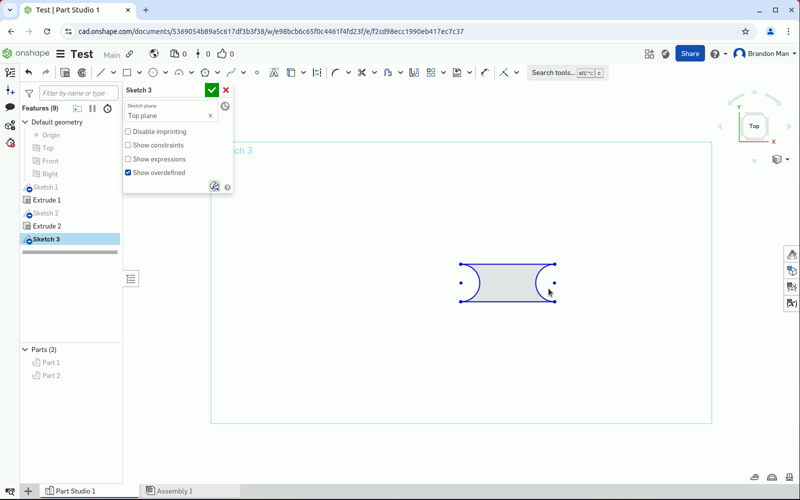
scroll(6)
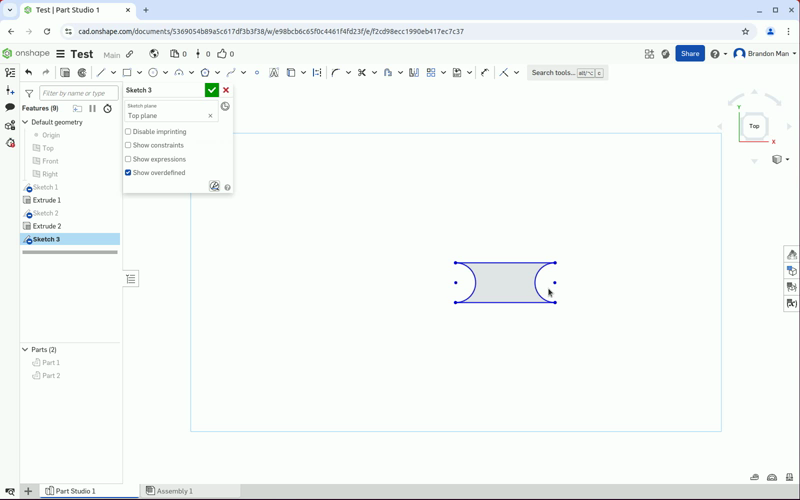
scroll(6)
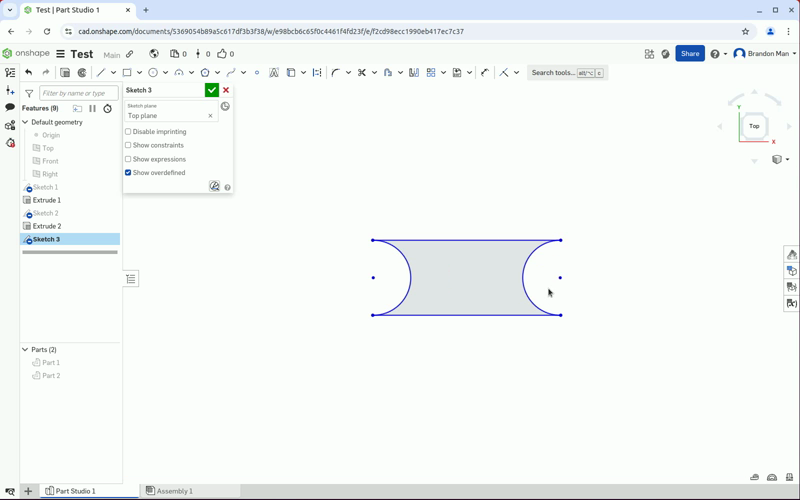
scroll(6)
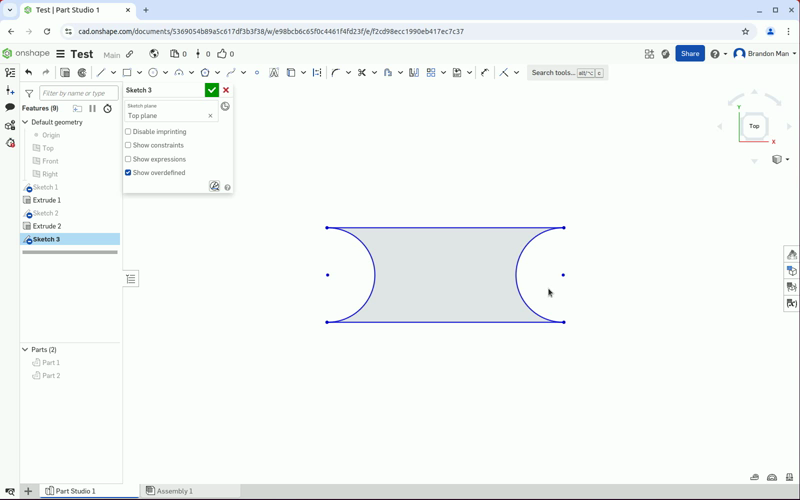
scroll(6)
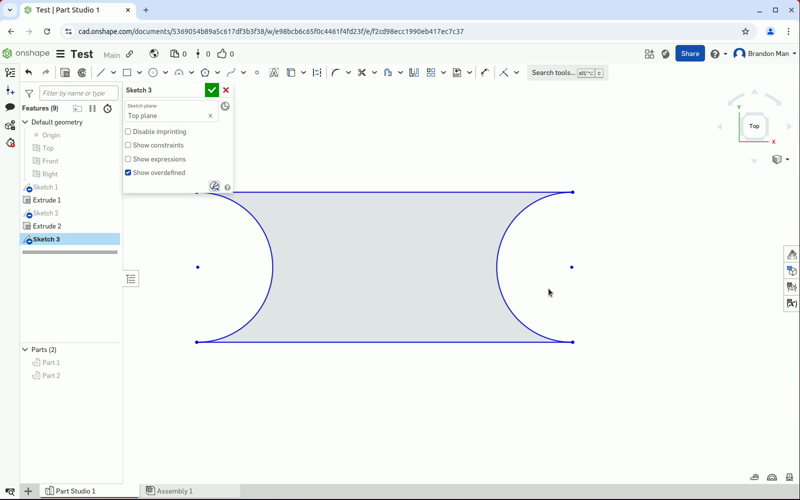
scroll(6)
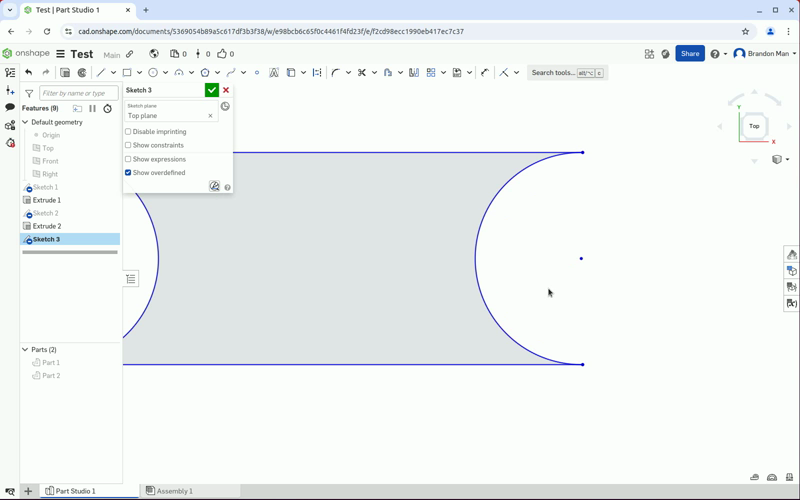
scroll(6)
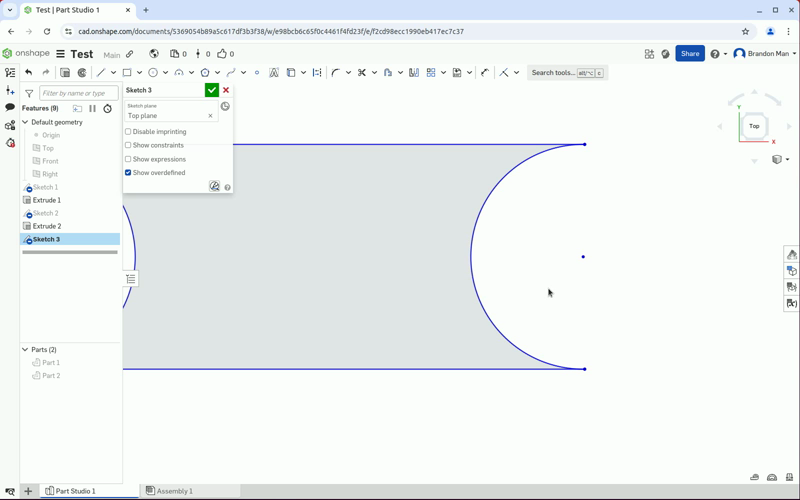
scroll(6)
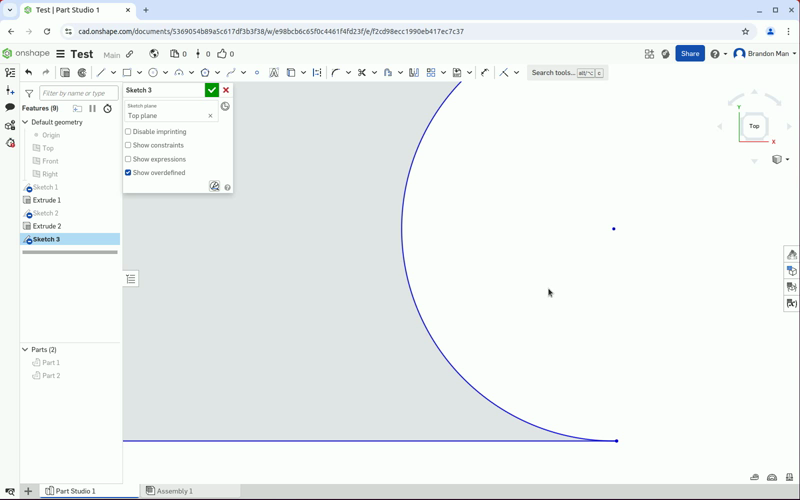
click(548, 288)
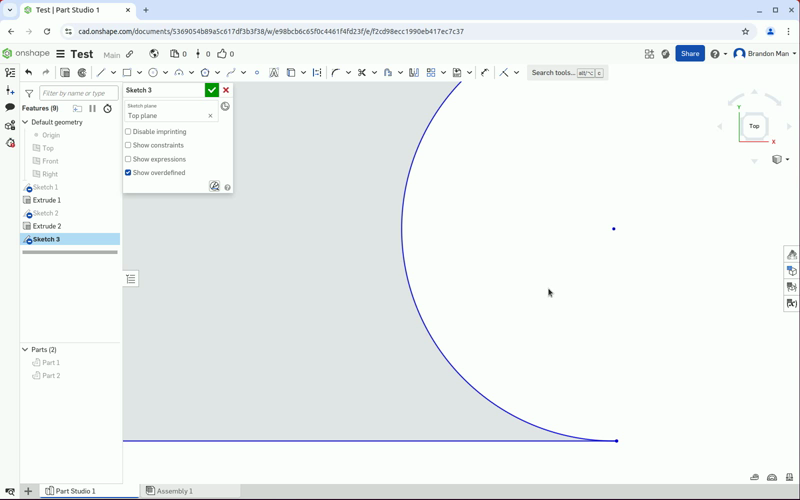
scroll(-6)
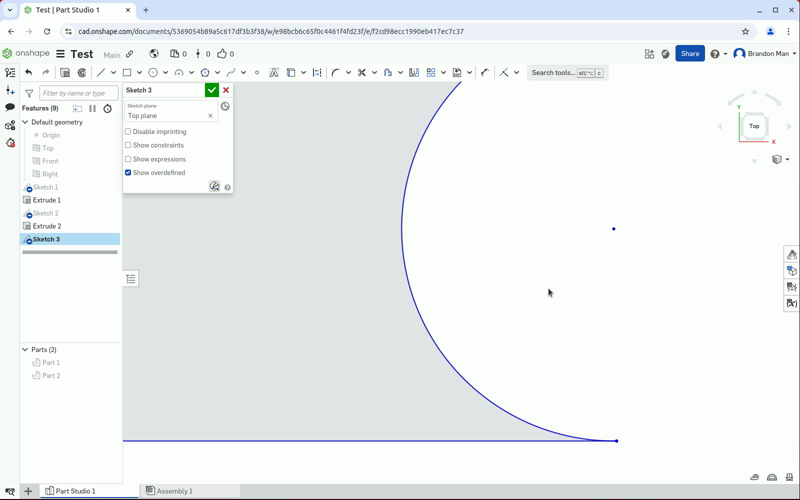
scroll(-6)
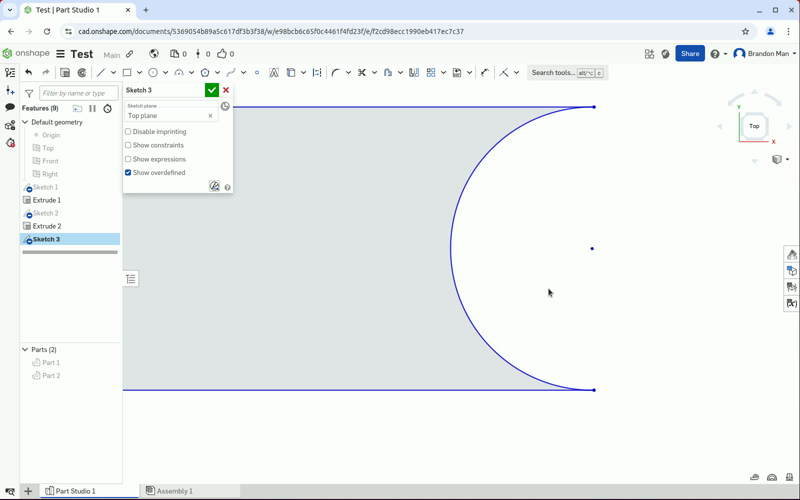
scroll(-6)
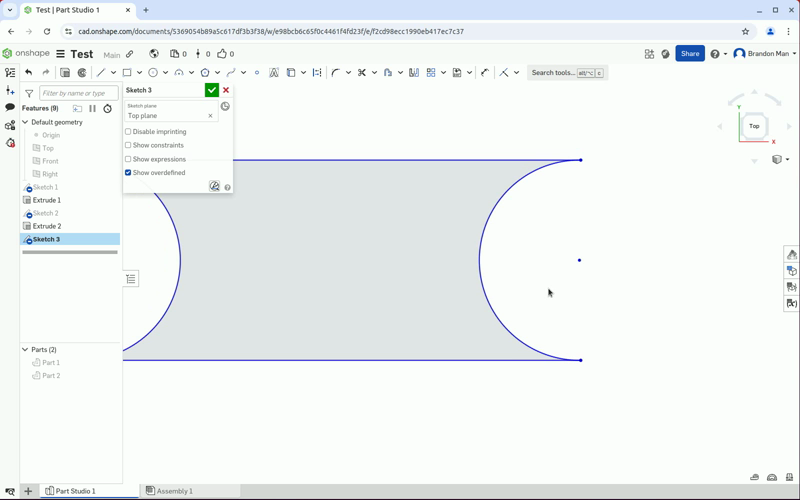
scroll(-6)
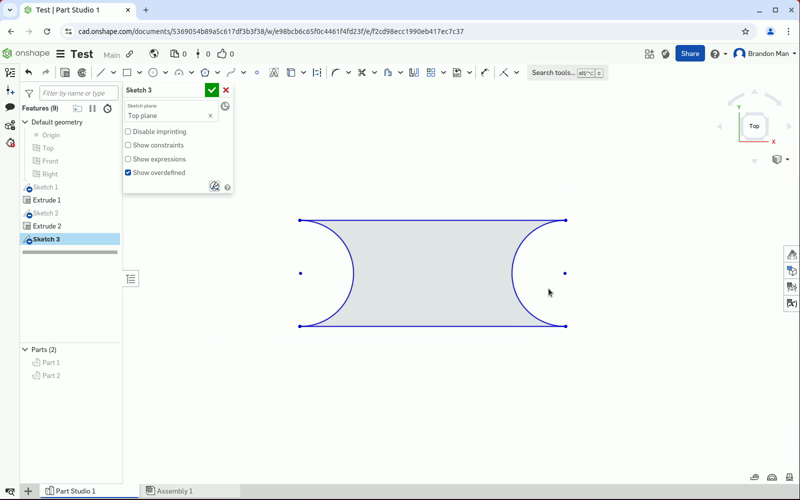
scroll(-6)
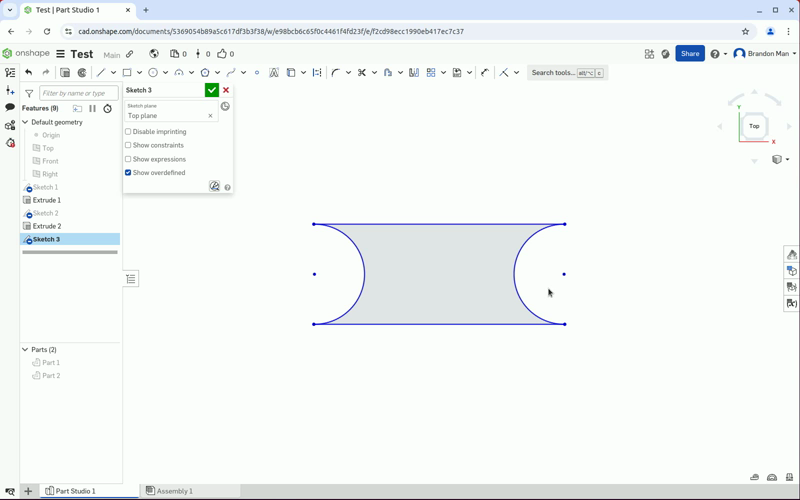
scroll(-6)
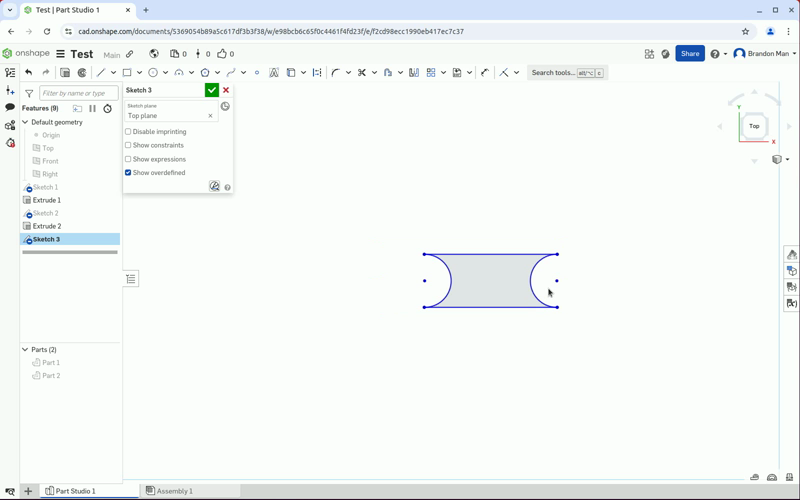
scroll(-6)
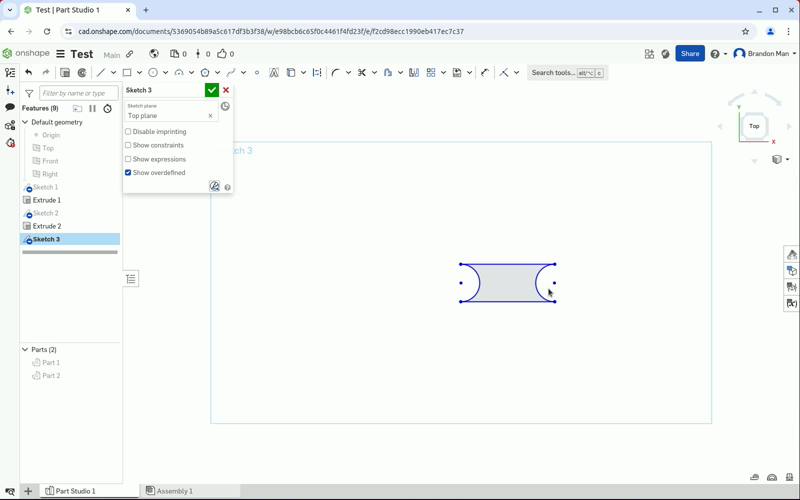
mouse_move(73, 352)
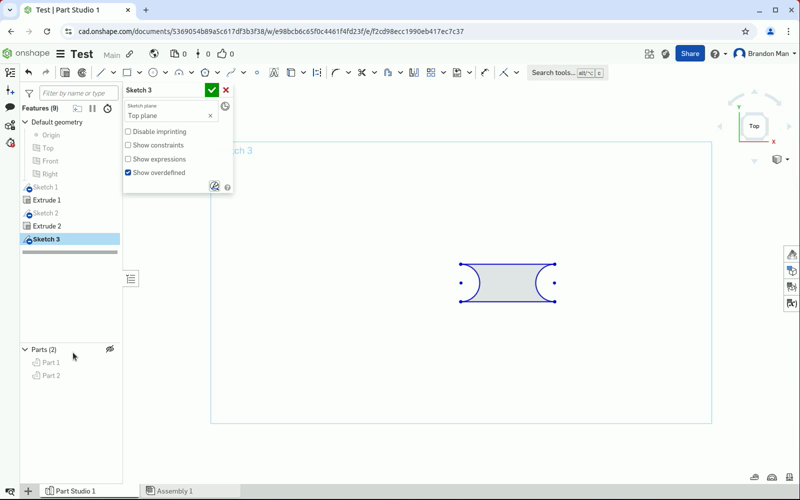
key(shift+y)
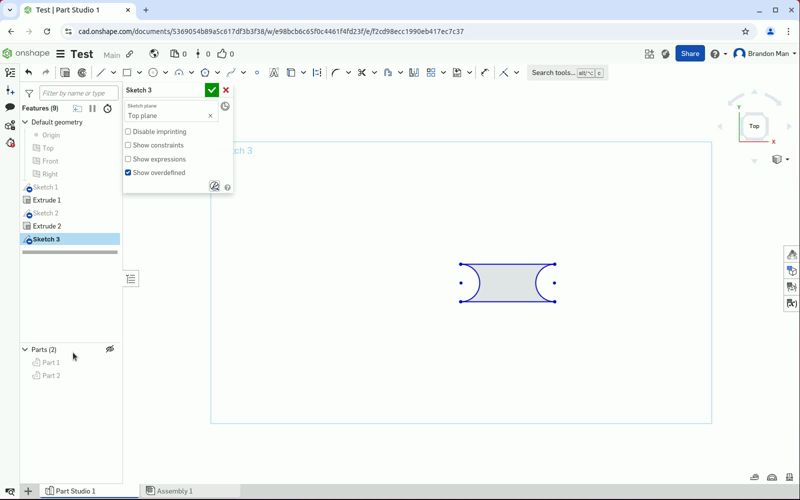
key(shift+e)
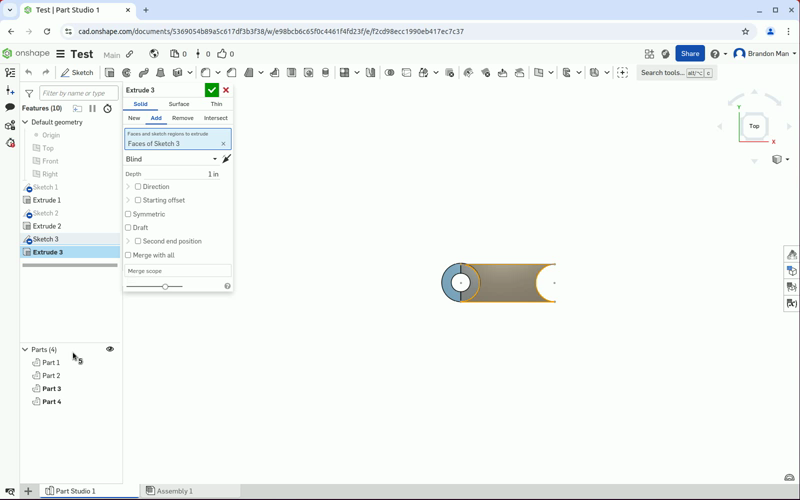
mouse_move(143, 106)
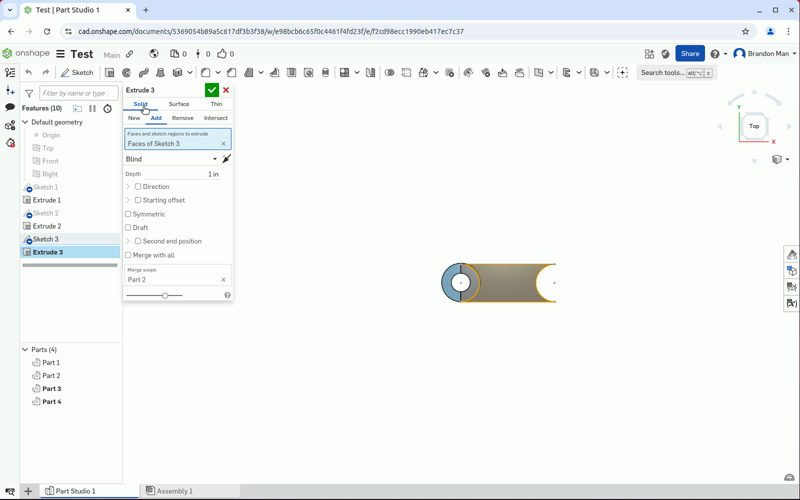
click(143, 106)
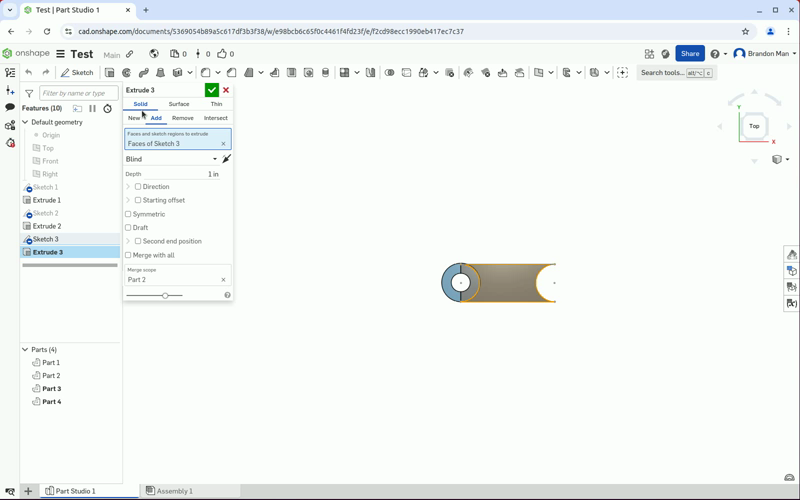
mouse_move(137, 120)
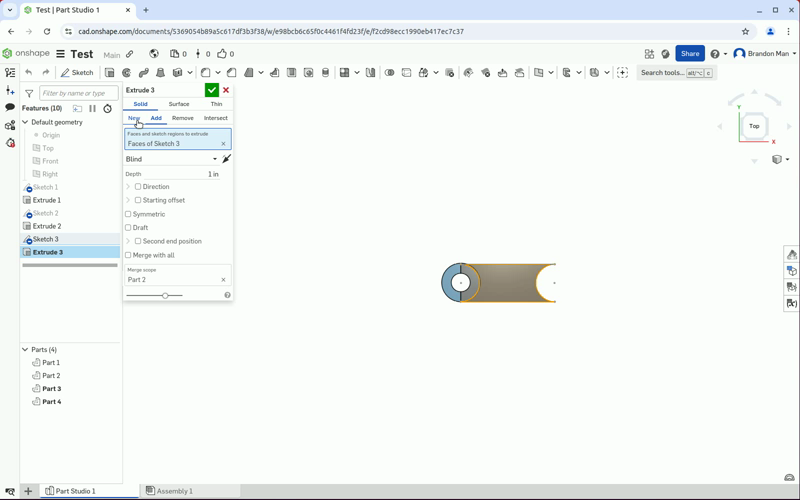
click(137, 120)
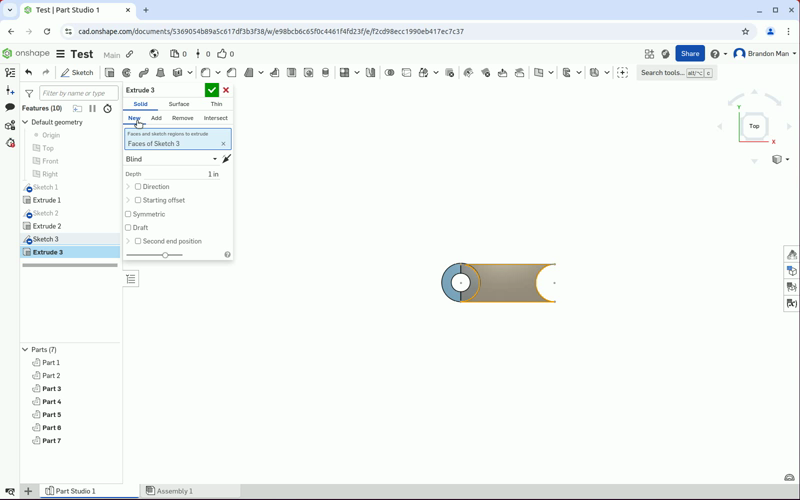
key(tab, 4)
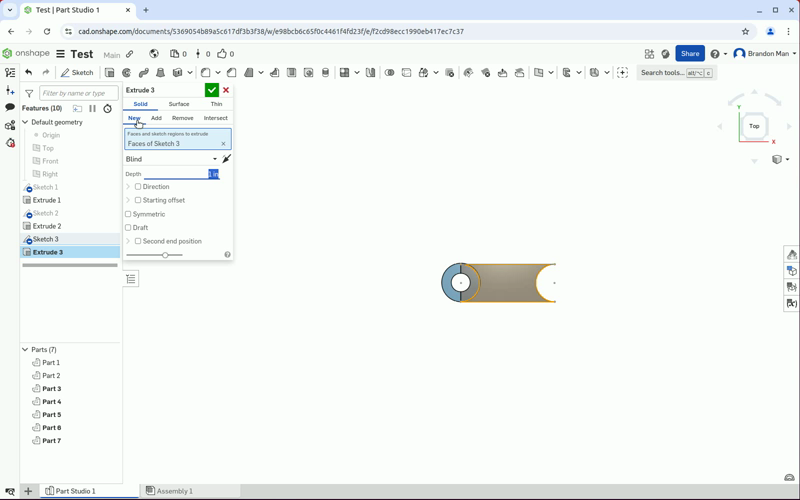
text(3.851)
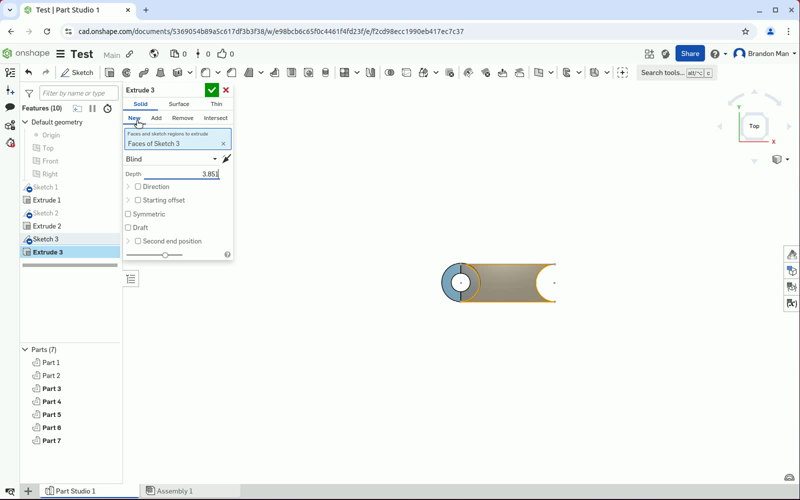
key(enter)
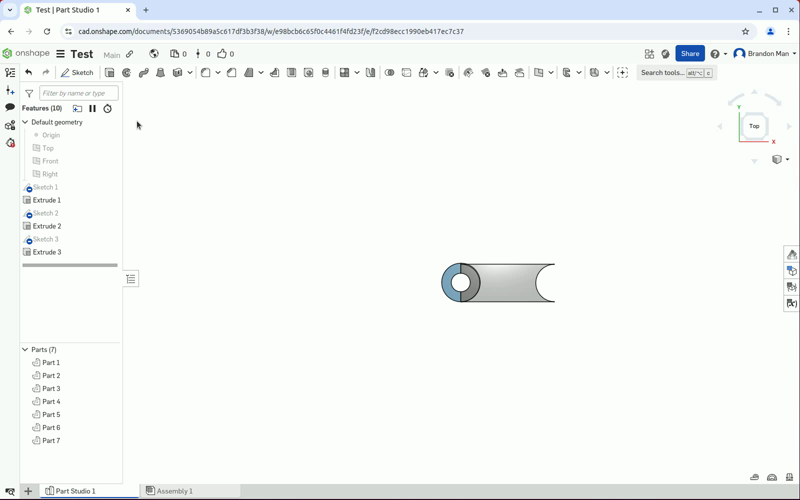
key(shift+h)
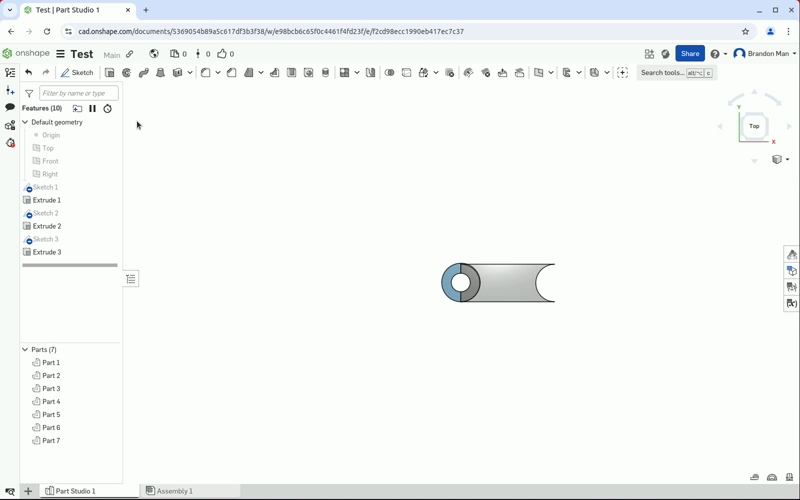
key(shift+h)
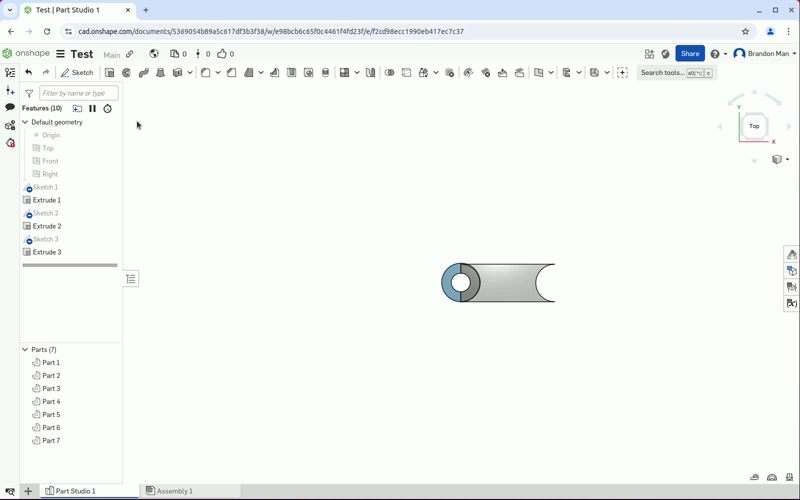
mouse_move(73, 189)
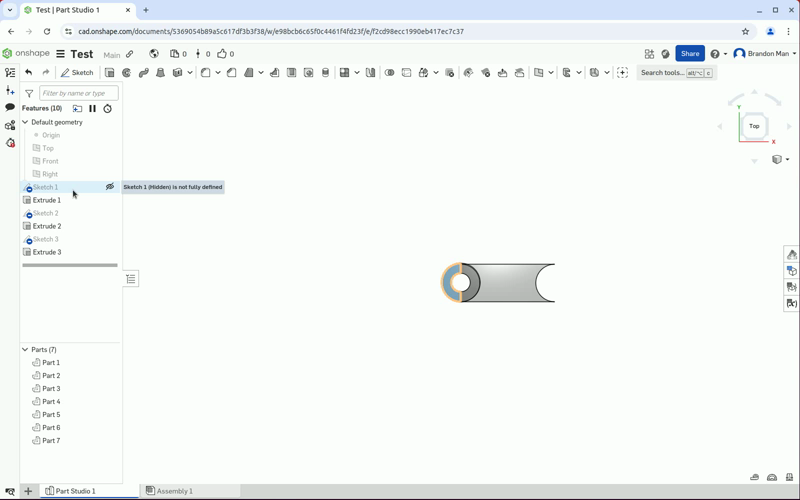
click(73, 189)
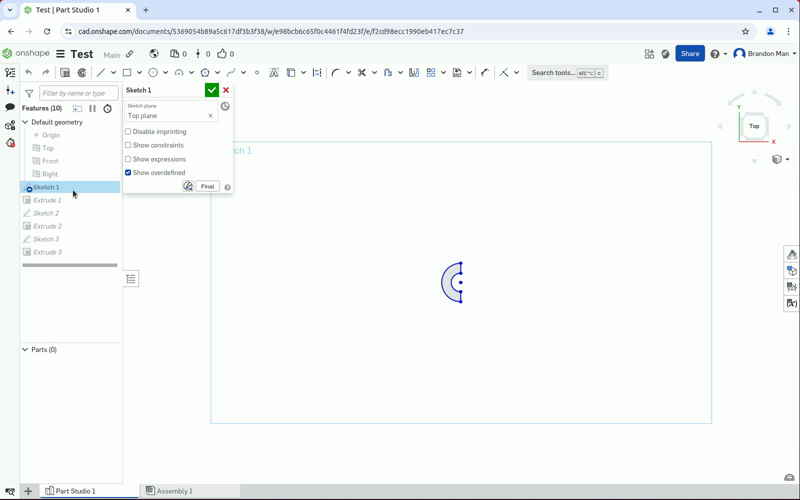
mouse_move(229, 92)
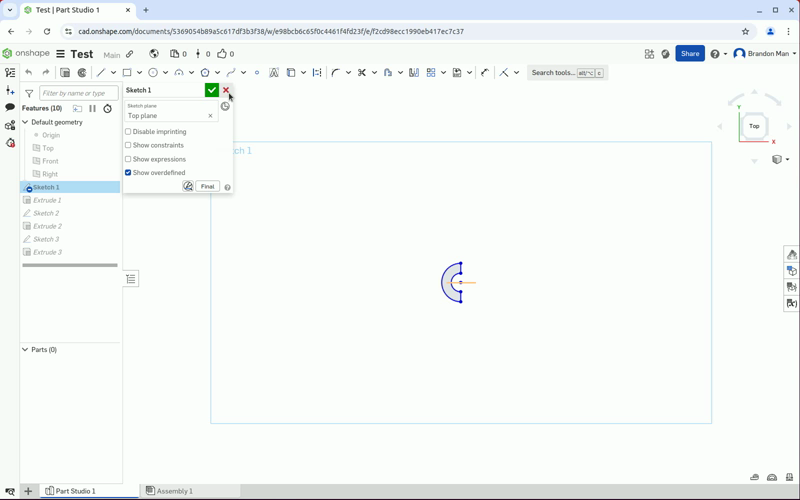
click(229, 92)
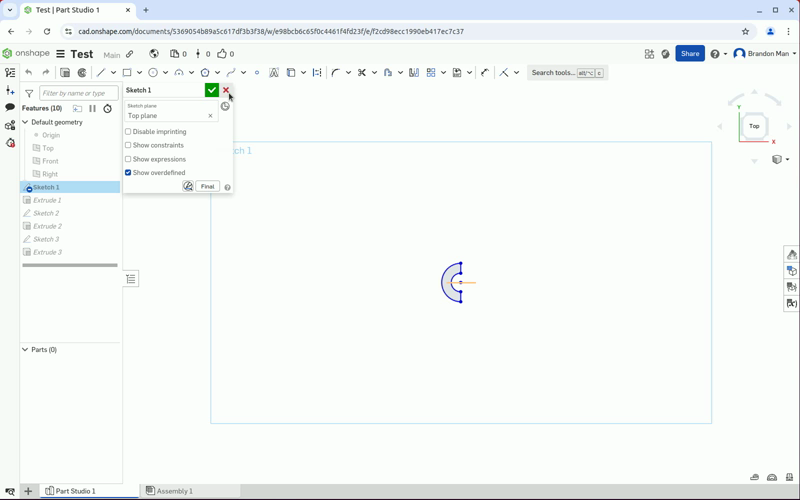
key(shift+s)
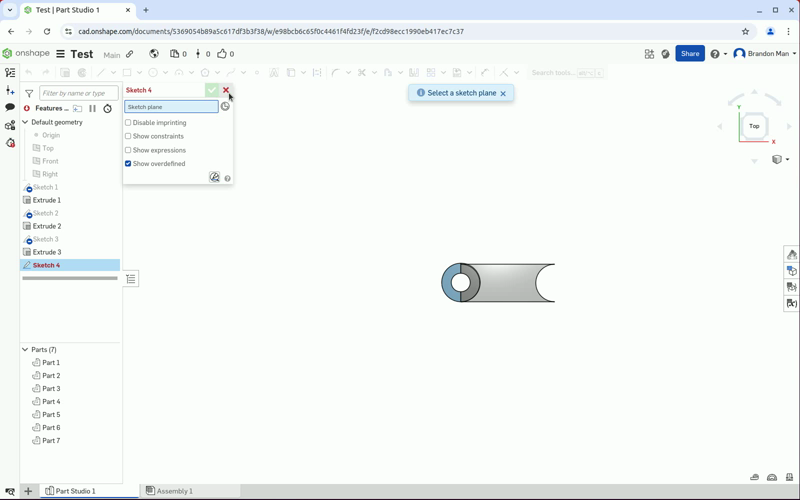
mouse_move(73, 150)
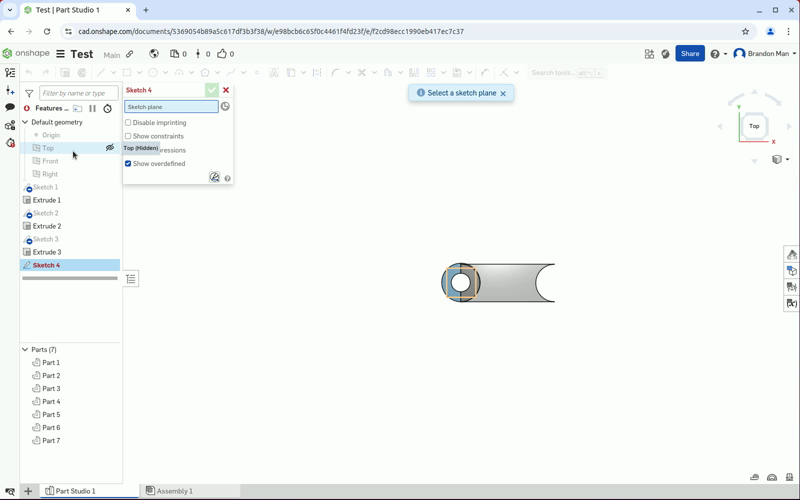
click(73, 150)
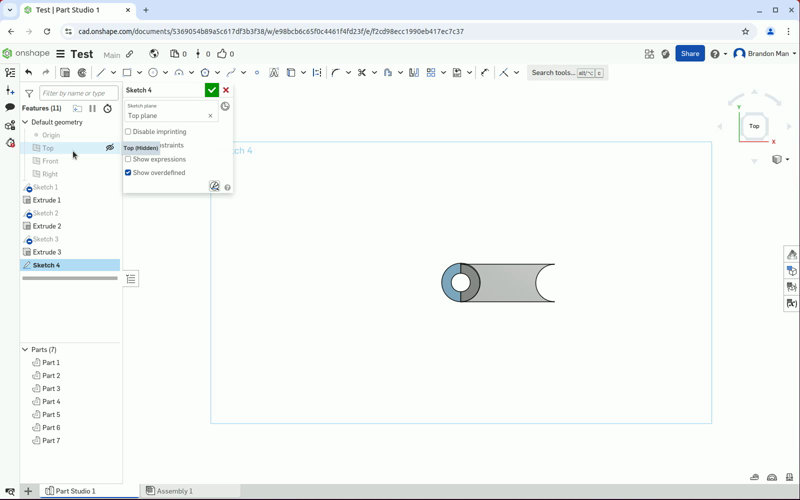
mouse_move(73, 352)
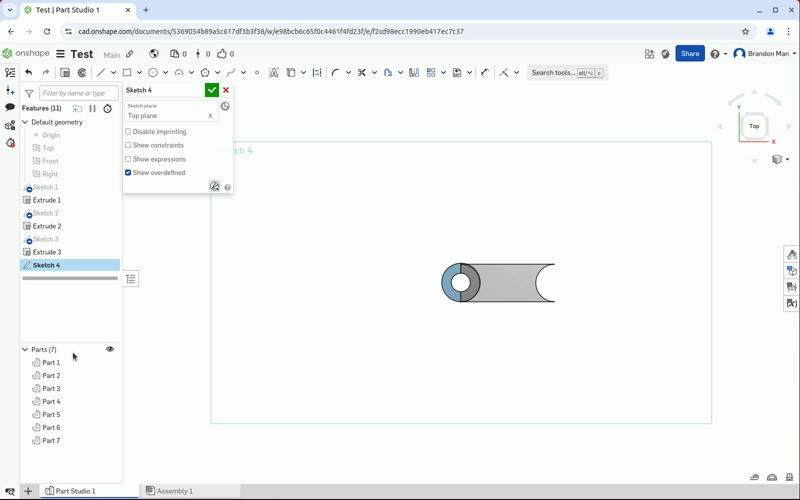
key(y)
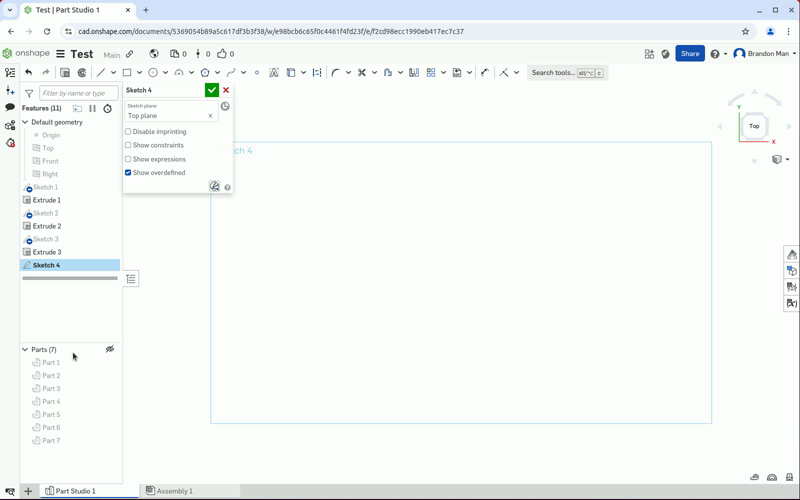
key(l)
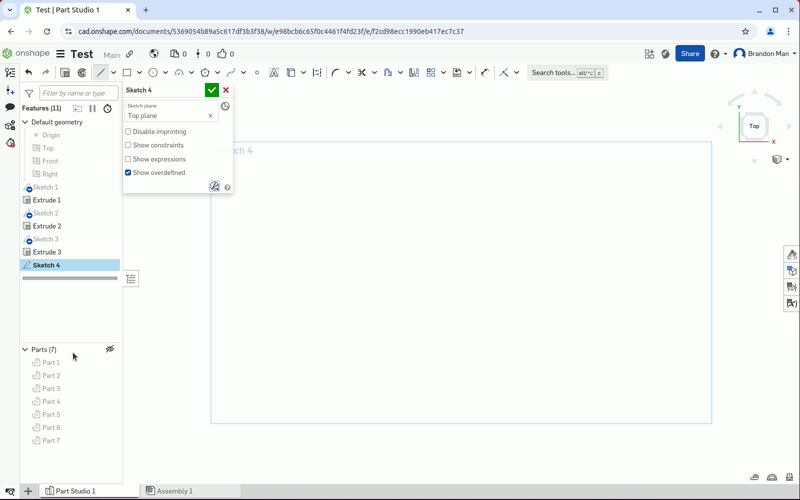
key_down(shift)
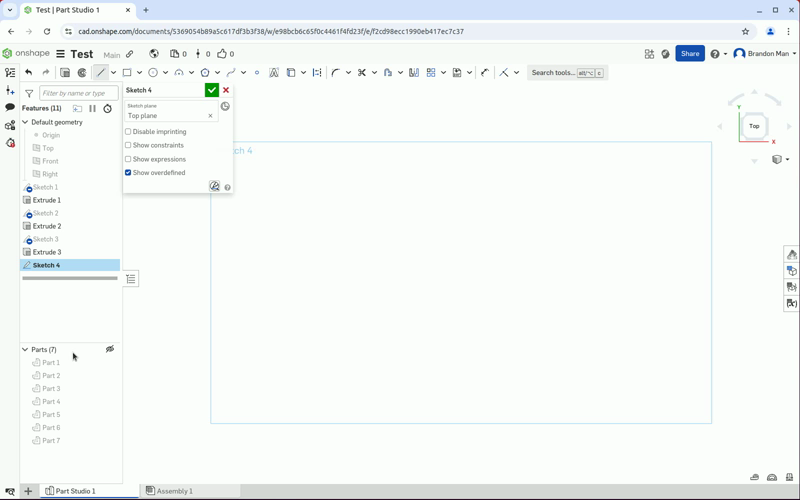
mouse_move(554, 301)
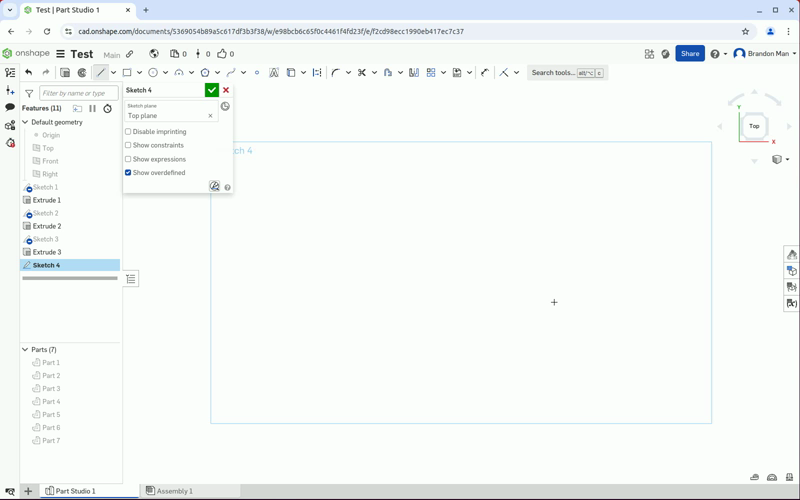
click(554, 301)
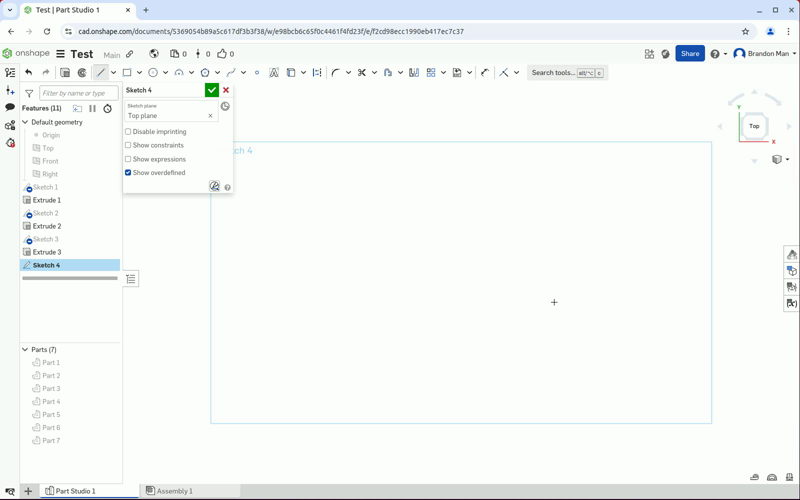
key_up(shift)
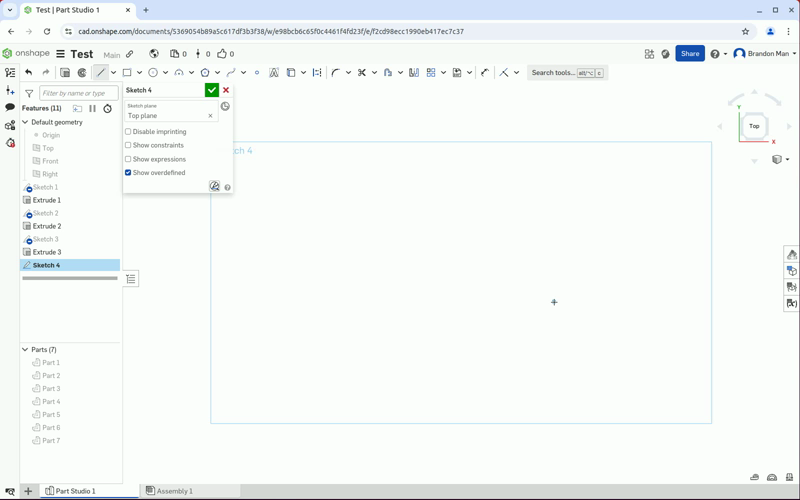
key_down(shift)
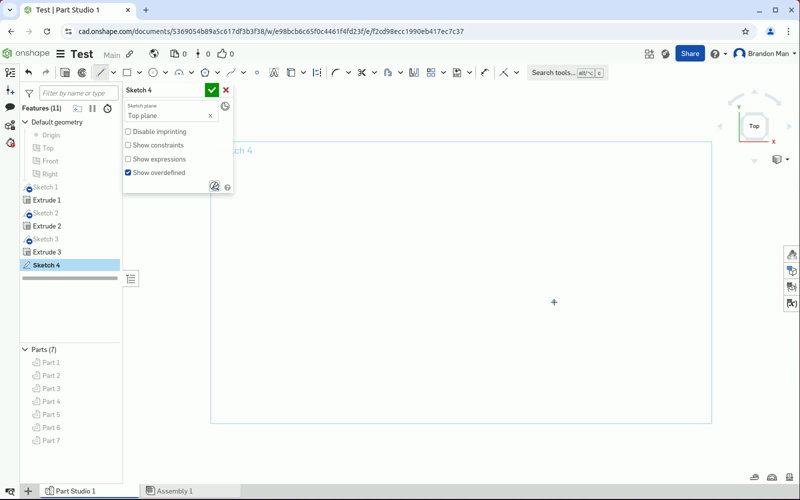
mouse_move(584, 301)
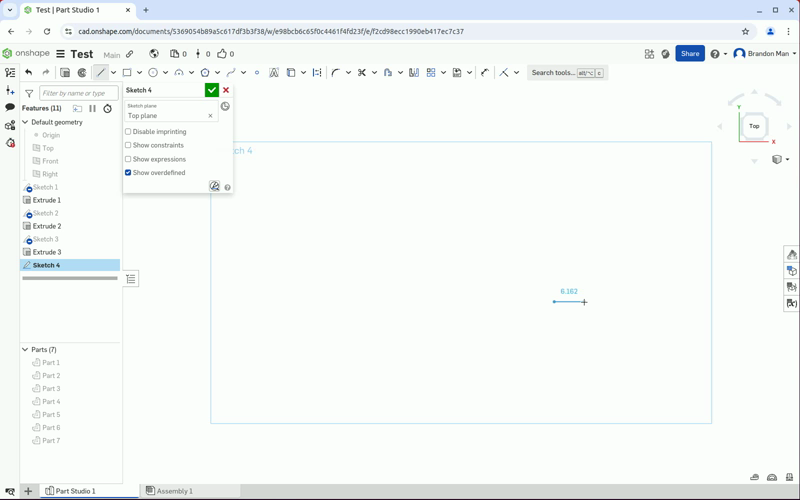
mouse_move(554, 291)
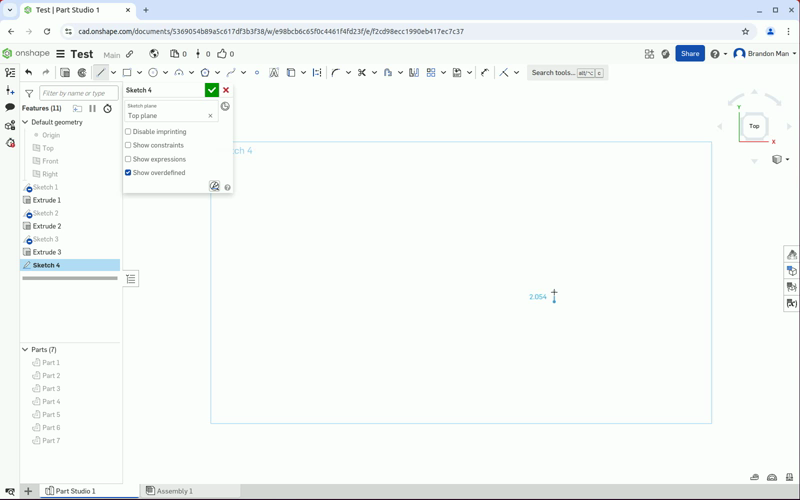
click(554, 291)
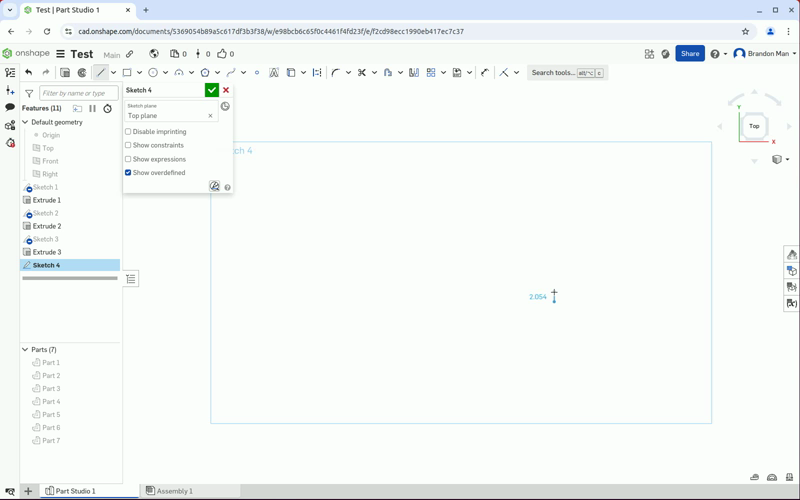
key_up(shift)
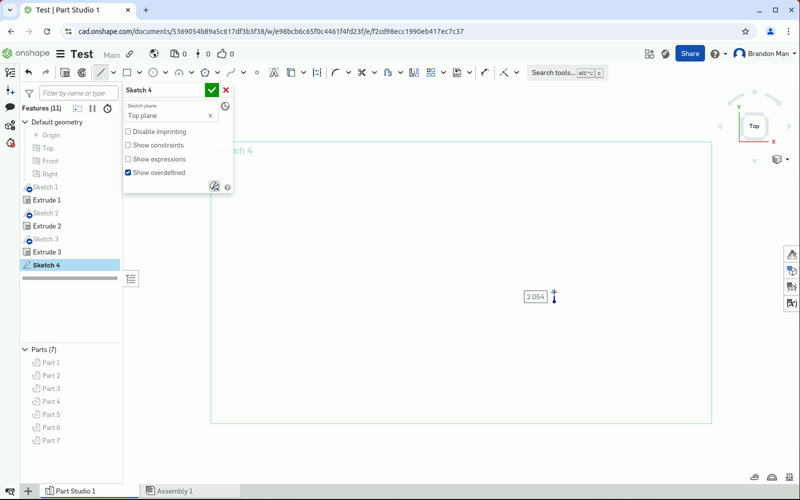
key(esc)
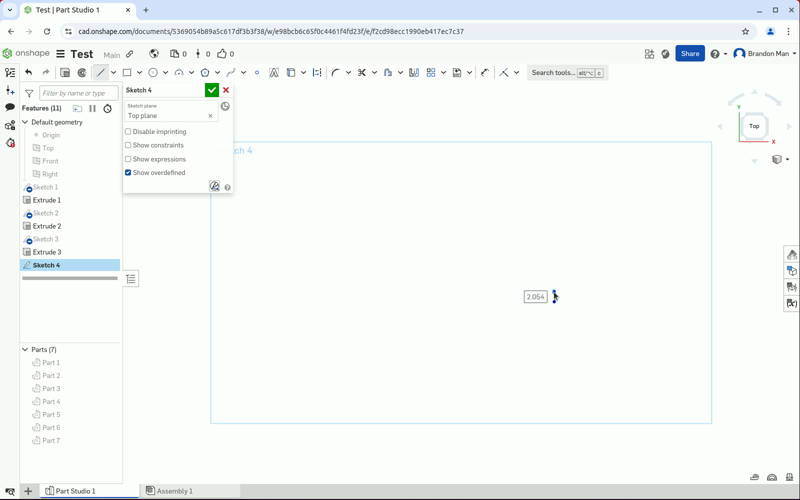
key(a)
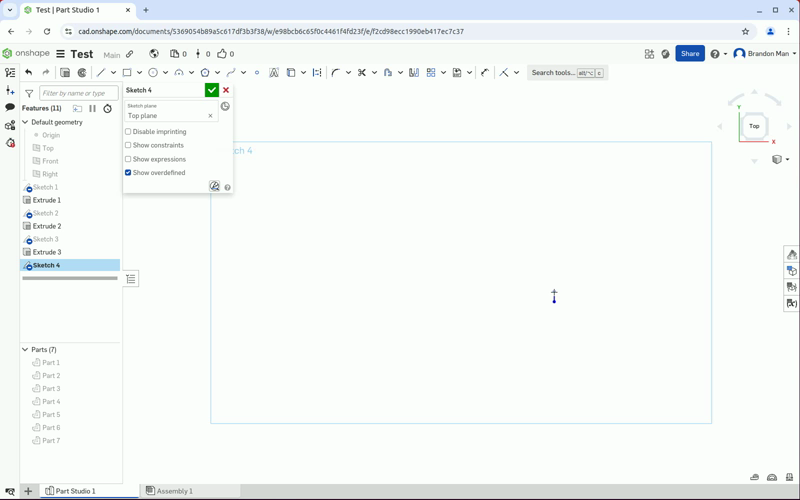
mouse_move(554, 291)
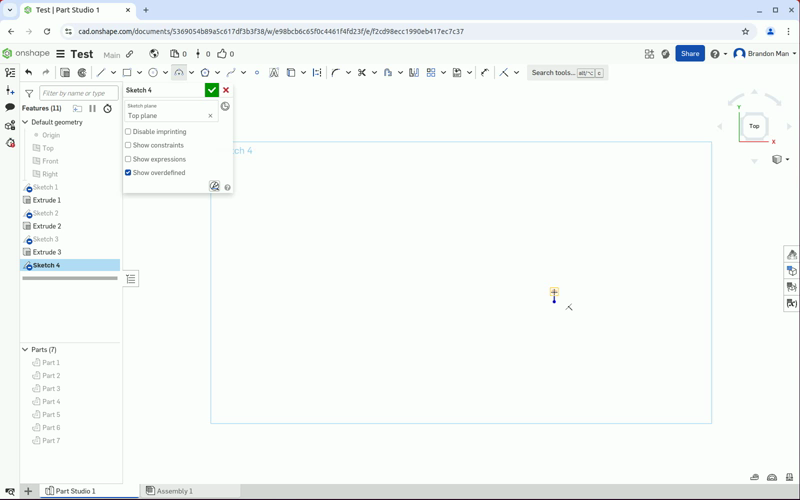
click(554, 291)
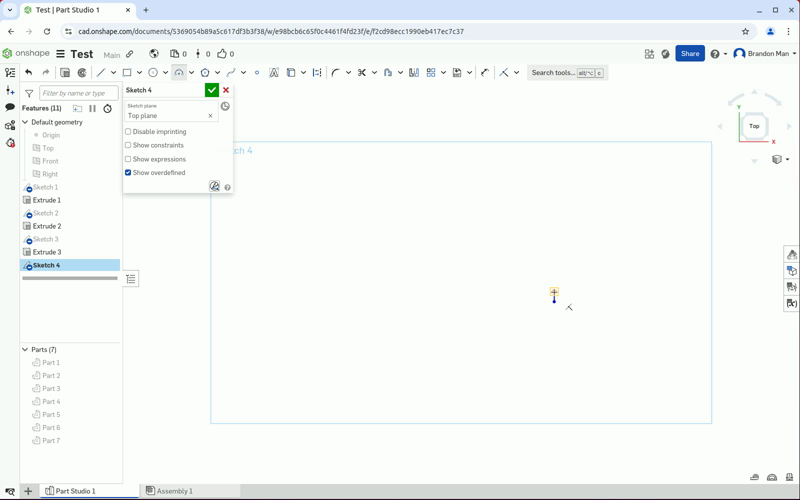
key_down(shift)
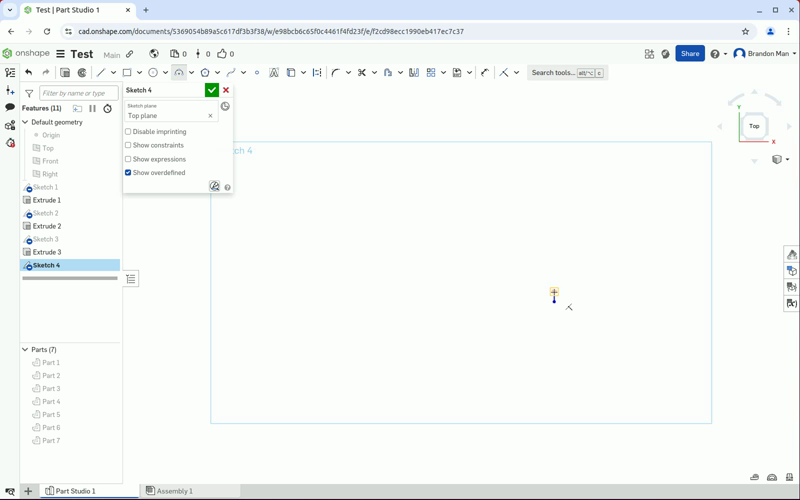
mouse_move(554, 273)
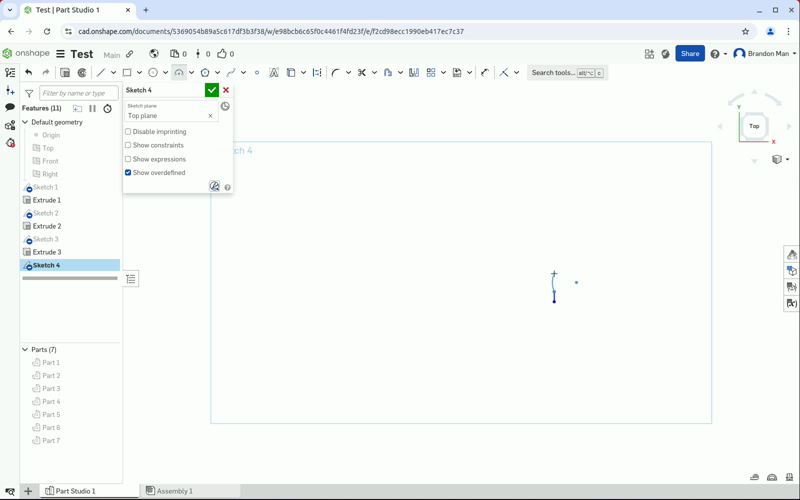
click(554, 273)
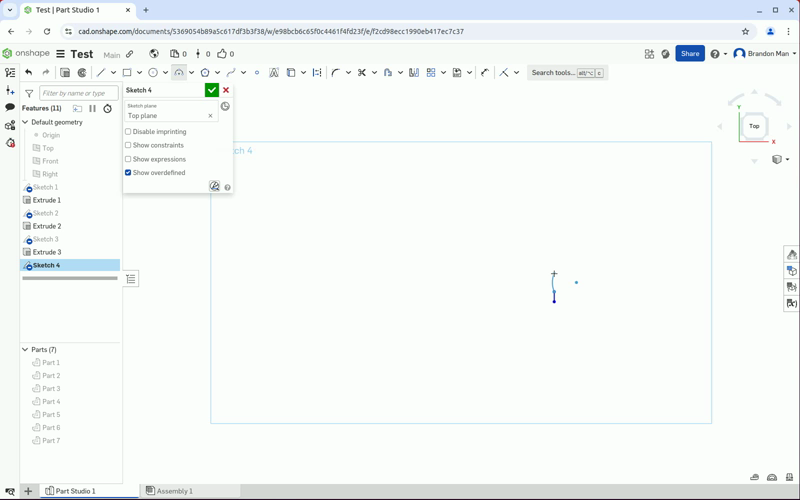
mouse_move(545, 282)
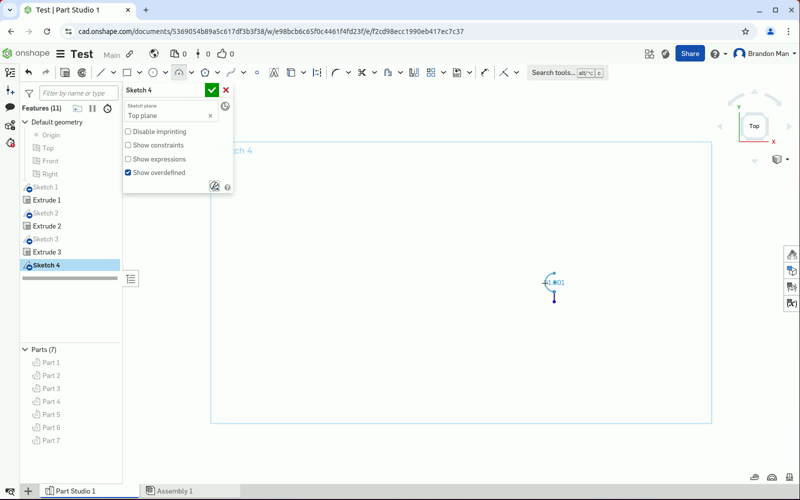
click(545, 282)
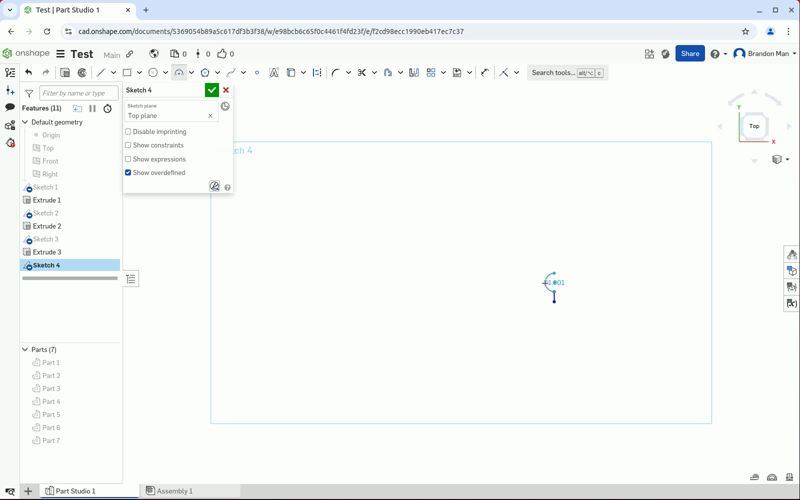
key_up(shift)
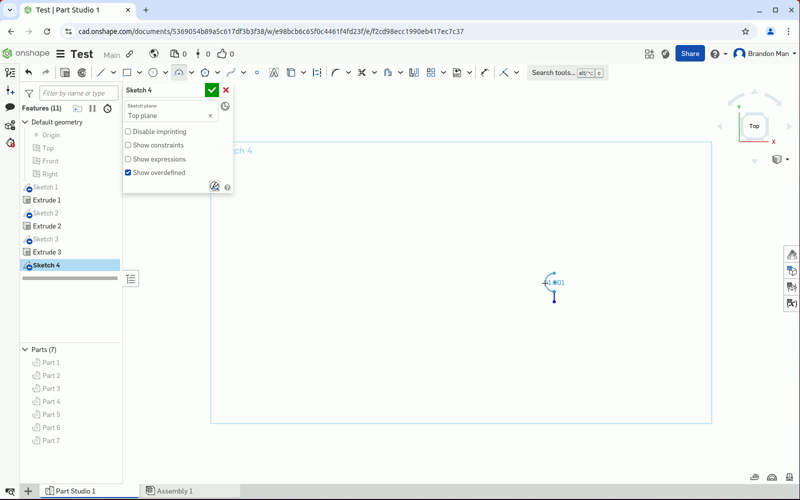
key(esc)
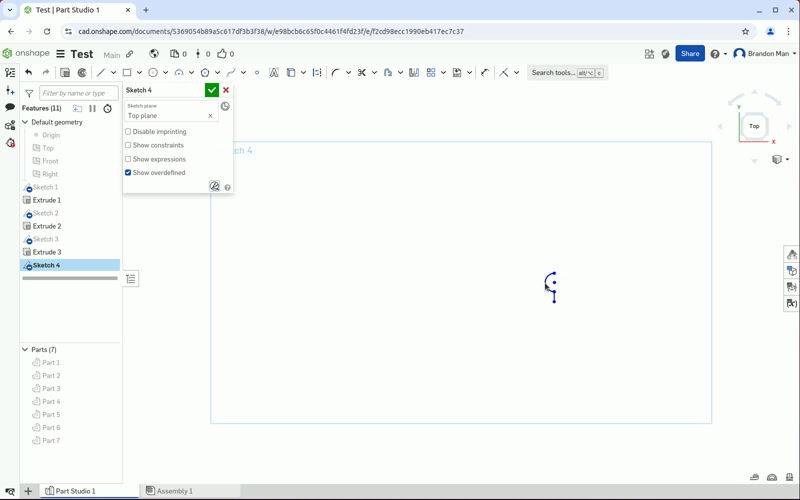
key(l)
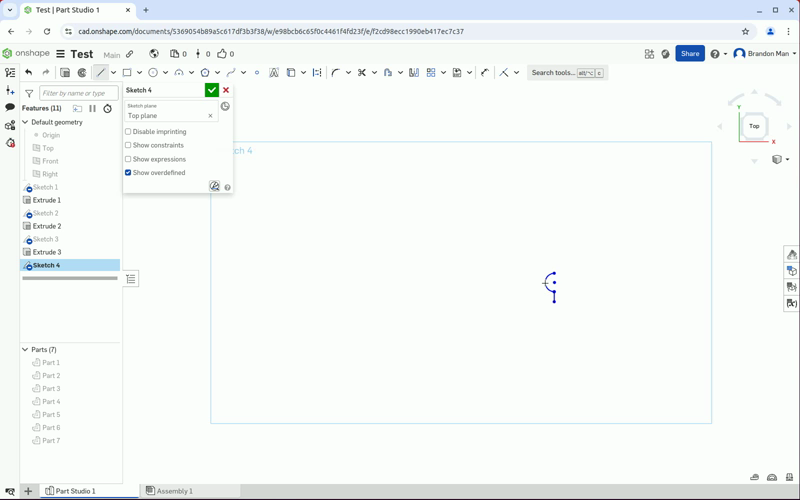
mouse_move(554, 273)
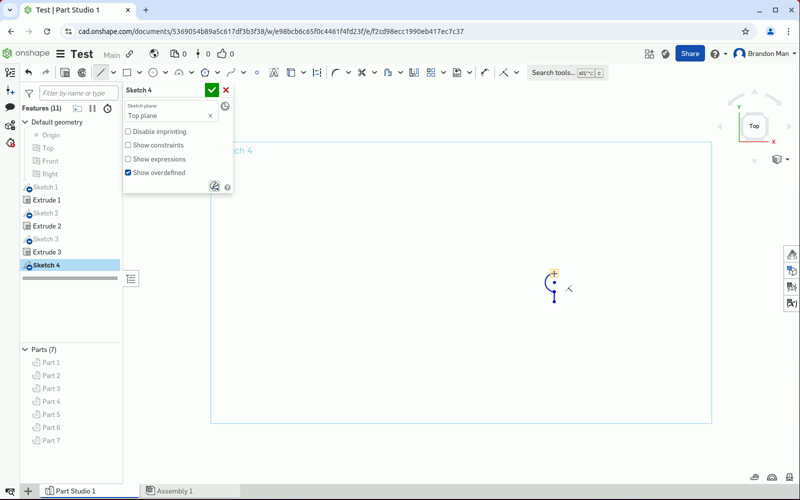
click(554, 273)
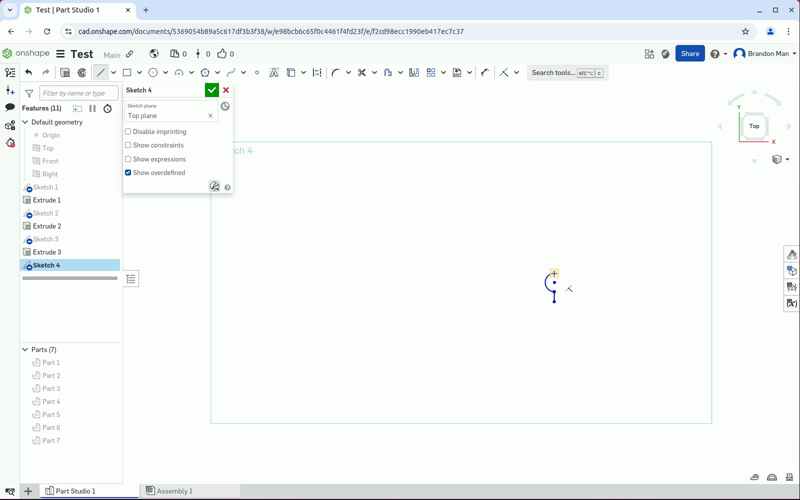
key_down(shift)
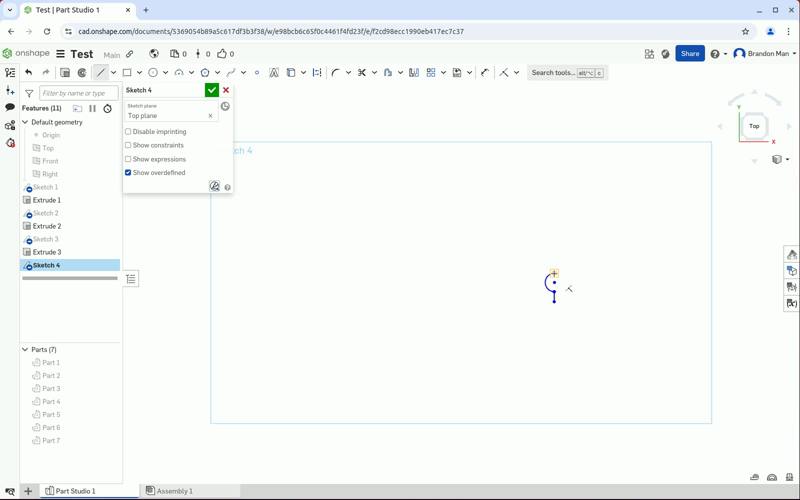
mouse_move(584, 273)
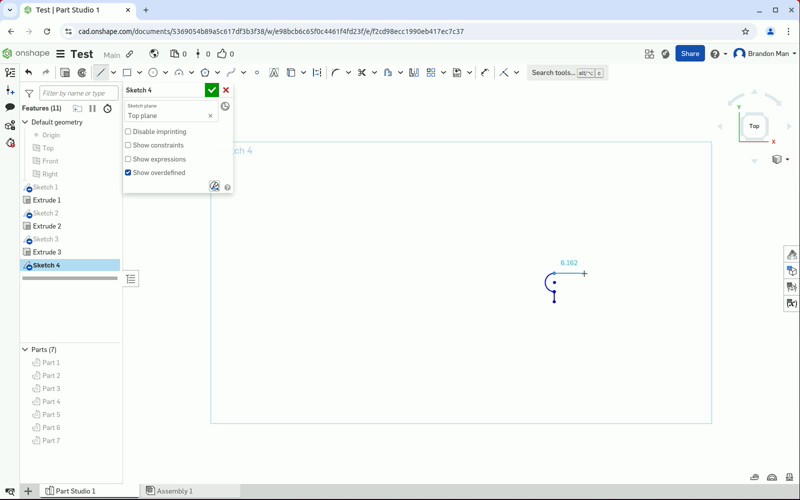
mouse_move(554, 263)
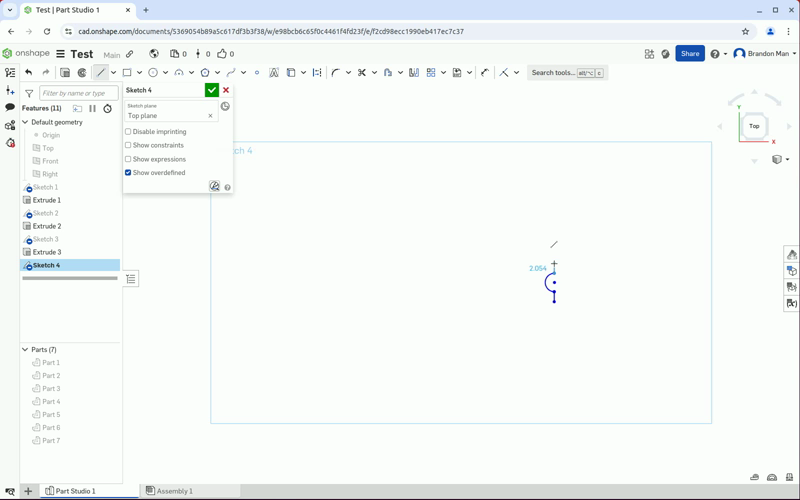
click(554, 263)
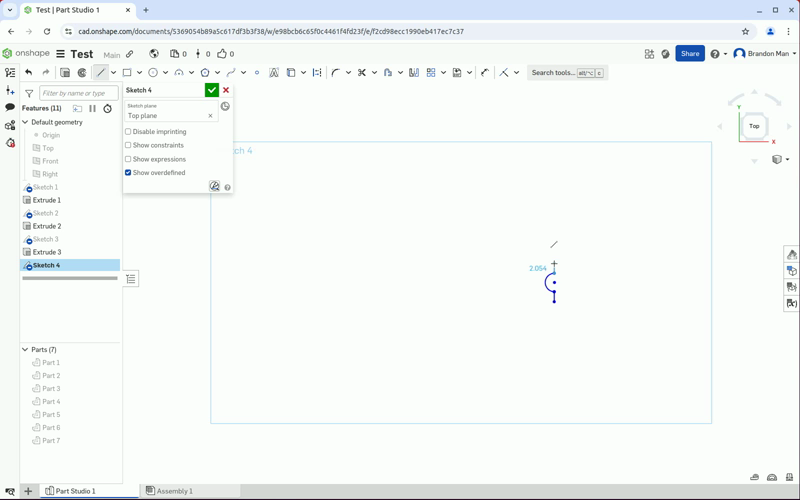
key_up(shift)
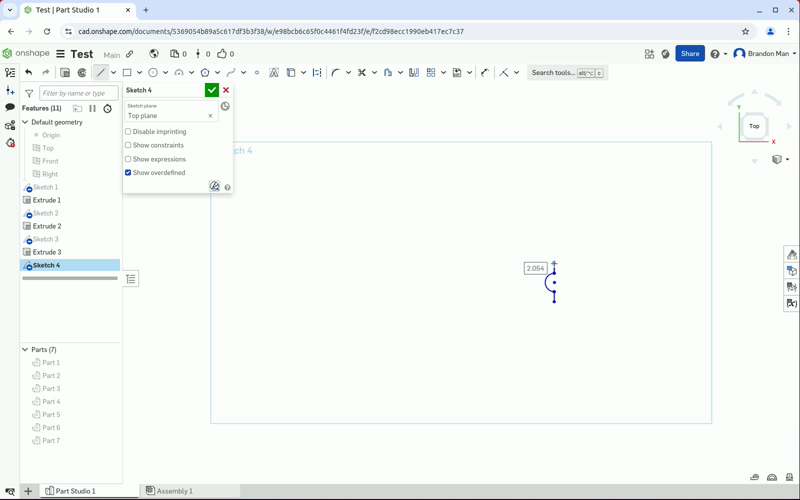
key(esc)
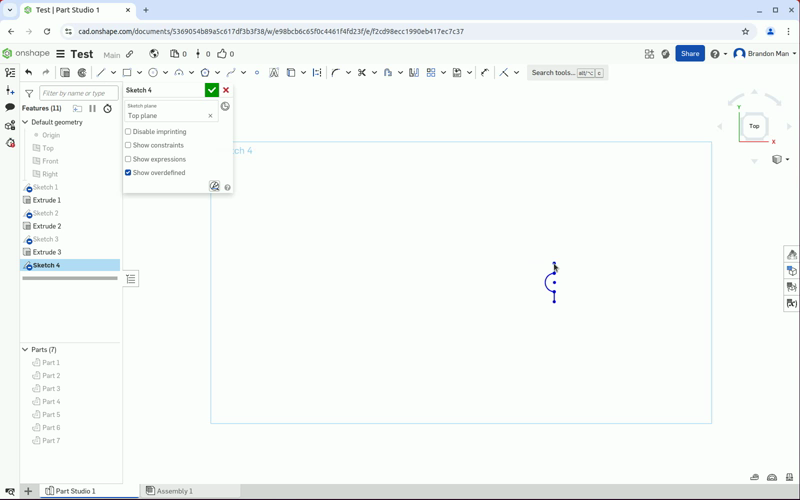
key(a)
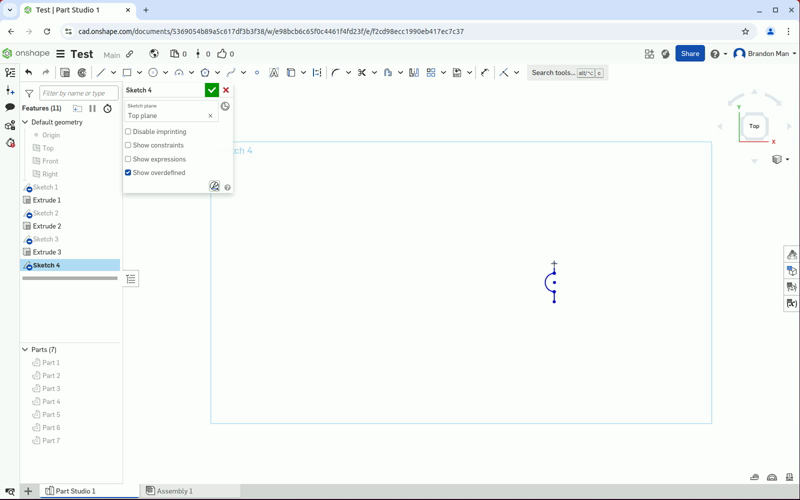
mouse_move(554, 263)
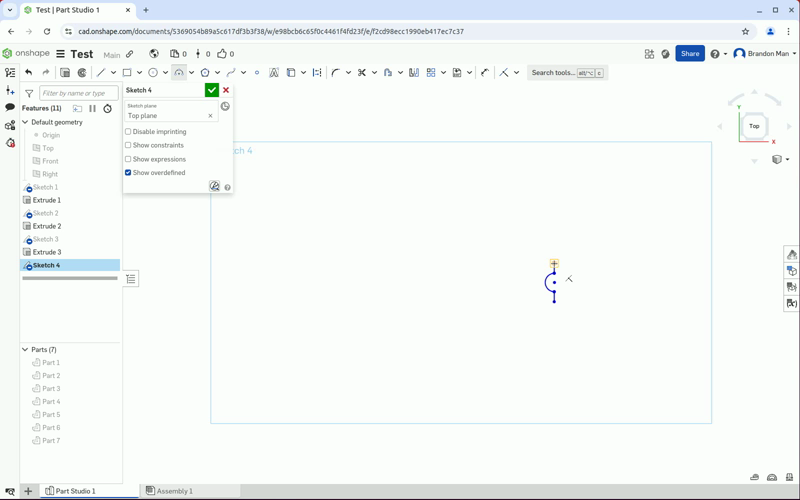
click(554, 263)
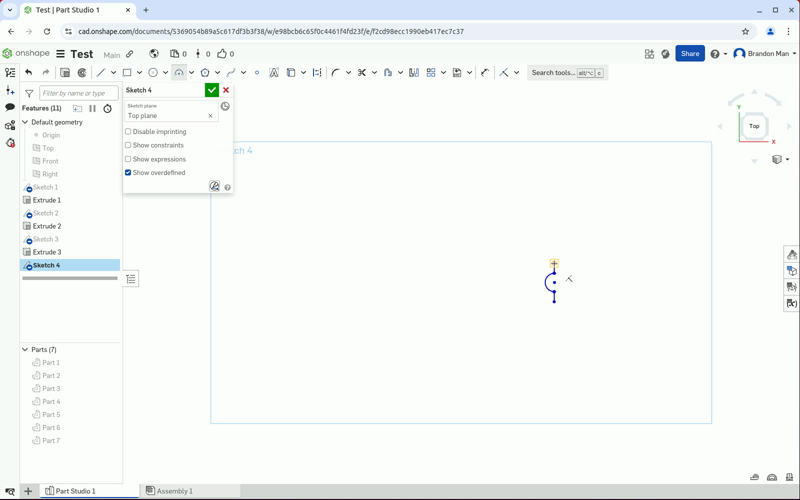
mouse_move(554, 301)
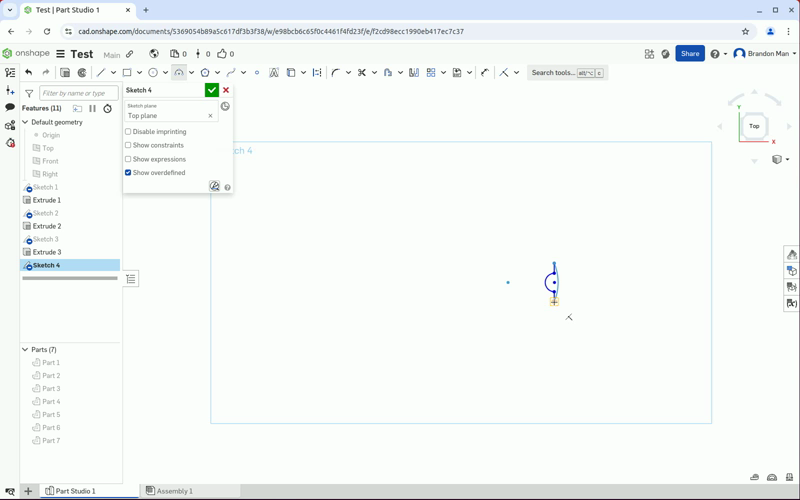
click(554, 301)
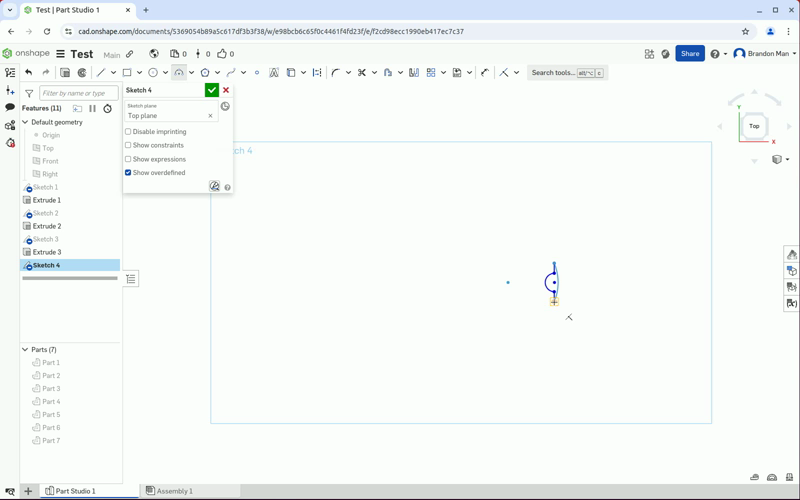
key_down(shift)
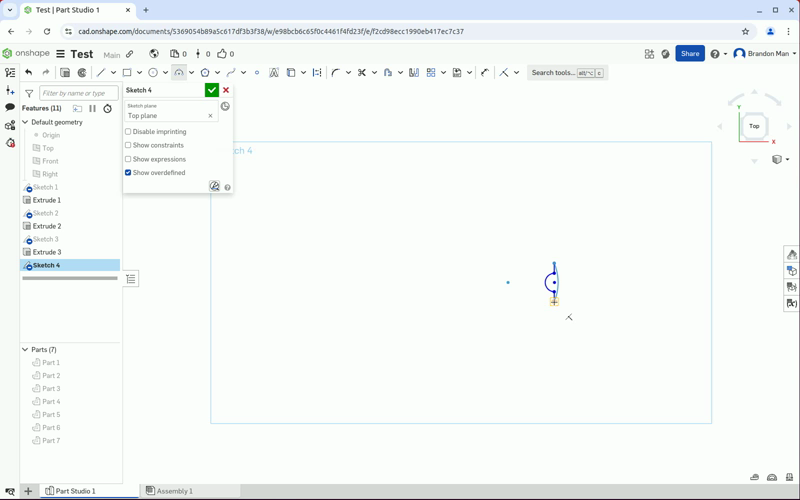
mouse_move(535, 282)
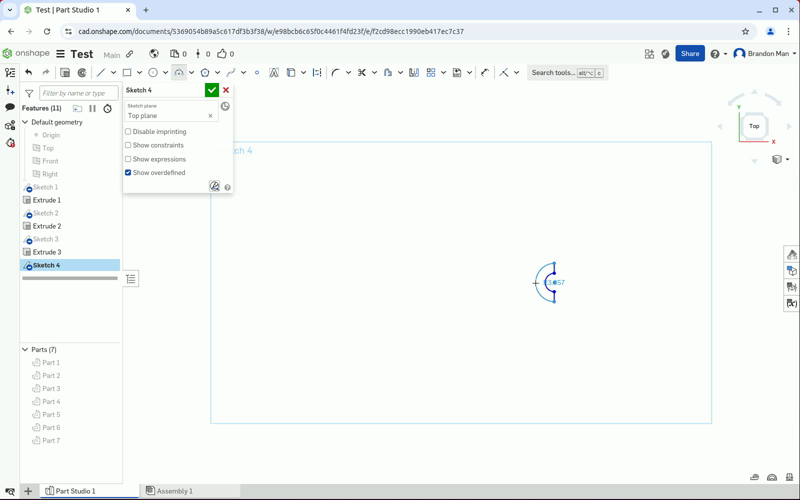
click(535, 282)
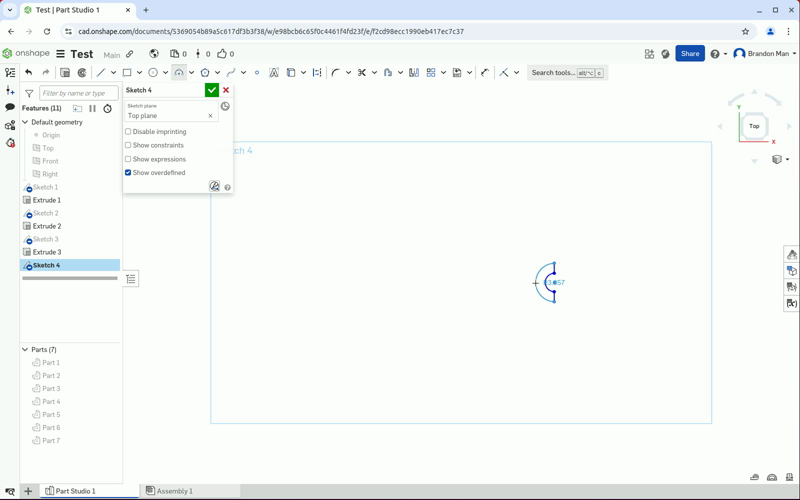
key_up(shift)
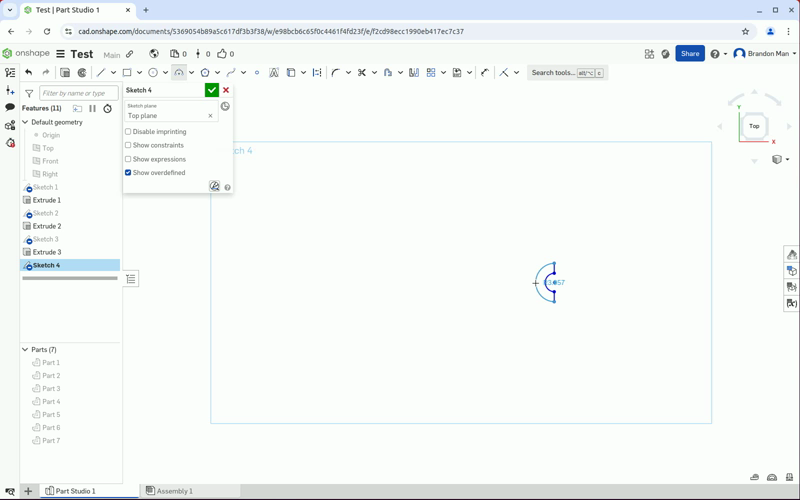
key(esc)
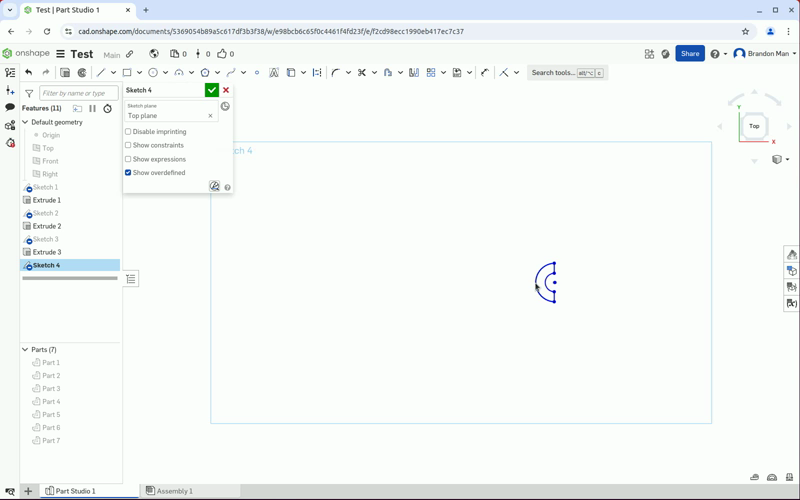
mouse_move(551, 284)
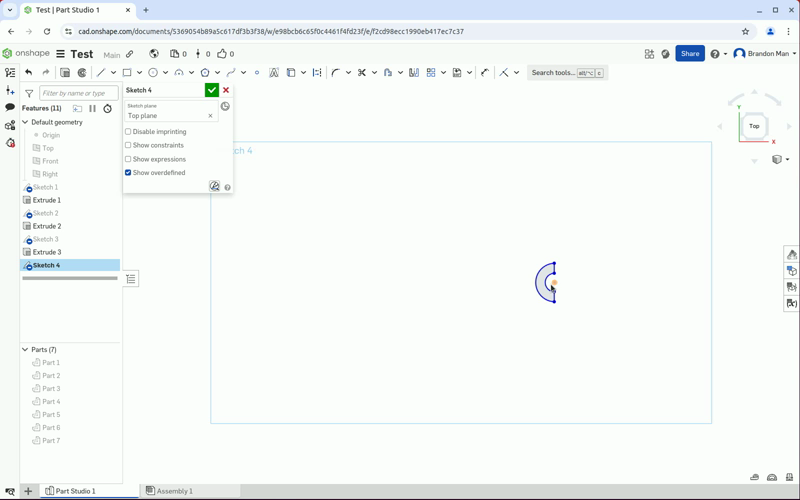
scroll(6)
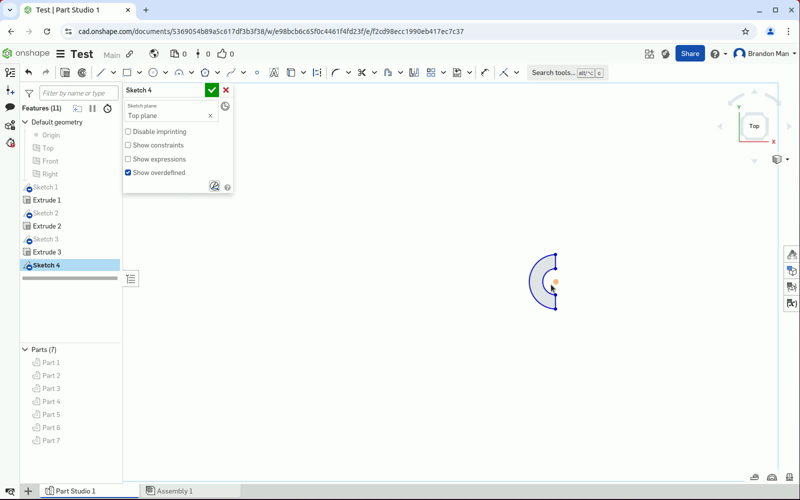
scroll(6)
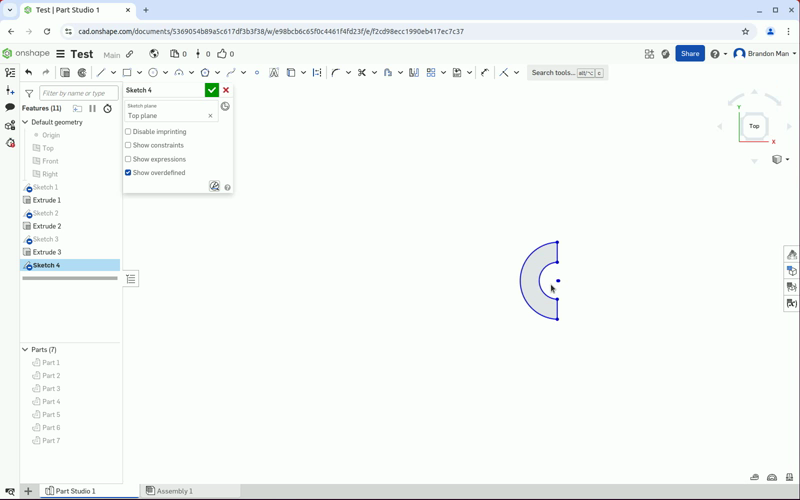
scroll(6)
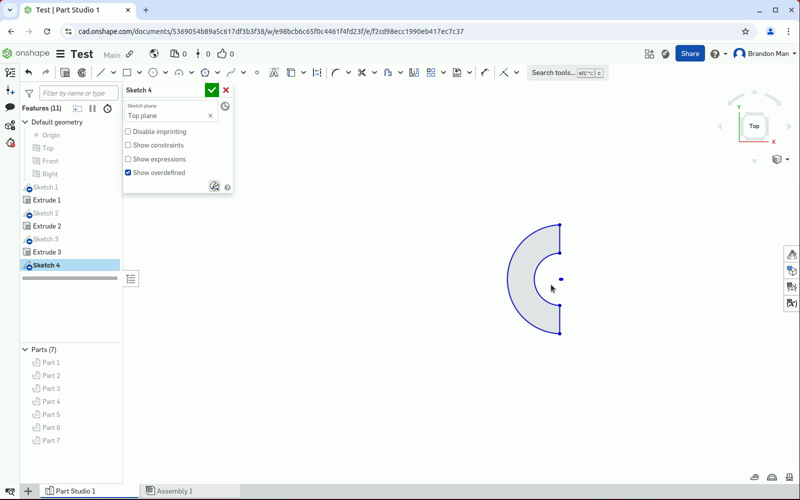
scroll(6)
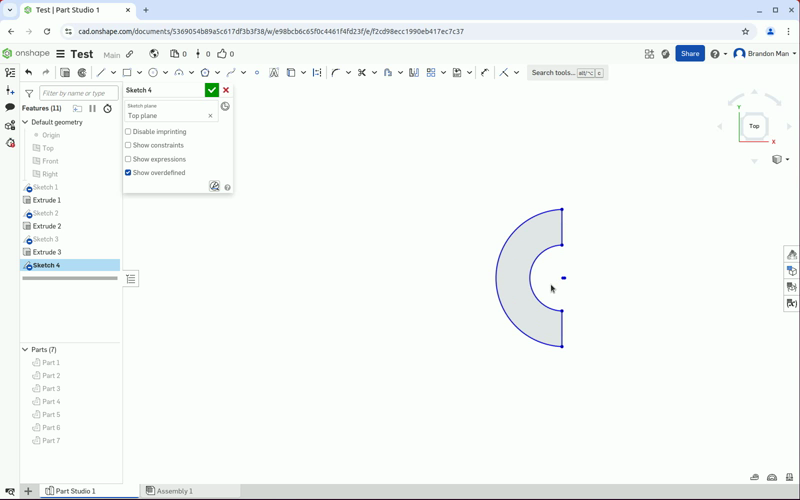
scroll(6)
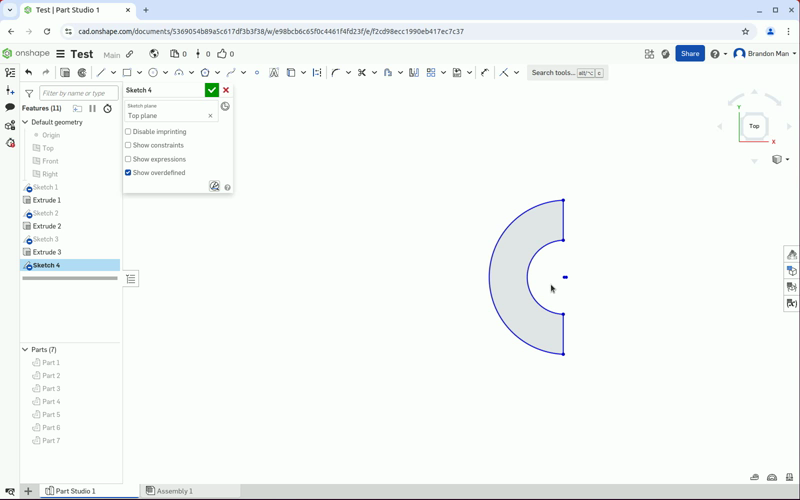
scroll(6)
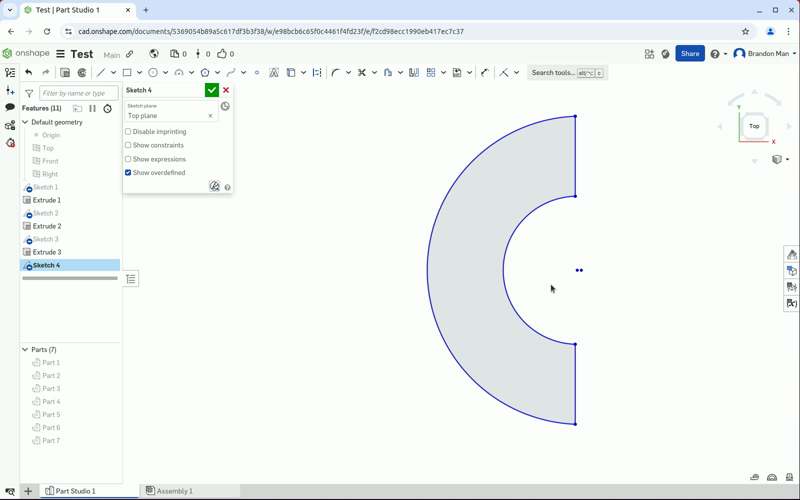
scroll(6)
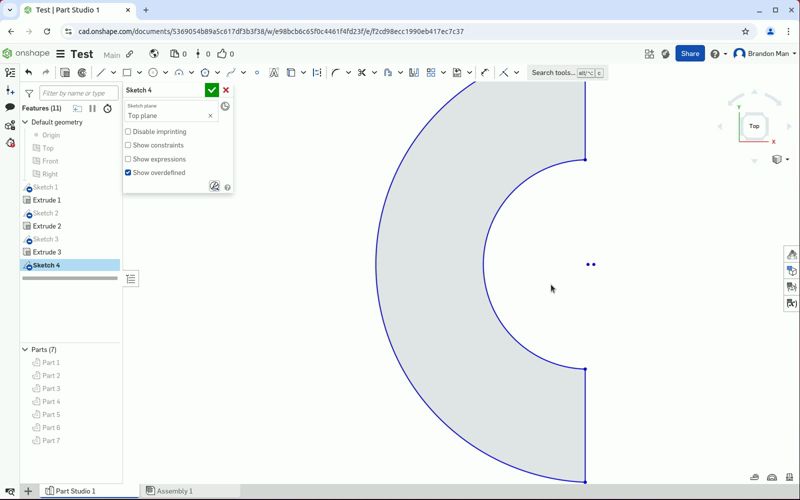
click(551, 284)
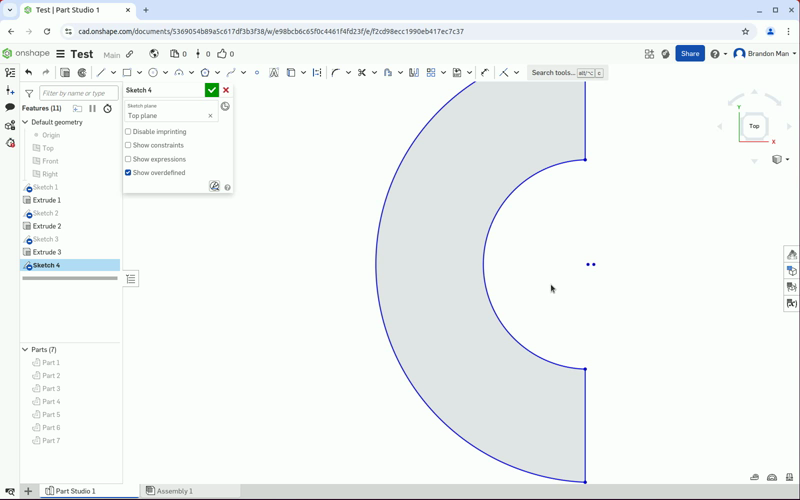
scroll(-6)
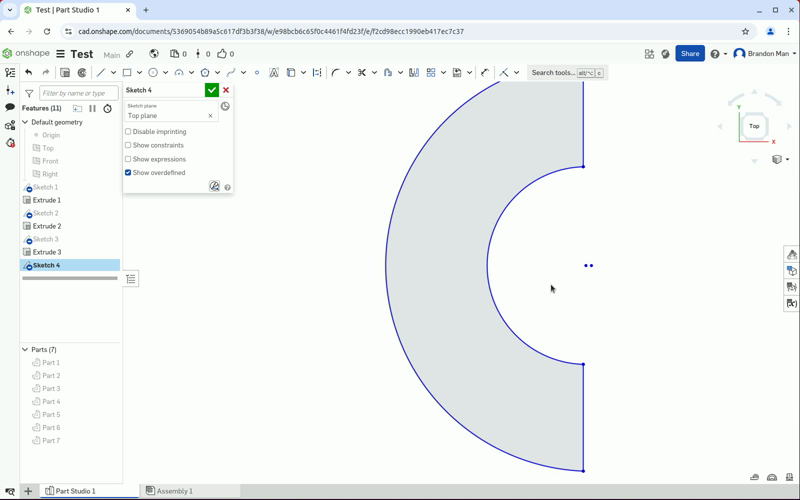
scroll(-6)
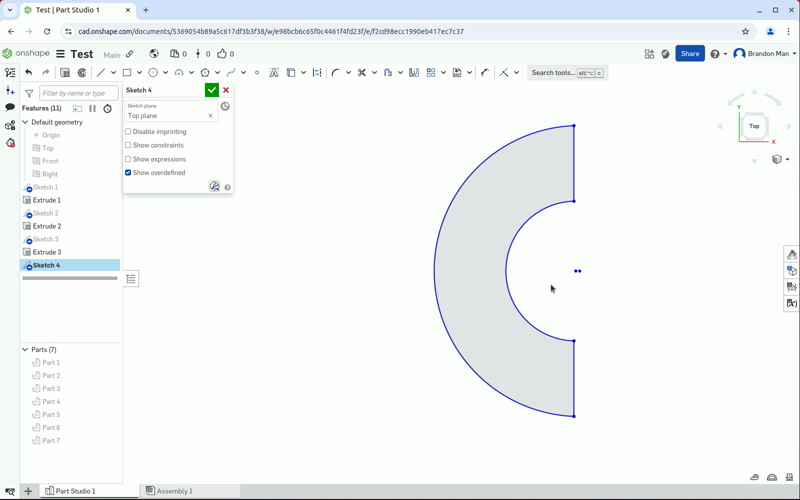
scroll(-6)
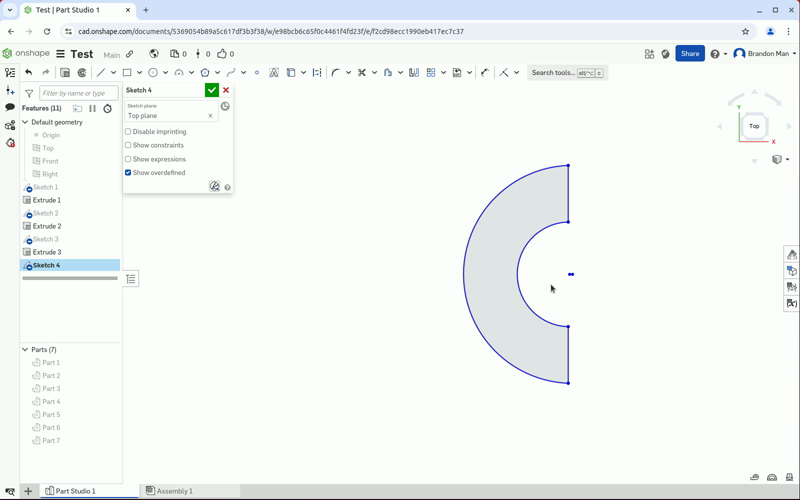
scroll(-6)
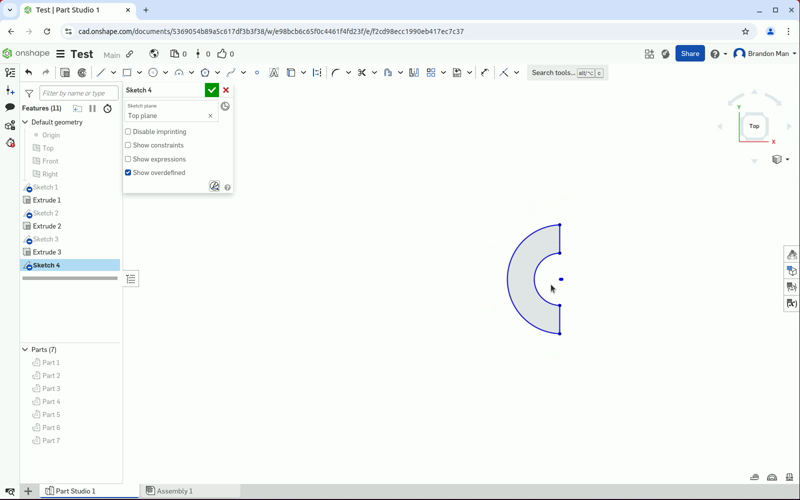
scroll(-6)
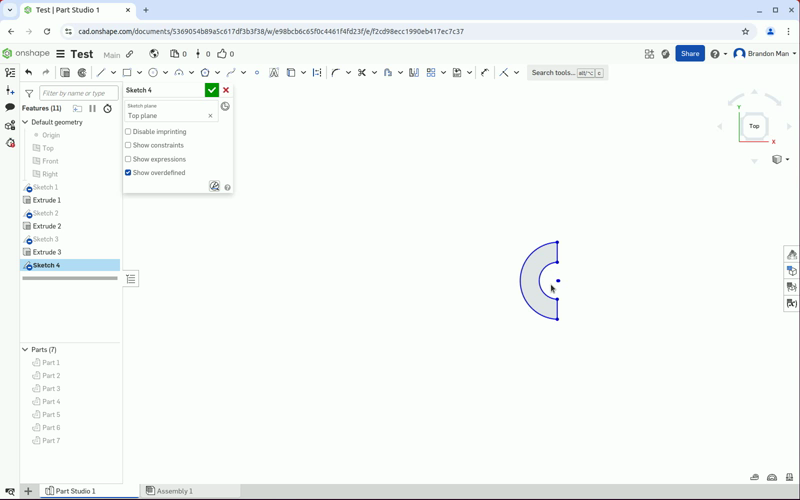
scroll(-6)
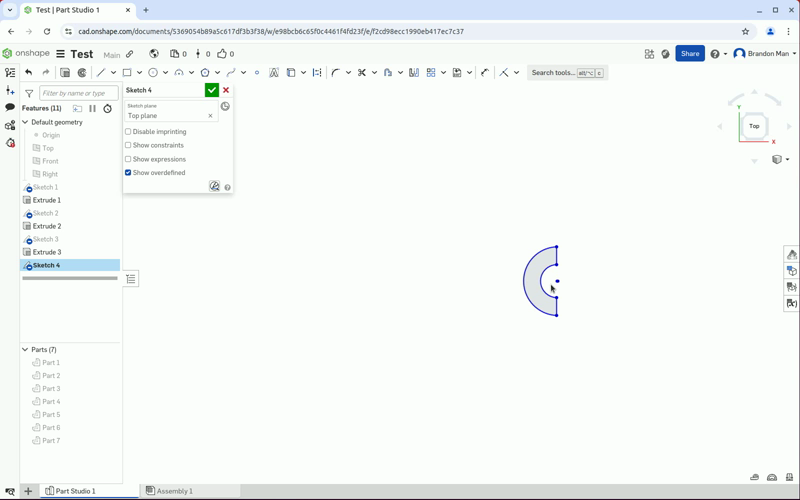
scroll(-6)
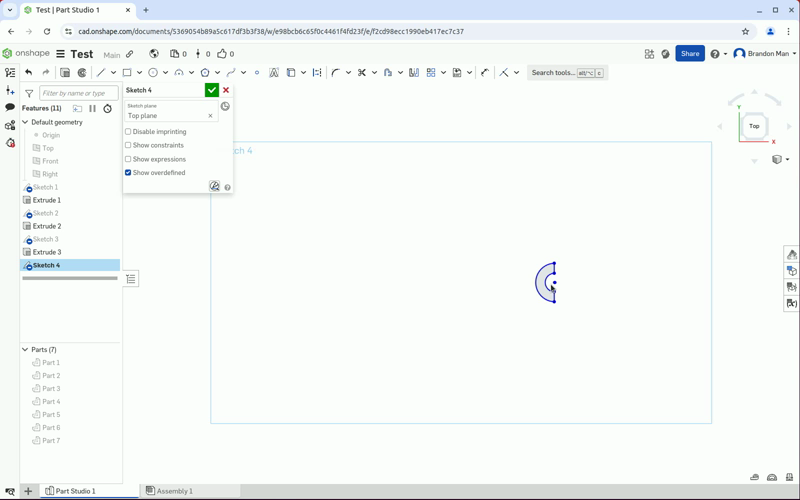
mouse_move(73, 352)
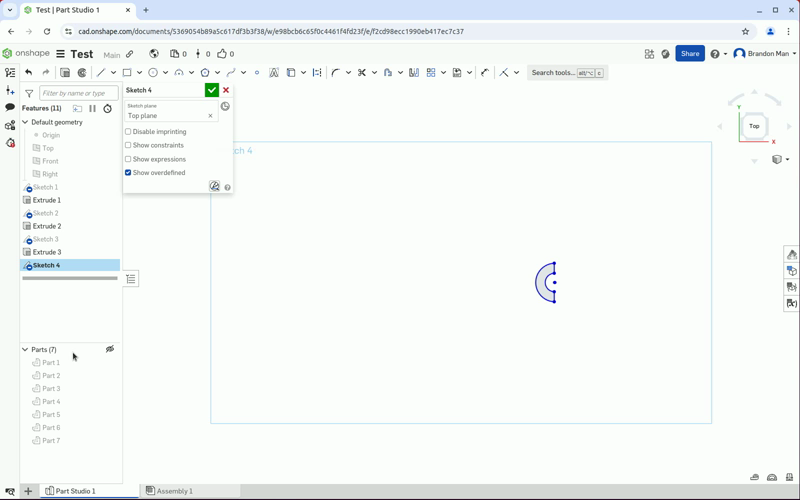
key(shift+y)
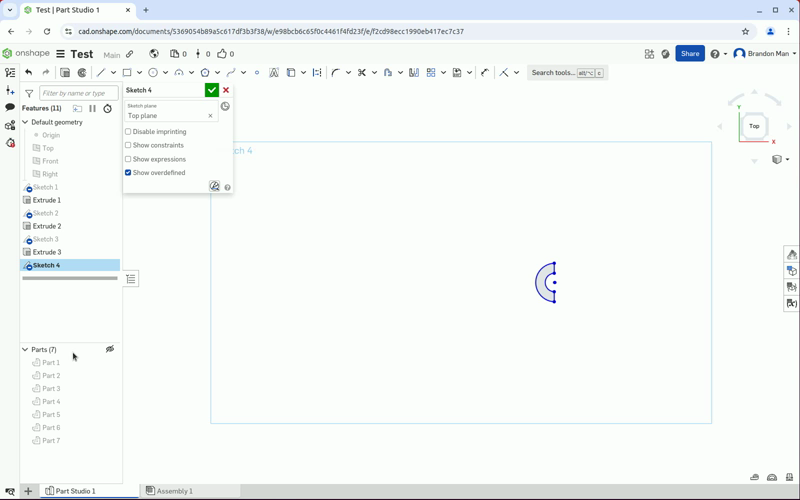
key(shift+e)
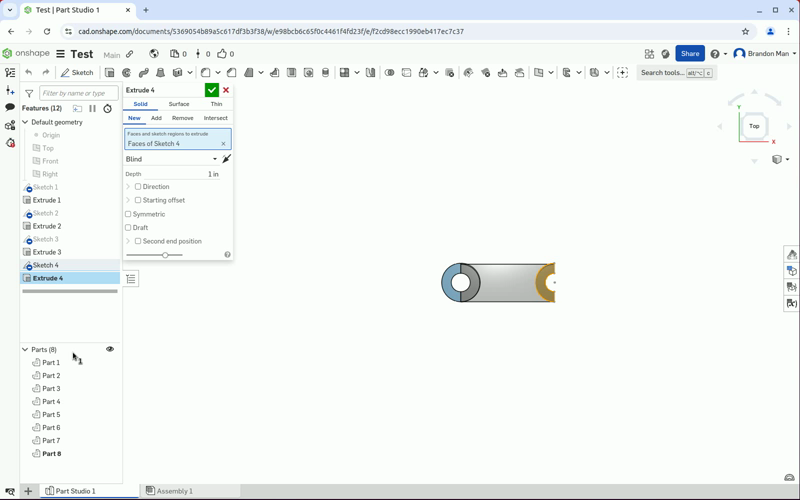
mouse_move(143, 106)
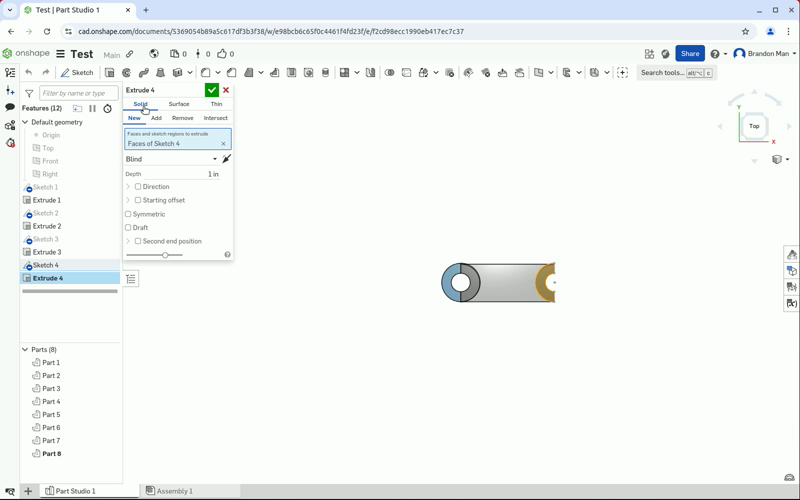
click(143, 106)
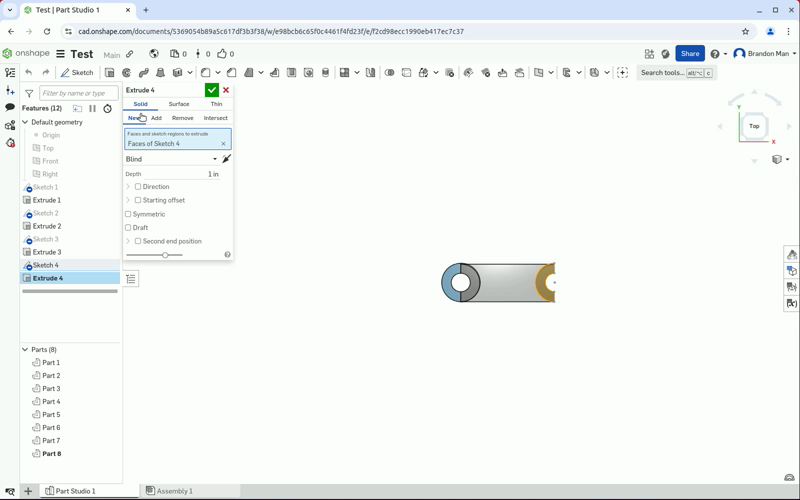
mouse_move(137, 120)
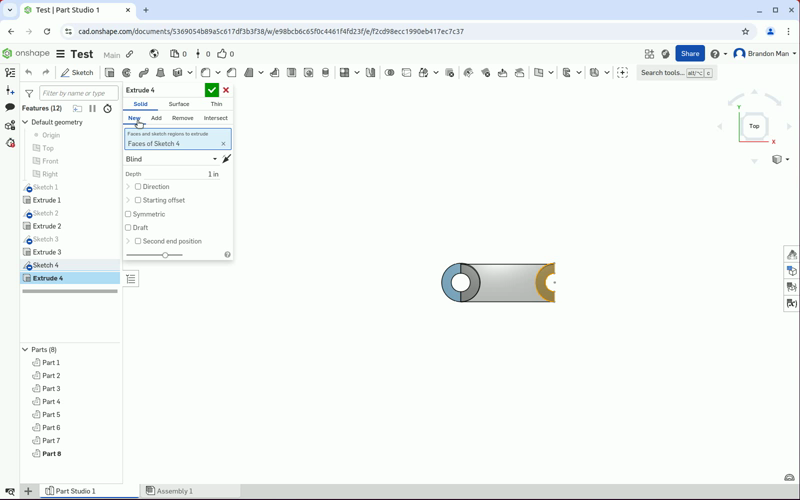
click(137, 120)
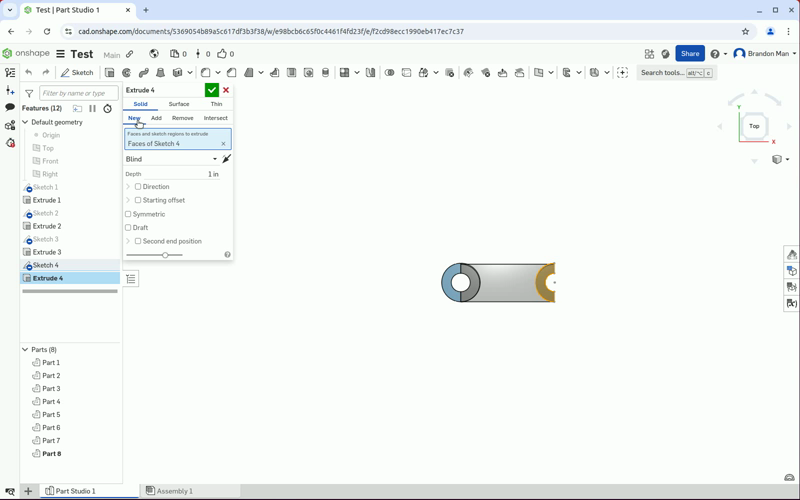
key(tab, 4)
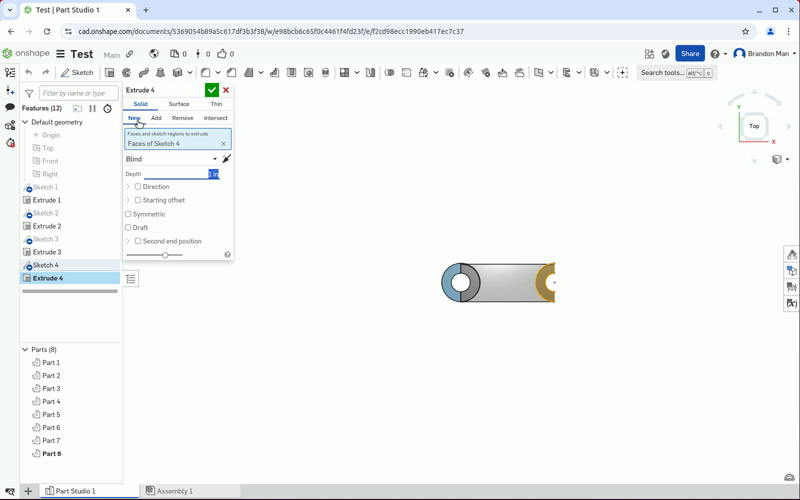
text(3.851)
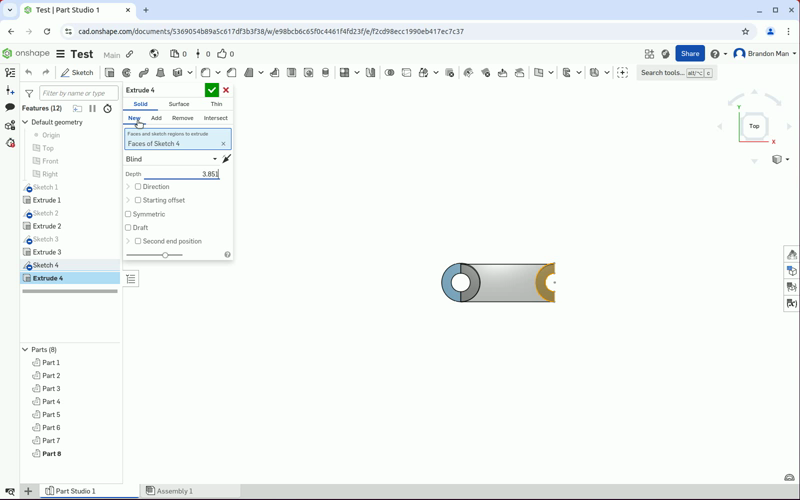
key(enter)
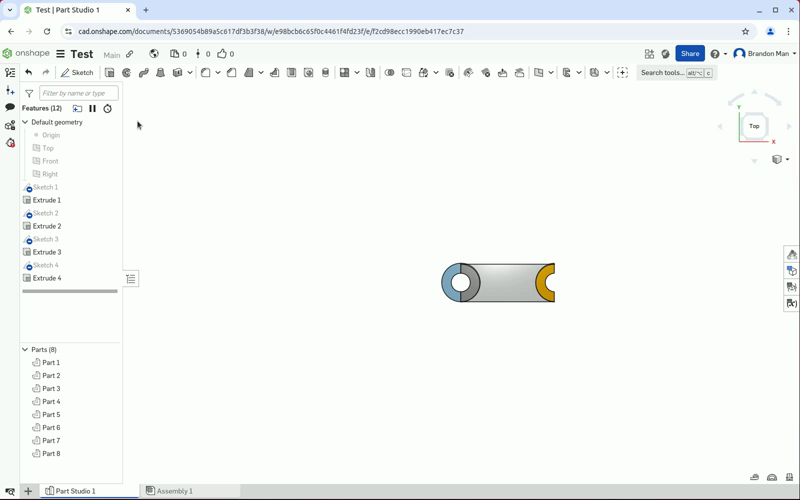
key(shift+h)
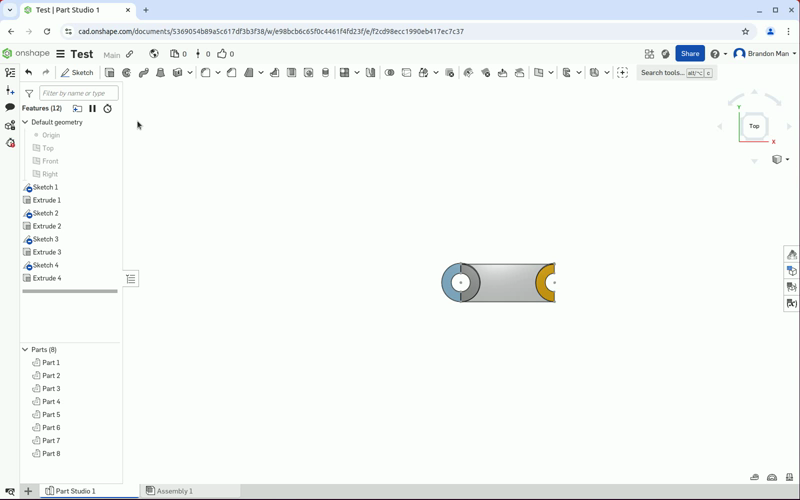
key(shift+h)
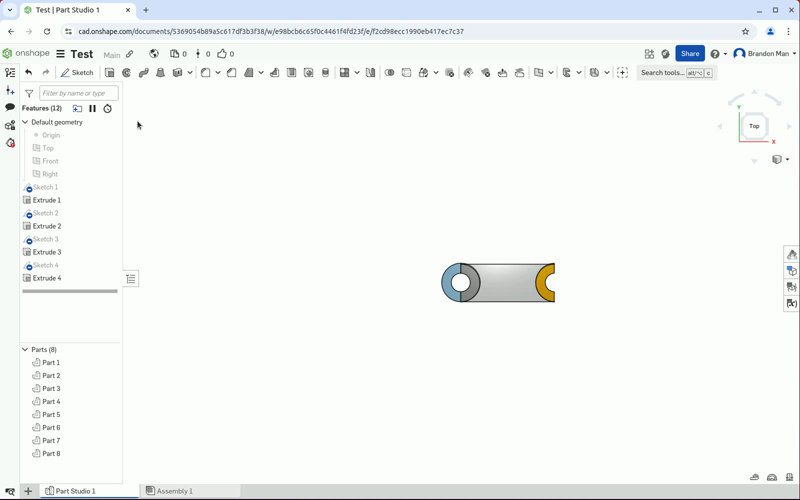
mouse_move(73, 189)
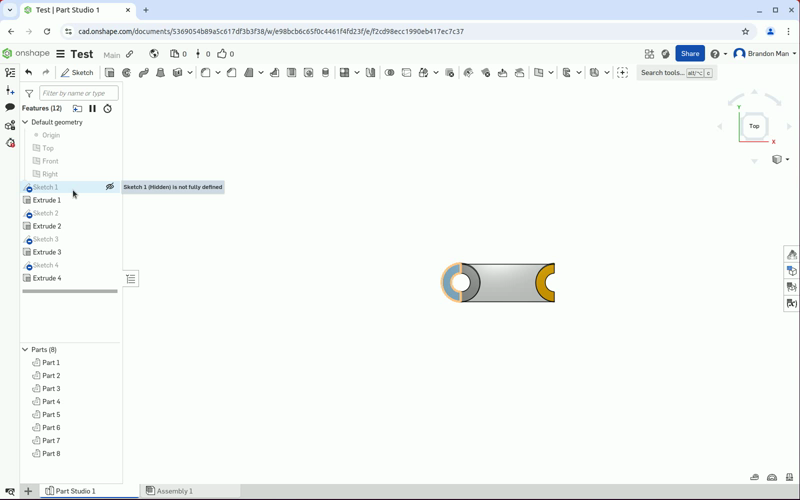
click(73, 189)
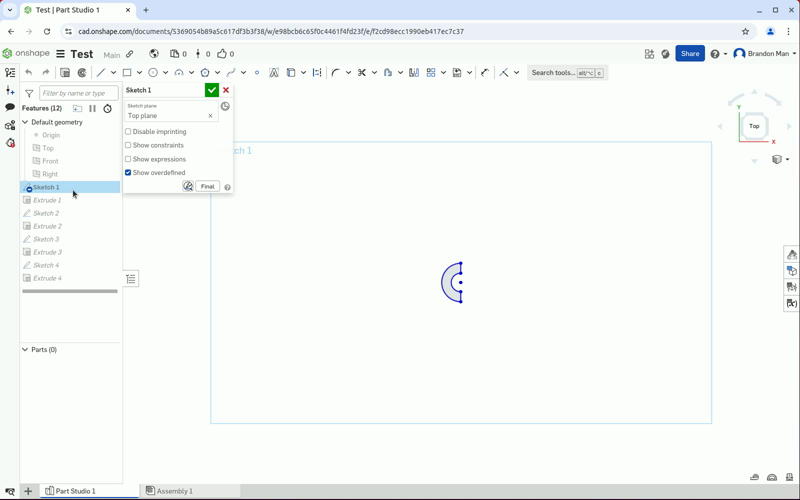
mouse_move(229, 92)
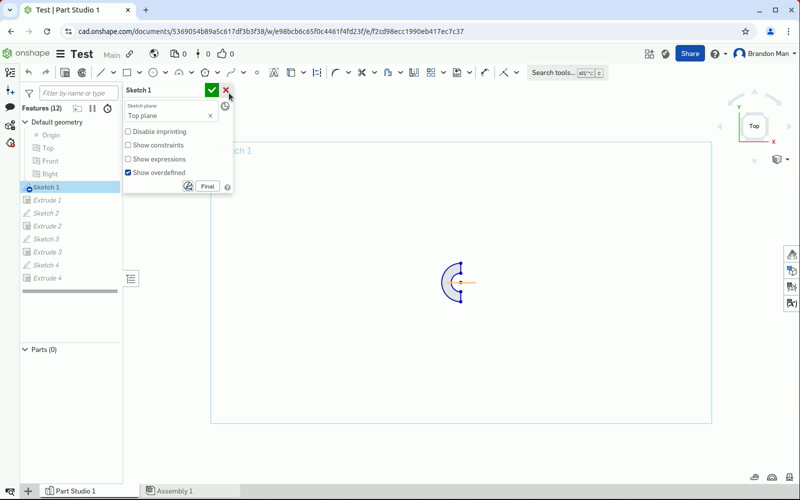
click(229, 92)
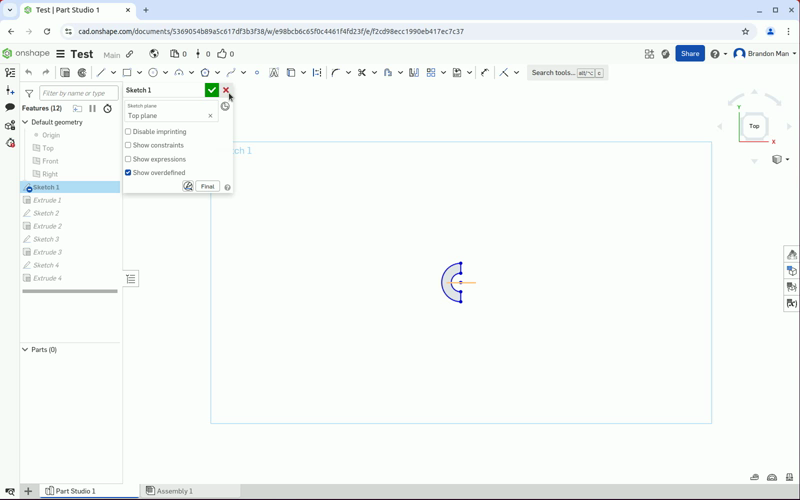
key(shift+s)
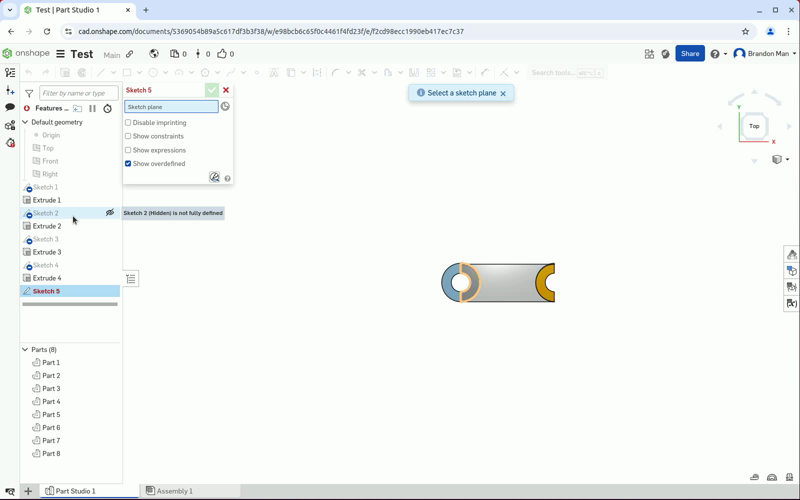
scroll(3)
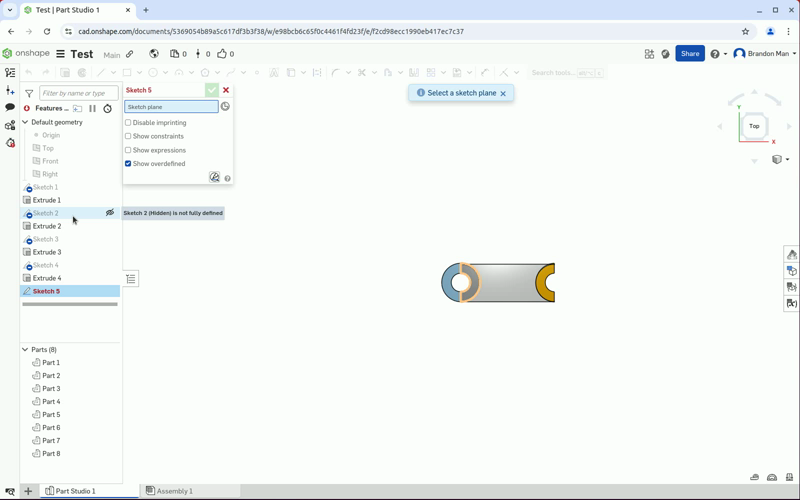
mouse_move(73, 150)
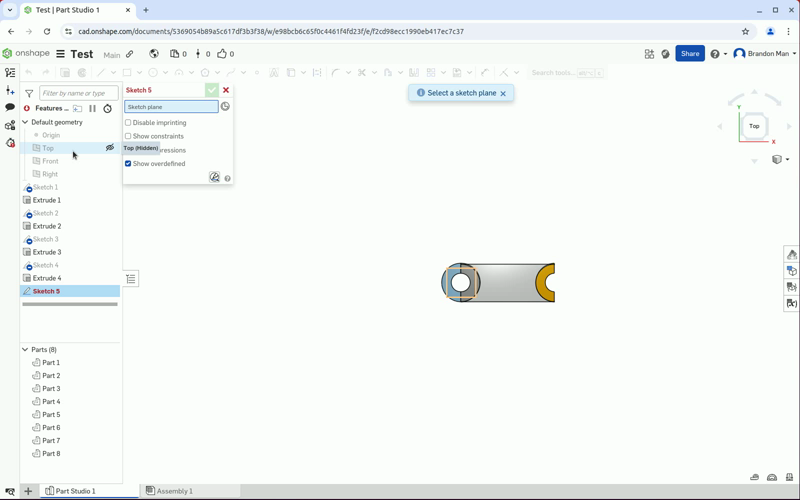
click(73, 150)
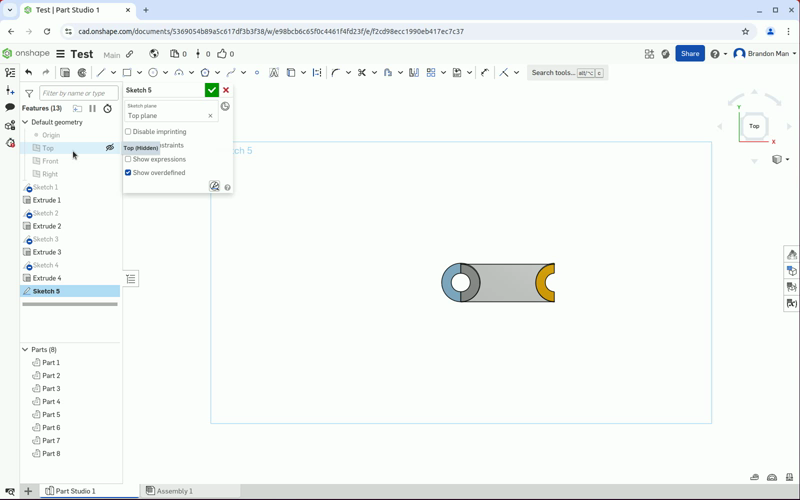
mouse_move(73, 352)
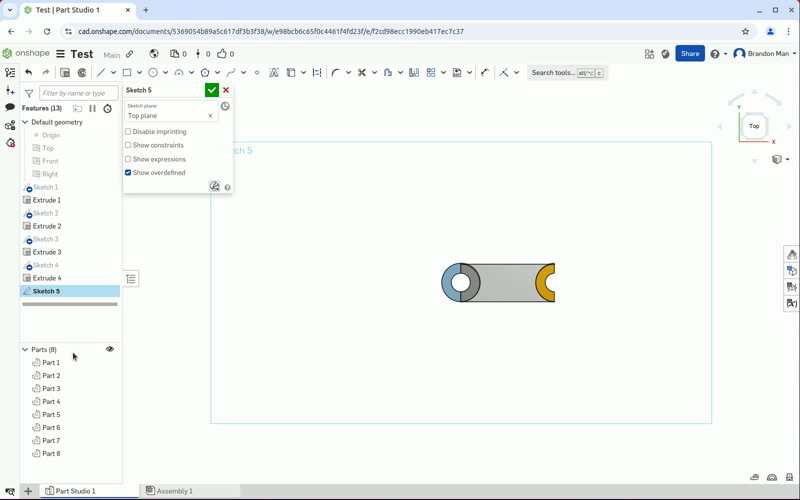
key(y)
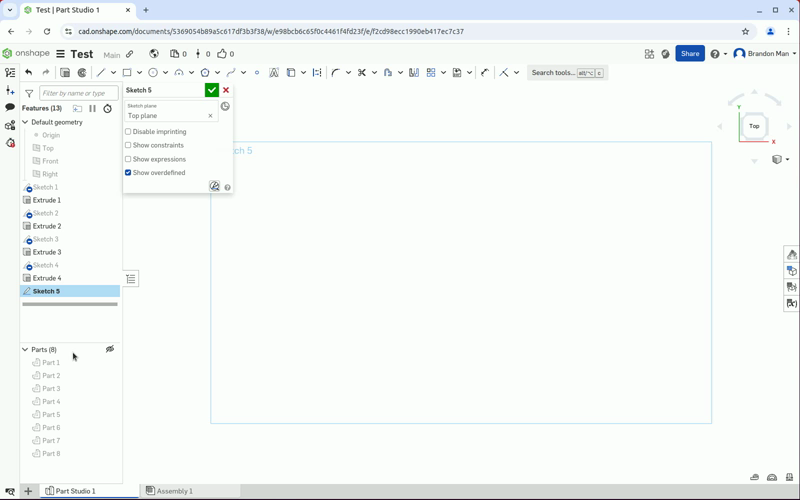
key(a)
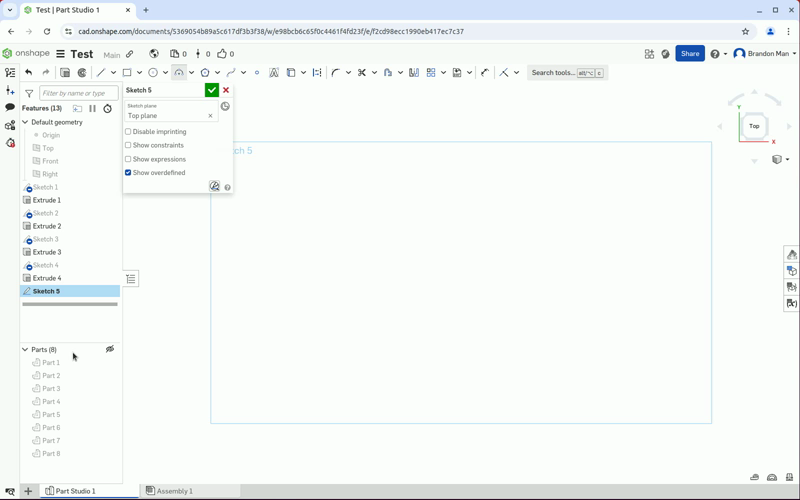
key_down(shift)
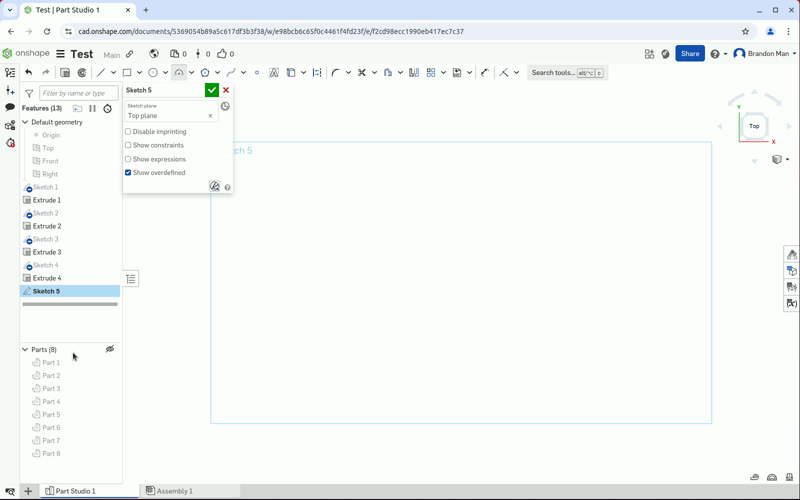
mouse_move(554, 301)
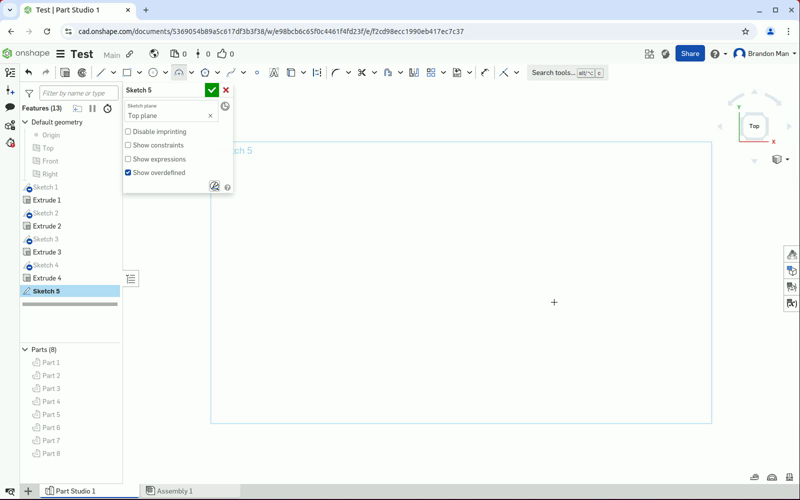
click(554, 301)
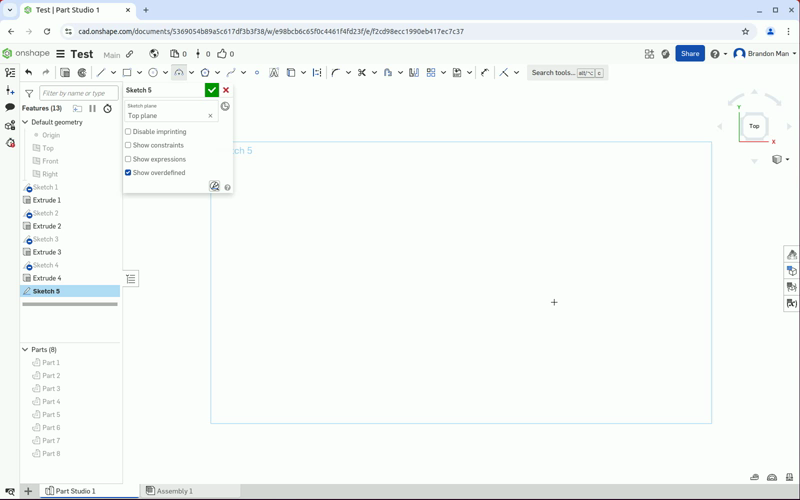
key_up(shift)
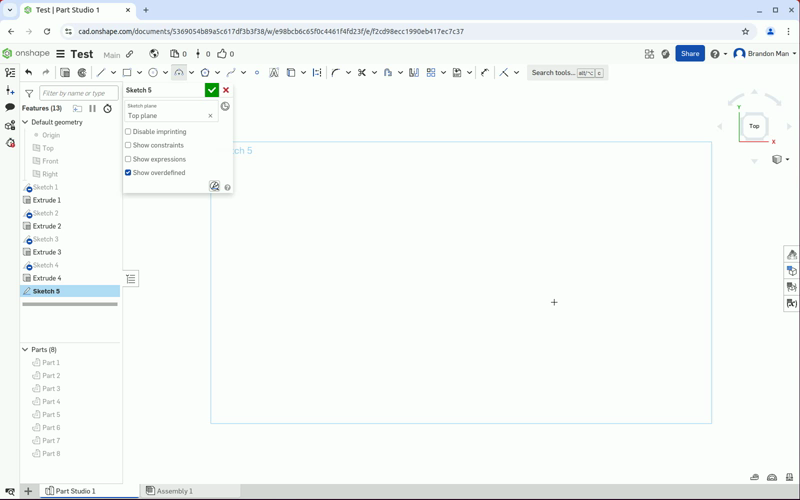
key_down(shift)
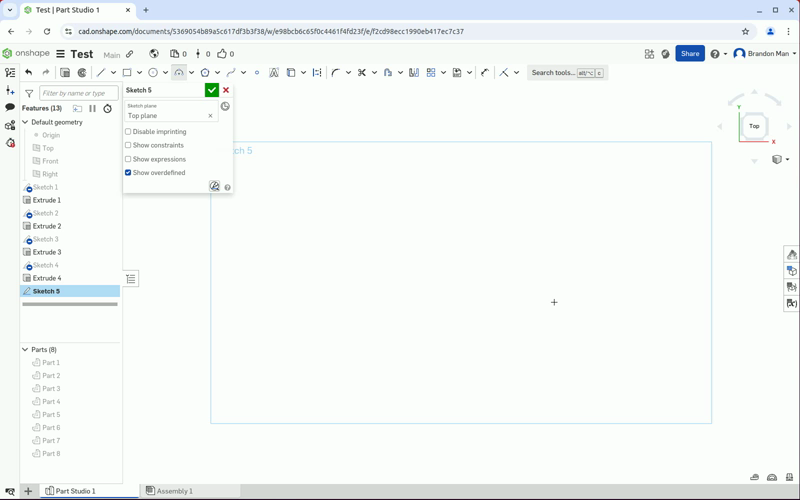
mouse_move(554, 263)
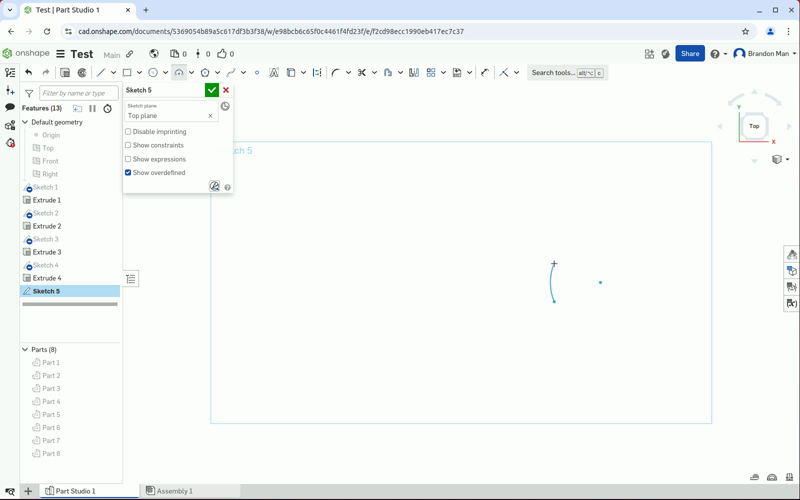
click(554, 263)
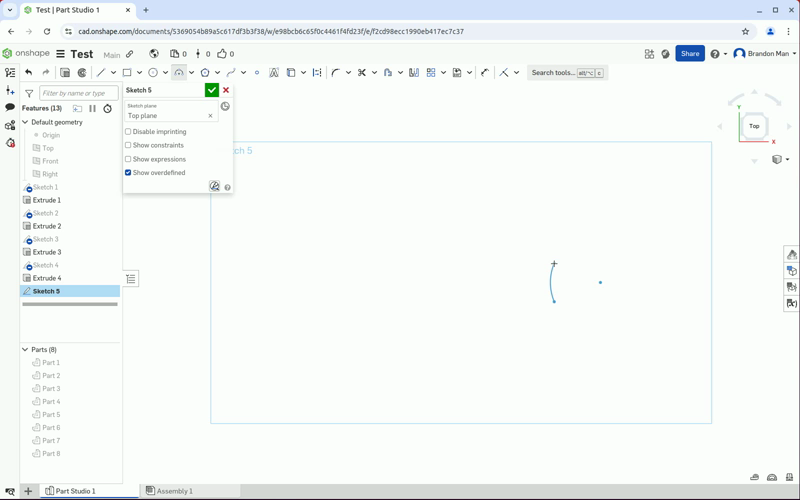
mouse_move(573, 282)
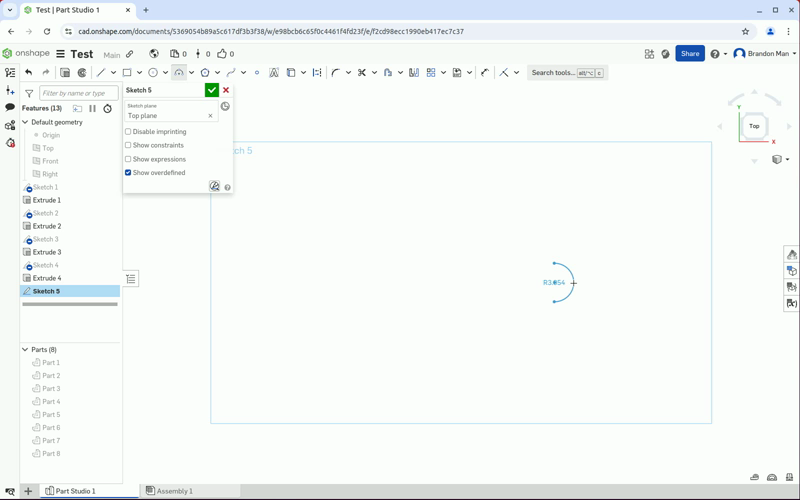
click(573, 282)
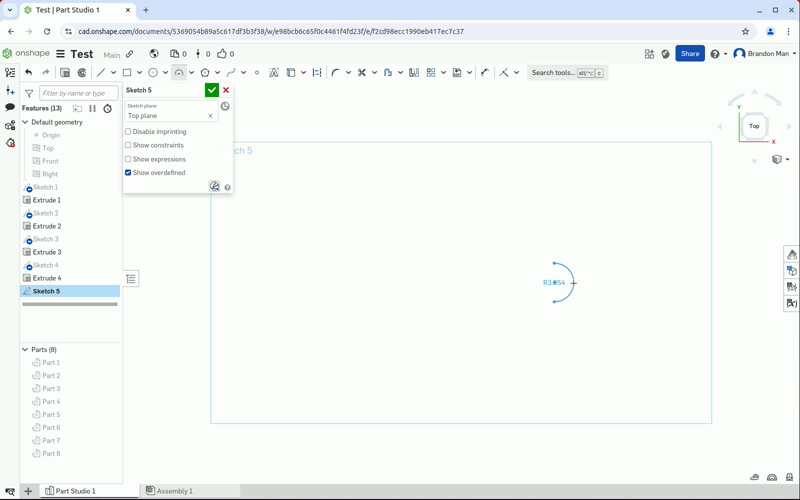
key_up(shift)
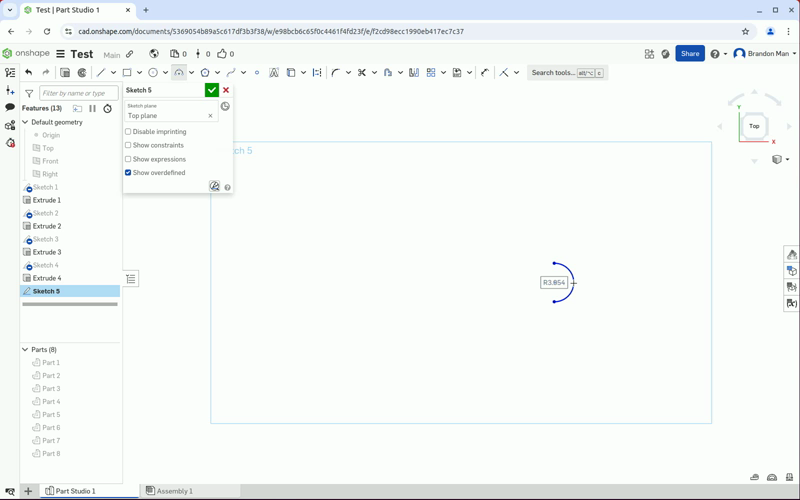
key(esc)
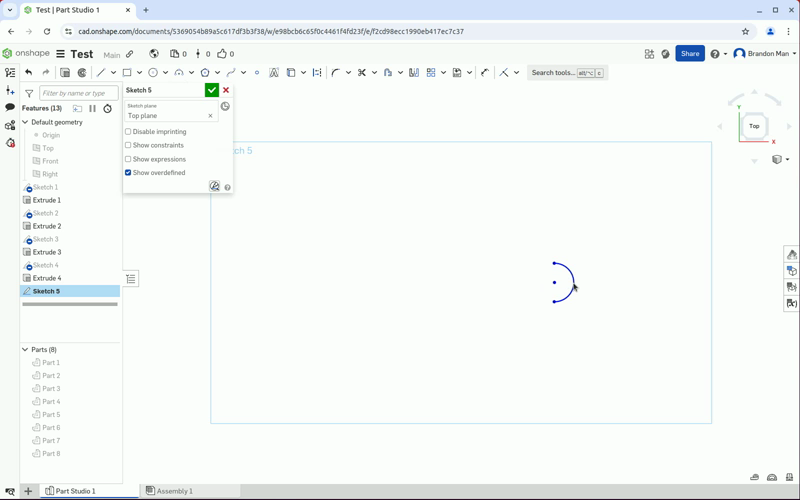
key(l)
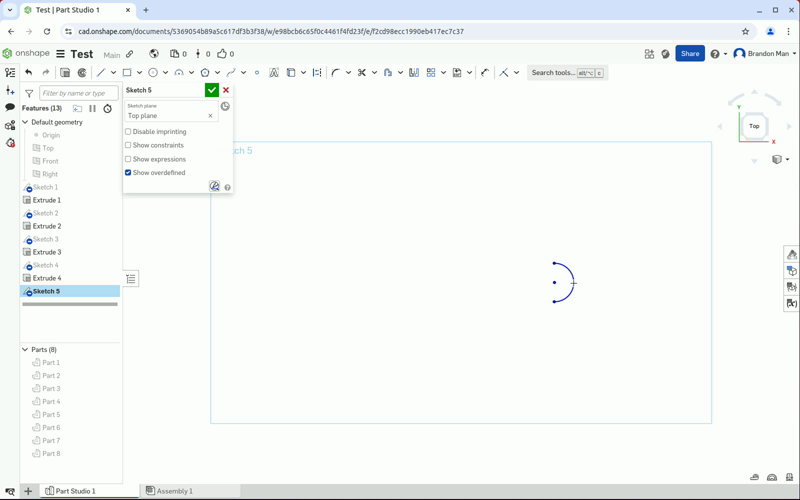
mouse_move(554, 263)
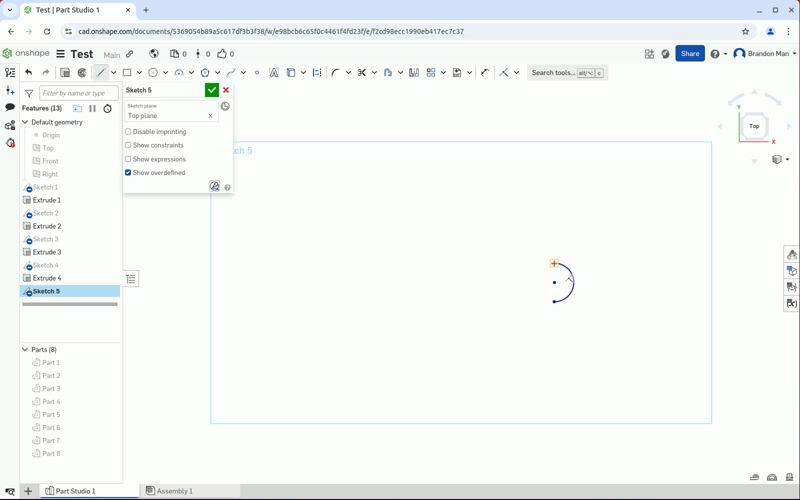
click(554, 263)
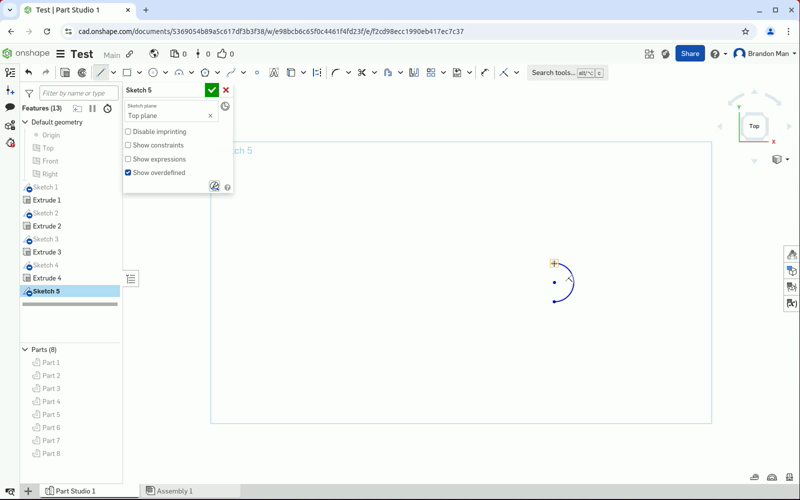
key_down(shift)
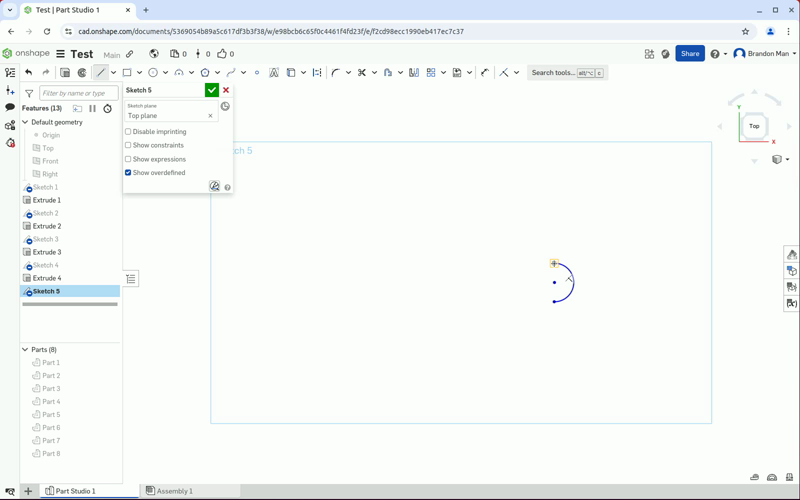
mouse_move(584, 263)
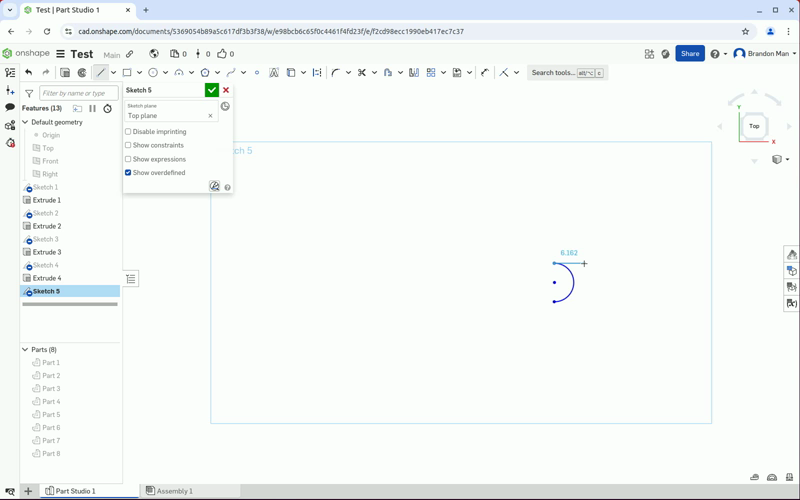
mouse_move(554, 273)
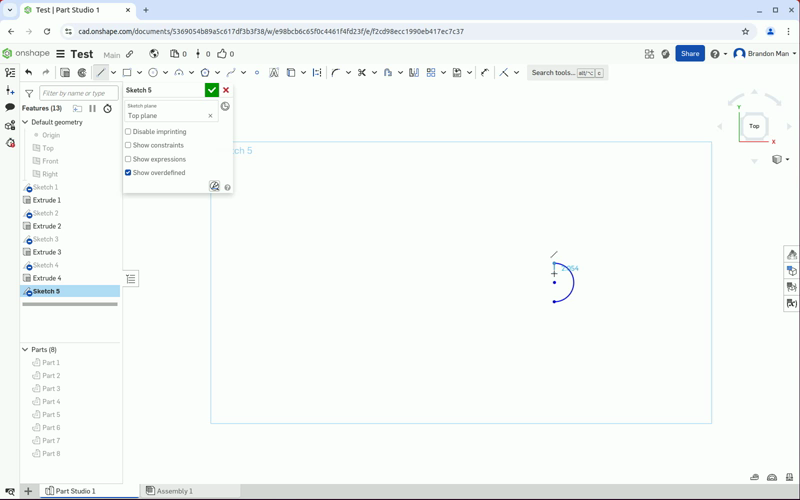
click(554, 273)
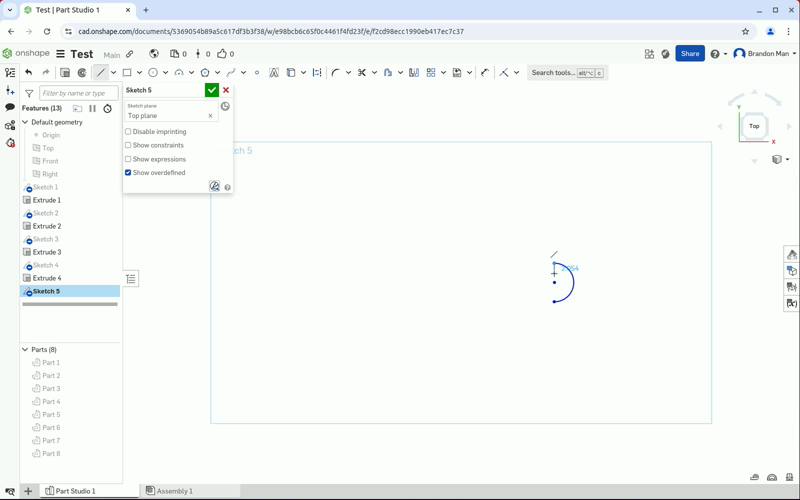
key_up(shift)
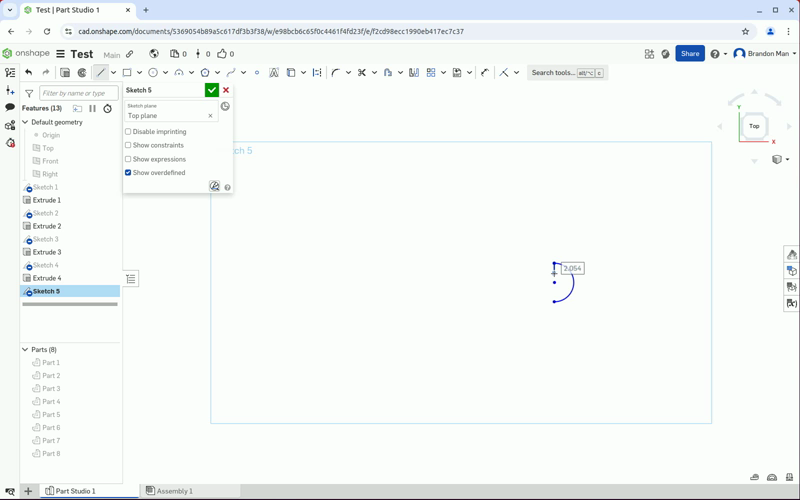
key(esc)
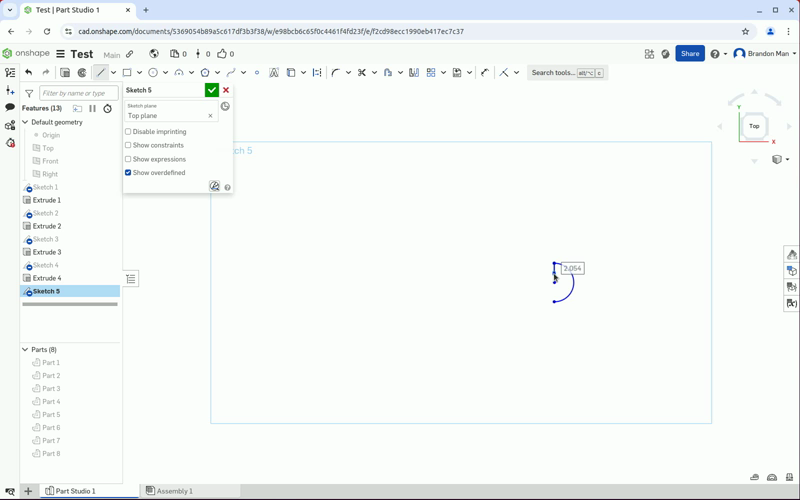
key(a)
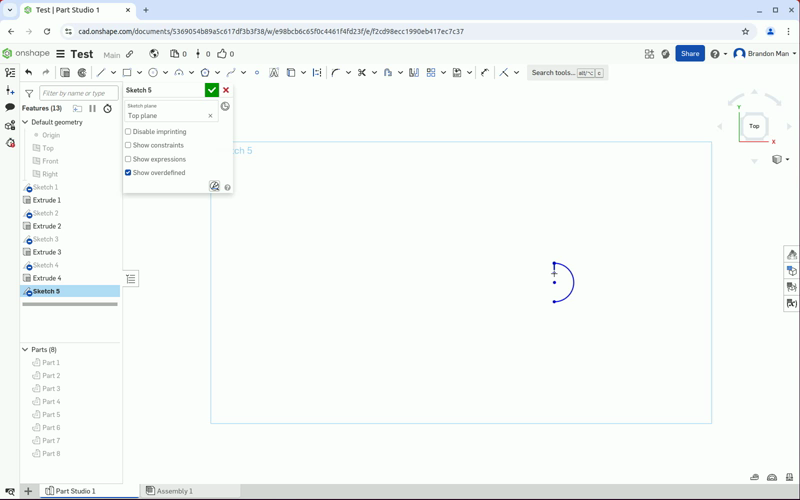
mouse_move(554, 273)
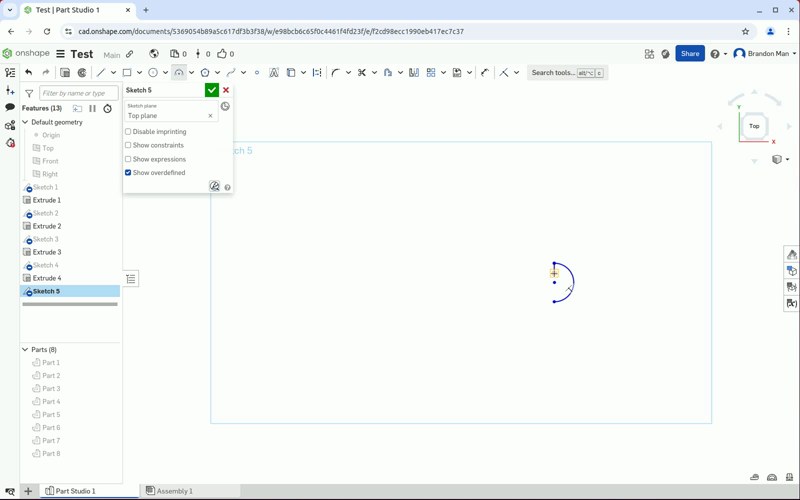
click(554, 273)
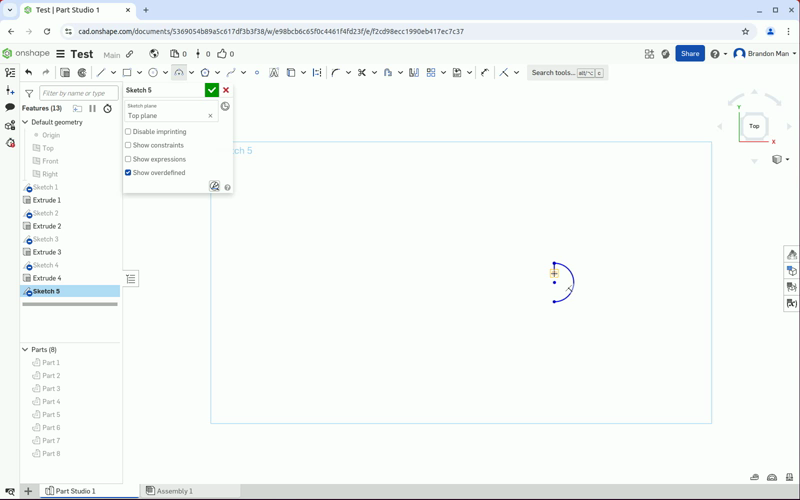
key_down(shift)
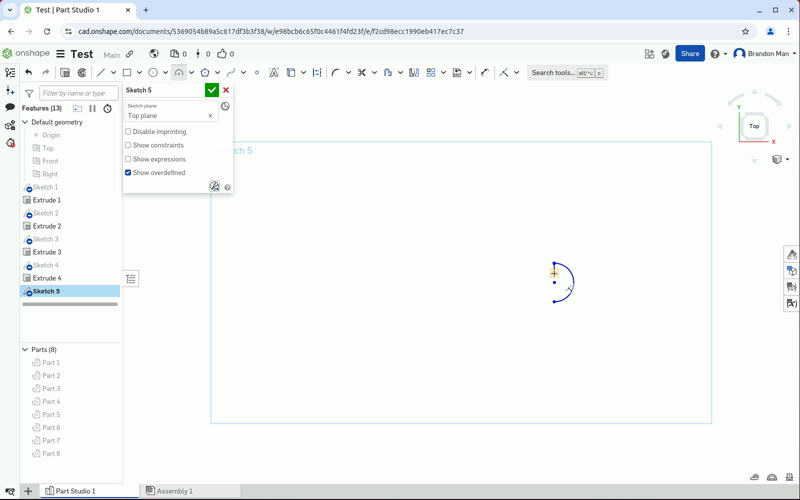
mouse_move(554, 291)
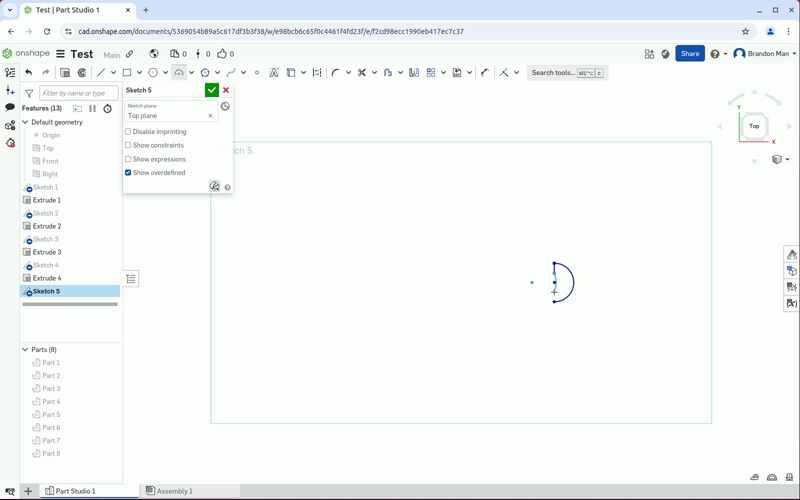
click(554, 291)
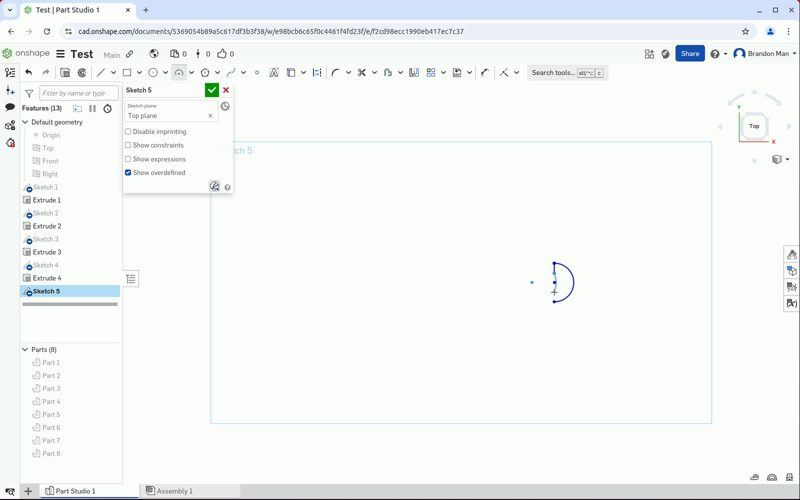
mouse_move(564, 282)
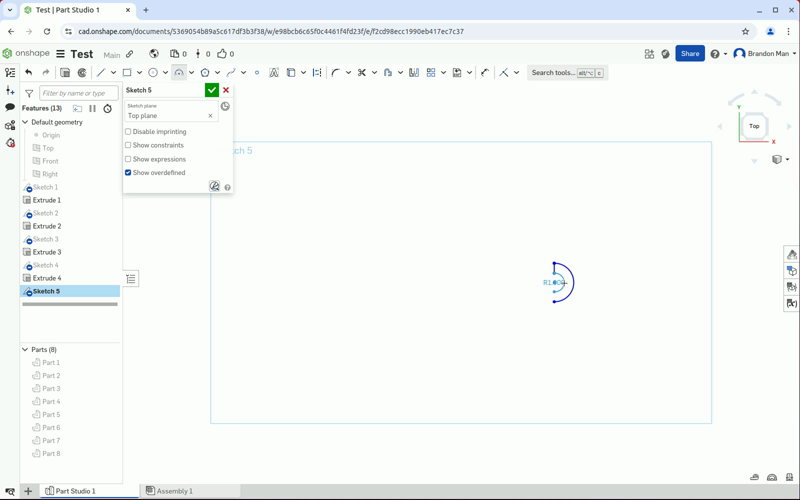
click(564, 282)
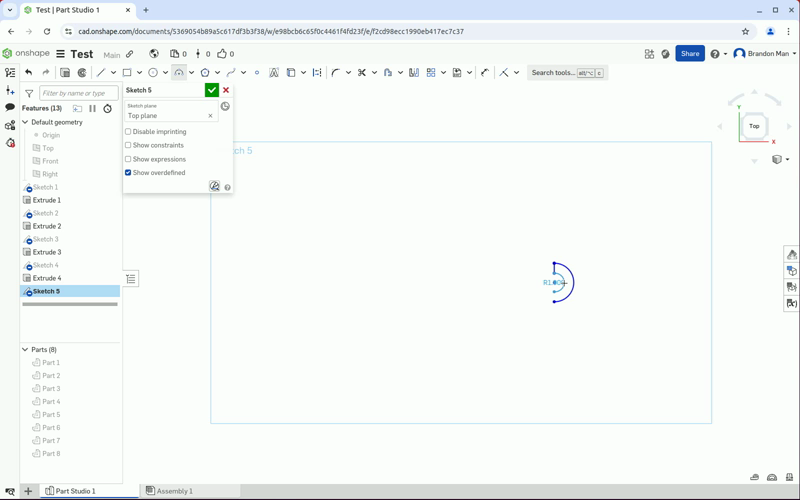
key_up(shift)
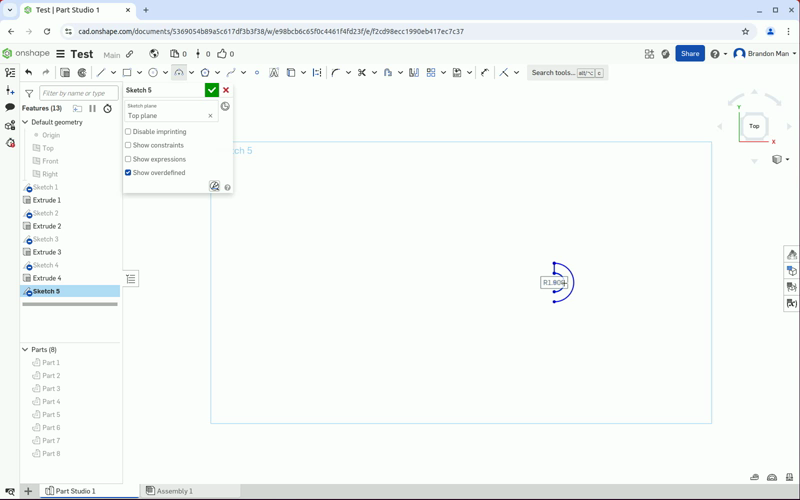
key(esc)
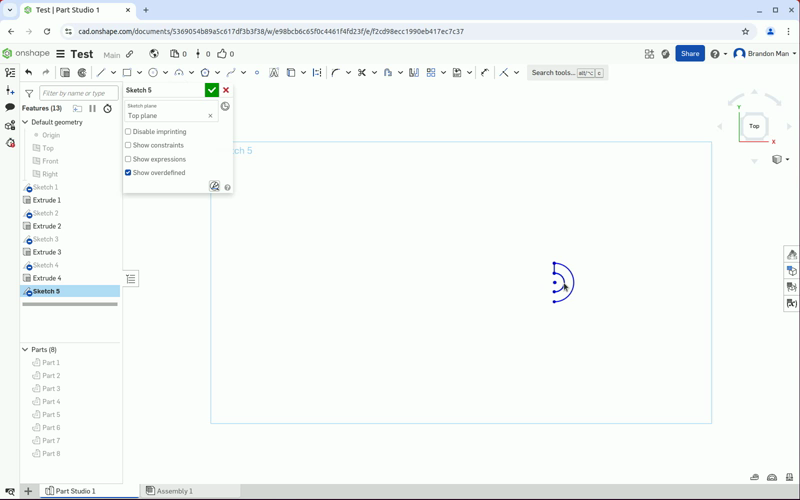
key(l)
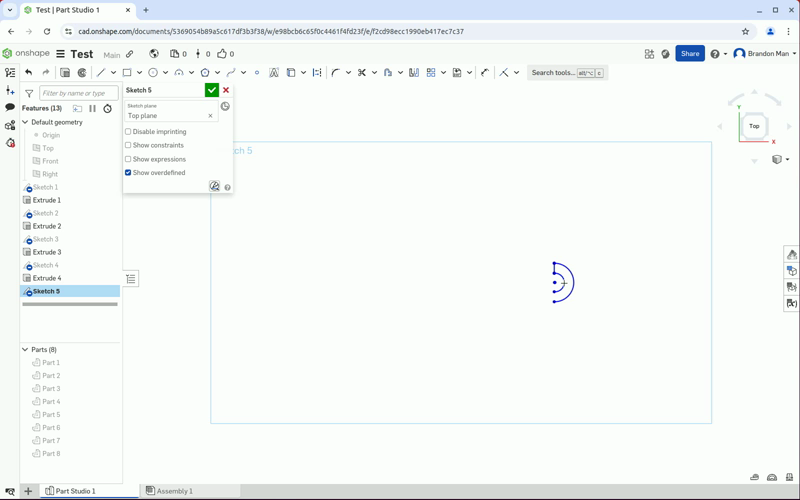
mouse_move(554, 291)
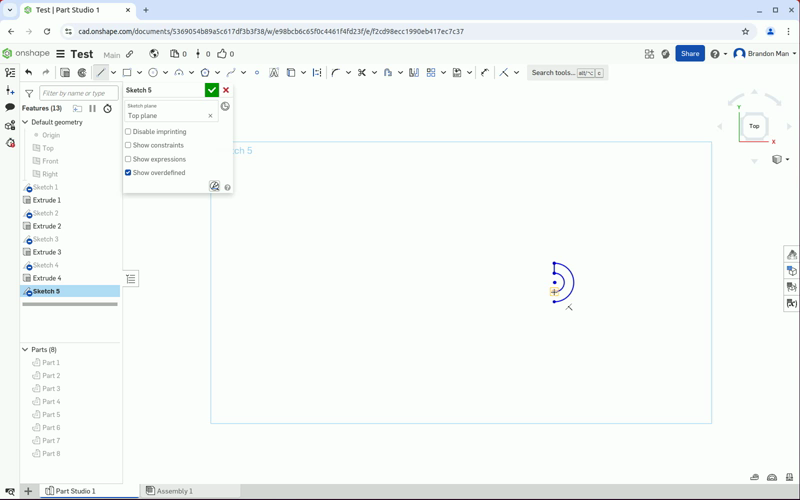
click(554, 291)
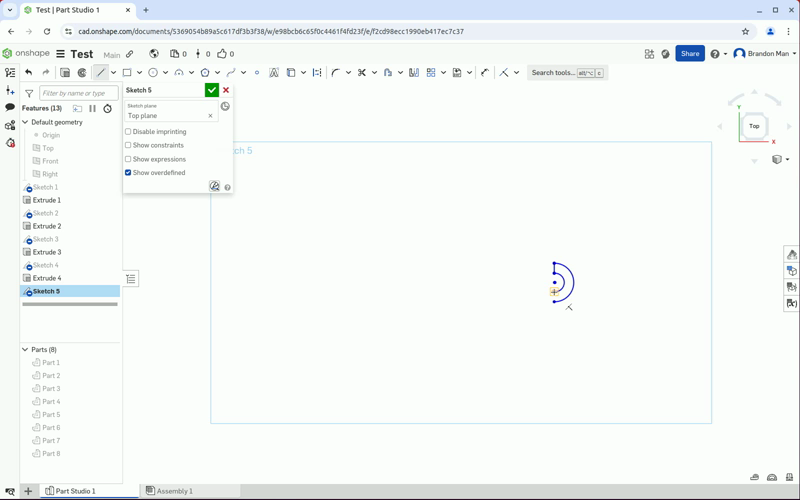
mouse_move(584, 291)
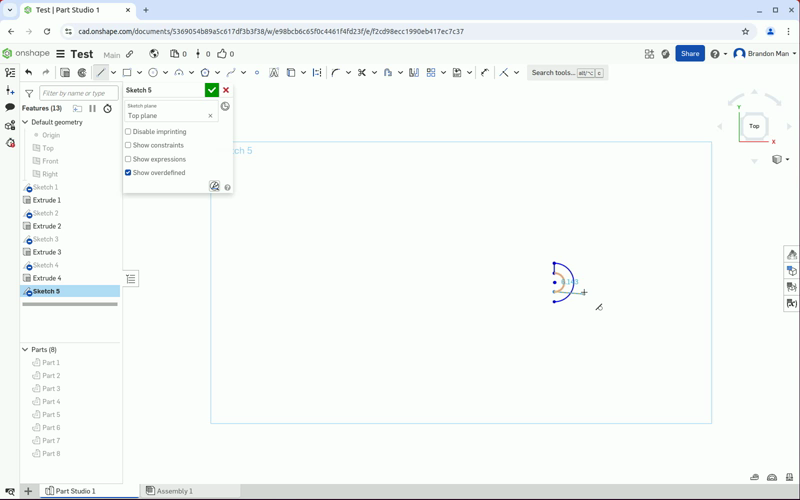
key_down(shift)
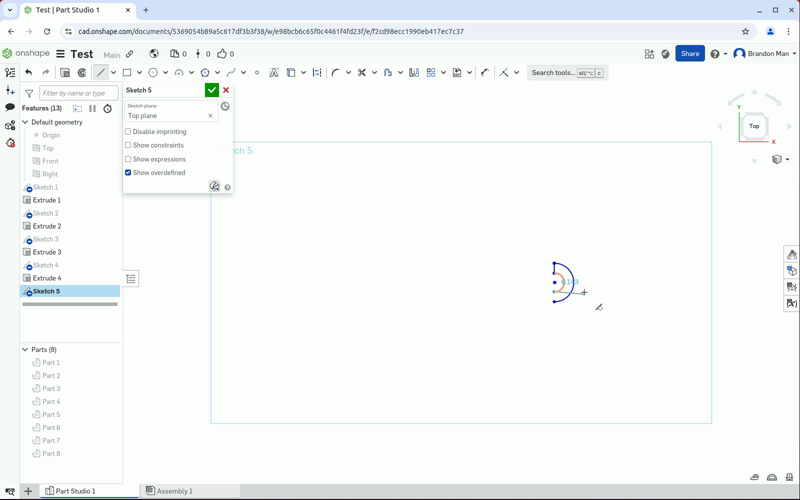
mouse_move(554, 301)
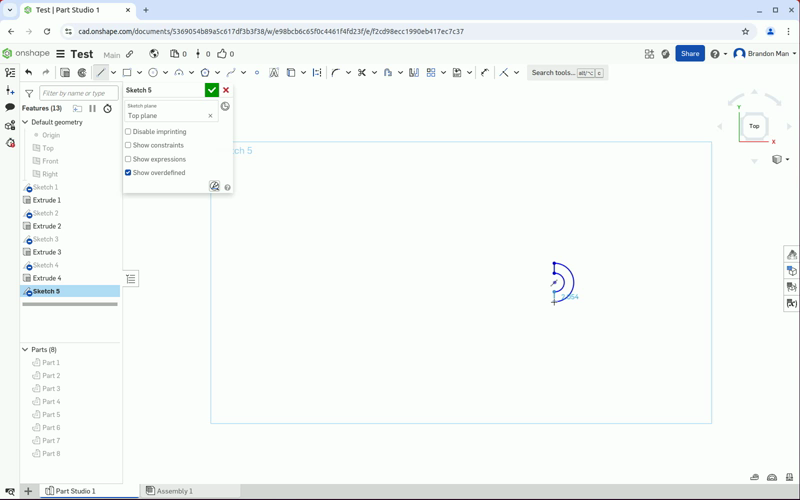
key_up(shift)
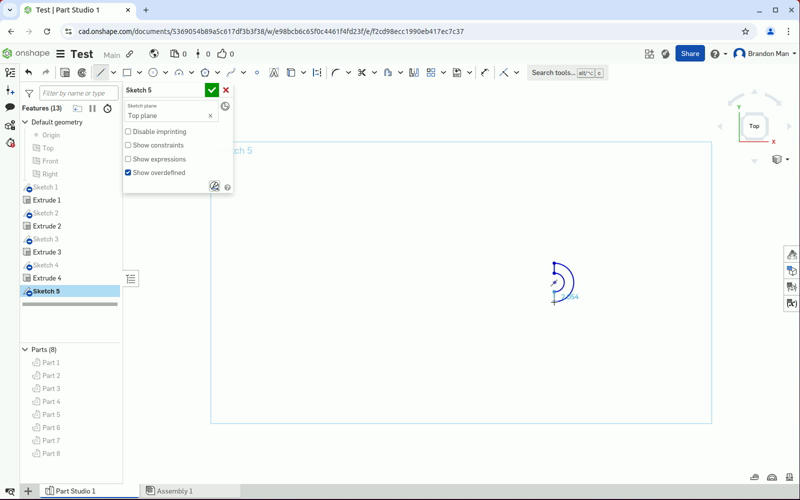
click(554, 301)
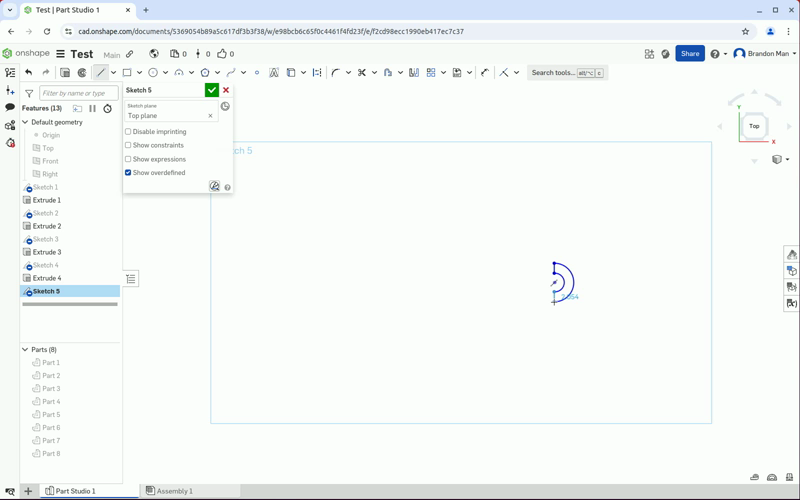
key(esc)
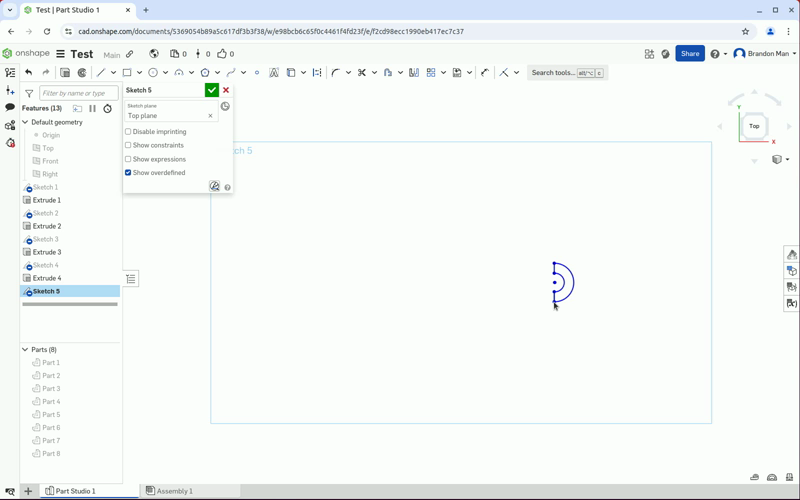
mouse_move(561, 296)
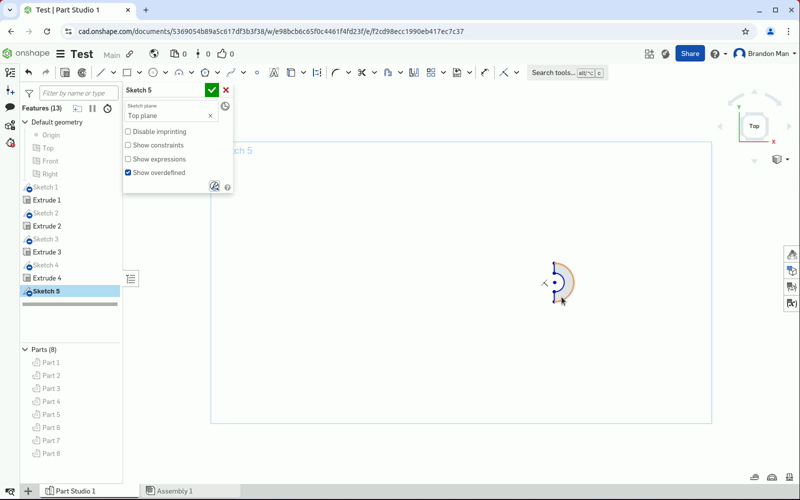
scroll(6)
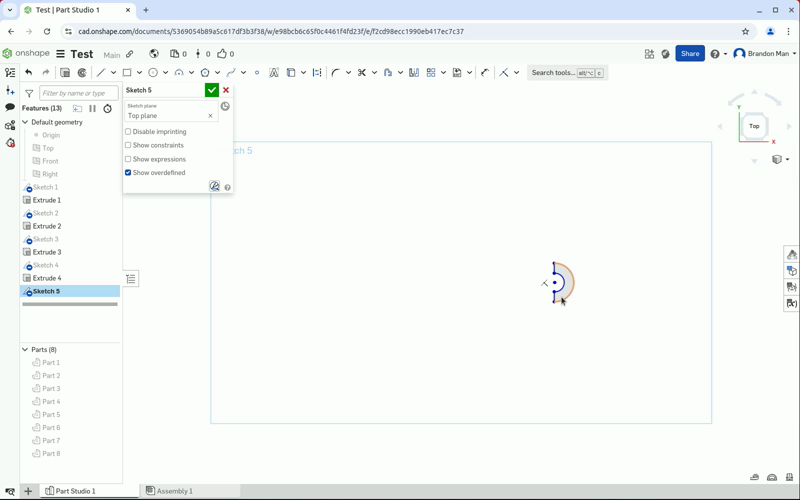
scroll(6)
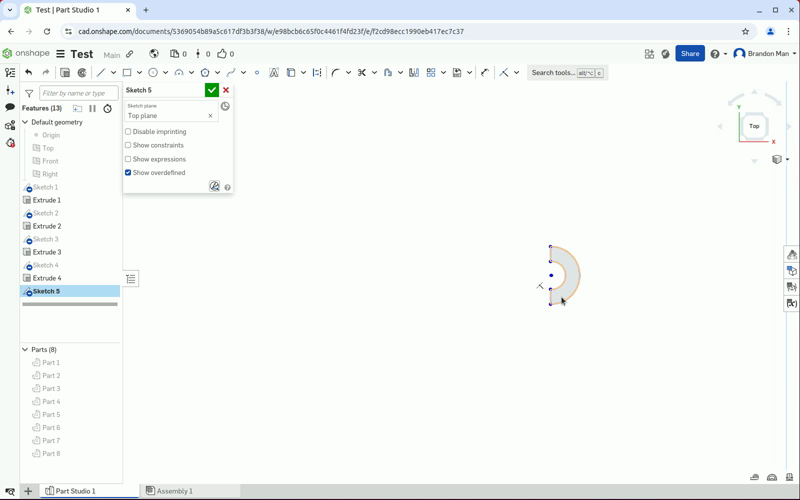
scroll(6)
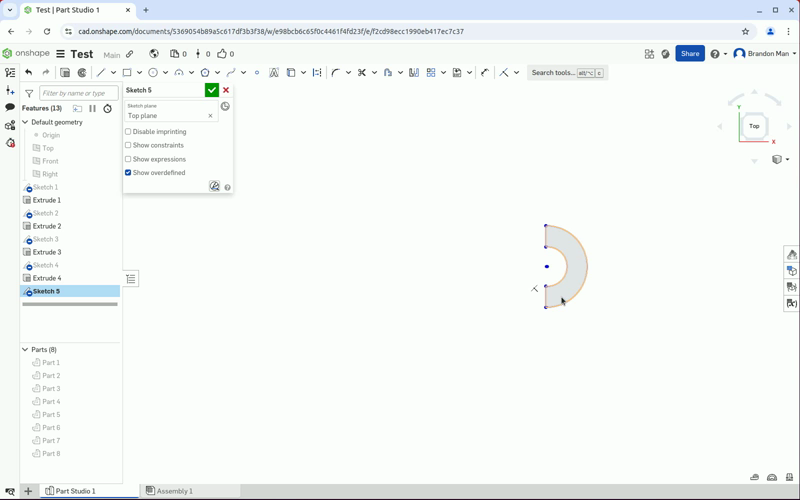
scroll(6)
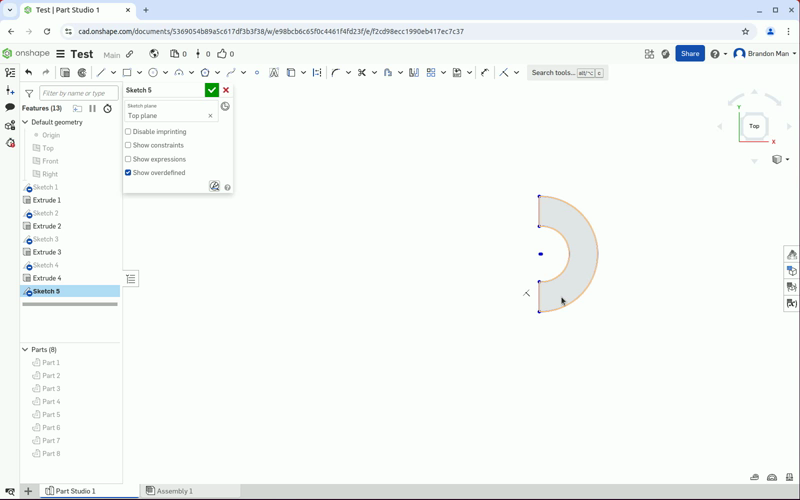
scroll(6)
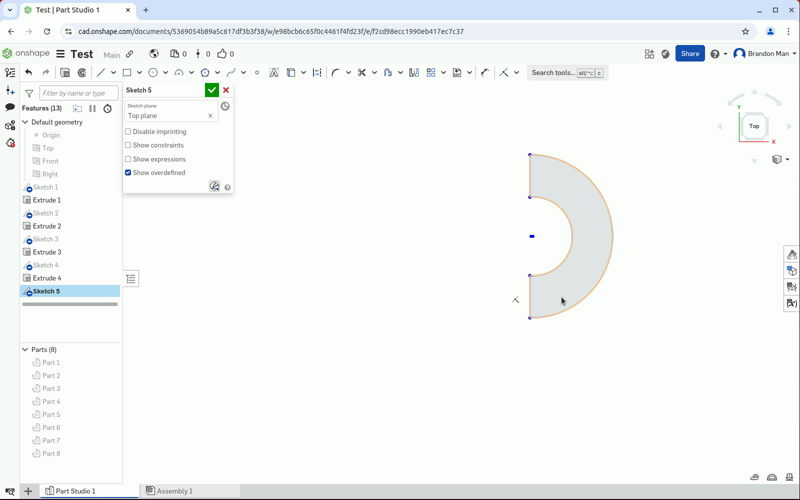
scroll(6)
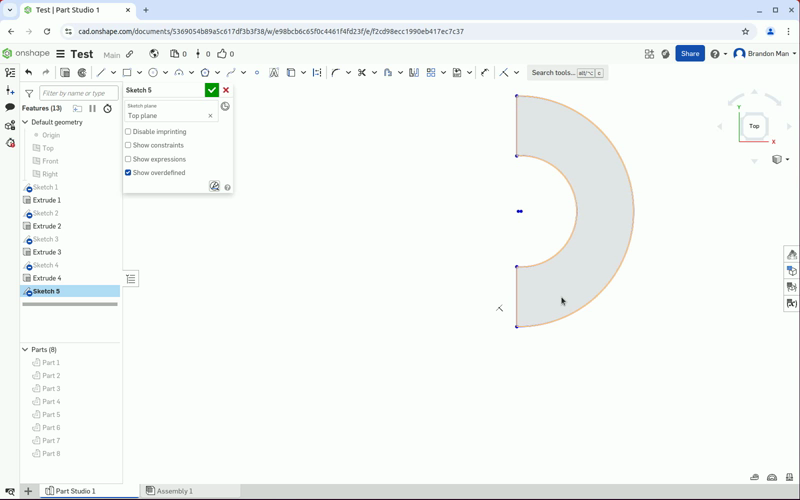
scroll(6)
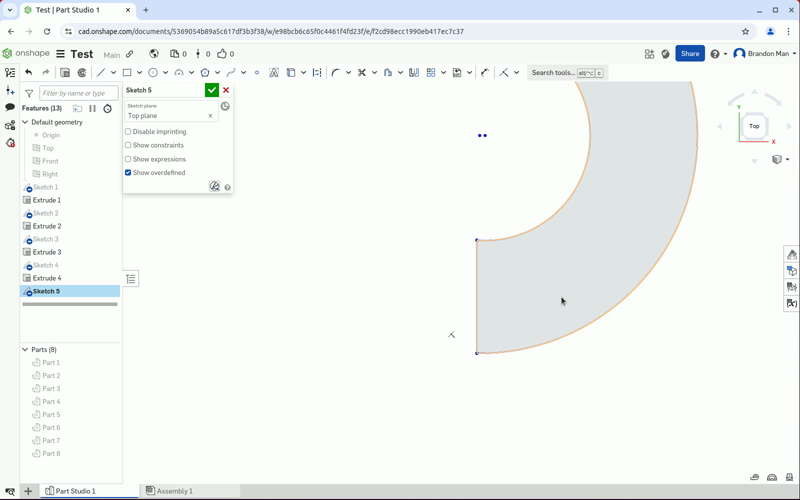
click(561, 296)
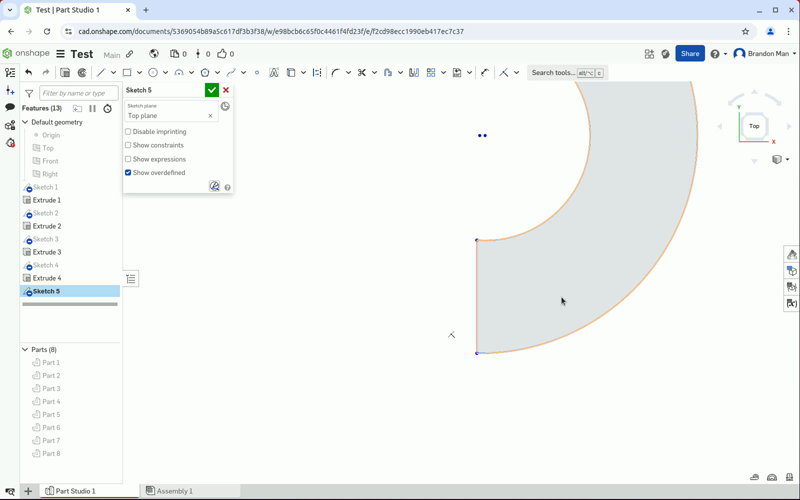
scroll(-6)
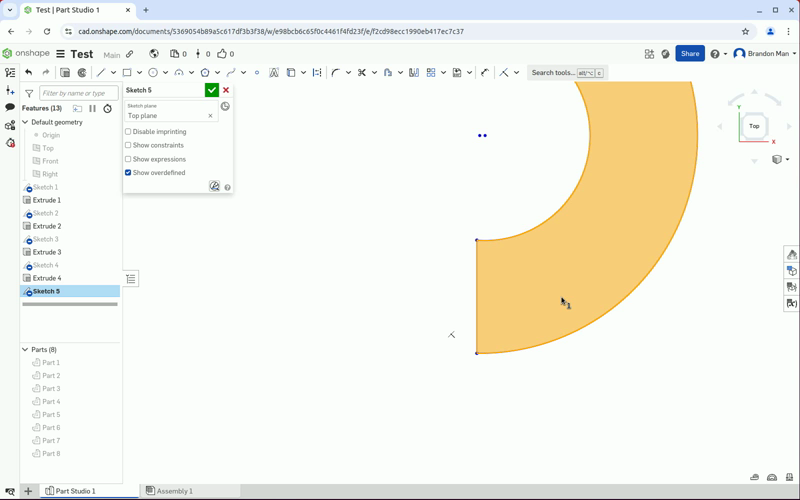
scroll(-6)
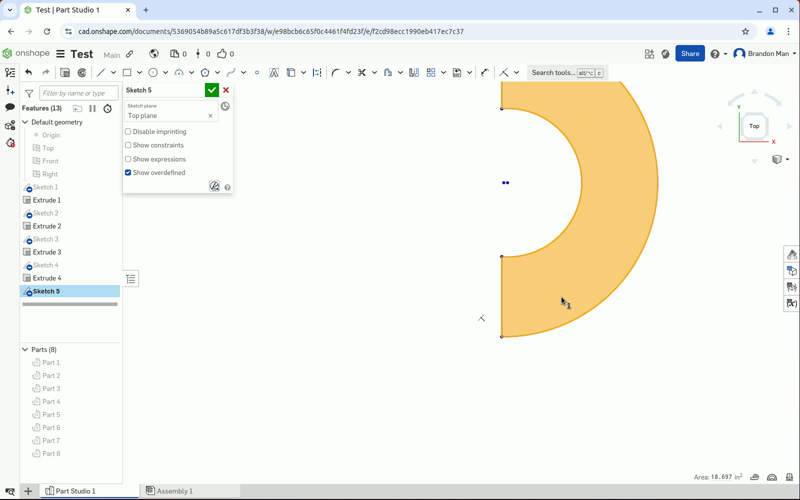
scroll(-6)
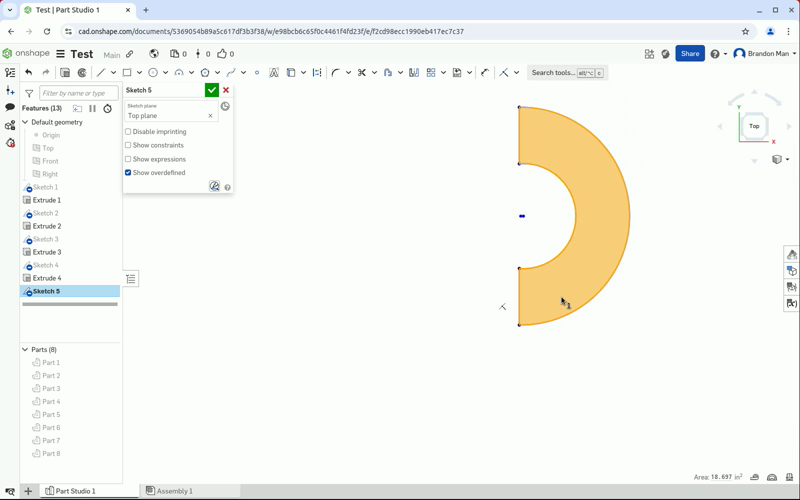
scroll(-6)
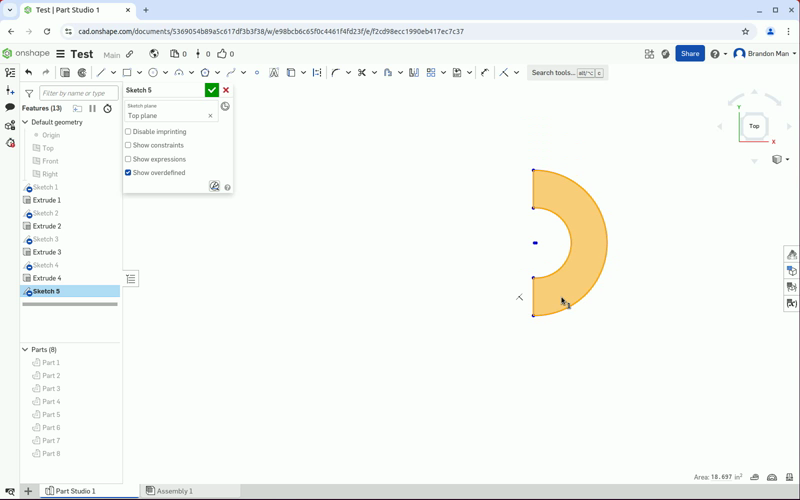
scroll(-6)
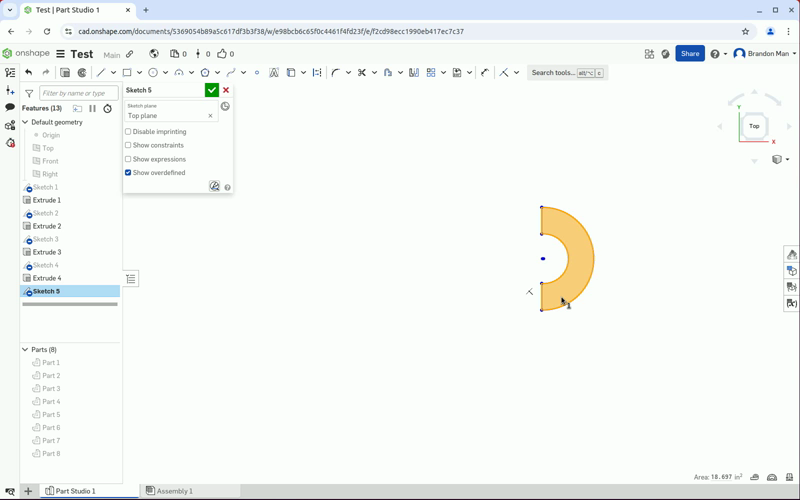
scroll(-6)
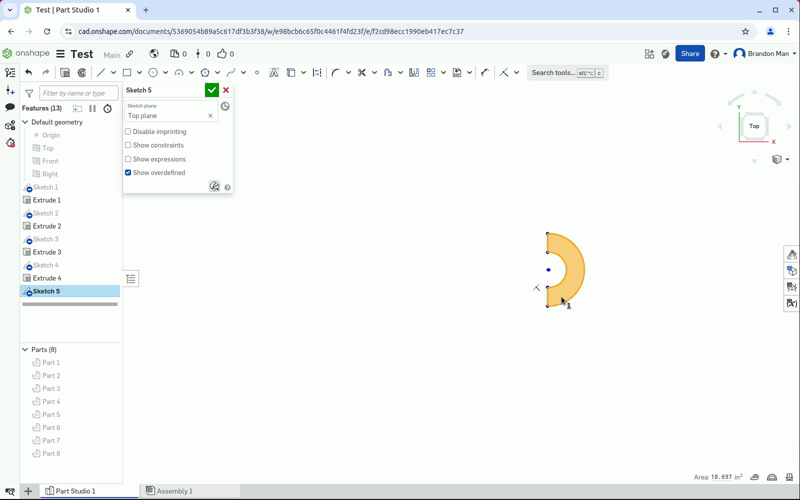
scroll(-6)
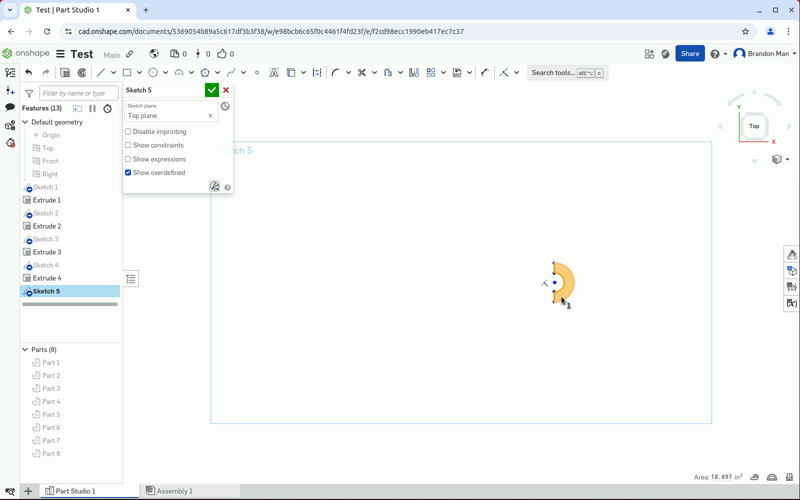
mouse_move(73, 352)
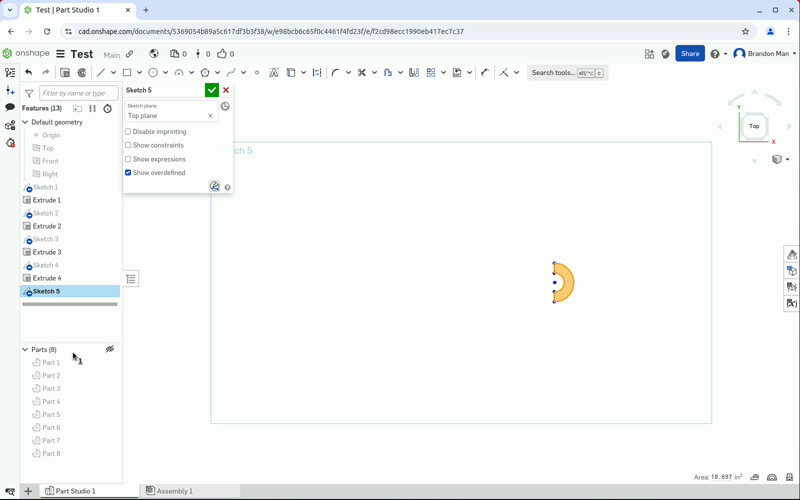
key(shift+y)
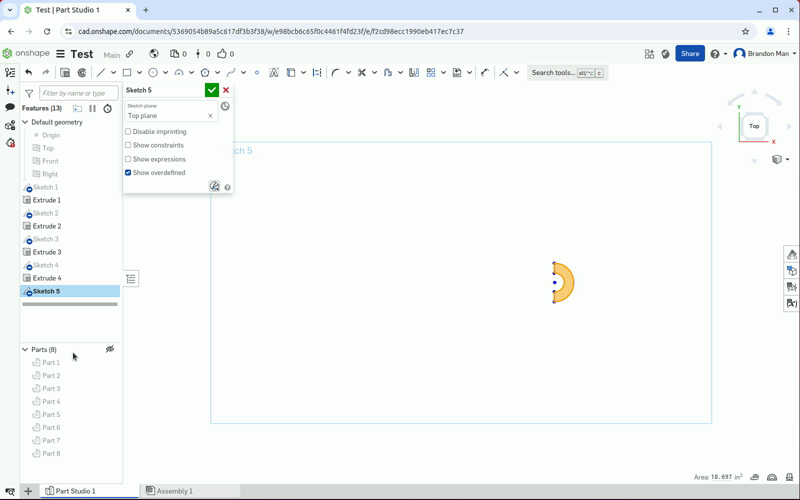
key(shift+e)
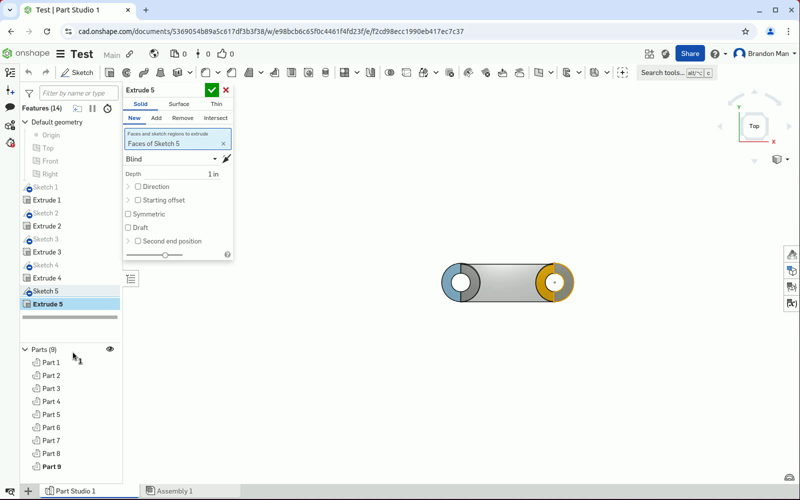
mouse_move(143, 106)
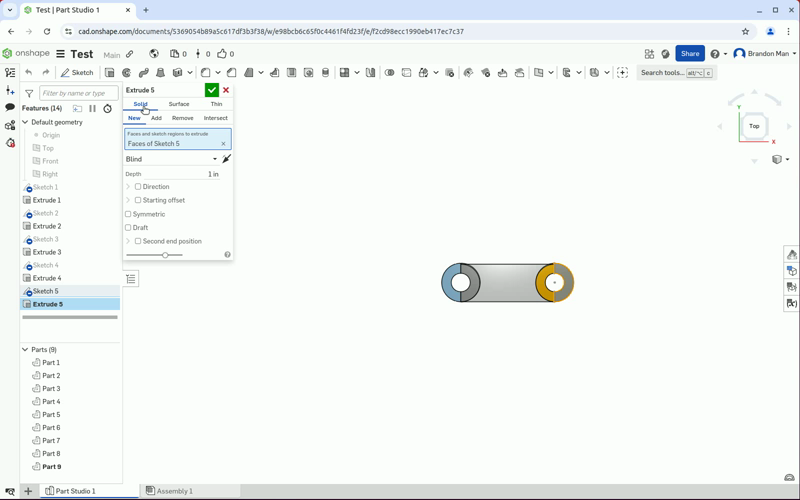
click(143, 106)
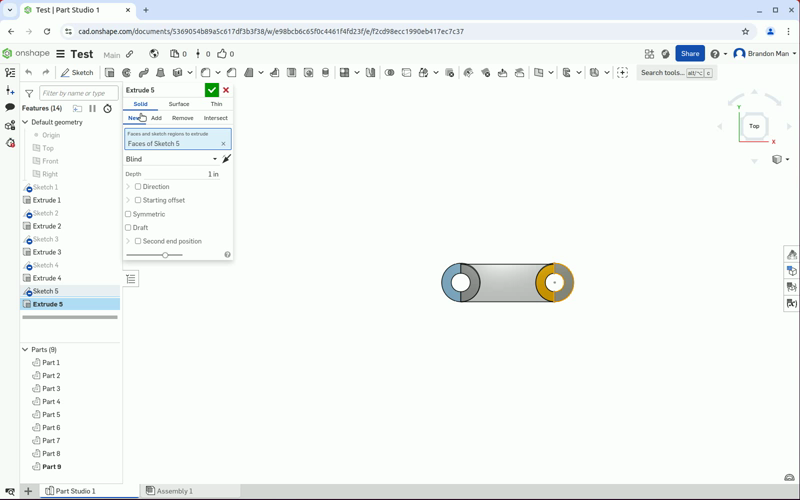
mouse_move(137, 120)
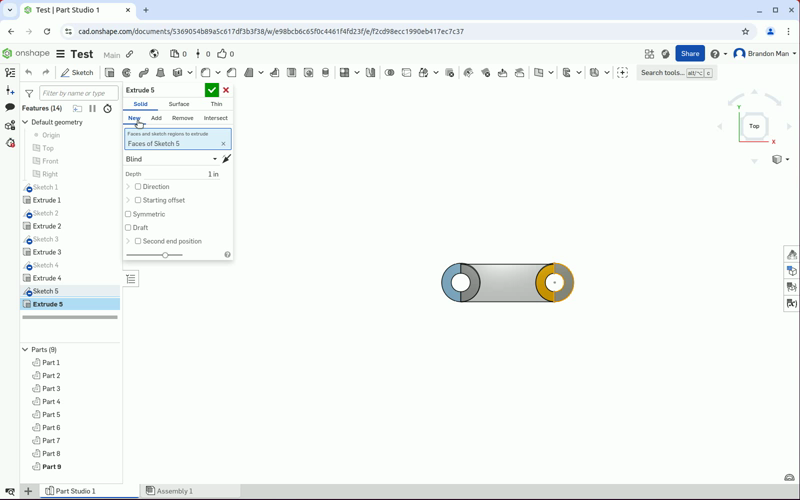
click(137, 120)
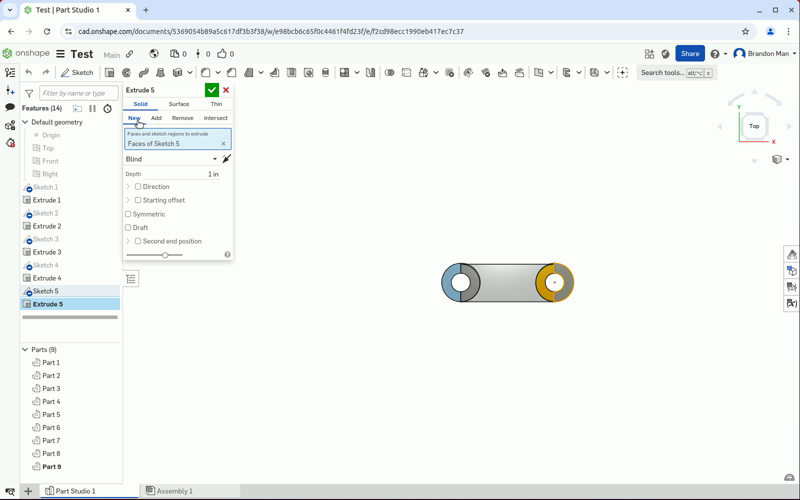
key(tab, 4)
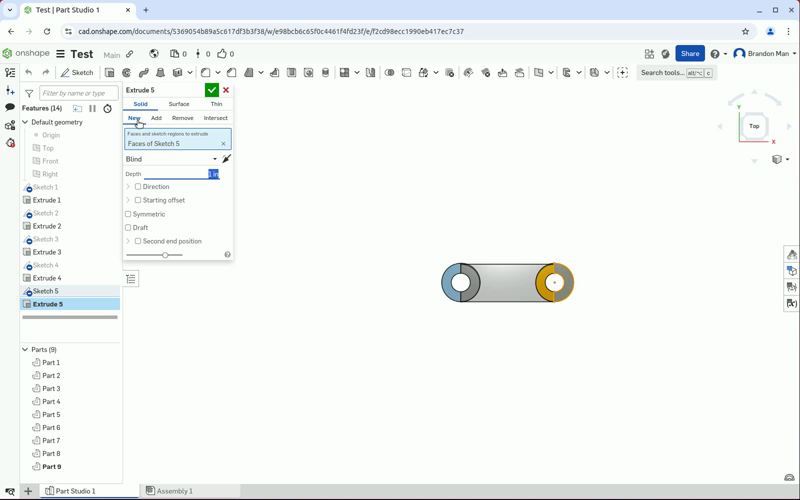
text(3.851)
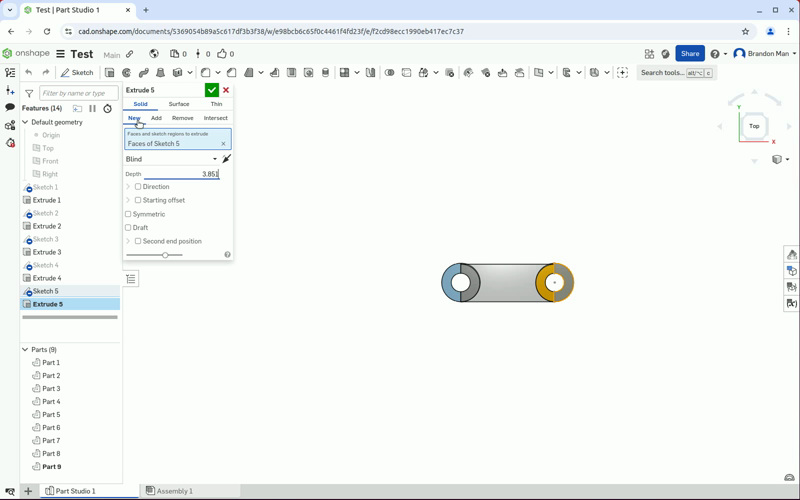
key(enter)
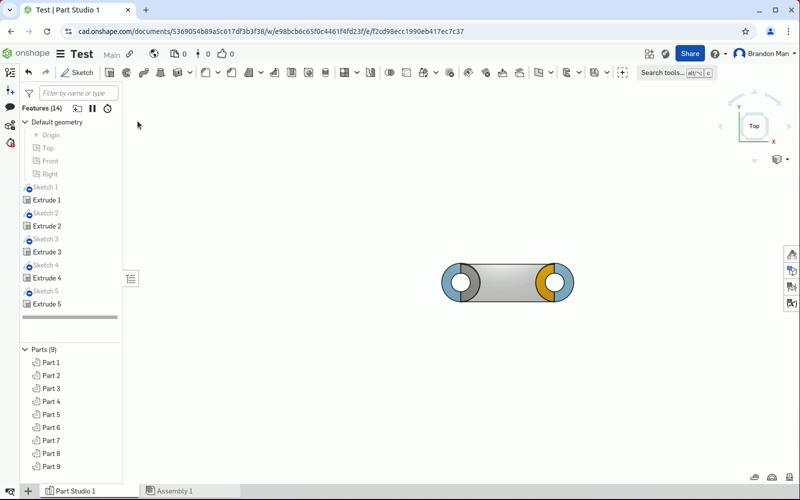
key(shift+h)
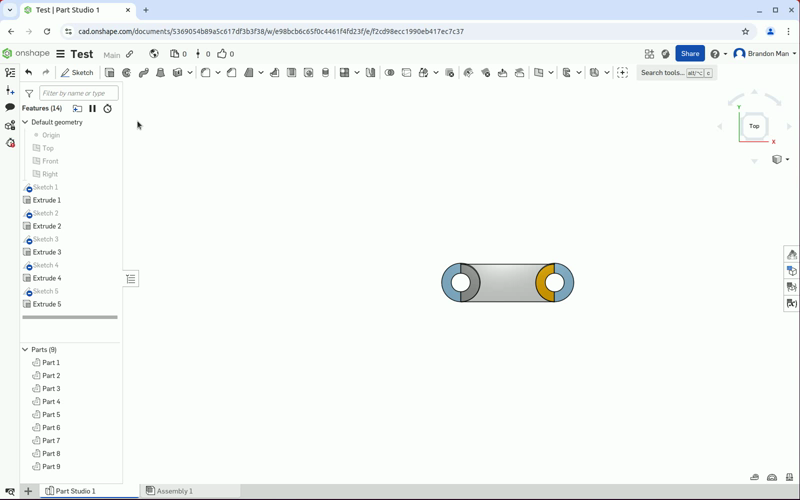
key(shift+h)
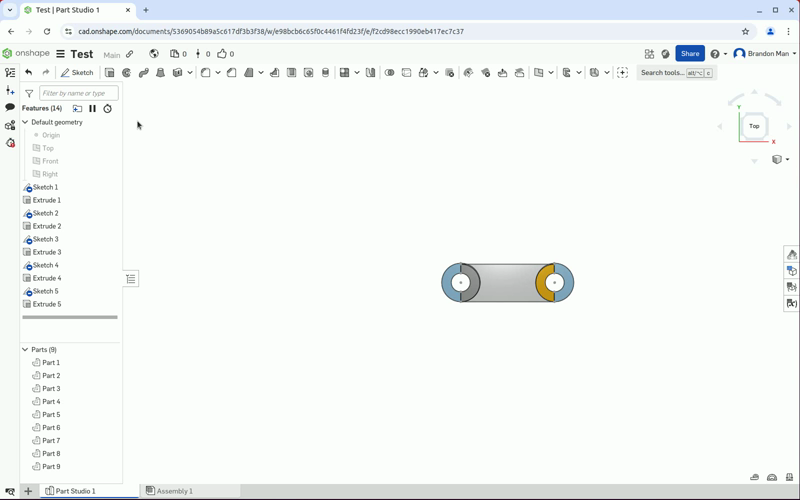
key(shift+7)
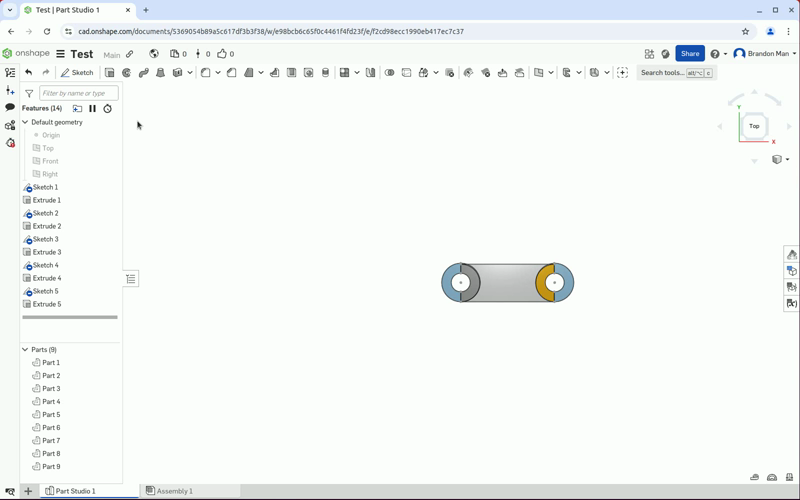
key(up, 3)
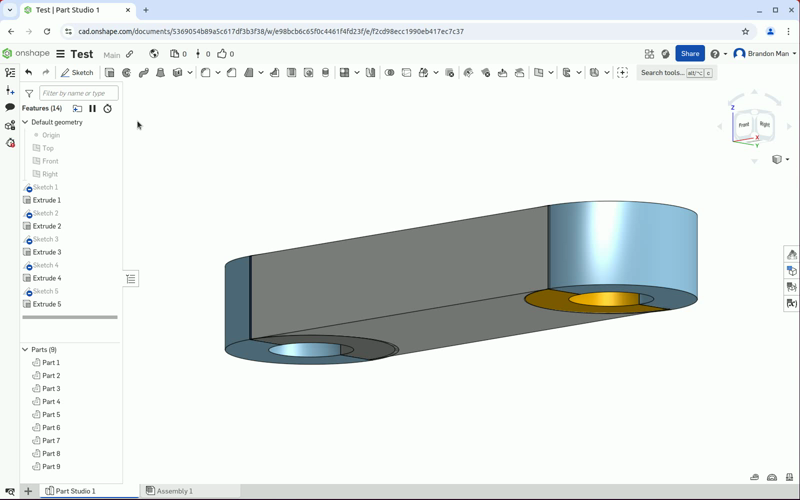
key(left, 3)
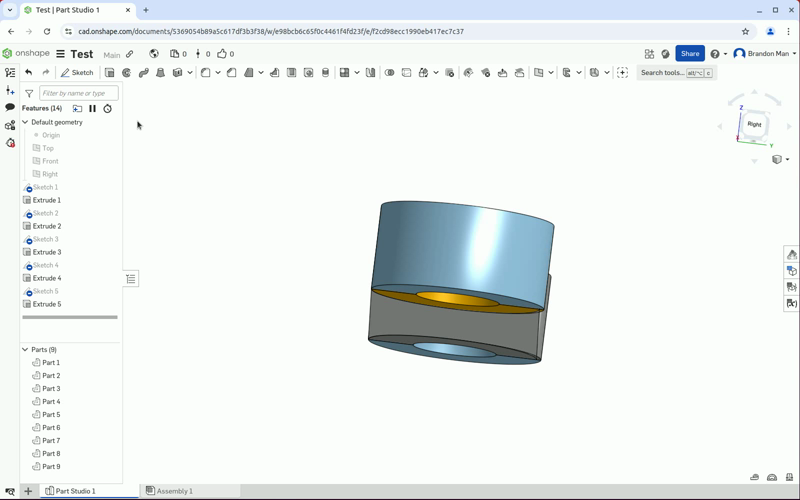
key(right, 3)
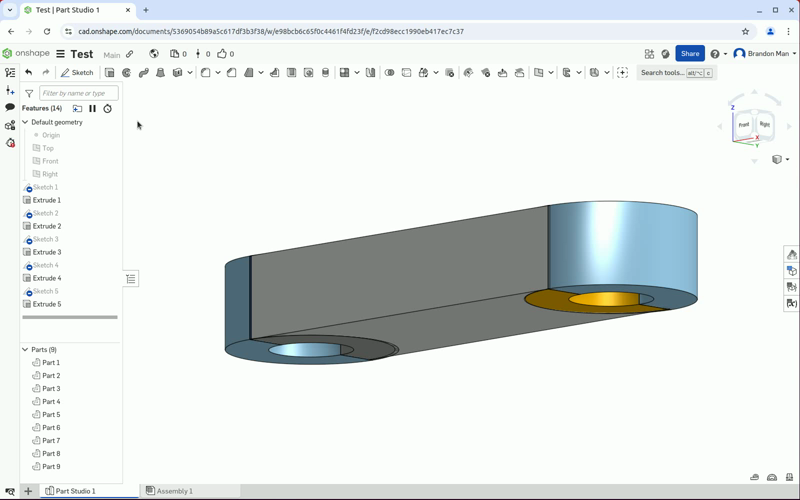
key(down, 3)
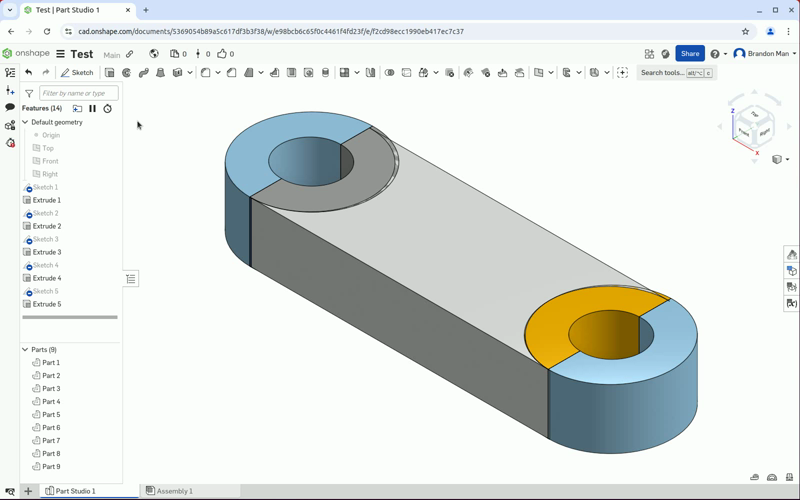
mouse_move(73, 189)
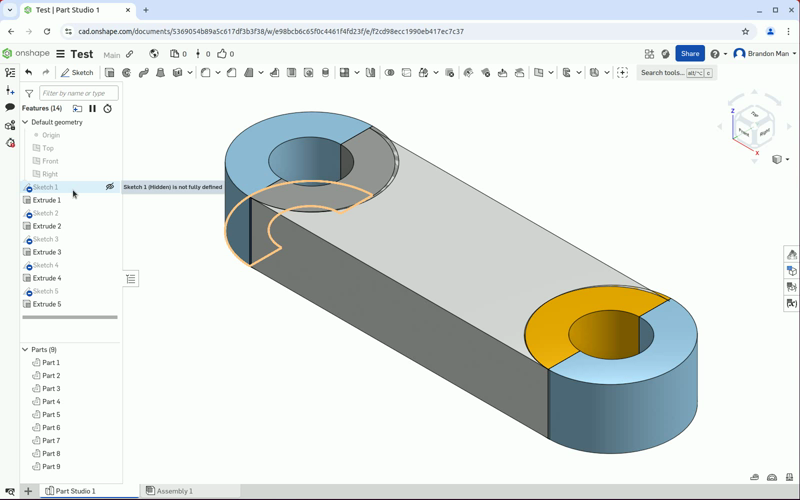
click(73, 189)